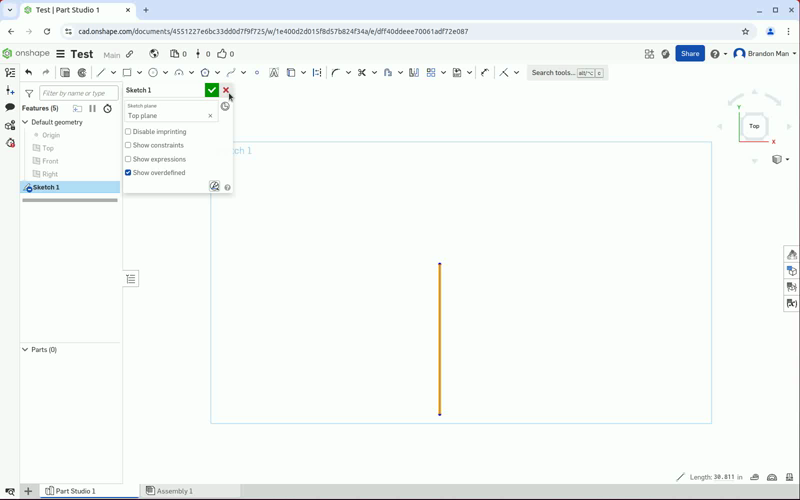
key(shift+h)
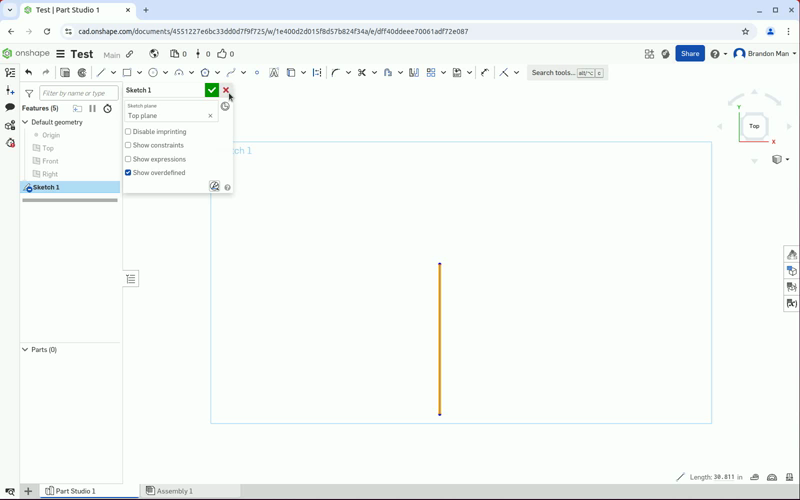
key(shift+s)
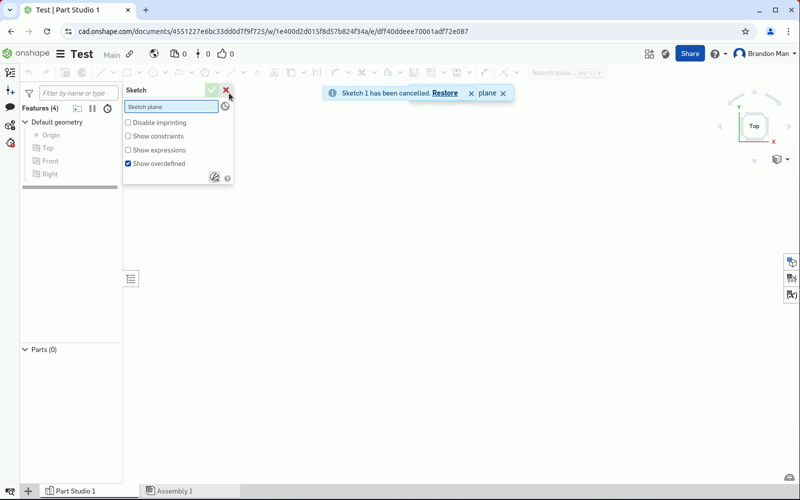
mouse_move(73, 150)
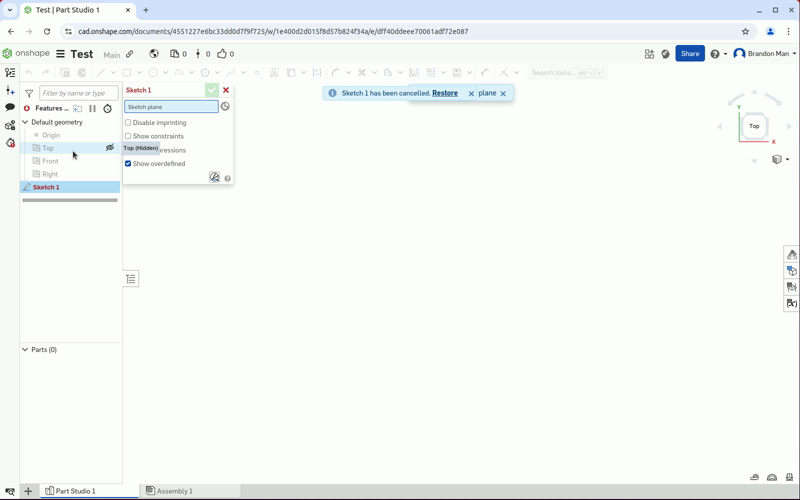
click(73, 150)
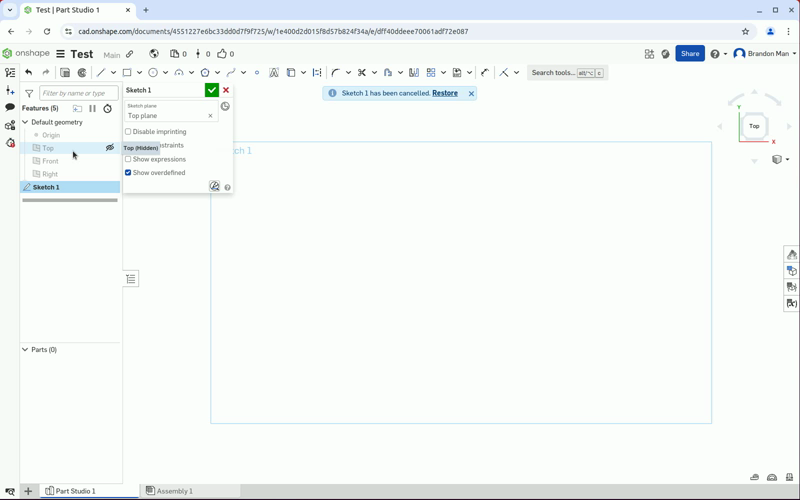
mouse_move(73, 352)
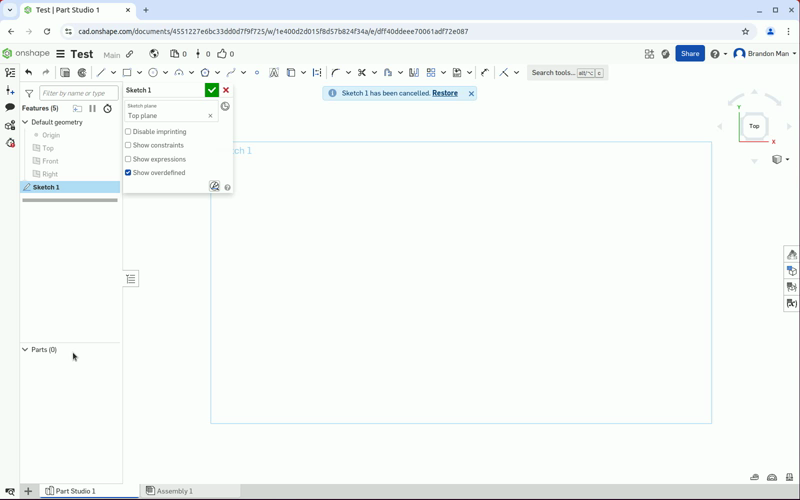
key(y)
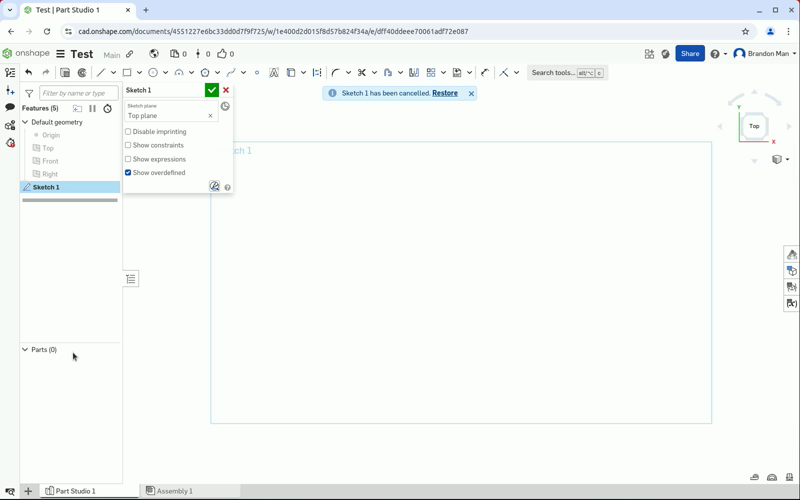
key(l)
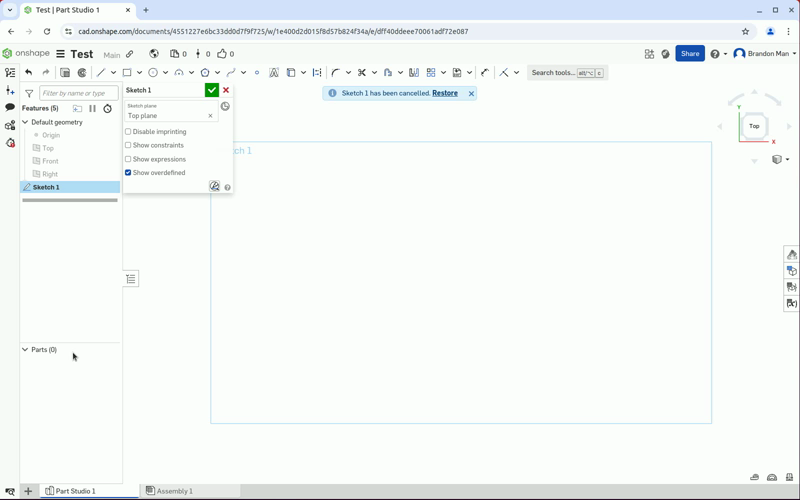
key_down(shift)
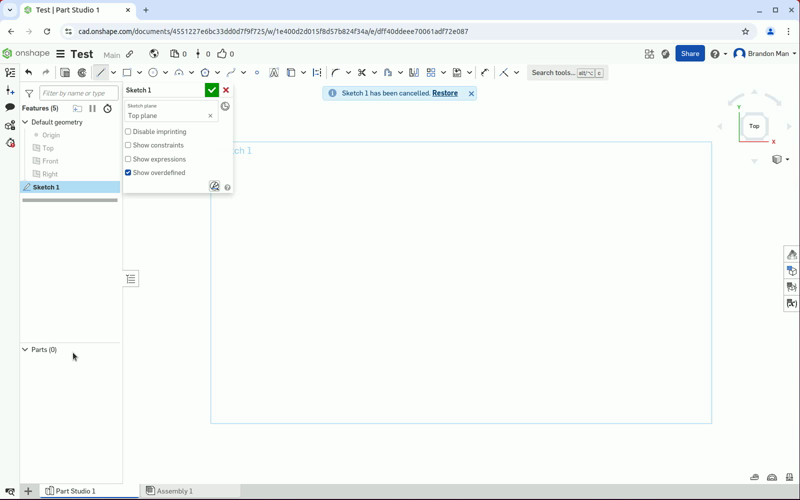
mouse_move(351, 335)
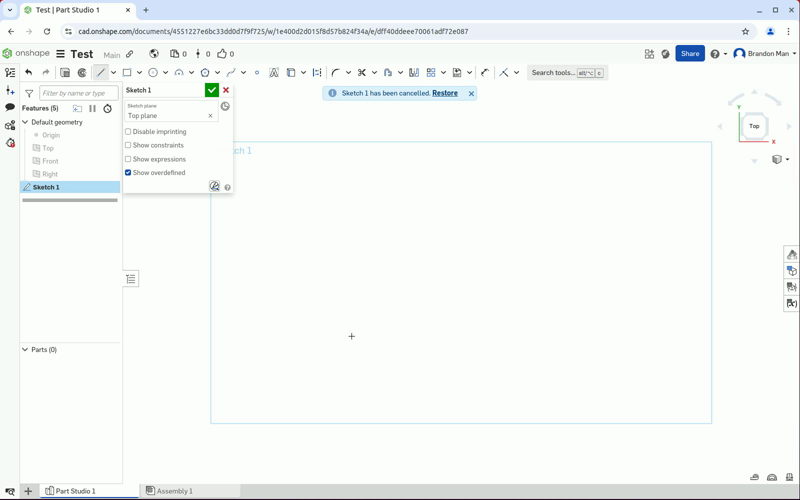
click(351, 335)
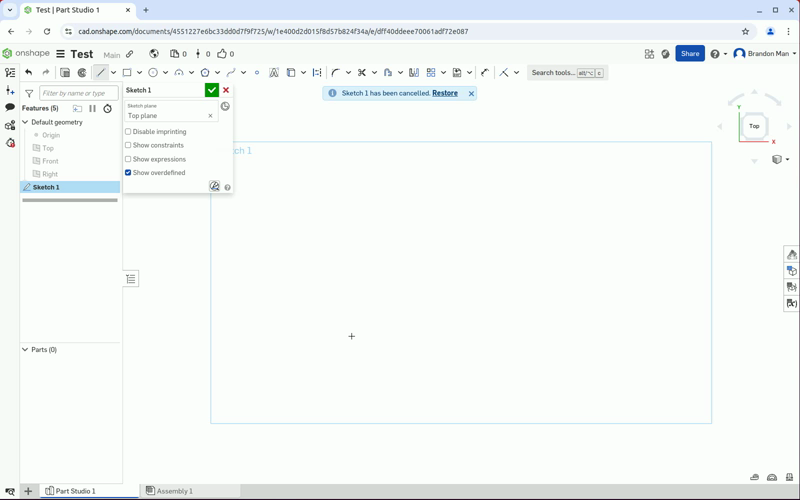
key_up(shift)
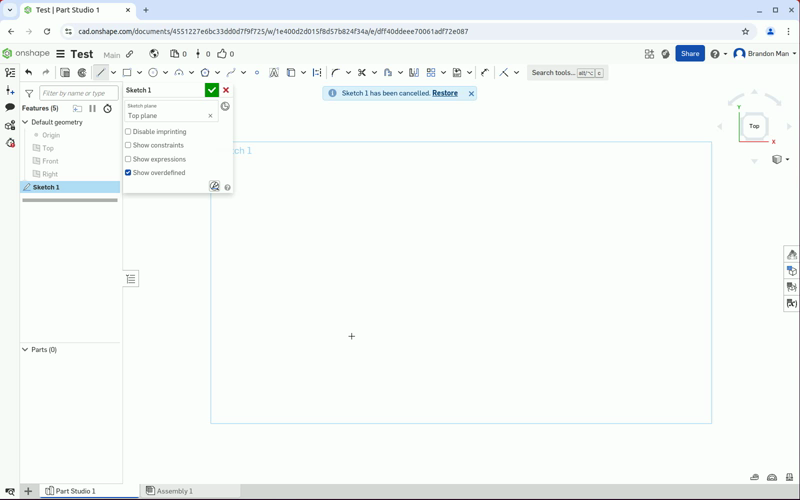
key_down(shift)
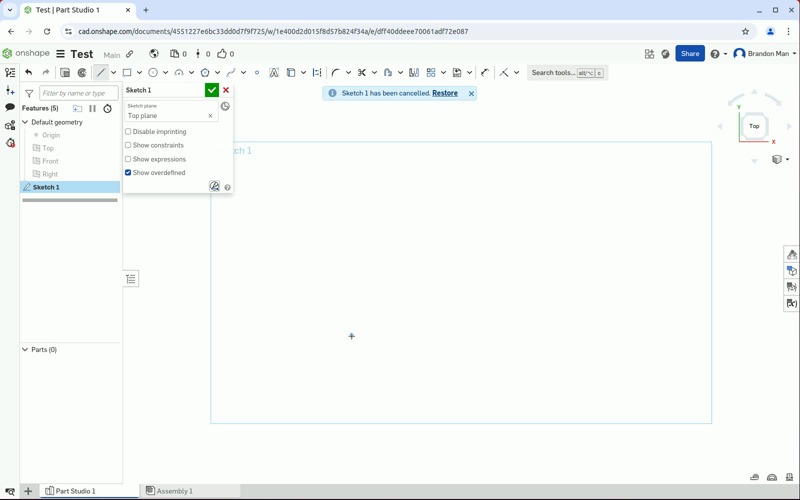
mouse_move(569, 335)
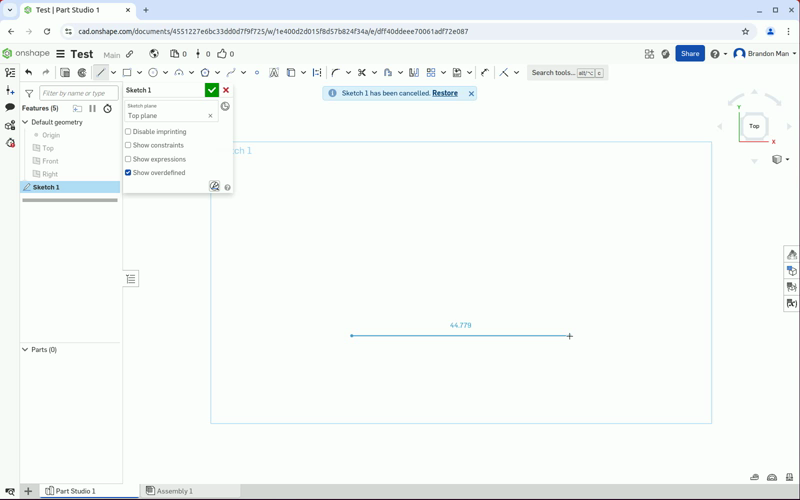
click(569, 335)
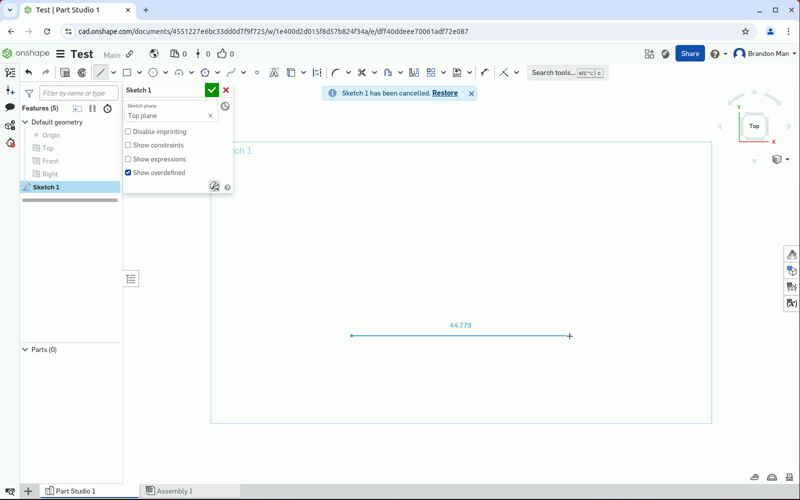
key_up(shift)
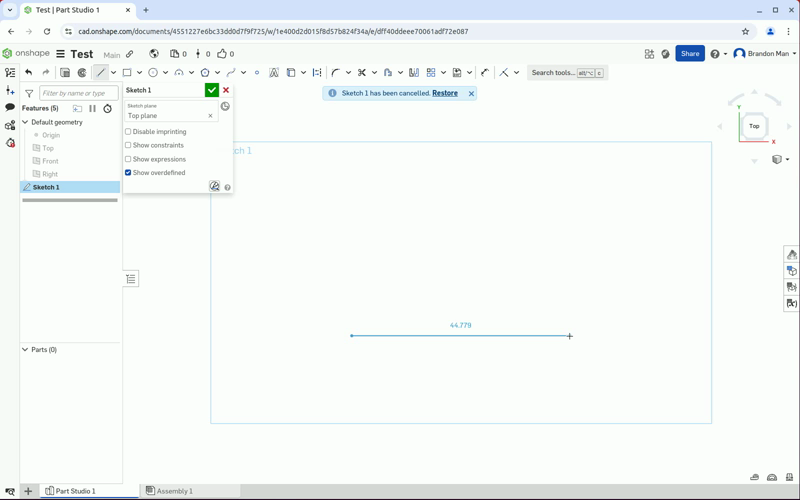
key_down(shift)
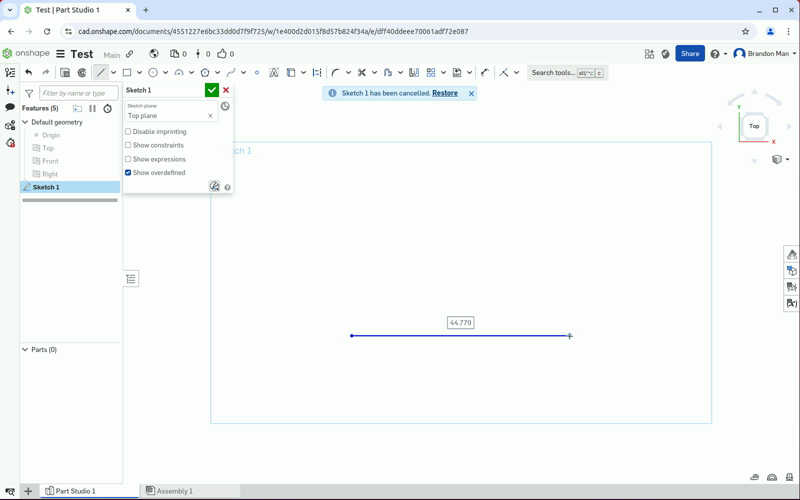
mouse_move(569, 230)
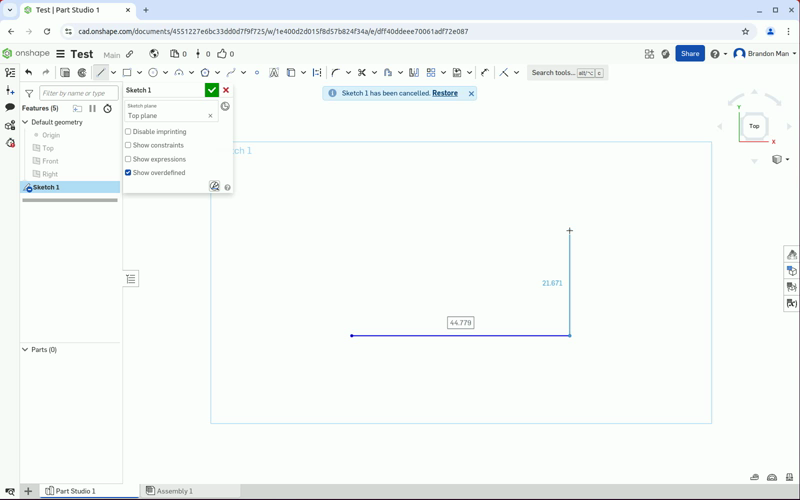
click(569, 230)
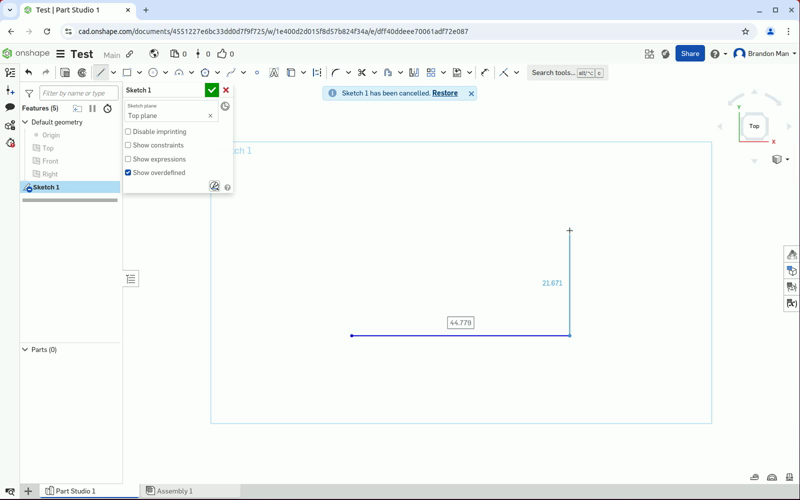
key_up(shift)
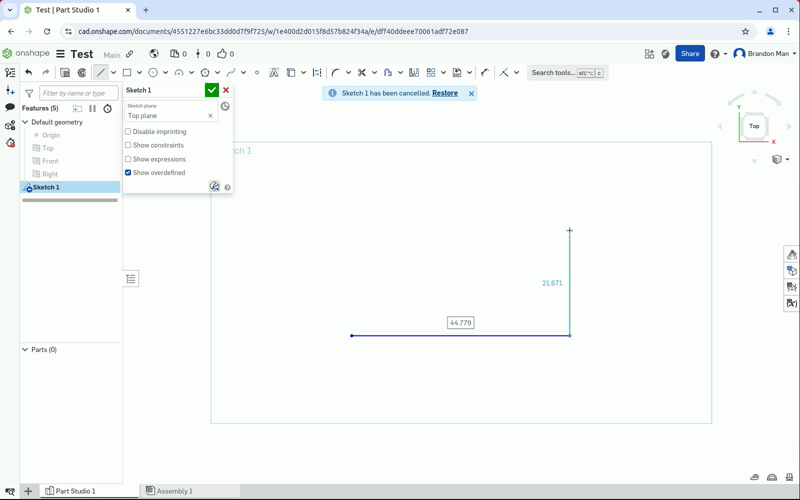
key_down(shift)
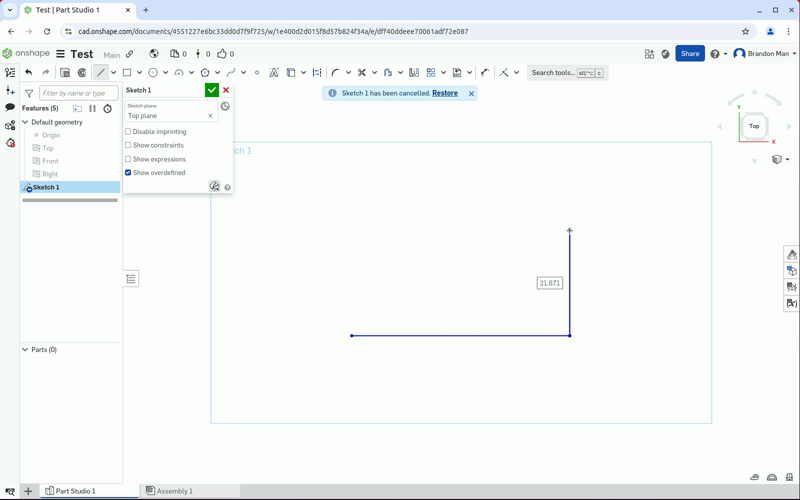
mouse_move(351, 230)
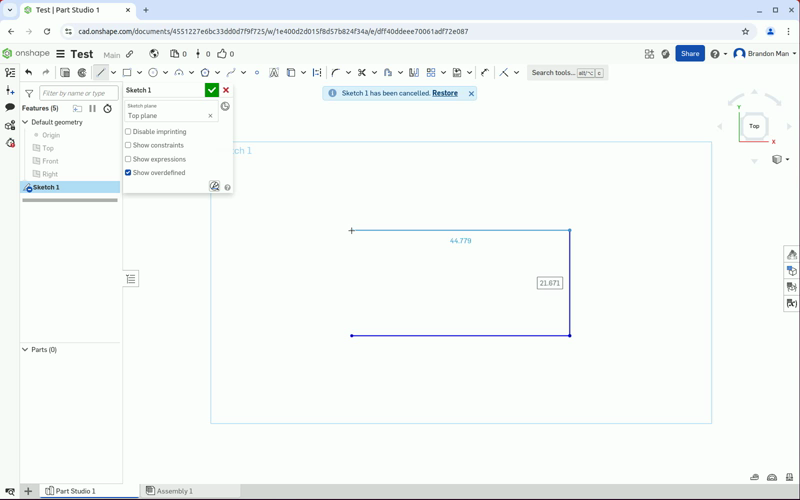
click(351, 230)
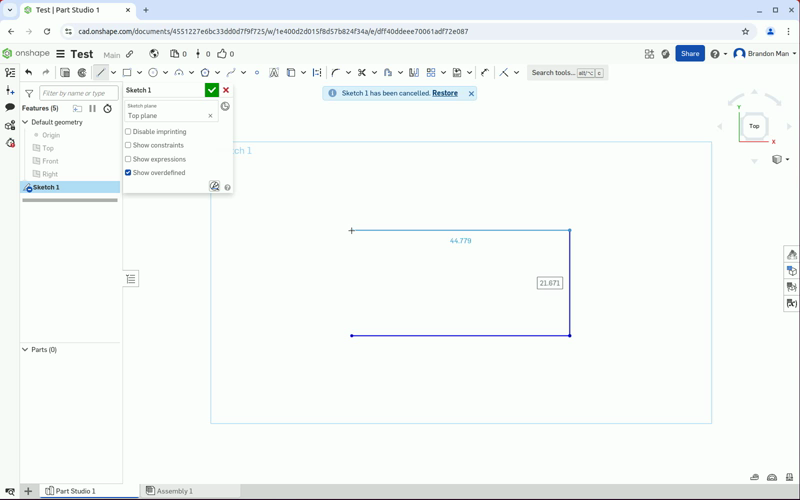
key_up(shift)
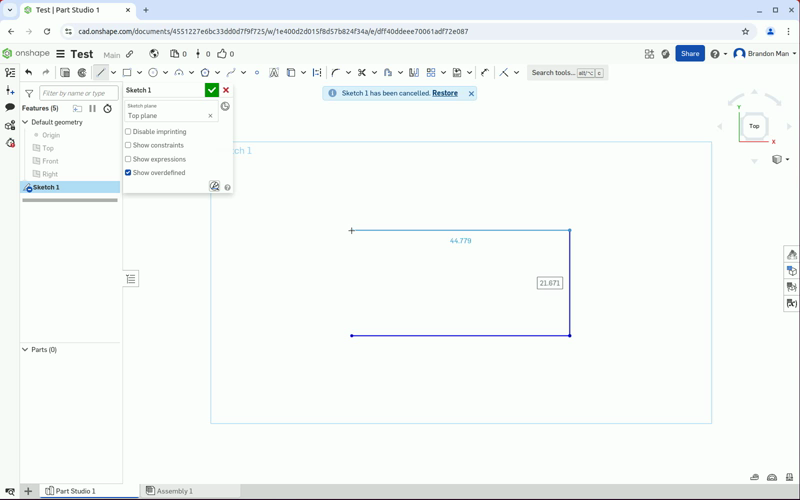
key_down(shift)
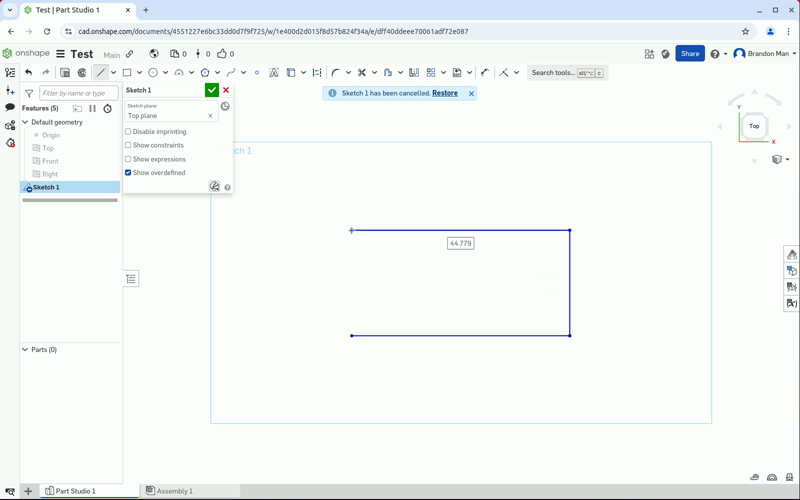
mouse_move(351, 335)
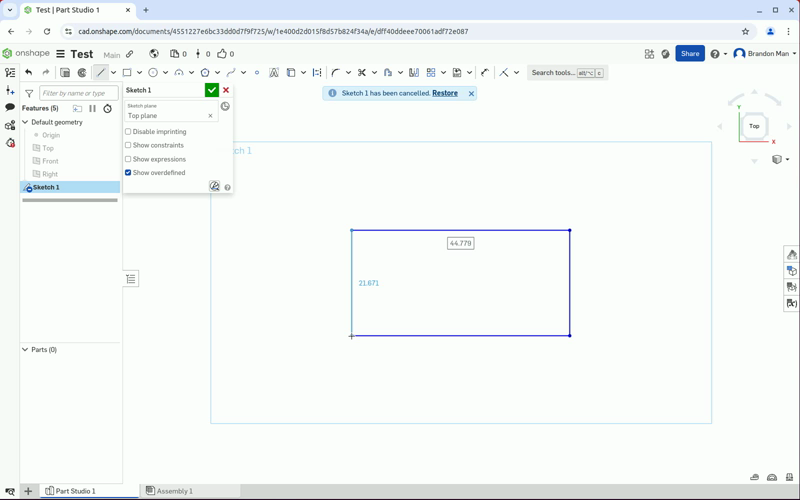
key_up(shift)
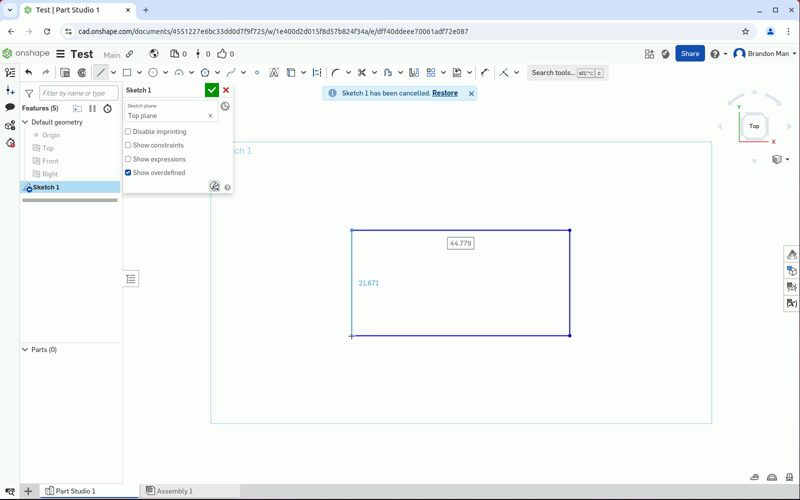
click(351, 335)
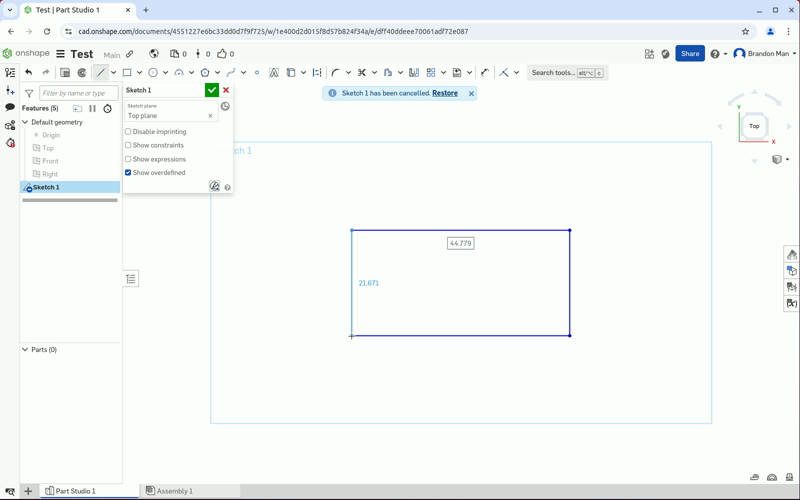
key(esc)
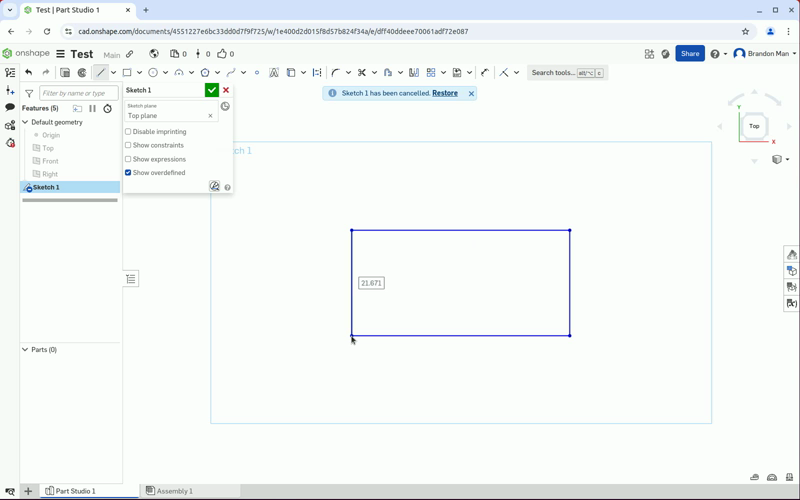
mouse_move(450, 272)
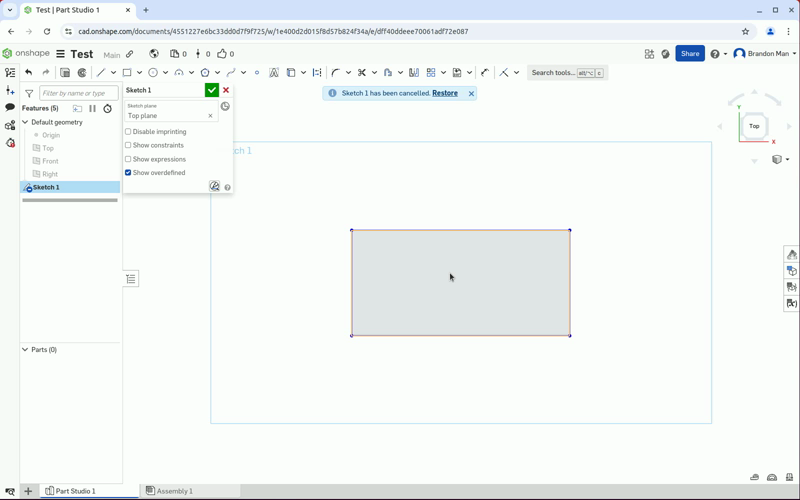
click(450, 272)
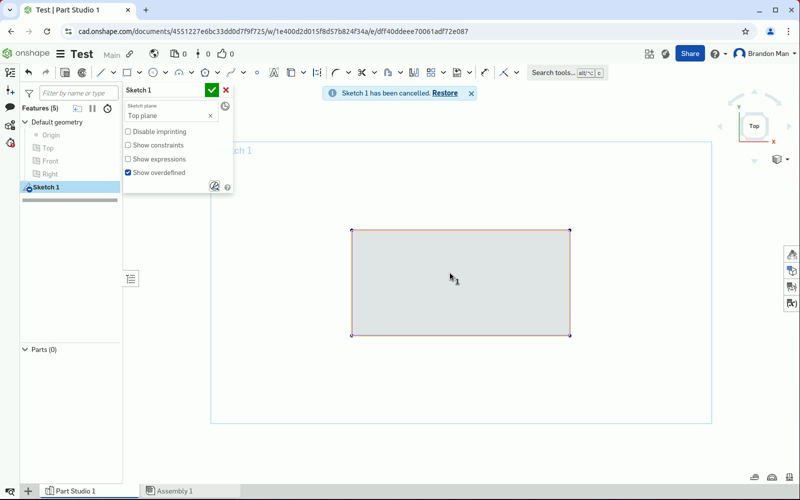
mouse_move(73, 352)
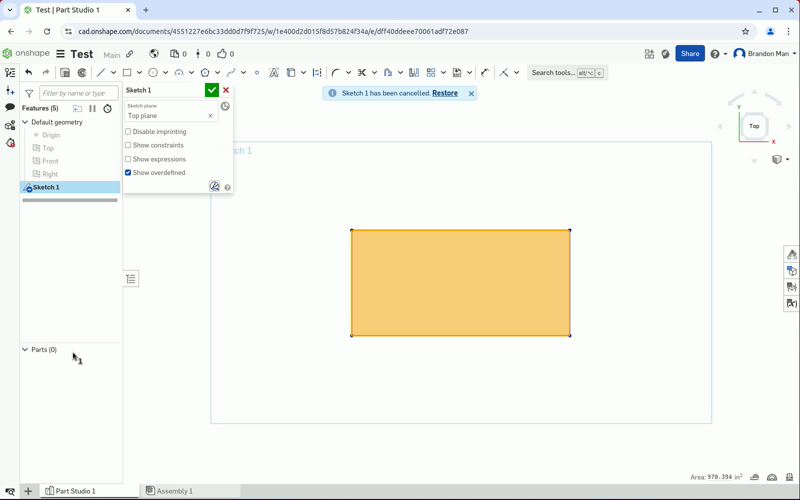
key(shift+y)
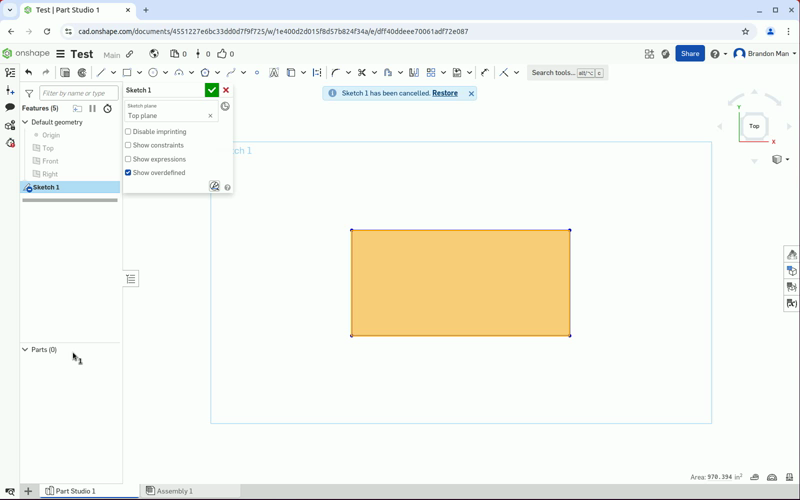
key(shift+e)
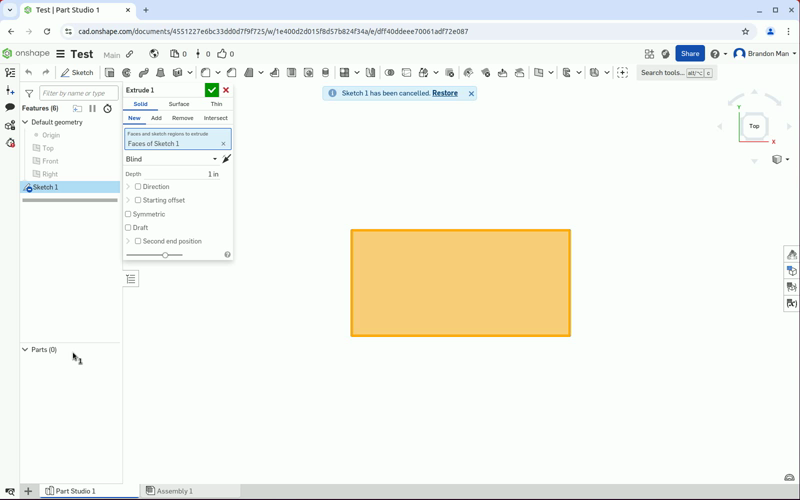
mouse_move(143, 106)
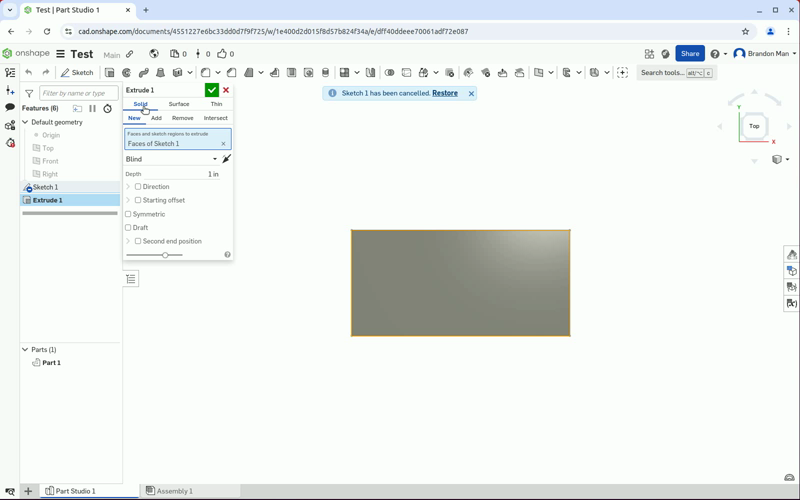
click(143, 106)
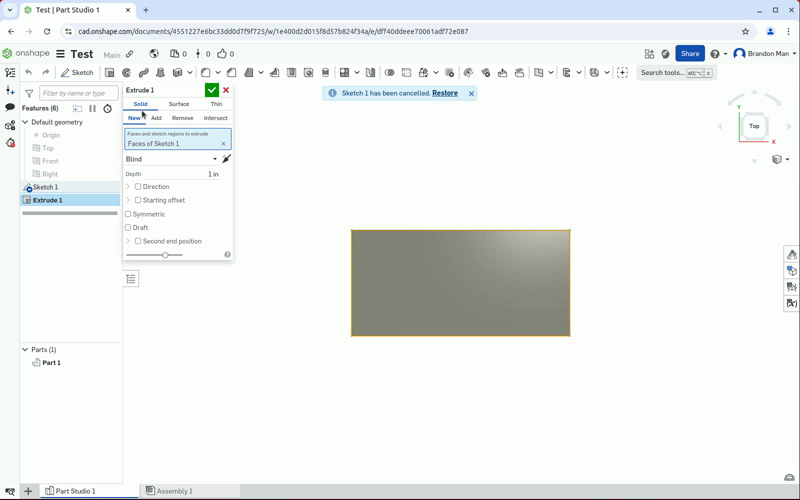
mouse_move(137, 120)
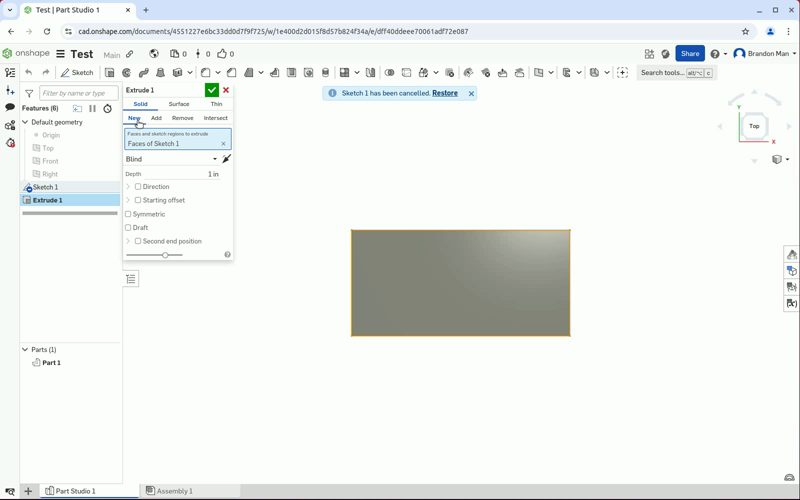
click(137, 120)
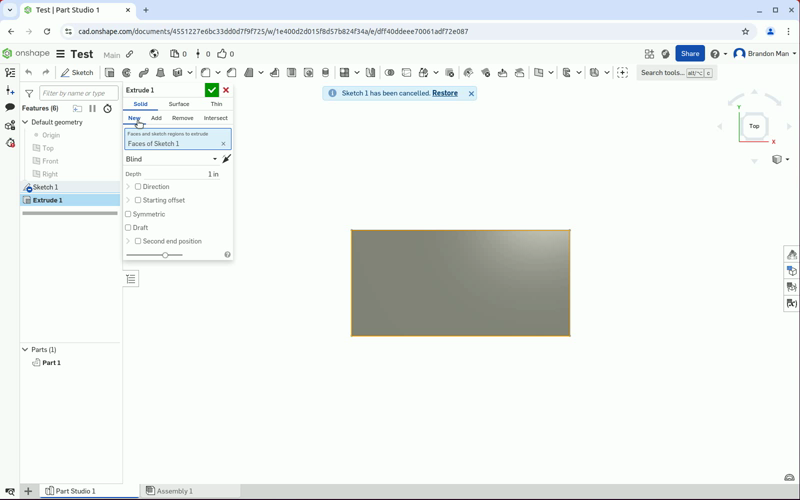
key(tab, 4)
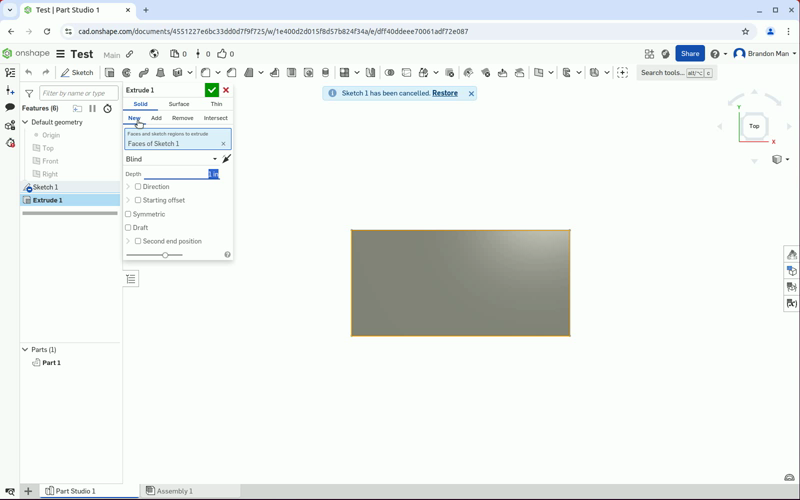
text(4.574)
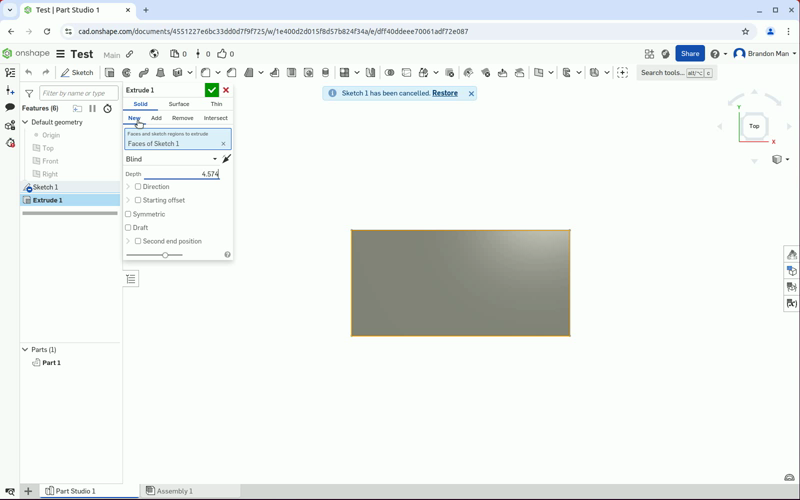
key(enter)
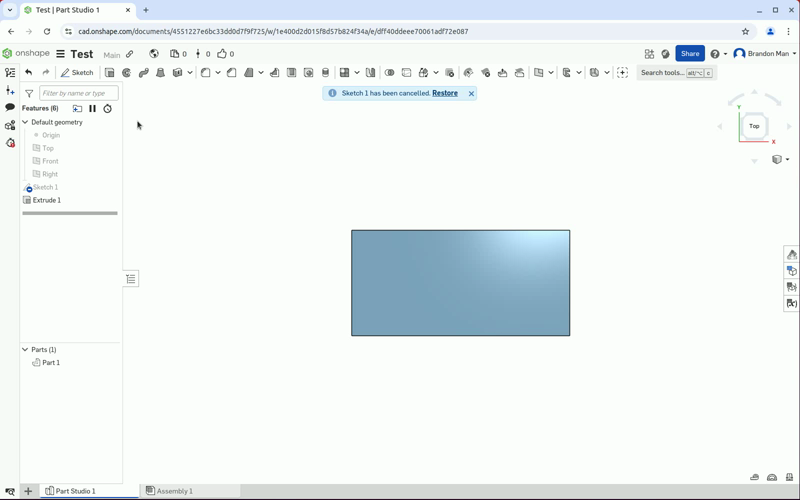
key(shift+h)
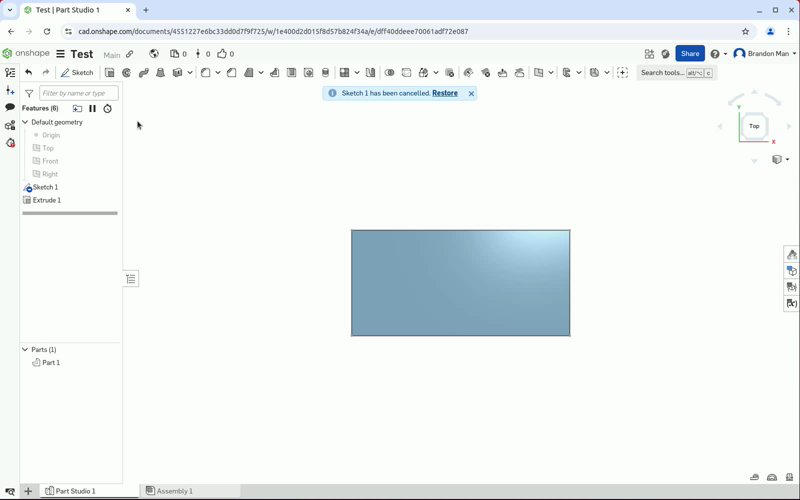
key(shift+h)
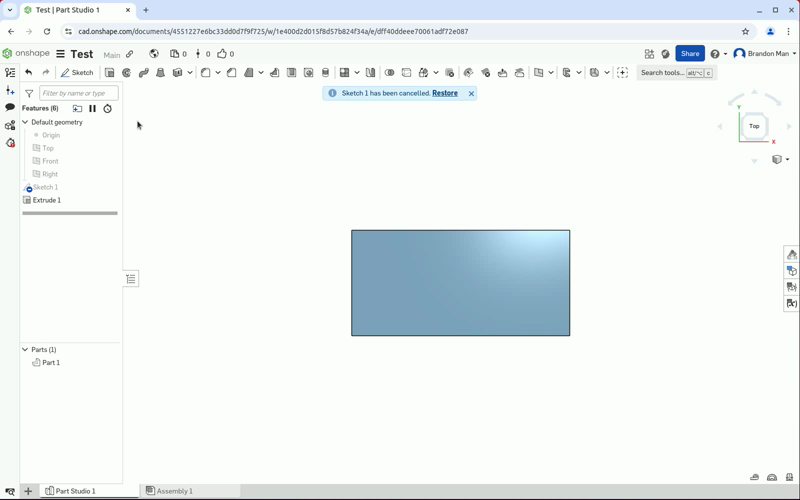
mouse_move(73, 189)
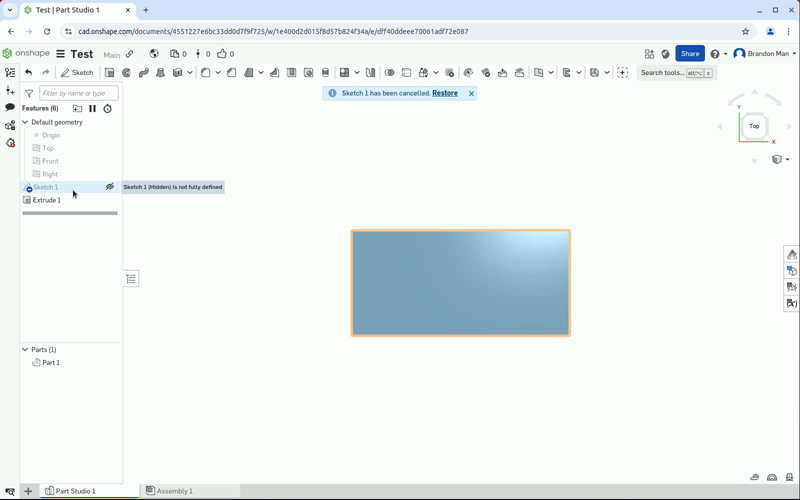
click(73, 189)
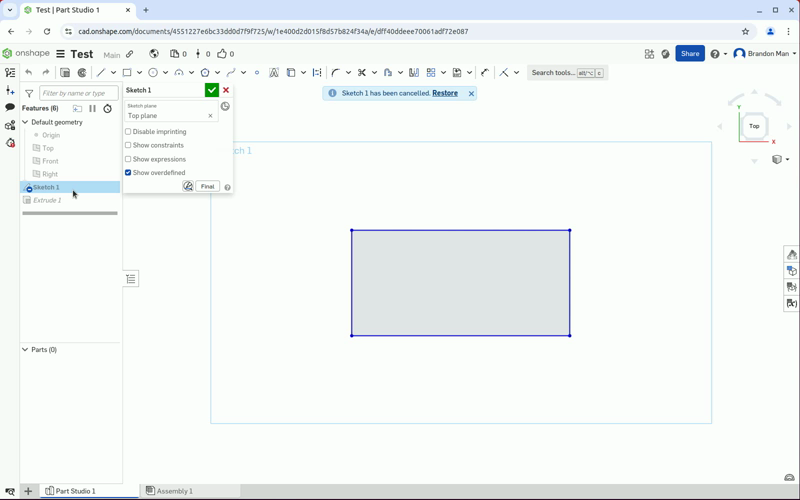
mouse_move(229, 92)
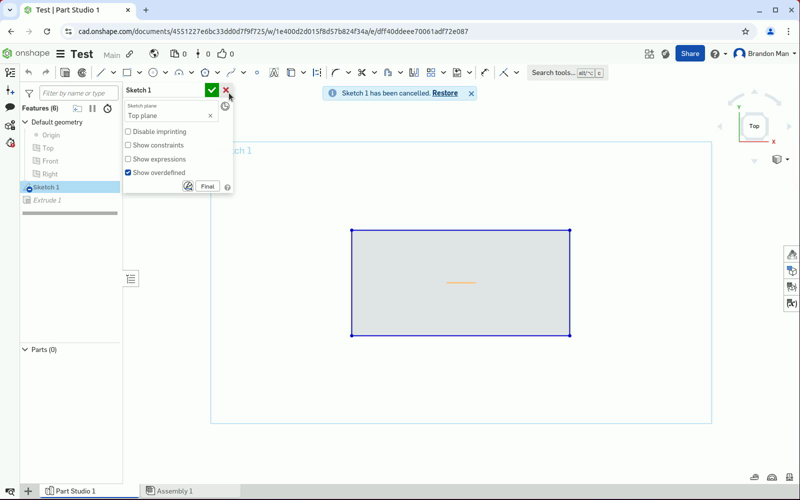
click(229, 92)
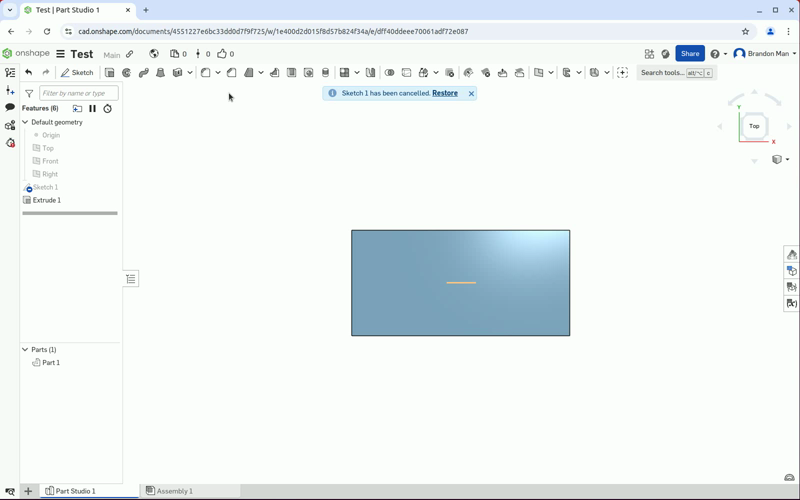
mouse_move(73, 352)
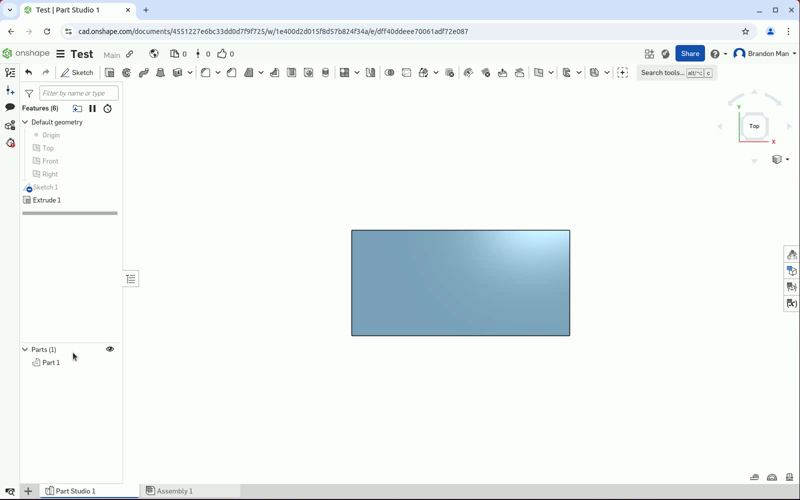
key(y)
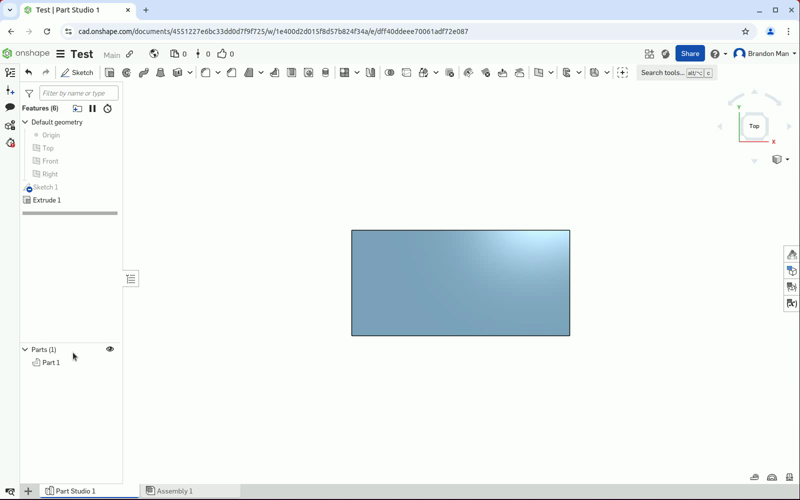
key(shift+p)
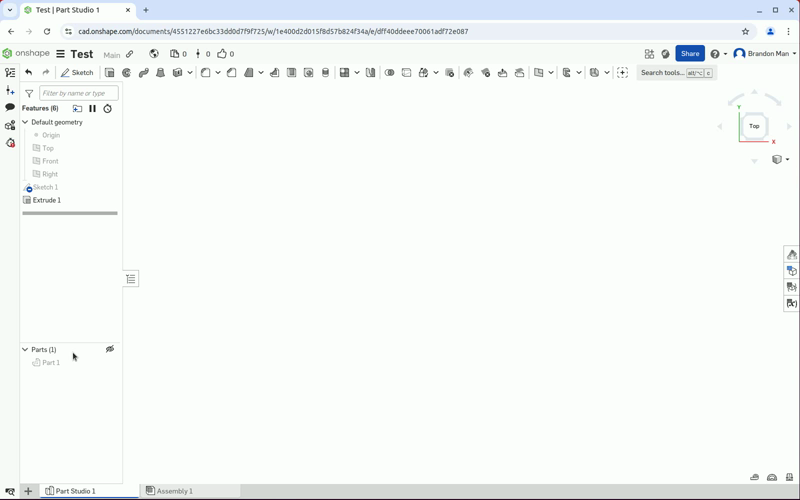
key(space)
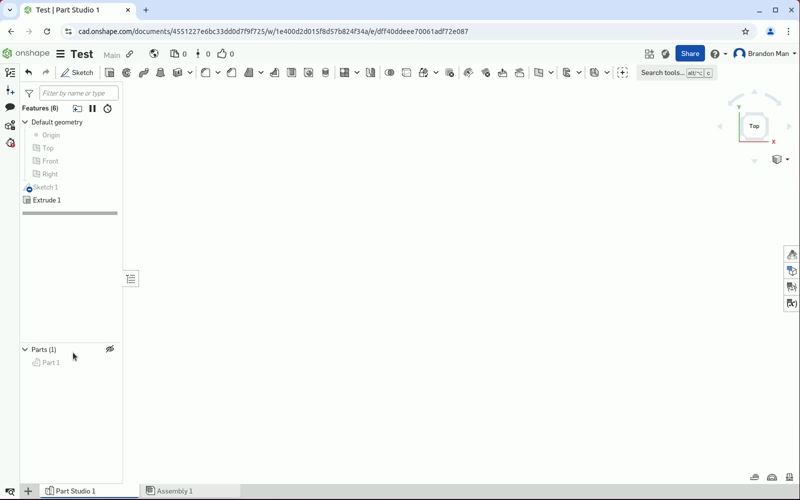
key_down(shift)
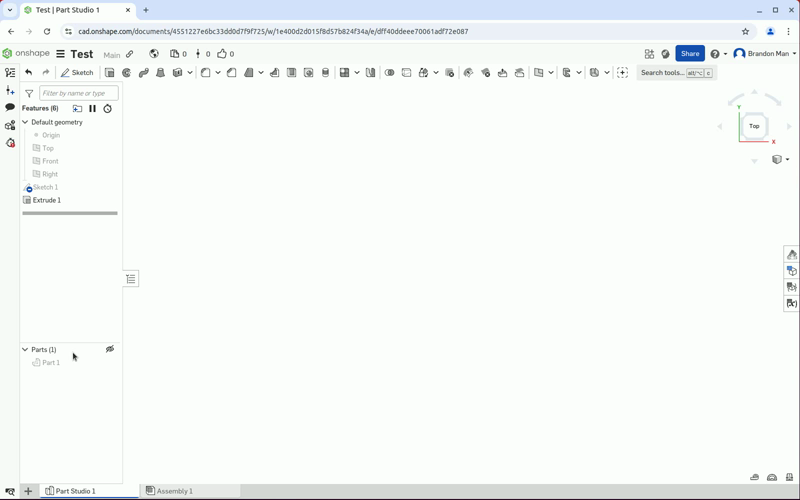
key(up)
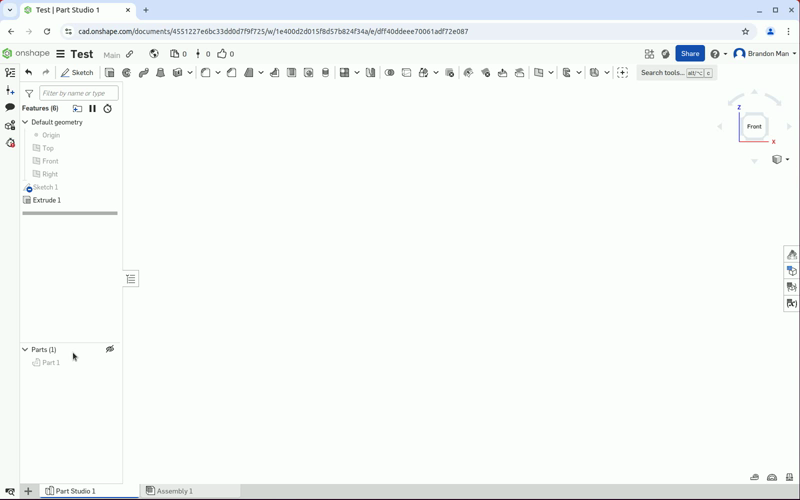
key_up(shift)
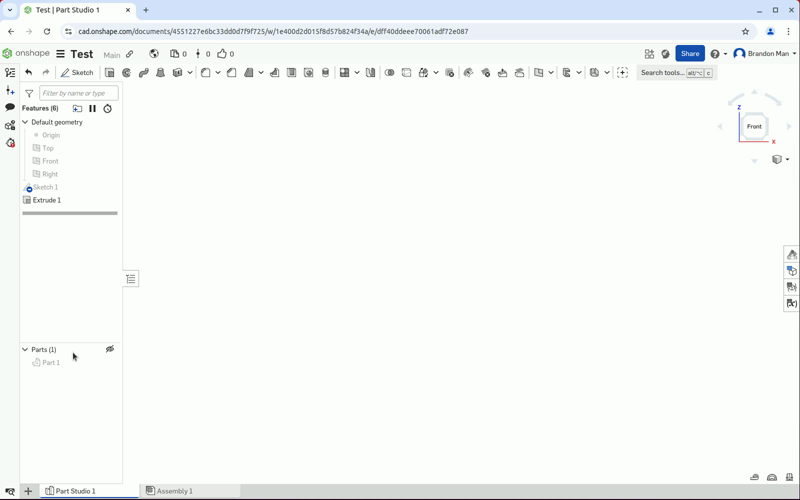
key(space)
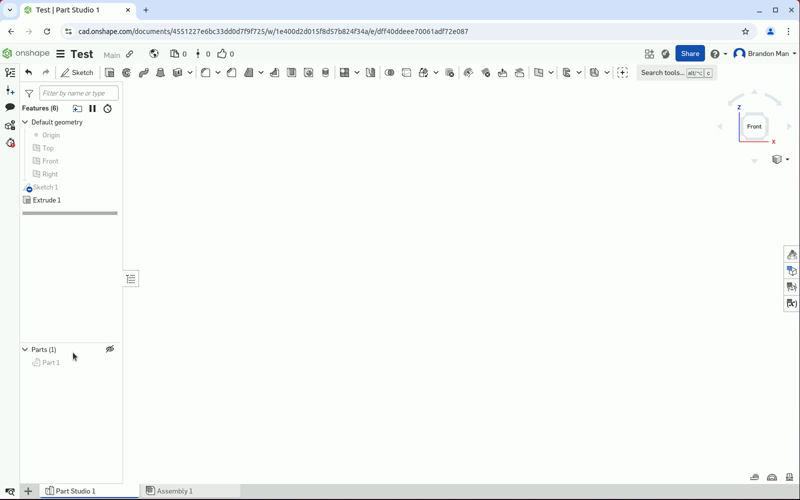
key_down(shift)
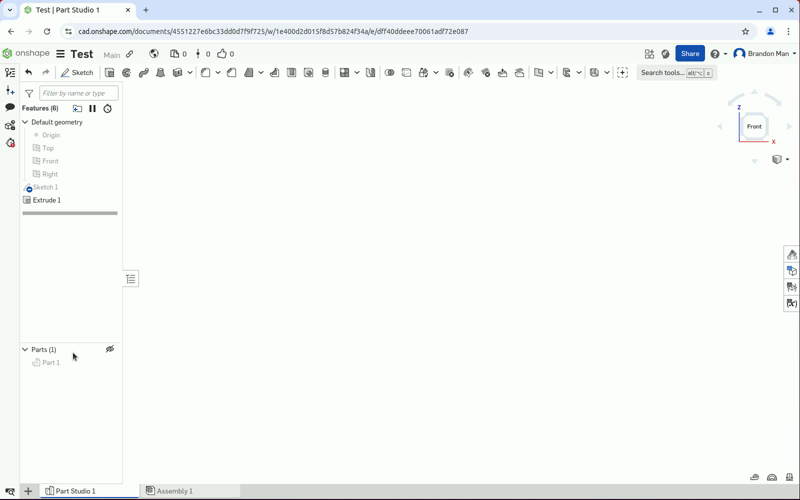
key(left)
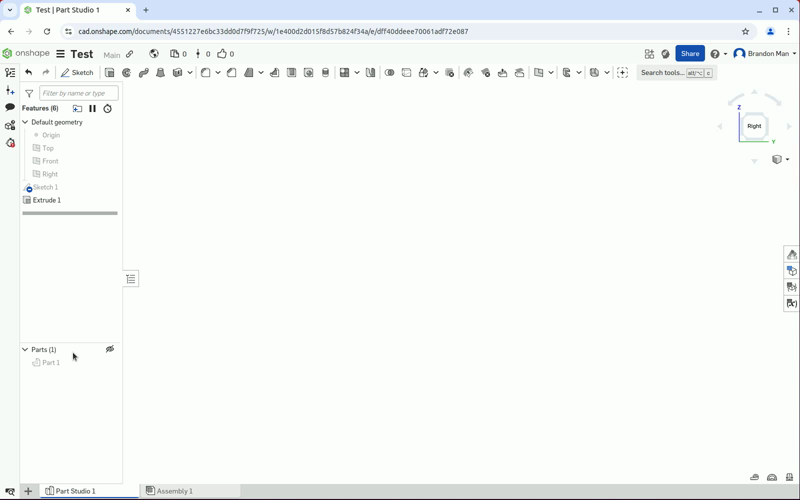
key_up(shift)
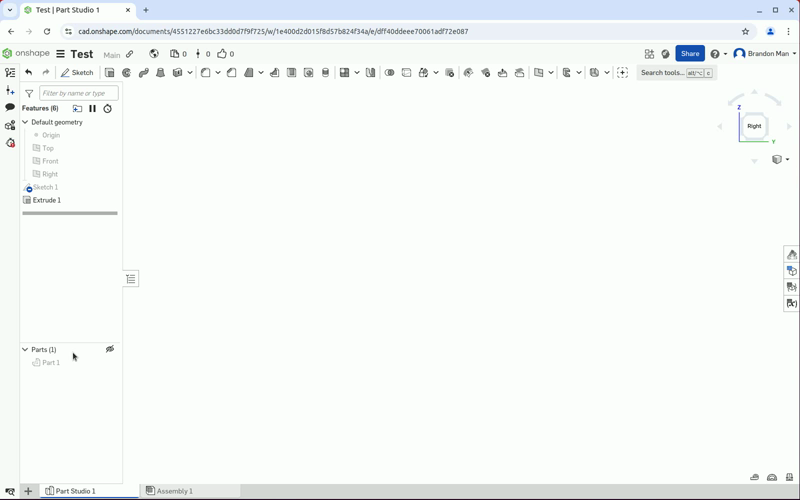
mouse_move(73, 352)
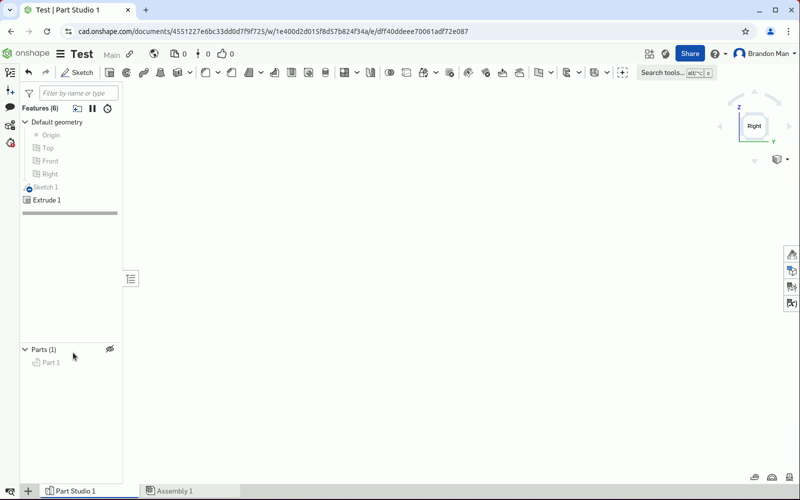
key(shift+y)
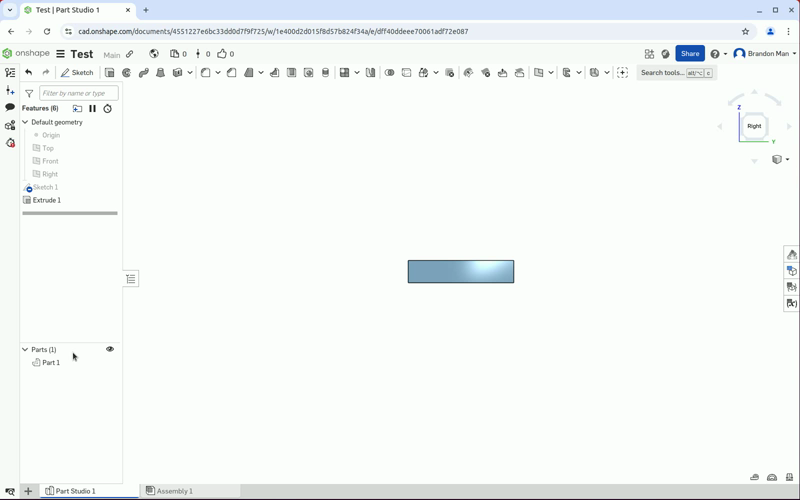
mouse_move(541, 75)
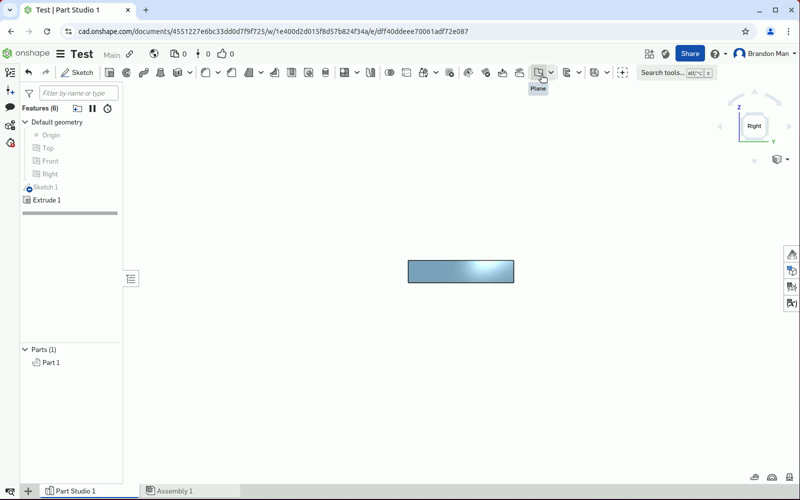
click(541, 75)
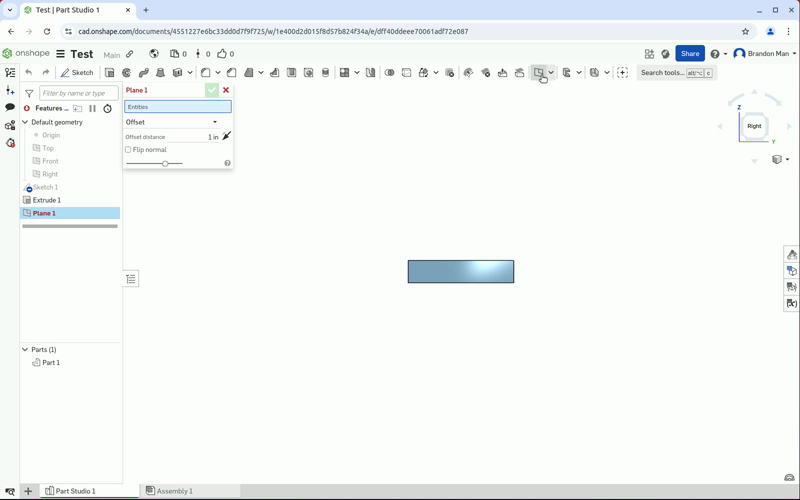
mouse_move(73, 176)
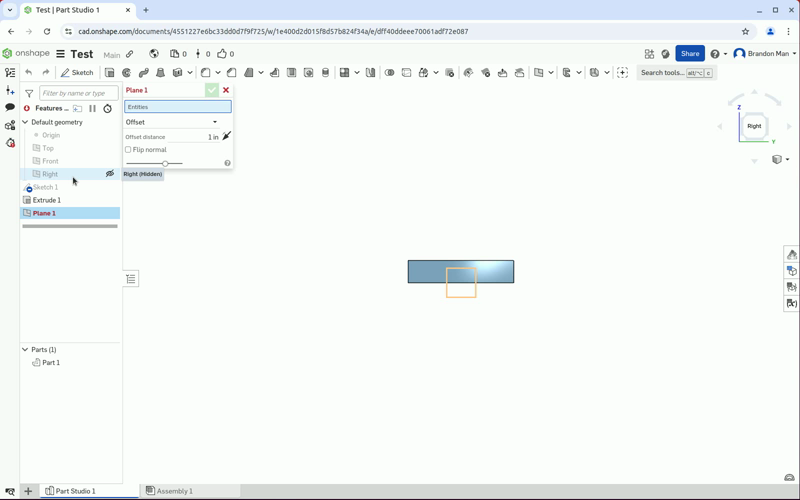
click(73, 176)
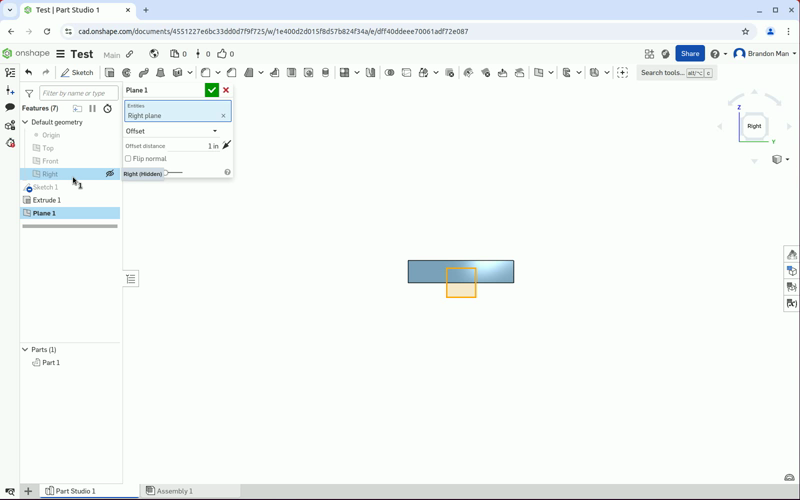
key(tab, 2)
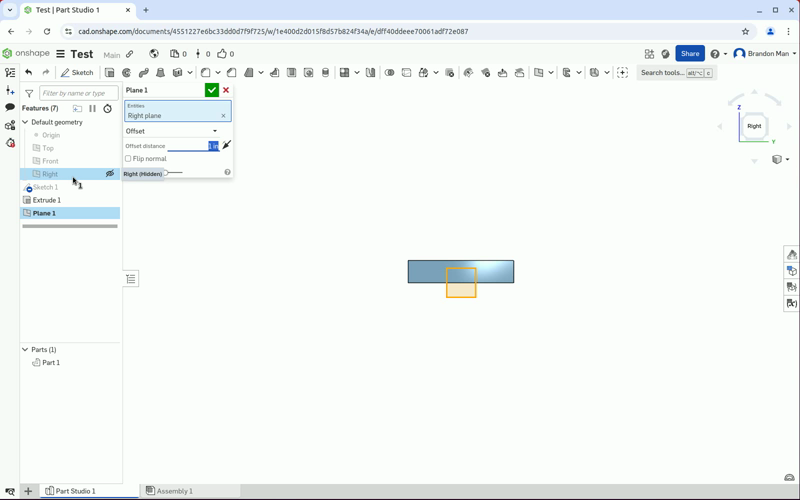
text(22.4)
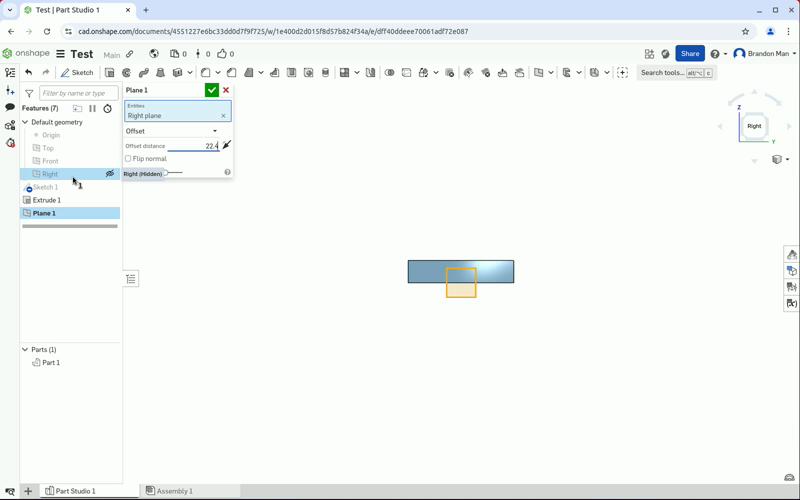
key(enter, 2)
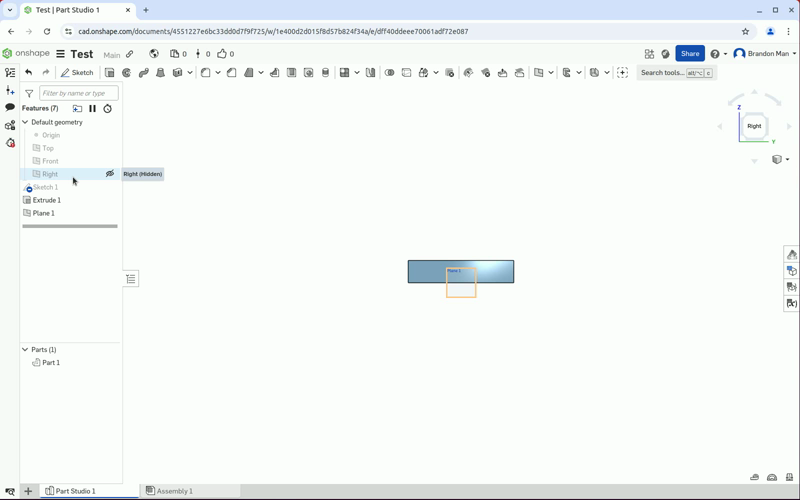
key(shift+s)
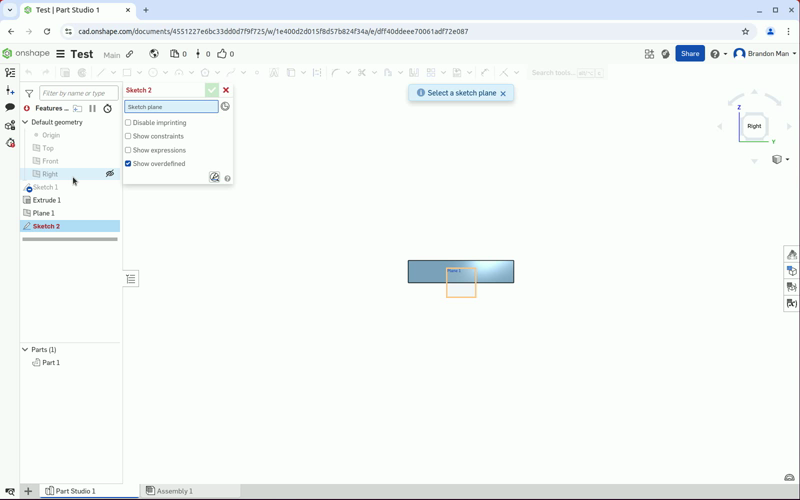
mouse_move(73, 215)
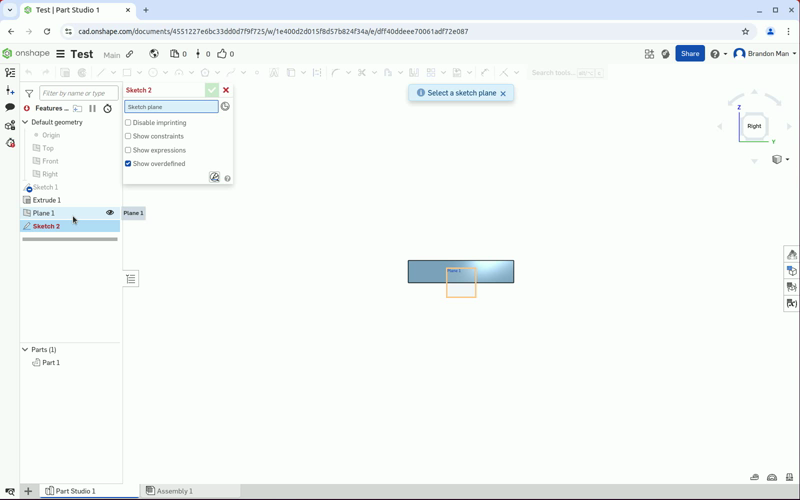
click(73, 215)
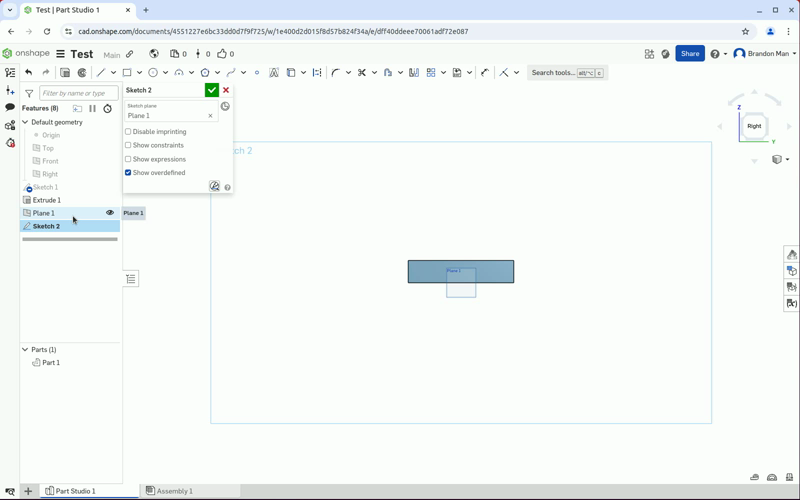
mouse_move(73, 352)
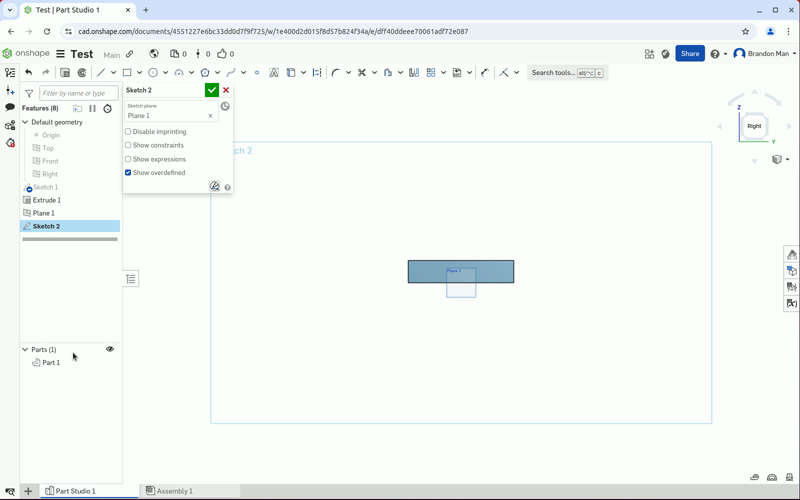
key(y)
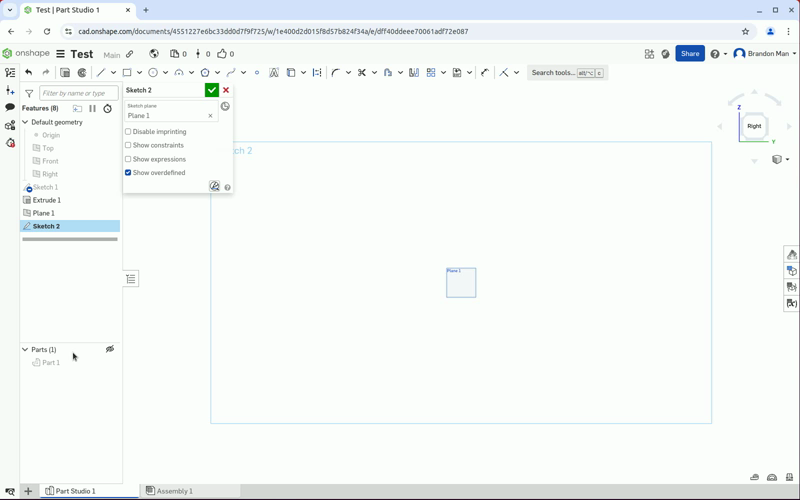
key(l)
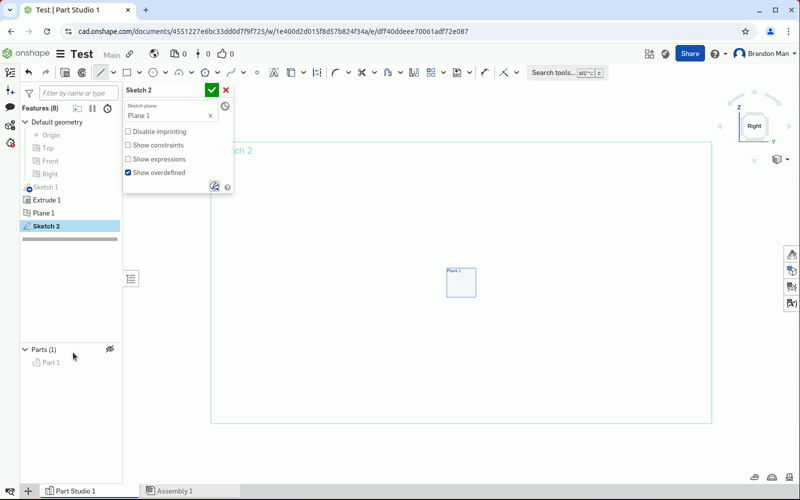
key_down(shift)
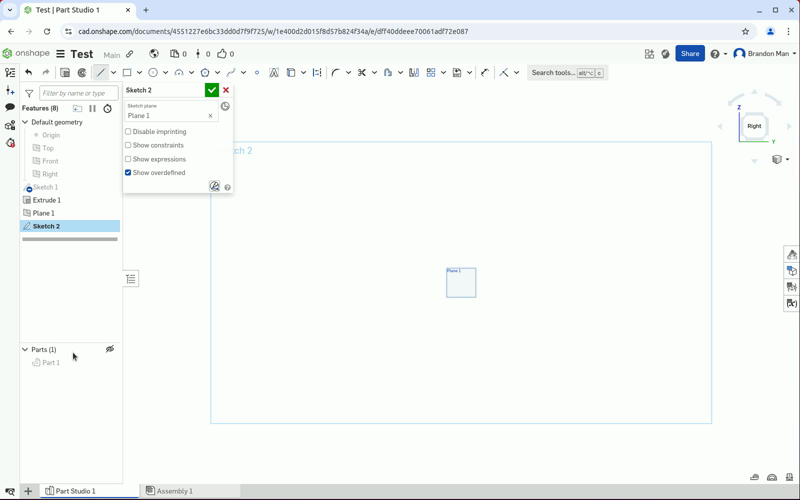
mouse_move(407, 282)
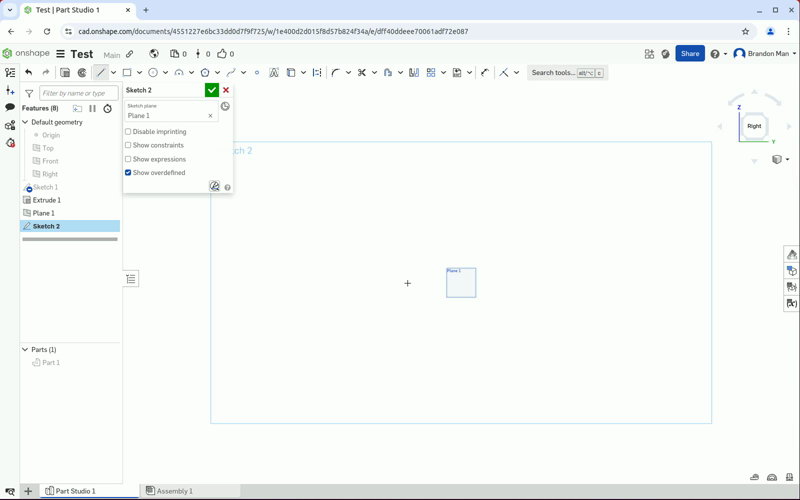
click(407, 282)
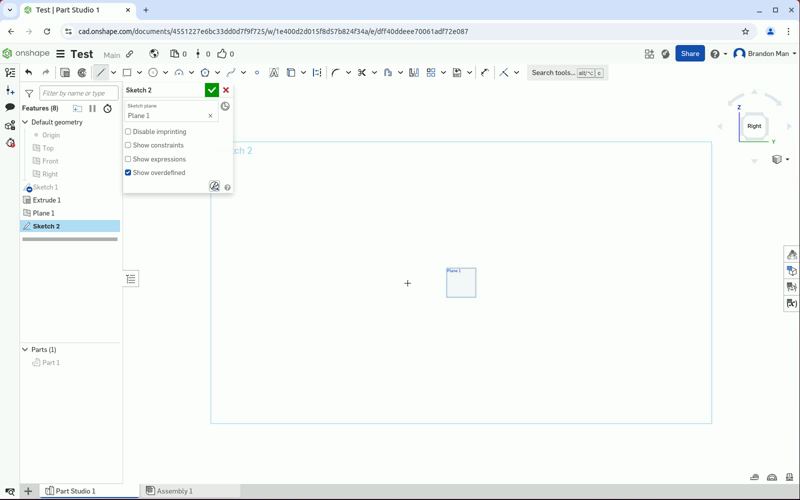
key_up(shift)
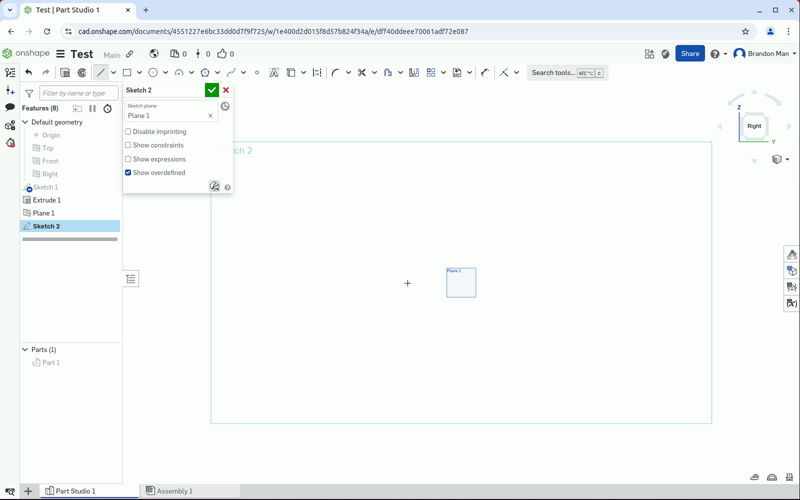
key_down(shift)
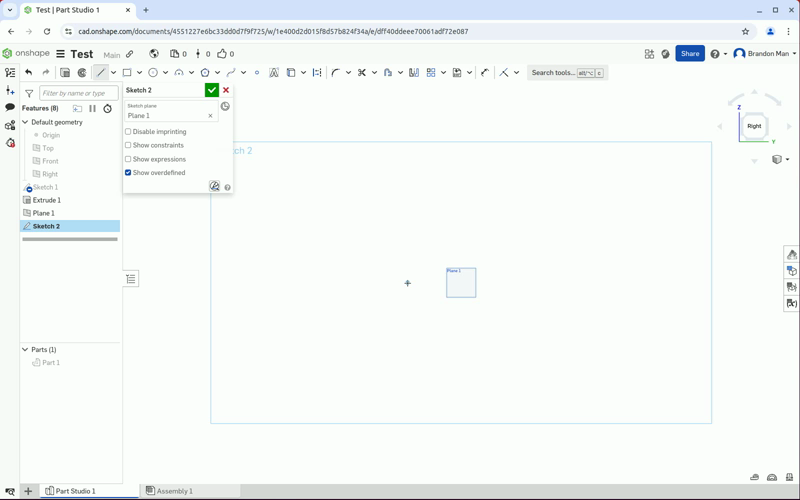
mouse_move(513, 282)
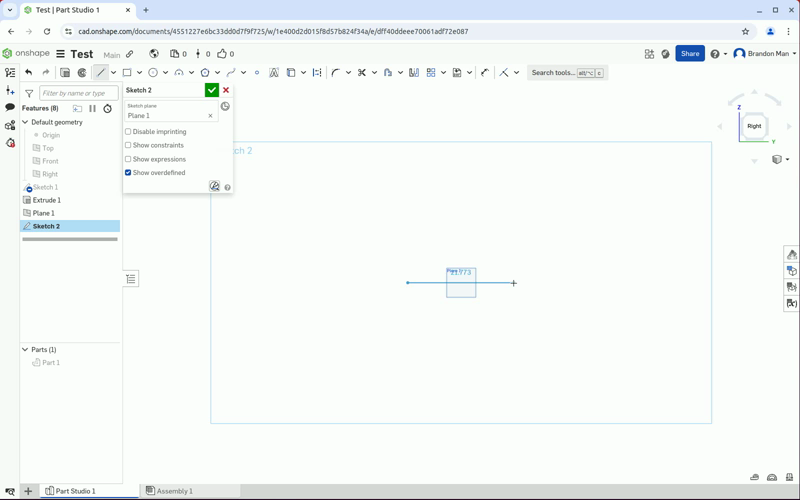
click(513, 282)
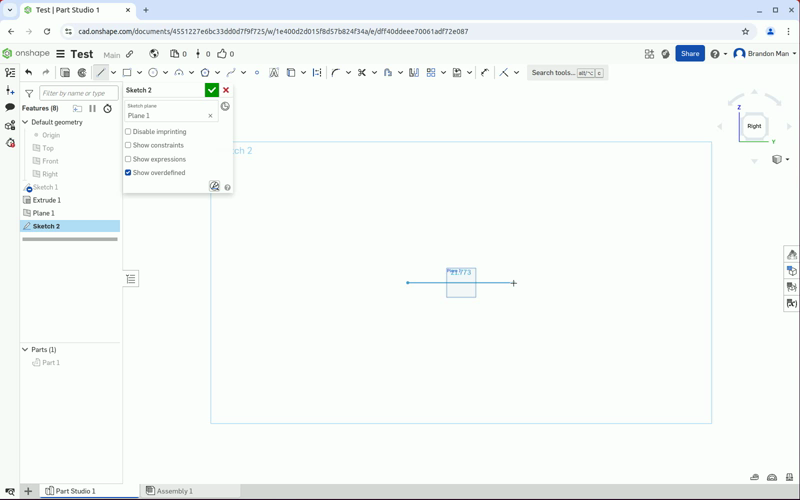
key_up(shift)
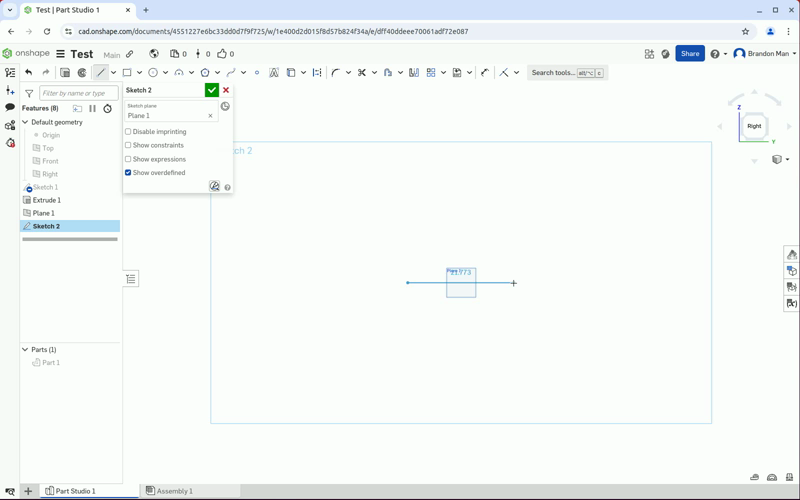
key_down(shift)
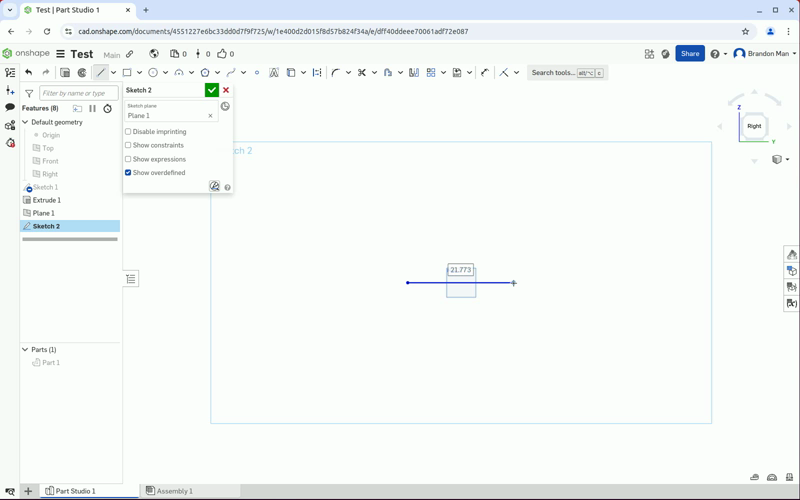
mouse_move(543, 282)
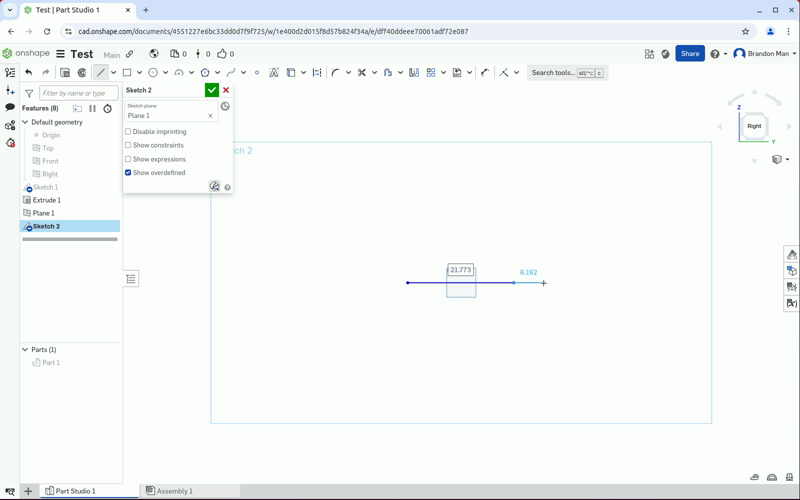
mouse_move(513, 260)
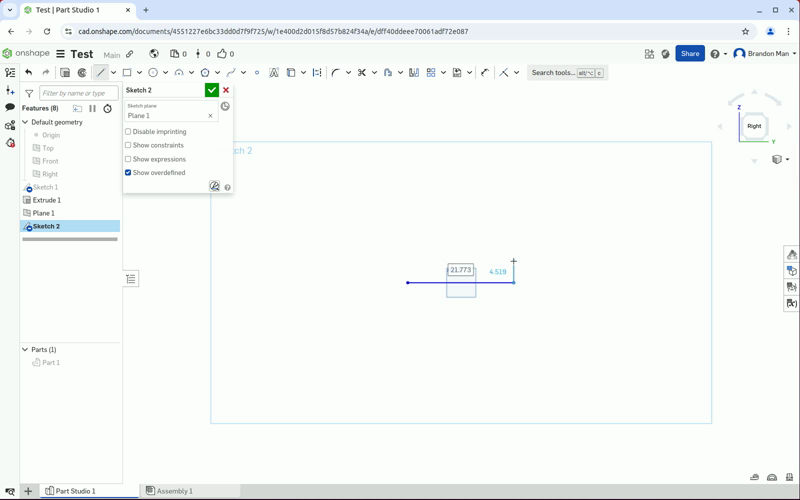
click(513, 260)
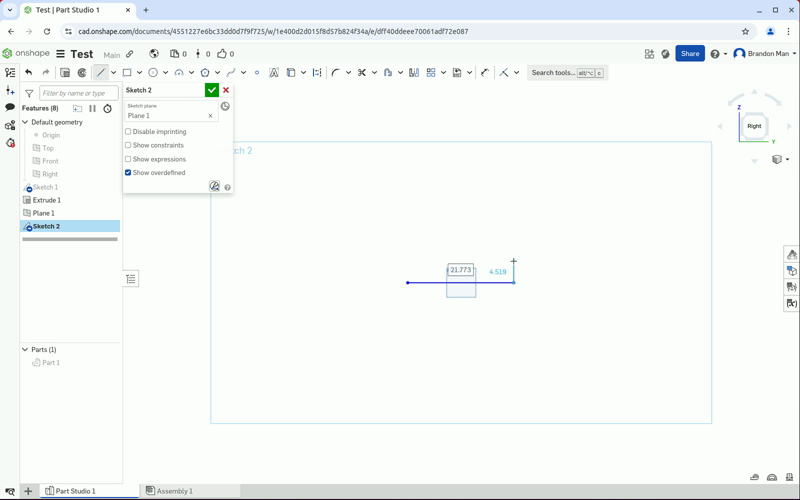
key_up(shift)
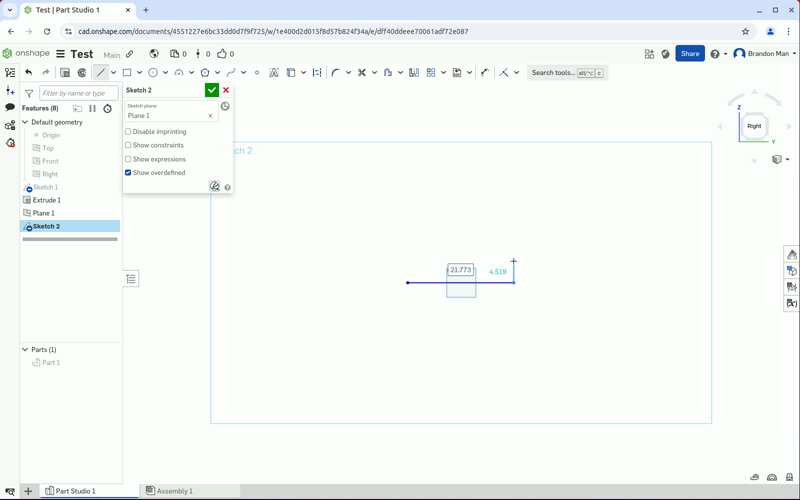
key_down(shift)
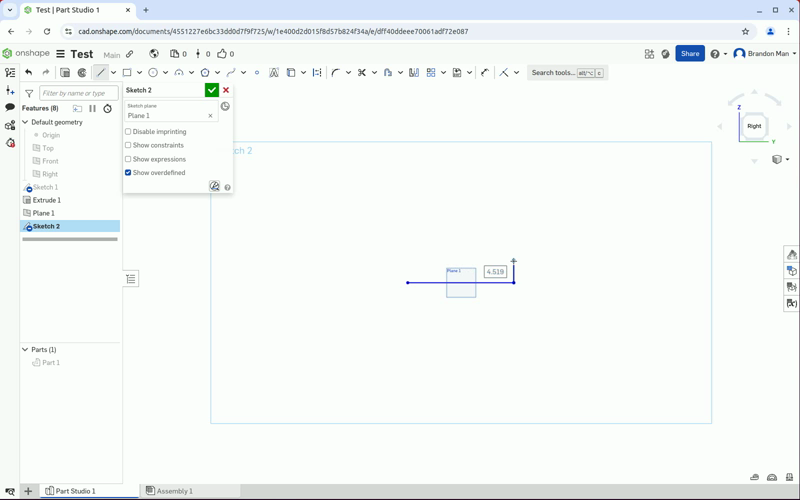
mouse_move(407, 260)
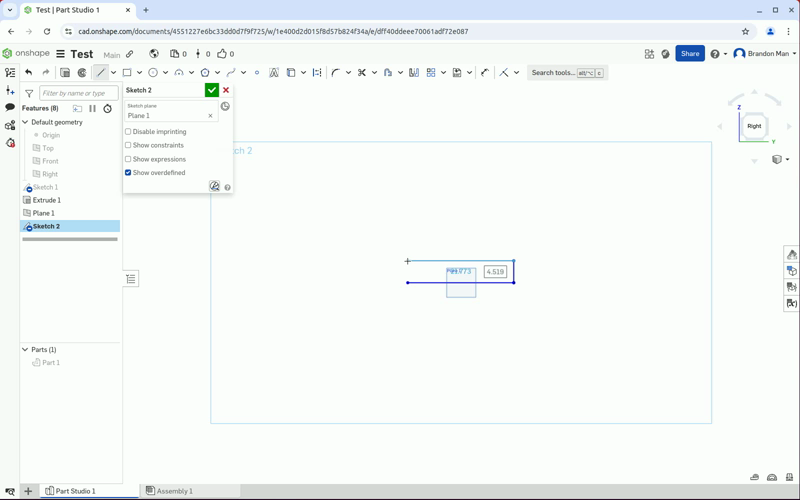
click(407, 260)
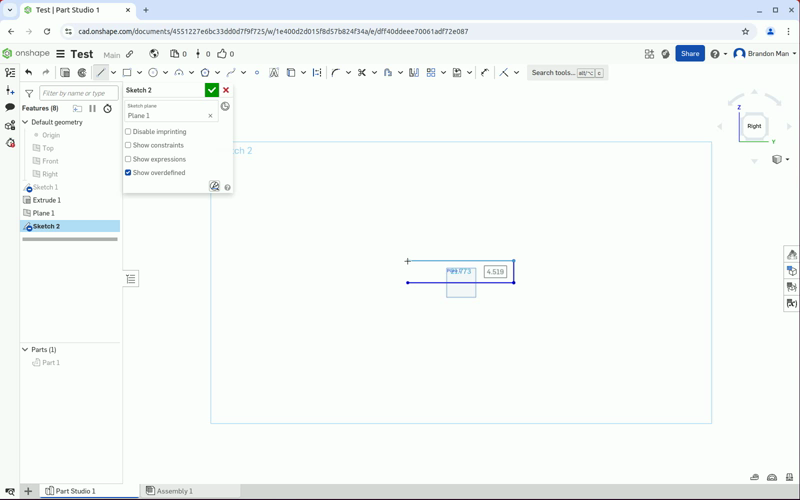
key_up(shift)
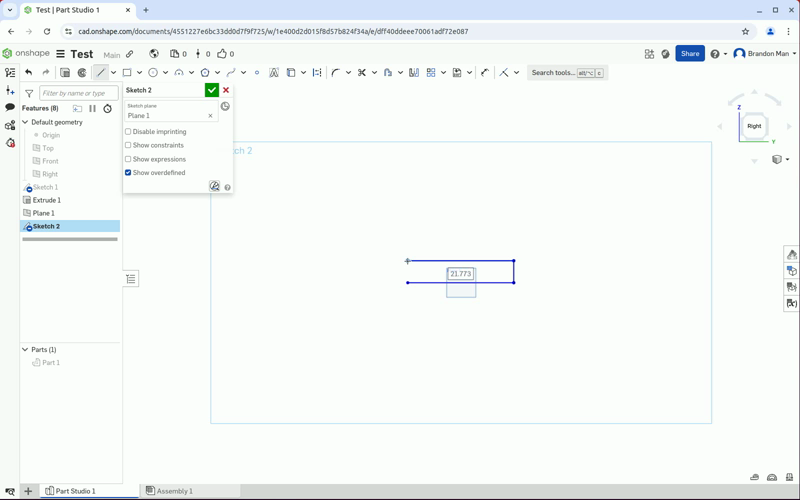
mouse_move(437, 260)
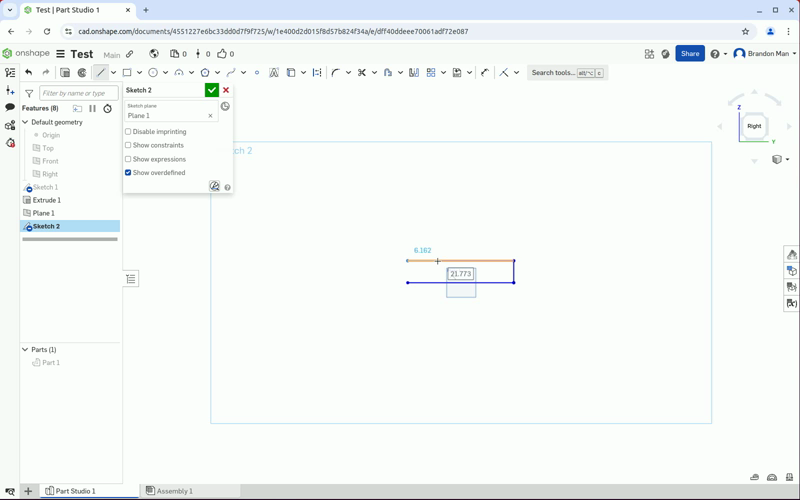
key_down(shift)
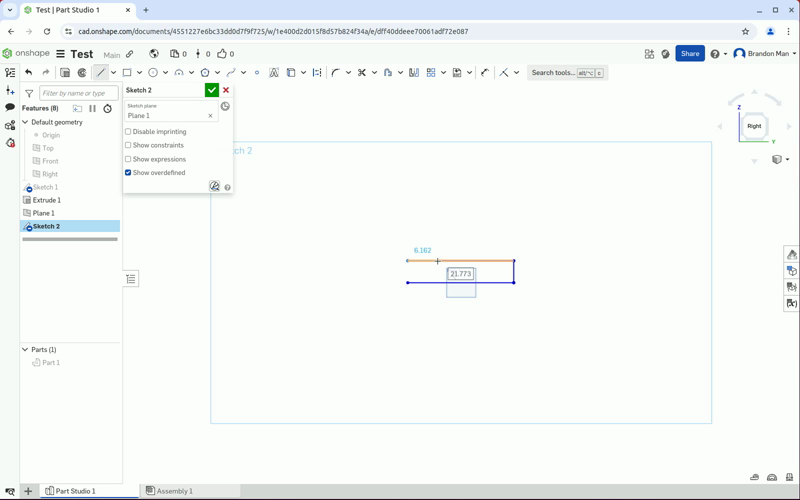
mouse_move(407, 282)
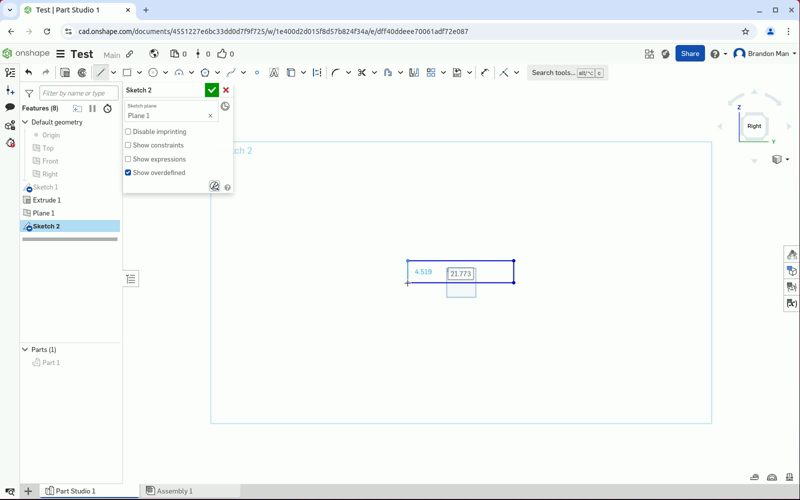
key_up(shift)
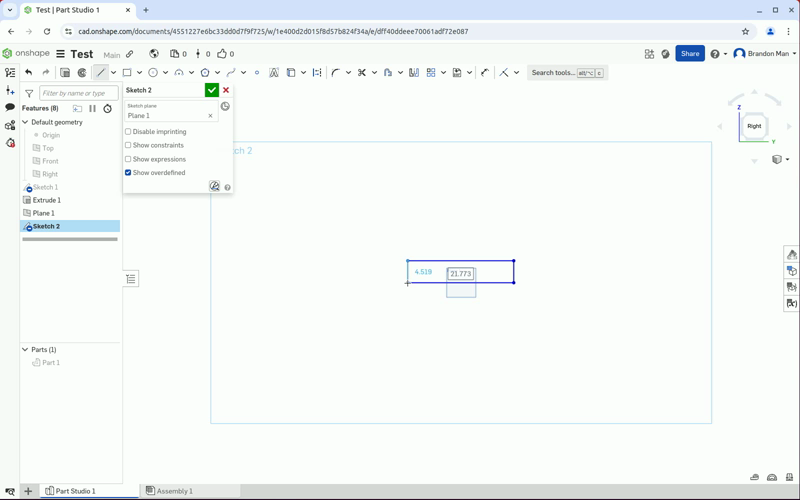
click(407, 282)
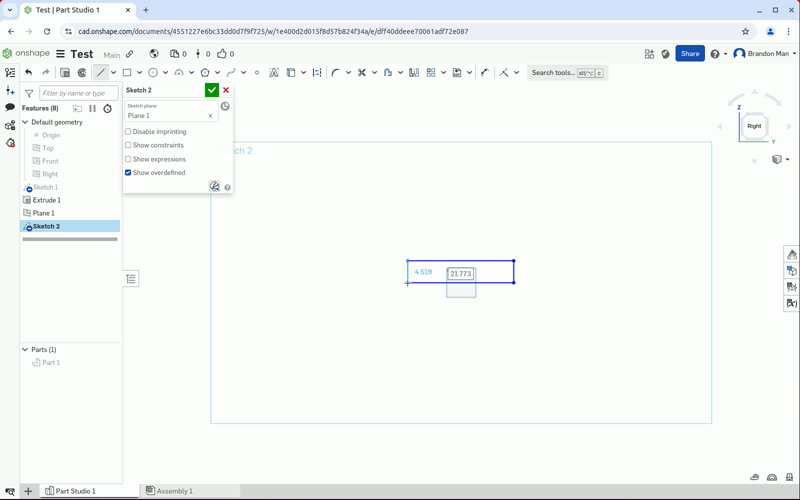
key(esc)
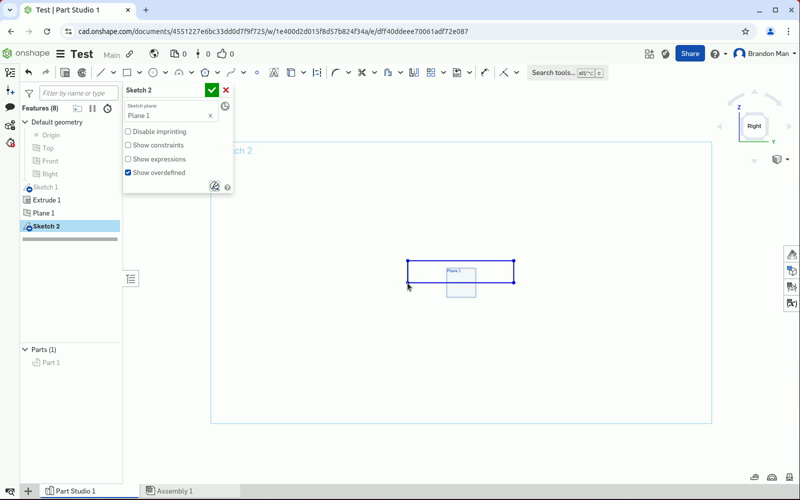
mouse_move(470, 281)
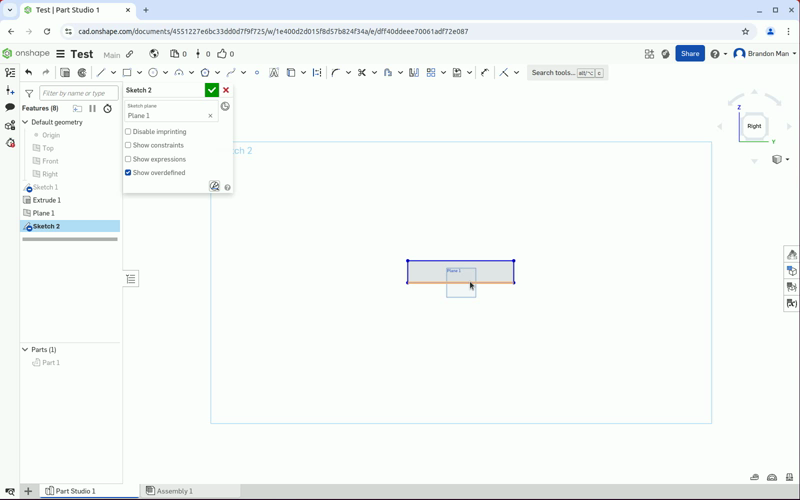
click(470, 281)
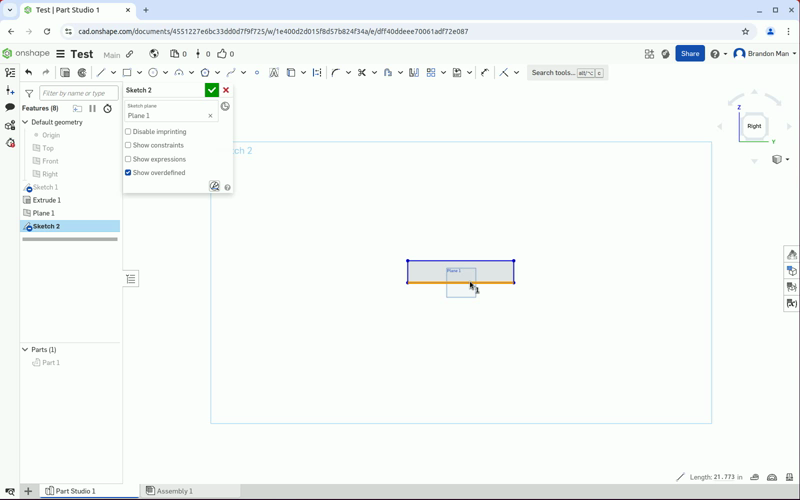
mouse_move(73, 352)
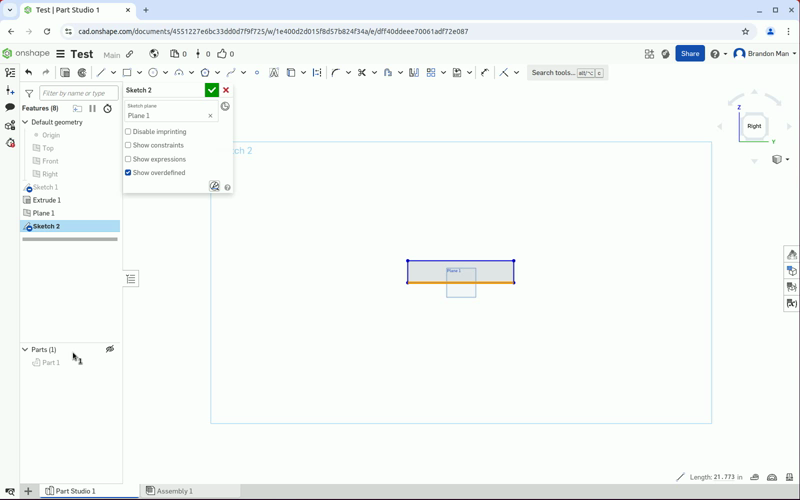
key(shift+y)
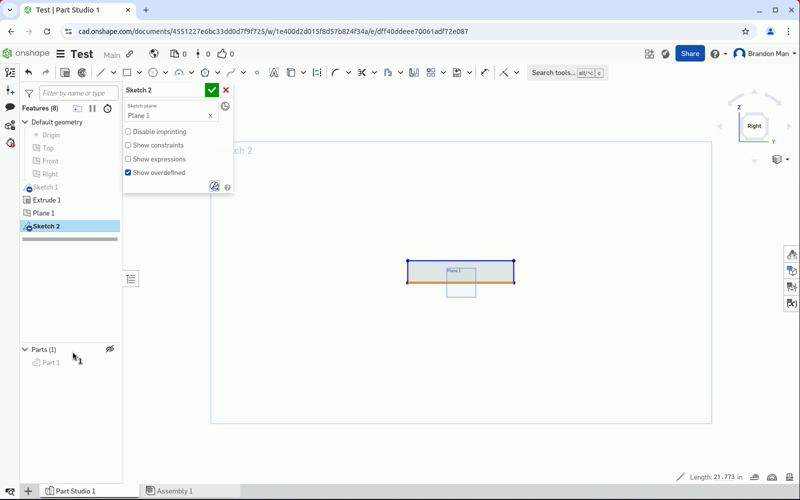
key(shift+e)
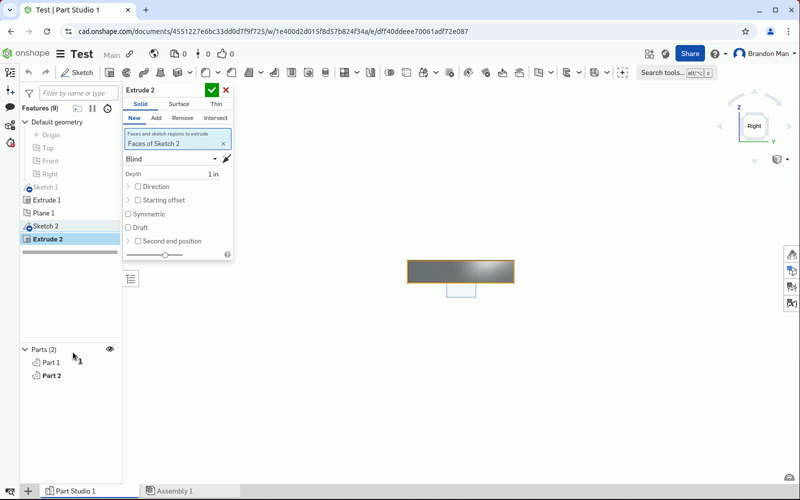
mouse_move(143, 106)
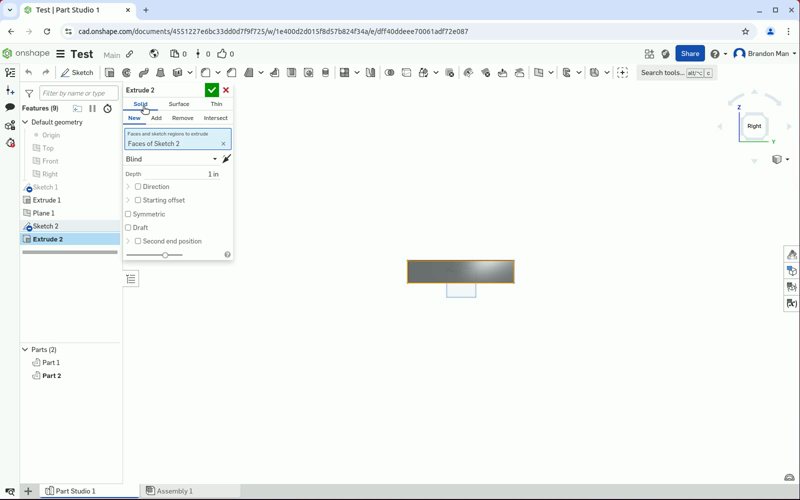
click(143, 106)
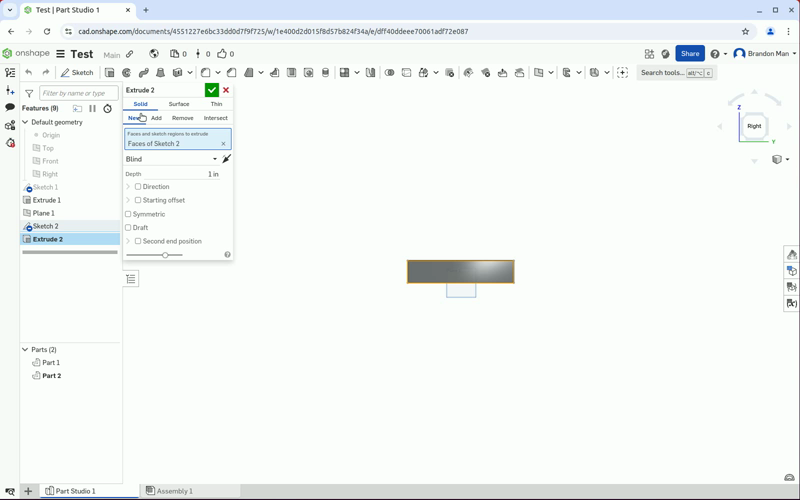
mouse_move(137, 120)
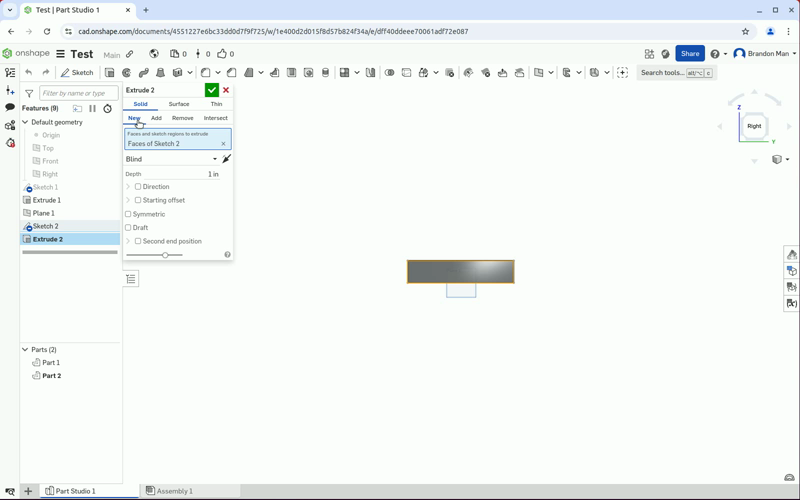
click(137, 120)
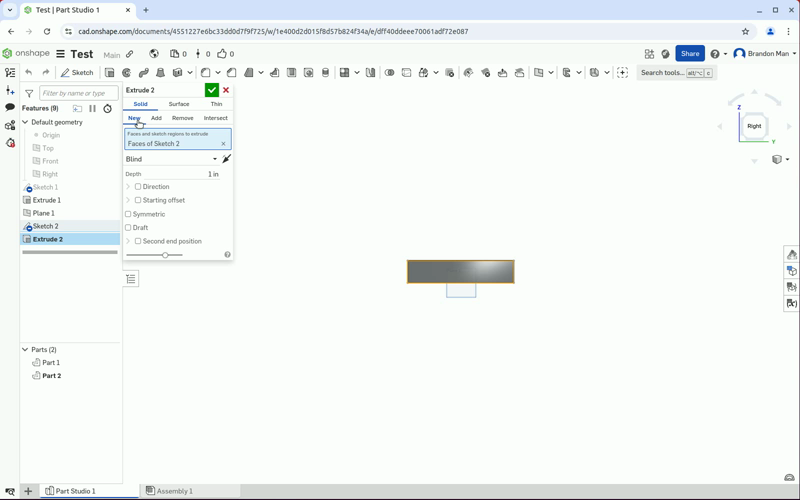
key(tab, 4)
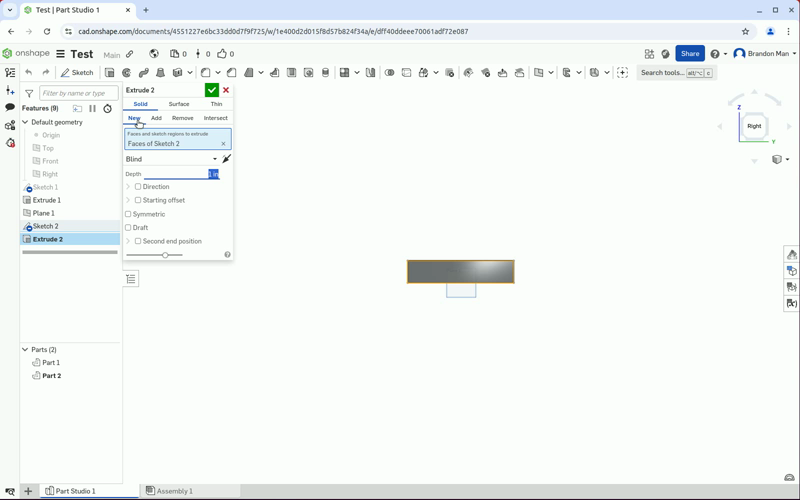
text(0.722)
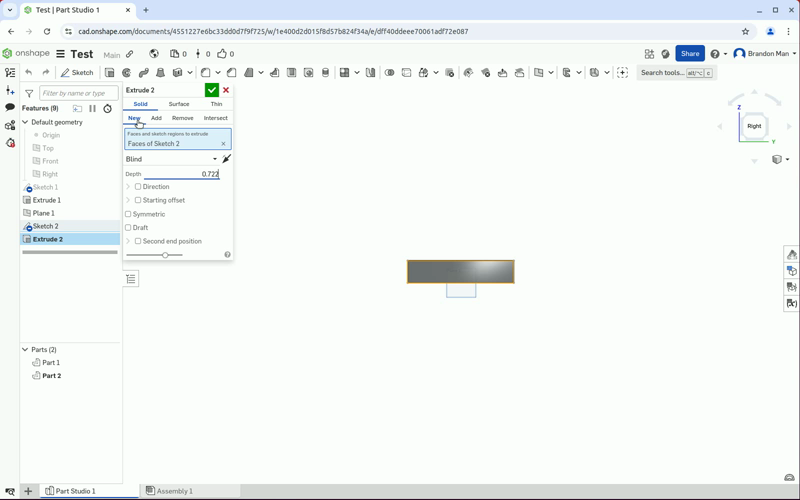
key(enter)
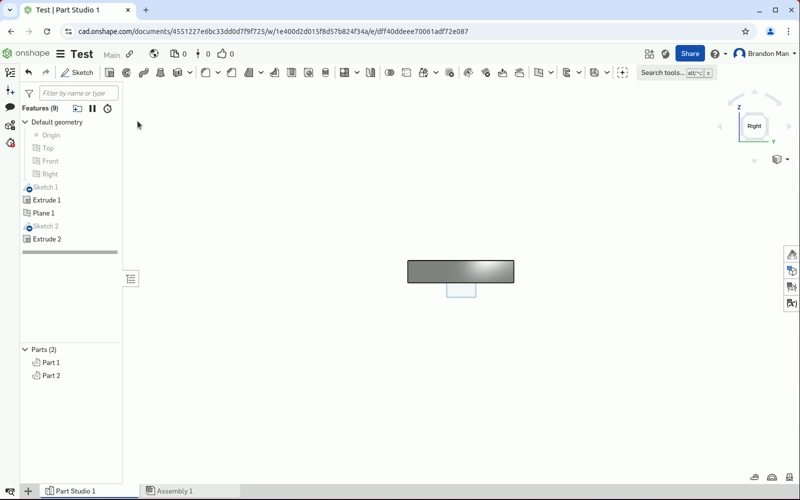
key(shift+h)
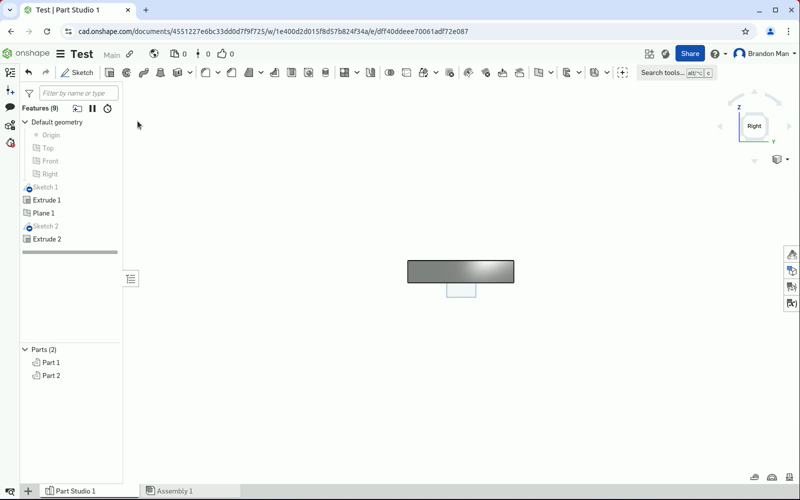
key(shift+h)
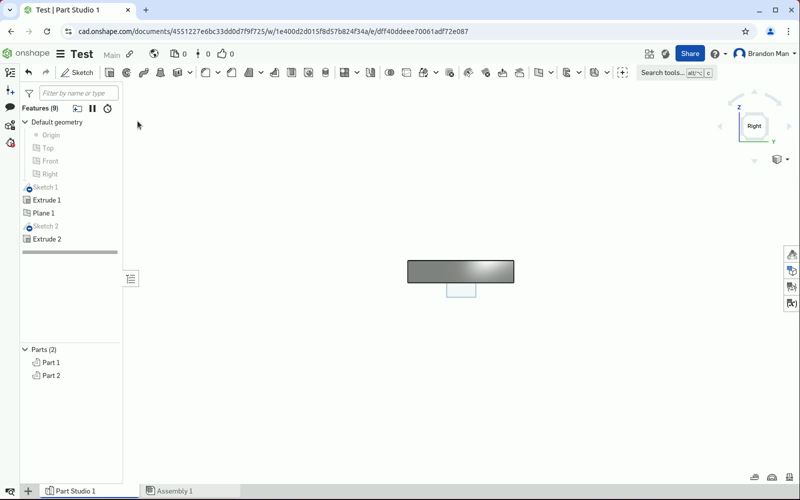
mouse_move(73, 189)
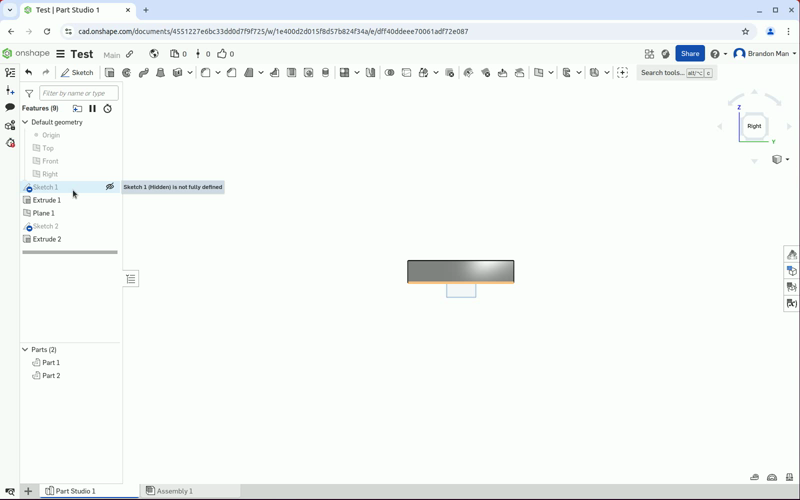
click(73, 189)
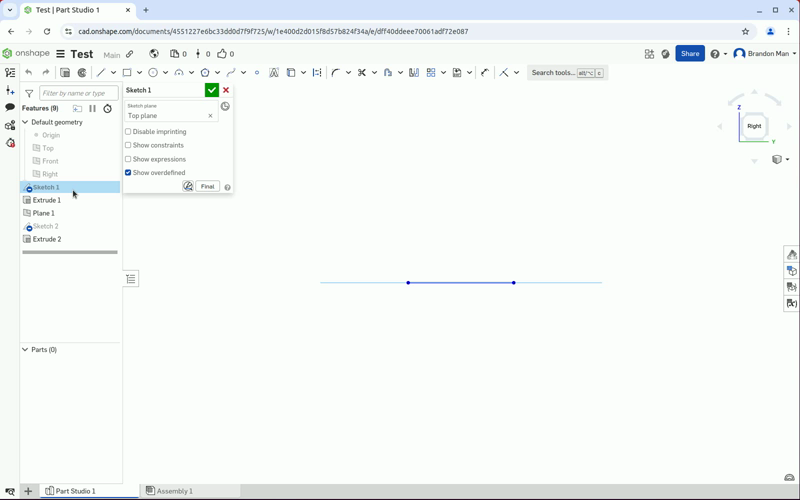
mouse_move(229, 92)
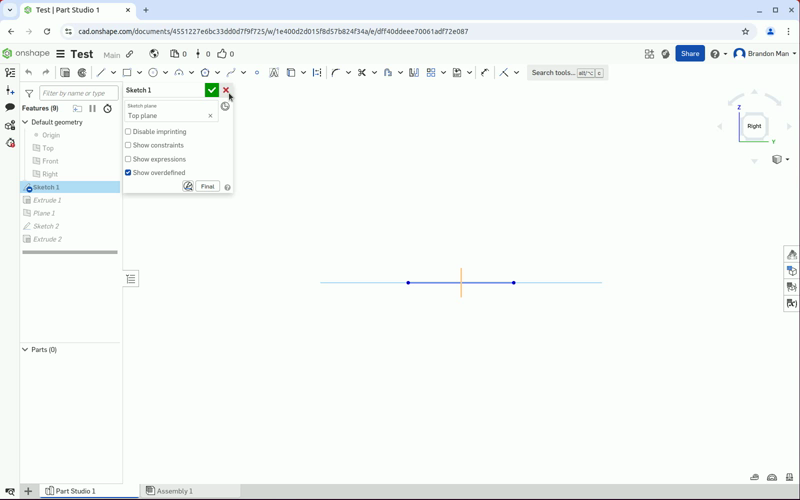
click(229, 92)
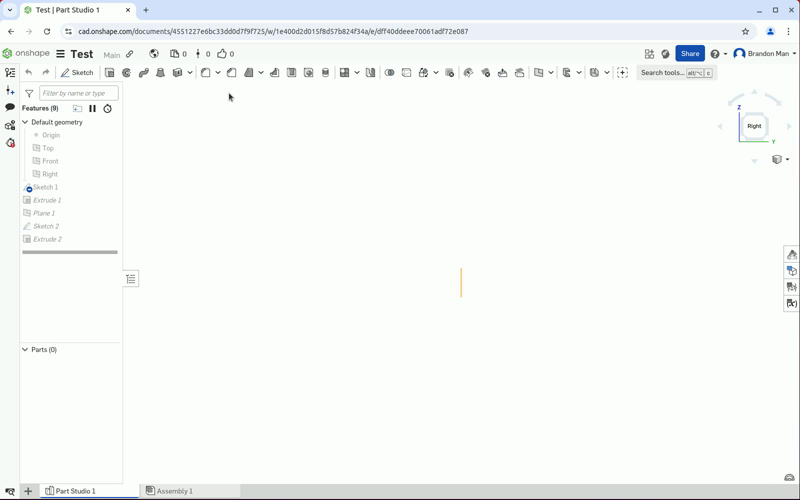
key(shift+s)
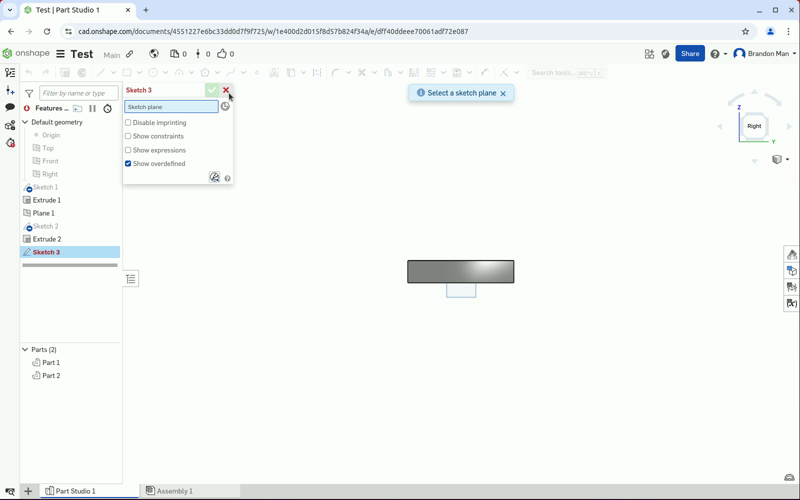
mouse_move(73, 215)
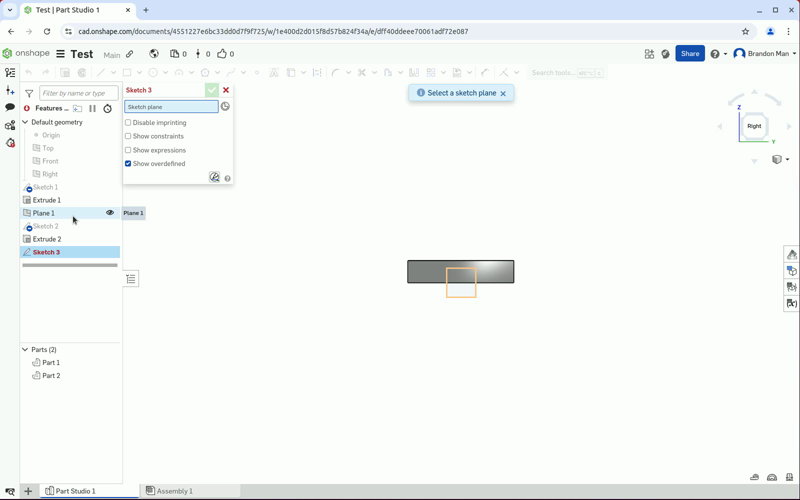
click(73, 215)
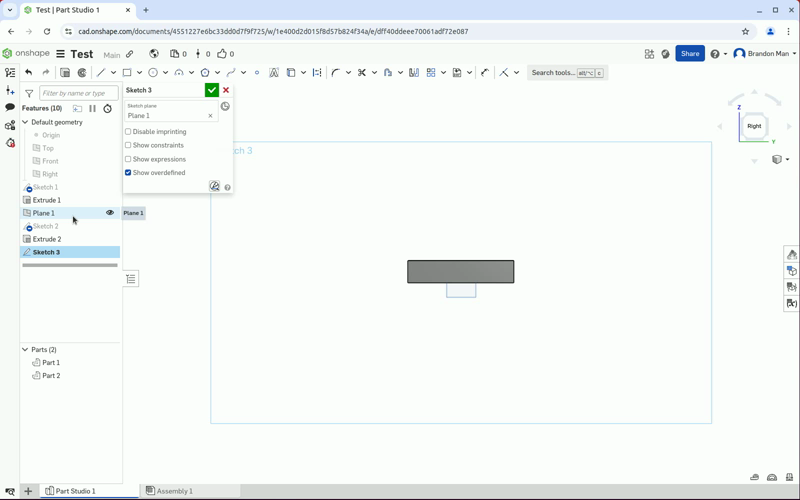
mouse_move(73, 352)
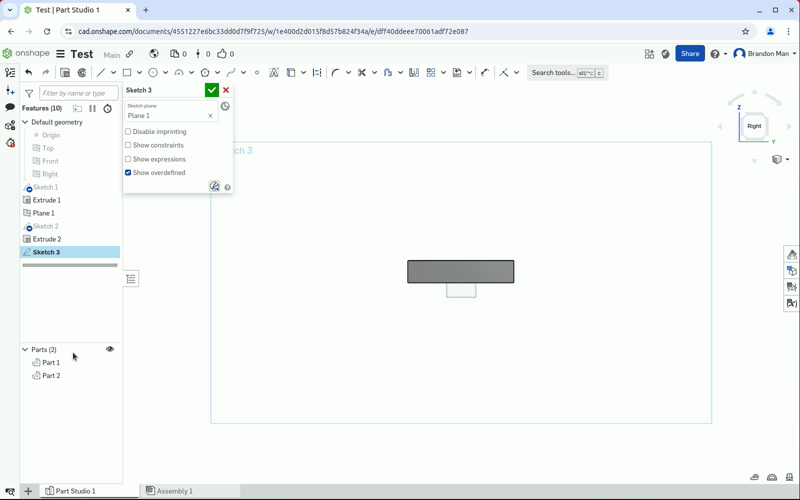
key(y)
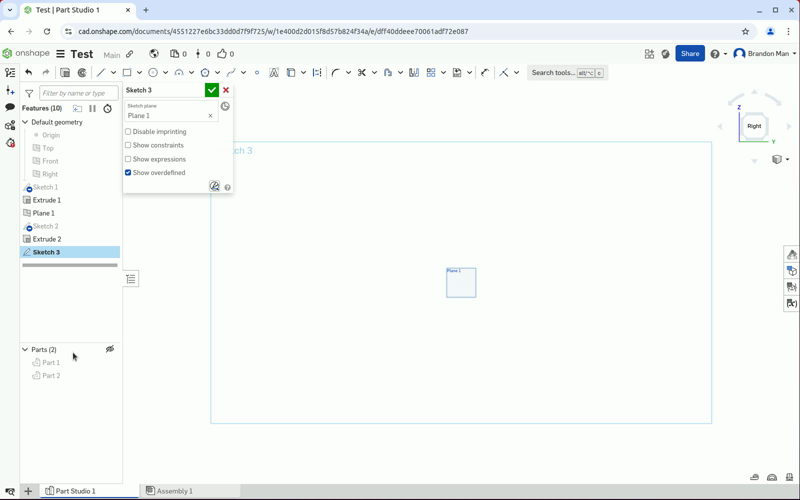
key(l)
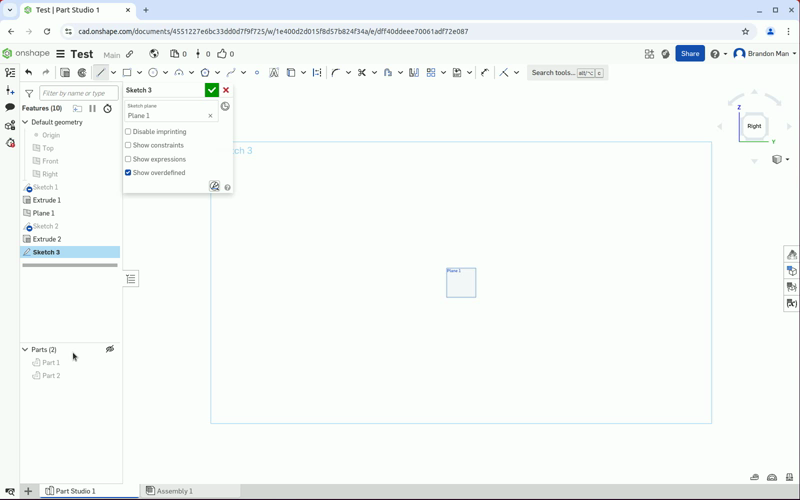
key_down(shift)
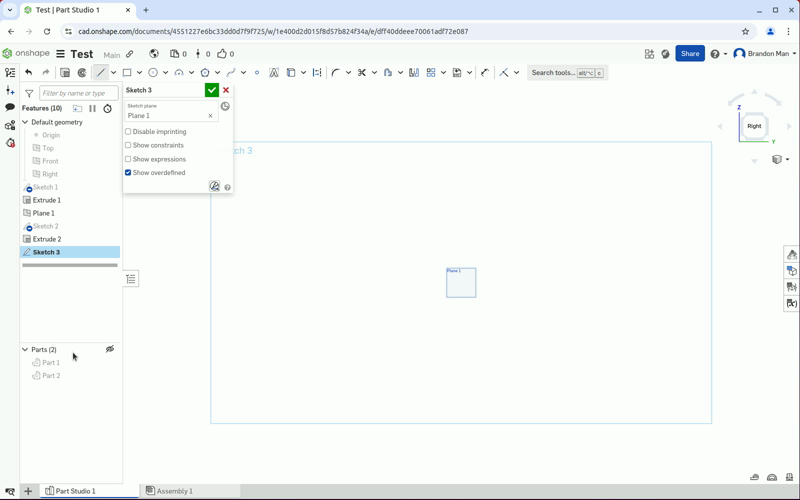
mouse_move(407, 260)
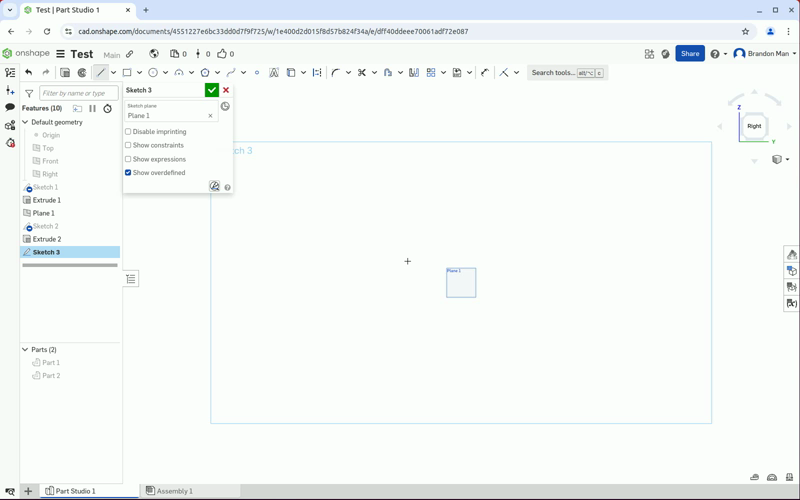
click(407, 260)
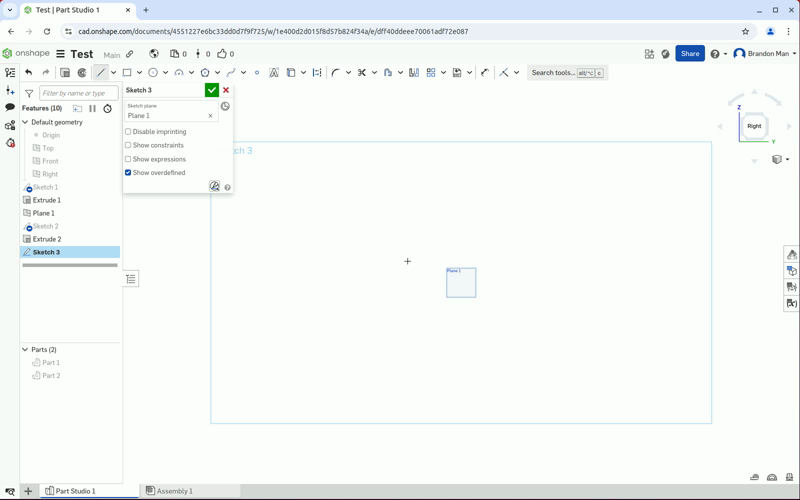
key_up(shift)
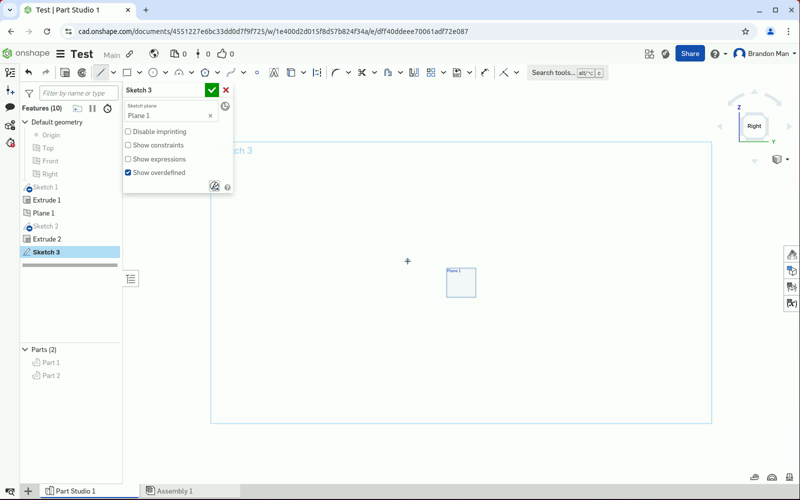
key_down(shift)
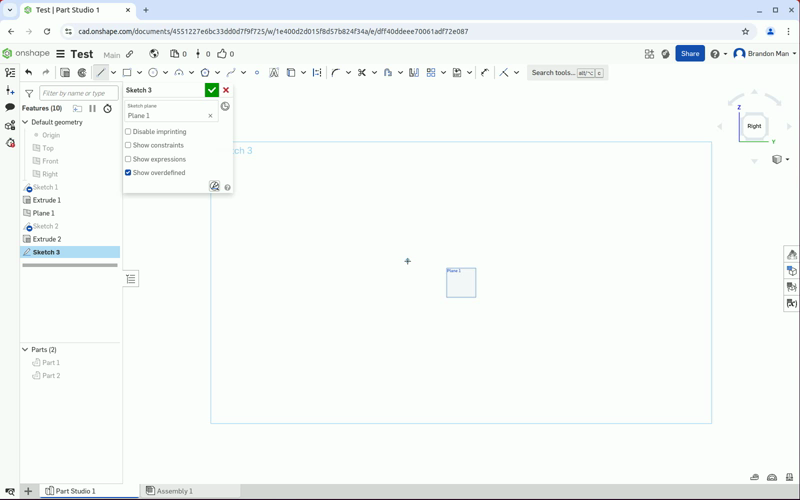
mouse_move(513, 260)
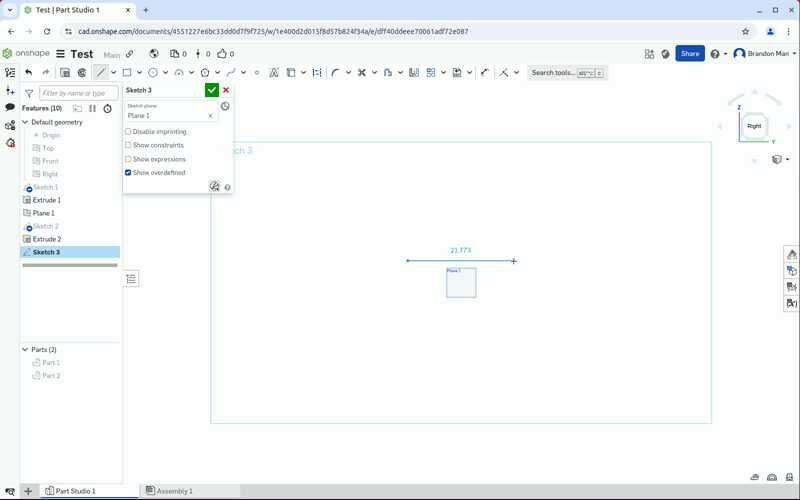
click(513, 260)
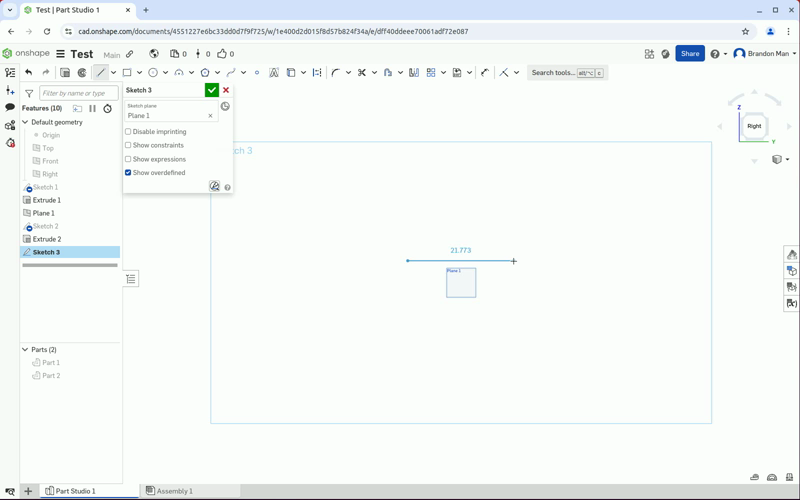
key_up(shift)
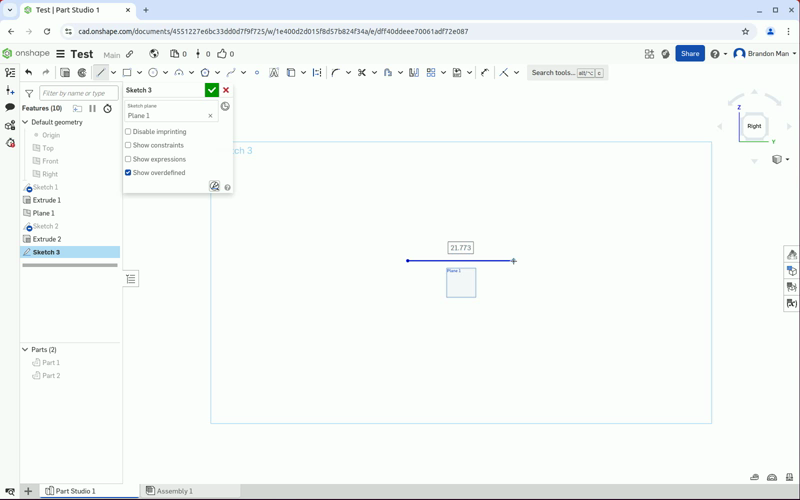
key_down(shift)
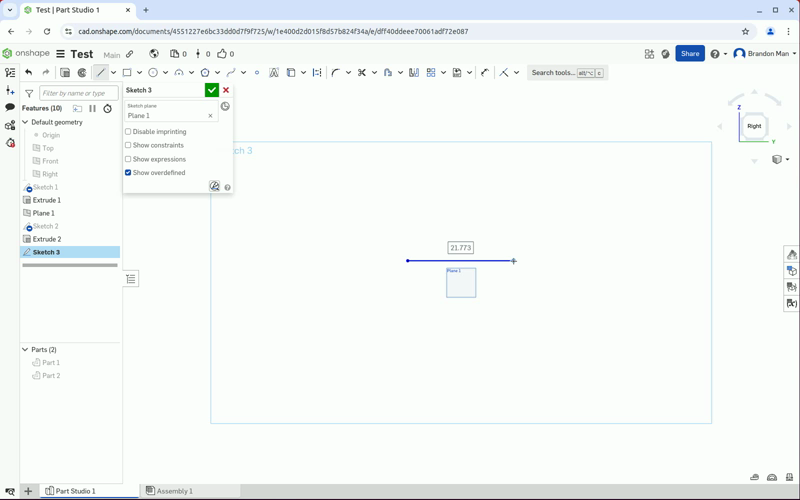
mouse_move(543, 260)
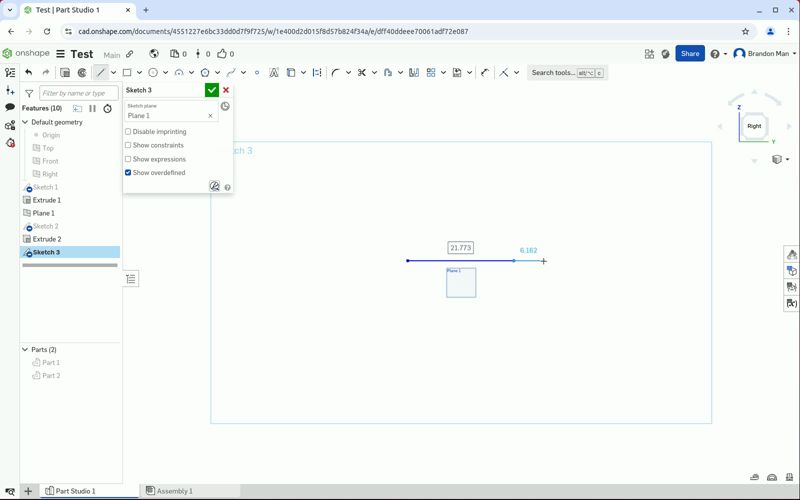
mouse_move(513, 257)
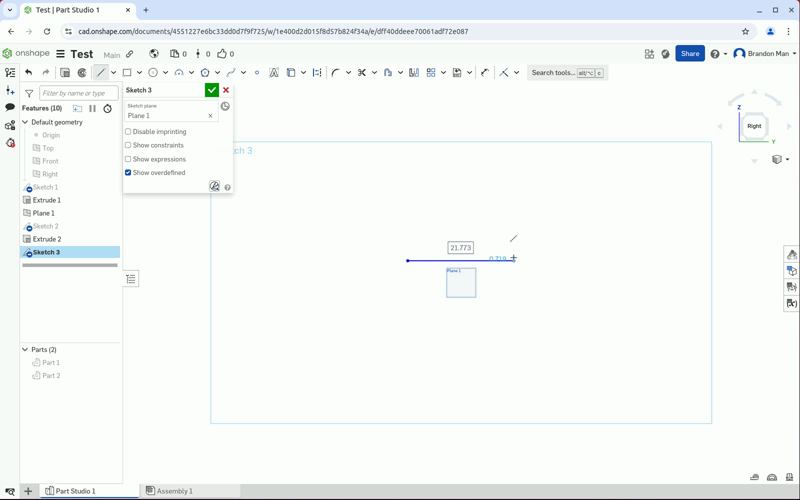
scroll(6)
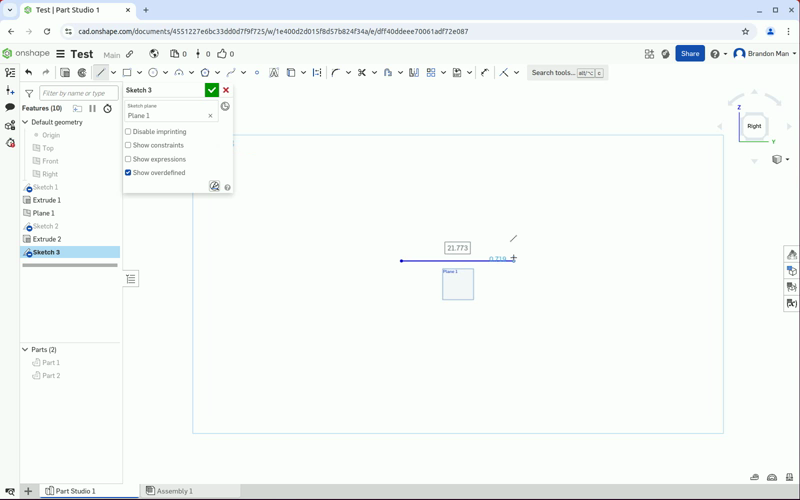
scroll(6)
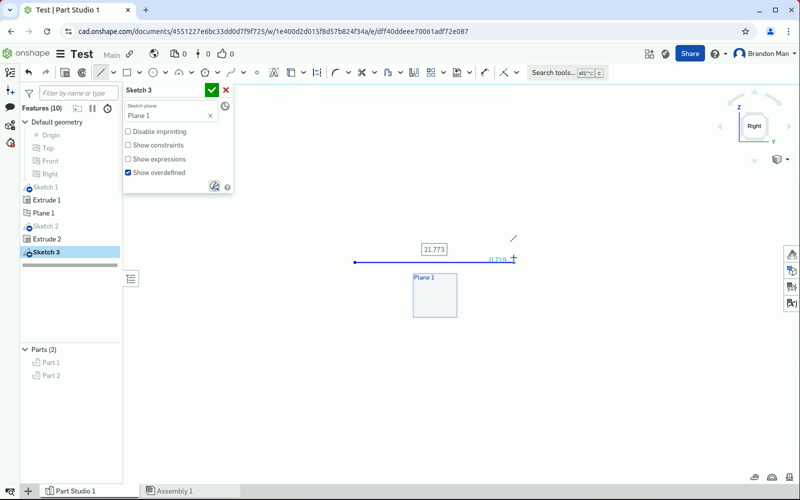
scroll(6)
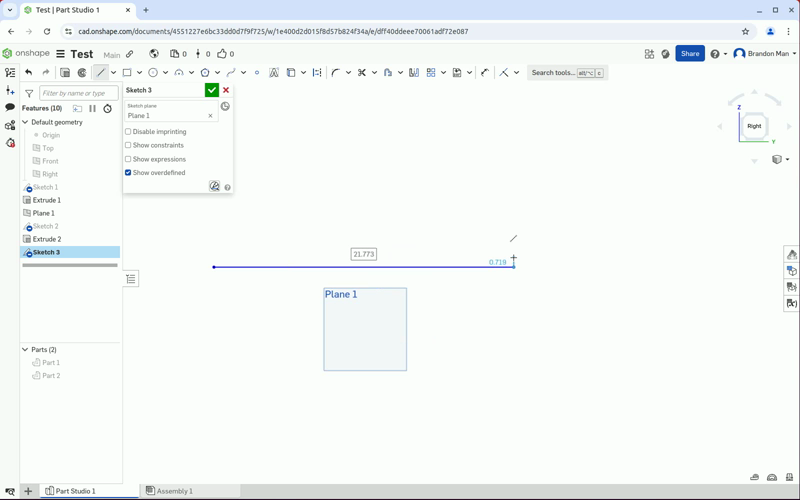
scroll(6)
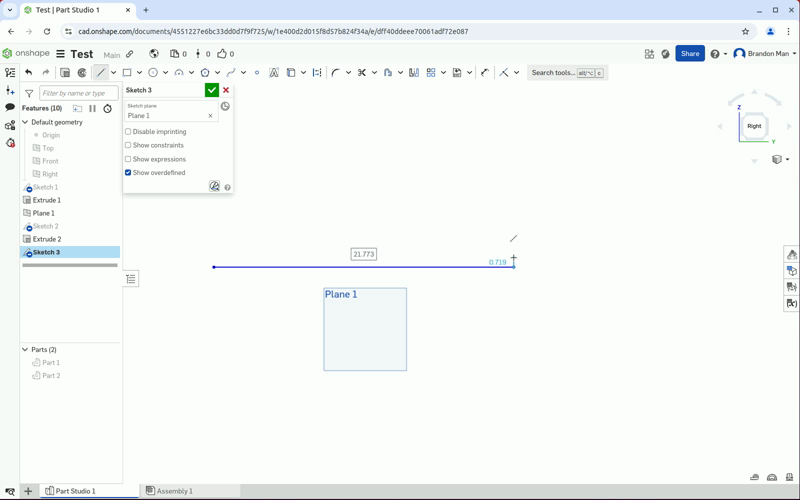
scroll(6)
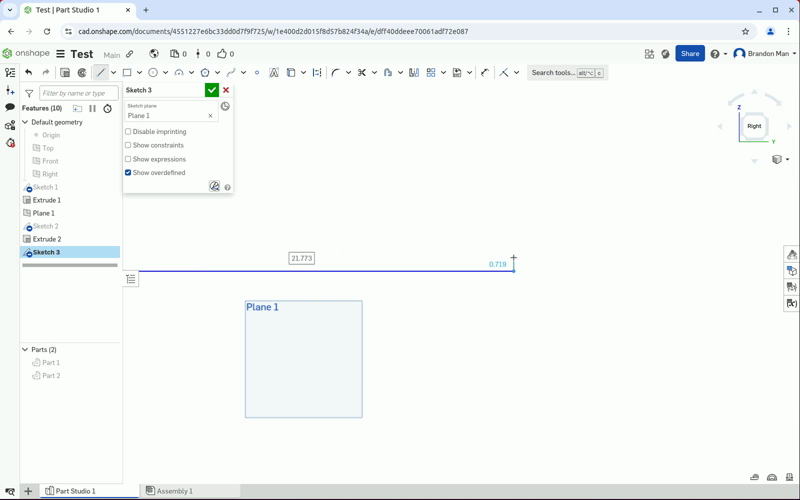
scroll(6)
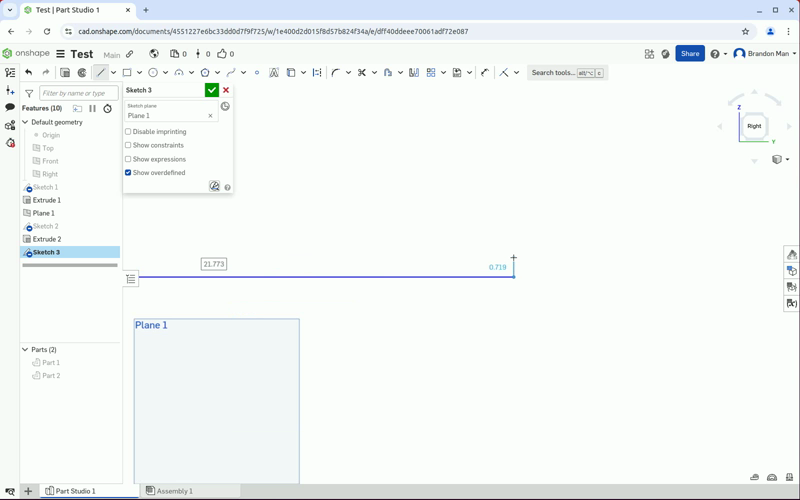
scroll(6)
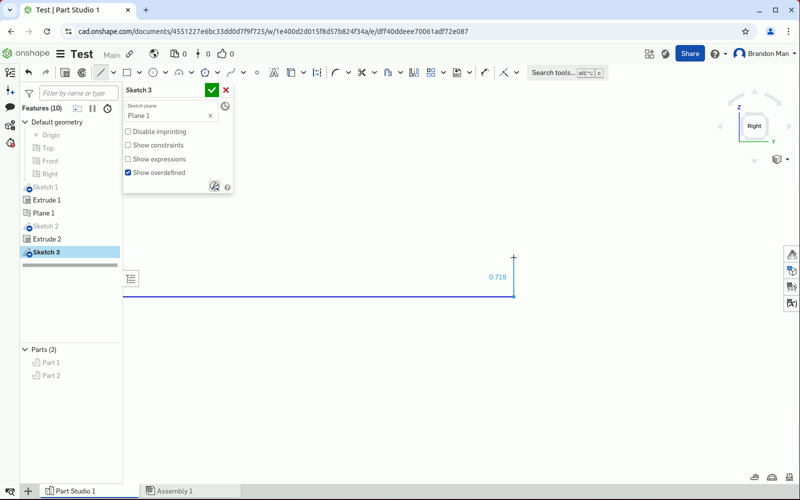
click(513, 257)
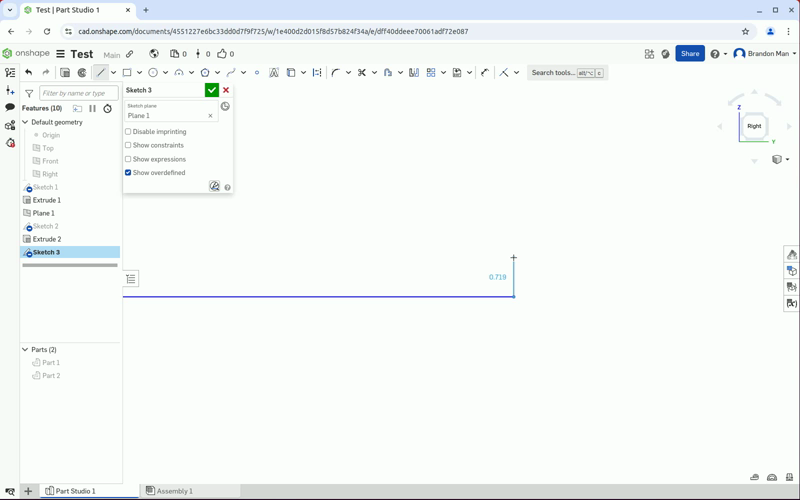
scroll(-6)
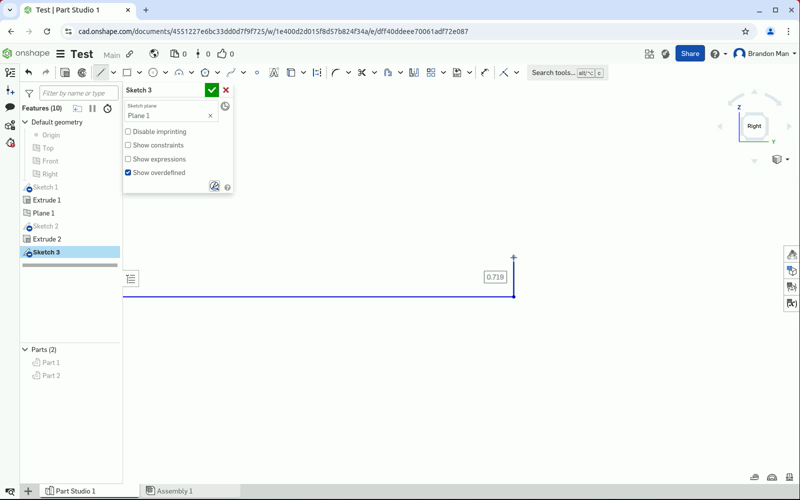
scroll(-6)
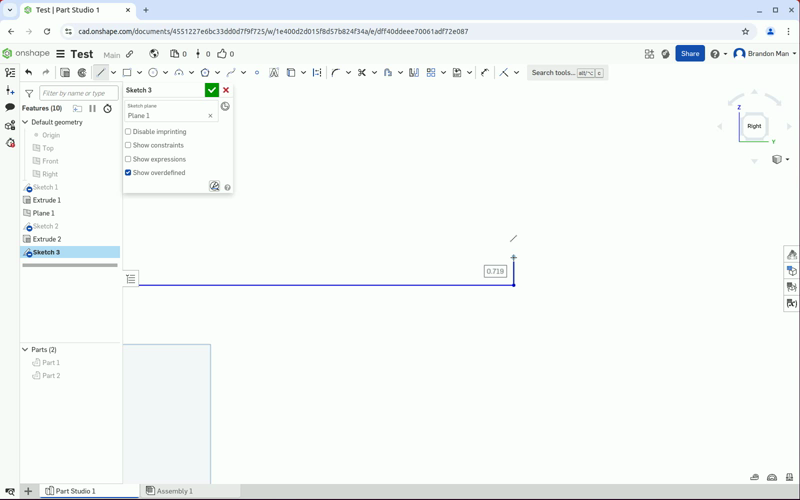
scroll(-6)
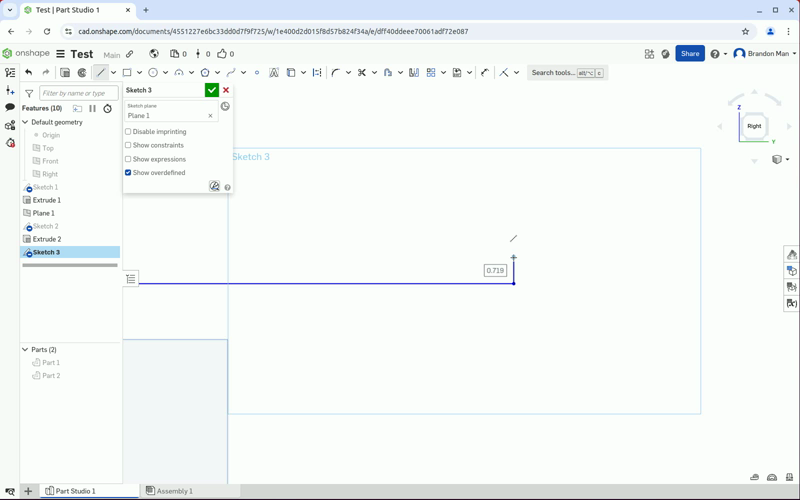
scroll(-6)
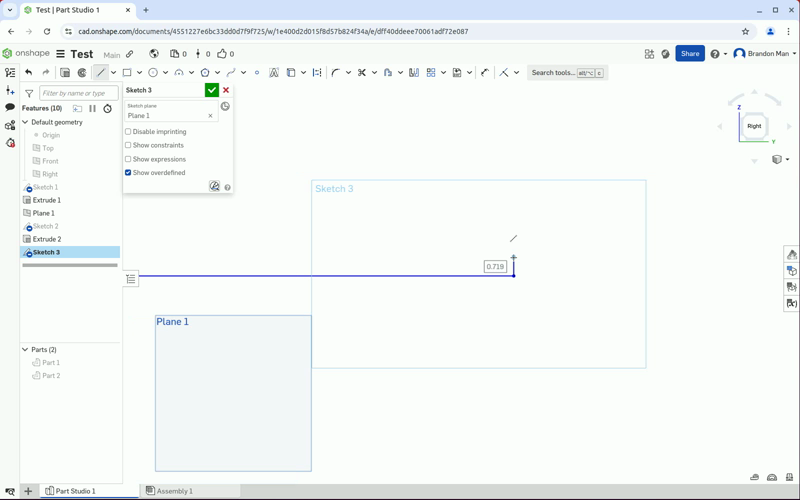
scroll(-6)
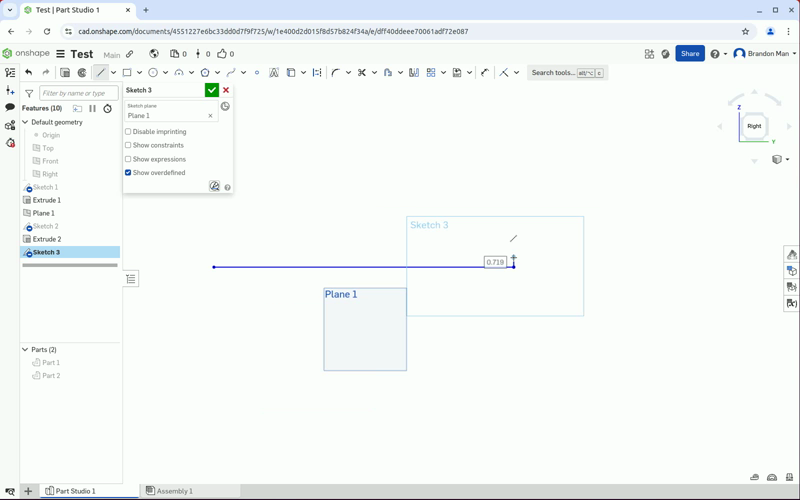
scroll(-6)
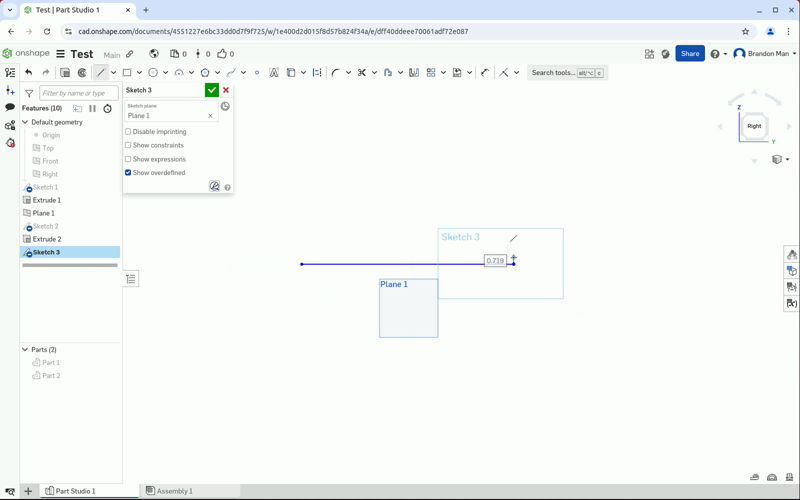
scroll(-6)
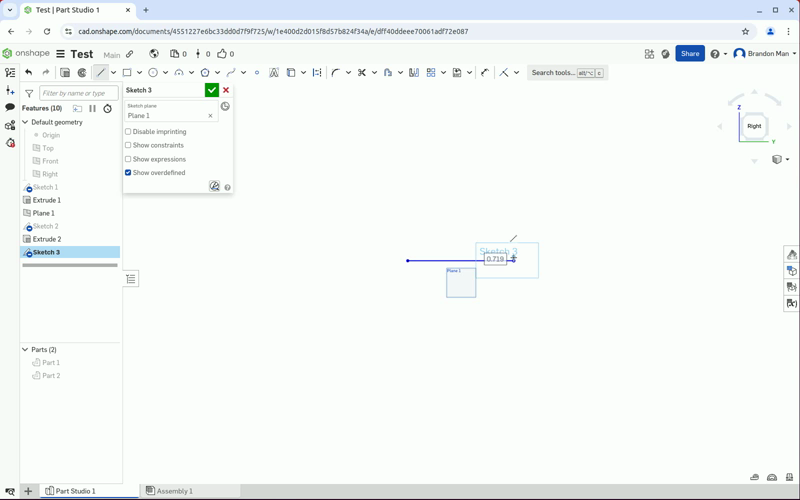
key_up(shift)
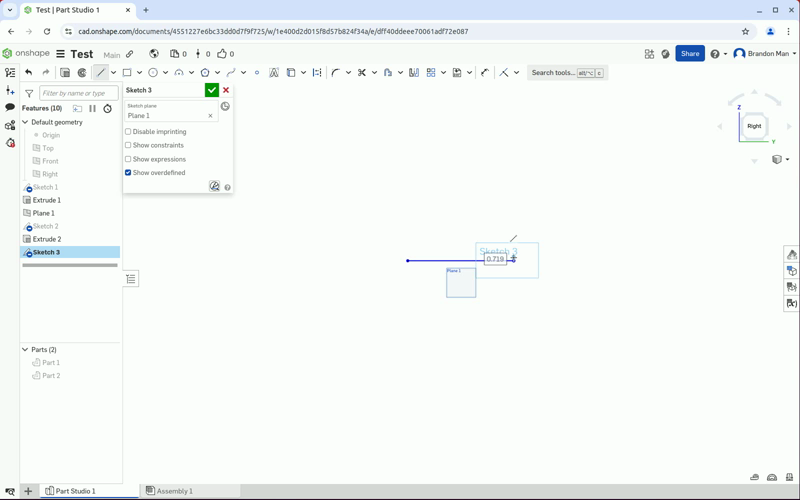
key_down(shift)
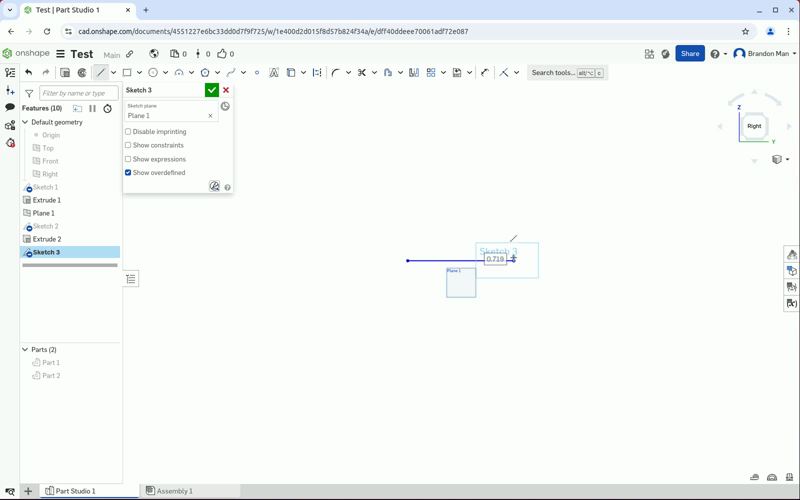
mouse_move(407, 257)
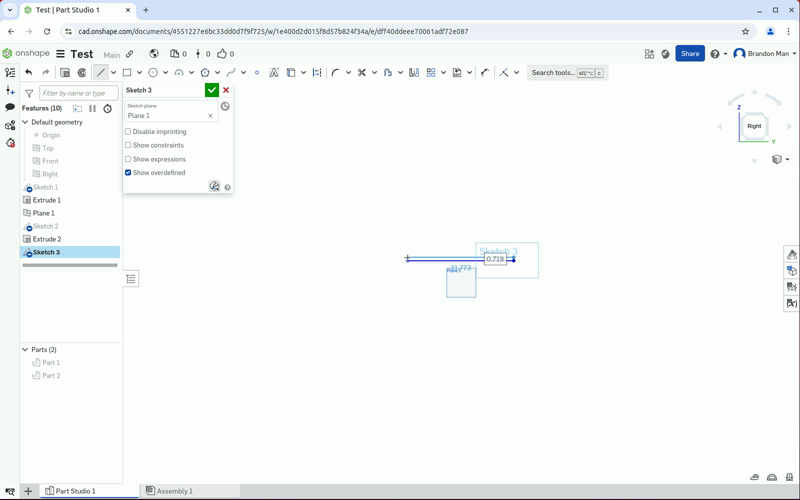
scroll(6)
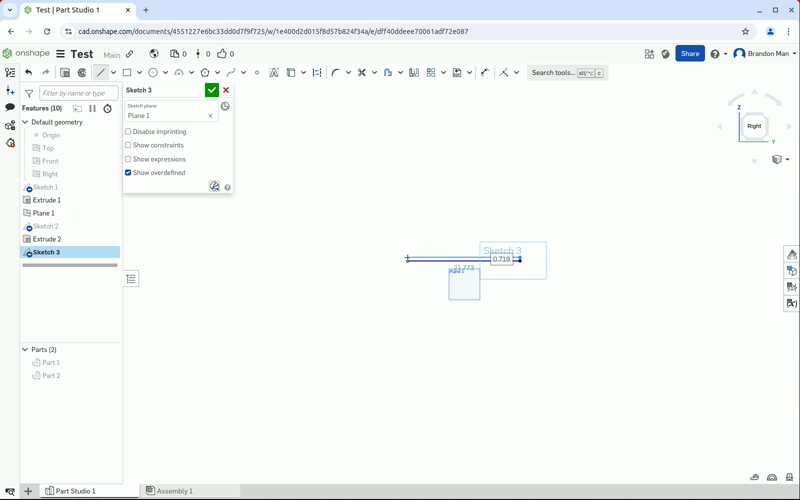
scroll(6)
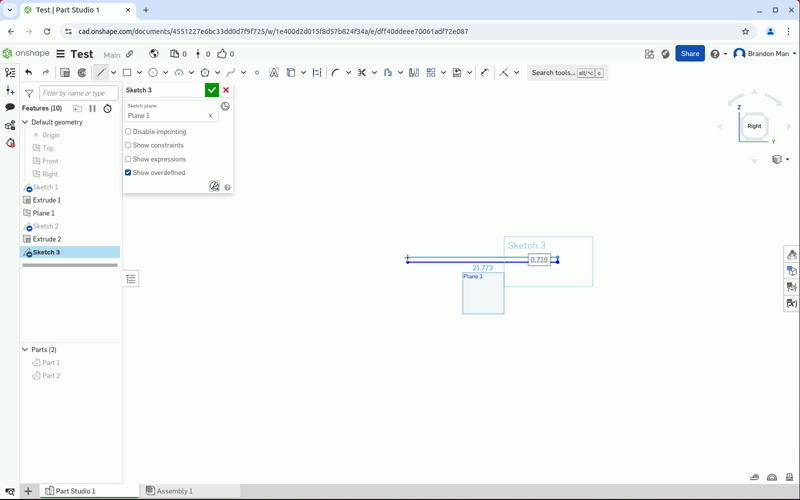
scroll(6)
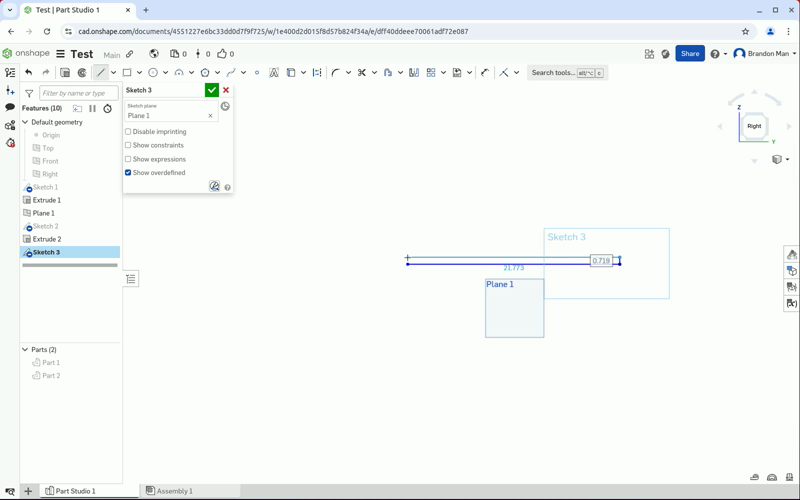
scroll(6)
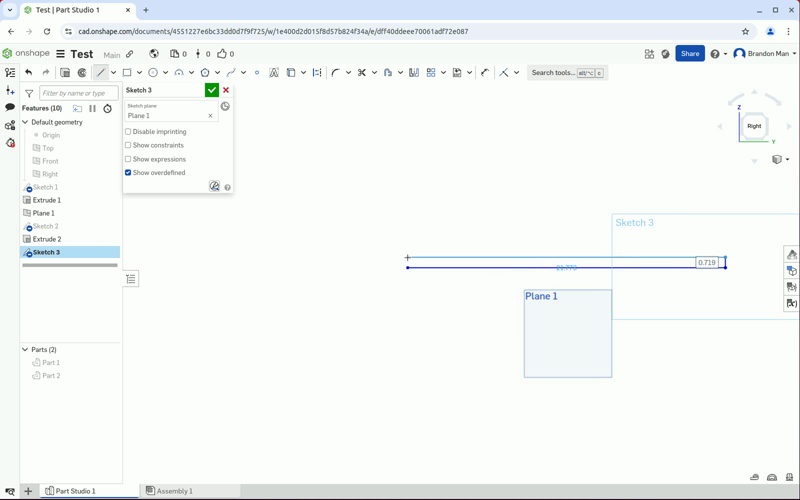
scroll(6)
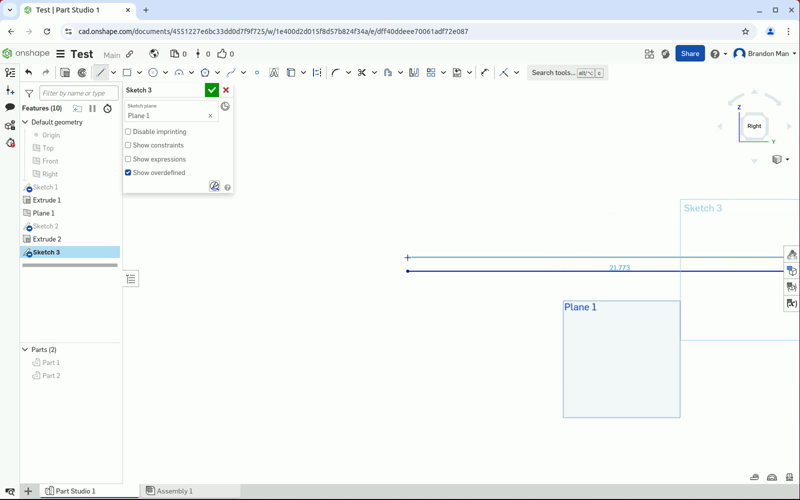
scroll(6)
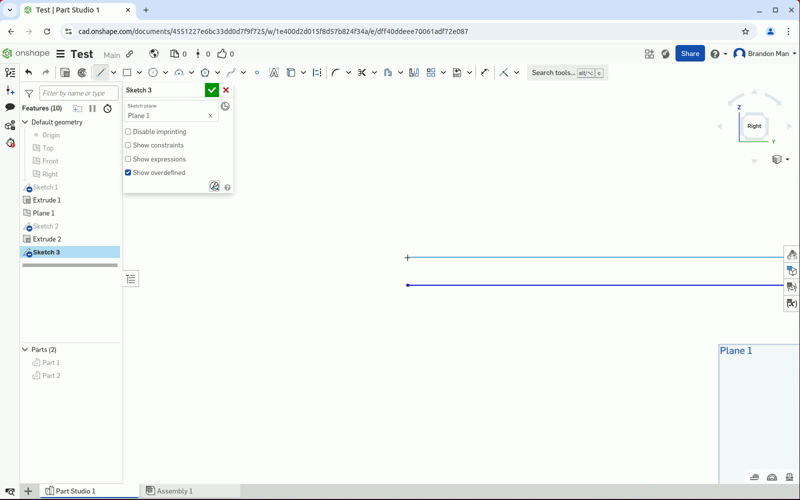
scroll(6)
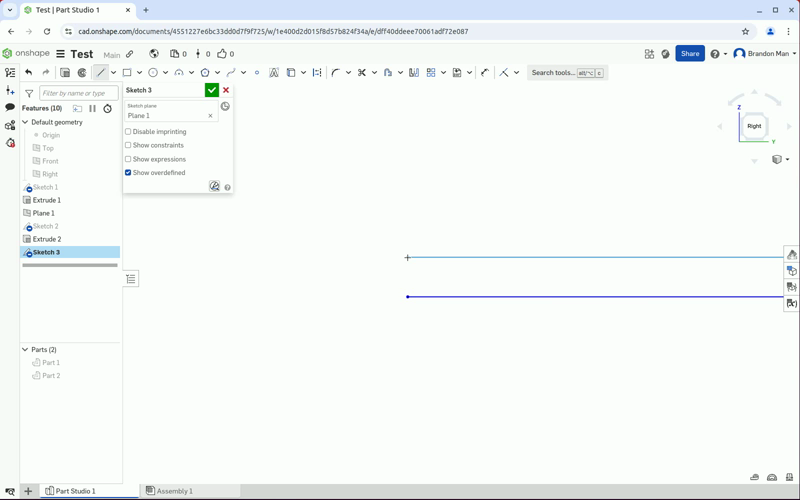
click(407, 257)
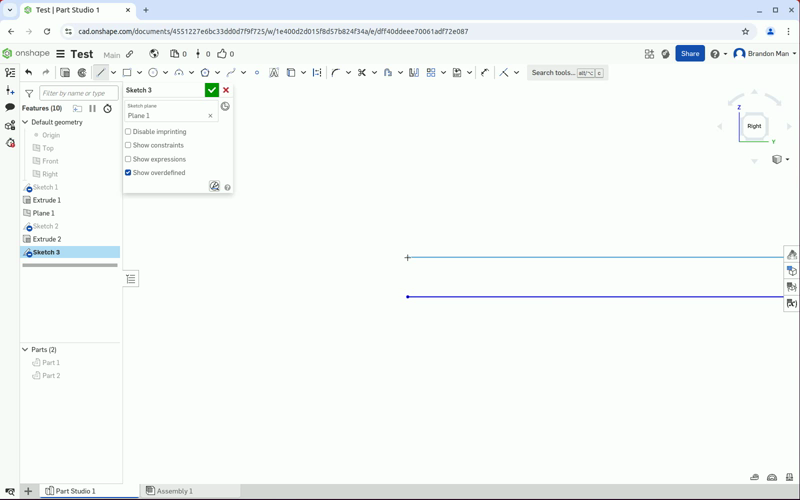
scroll(-6)
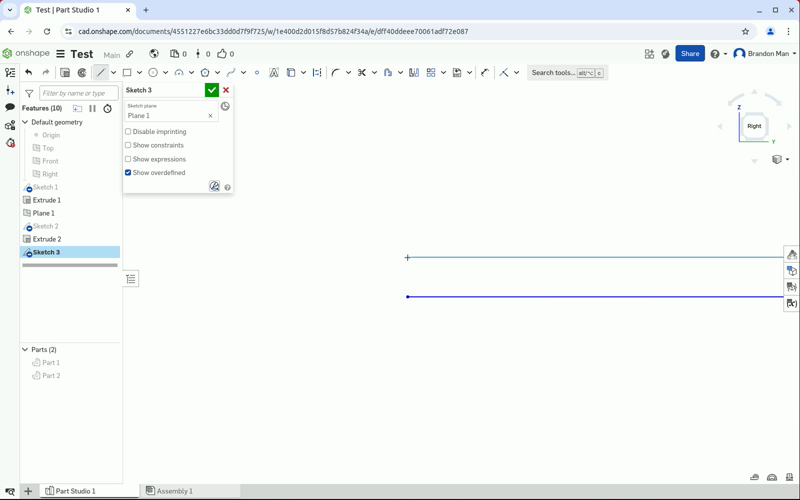
scroll(-6)
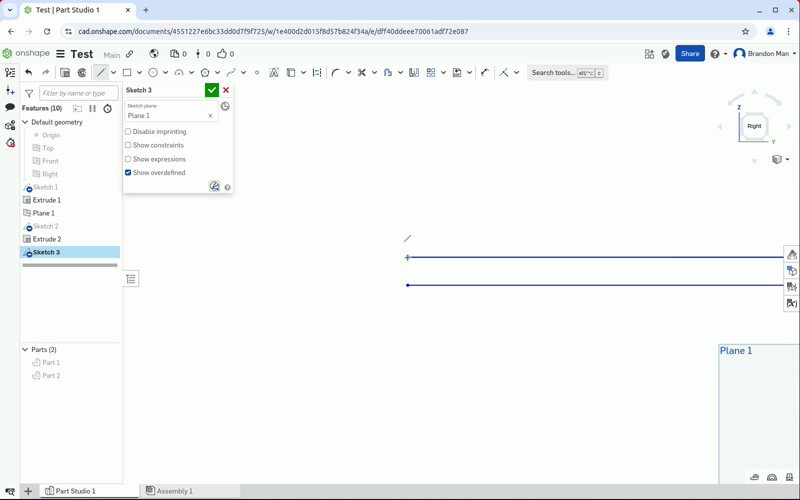
scroll(-6)
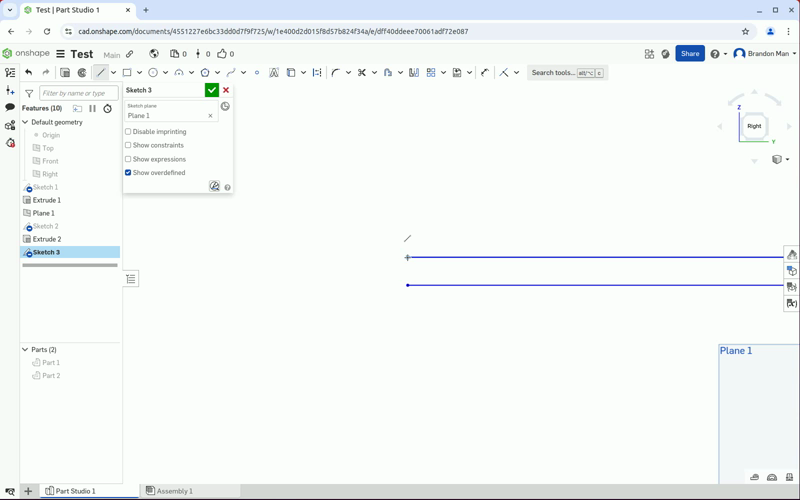
scroll(-6)
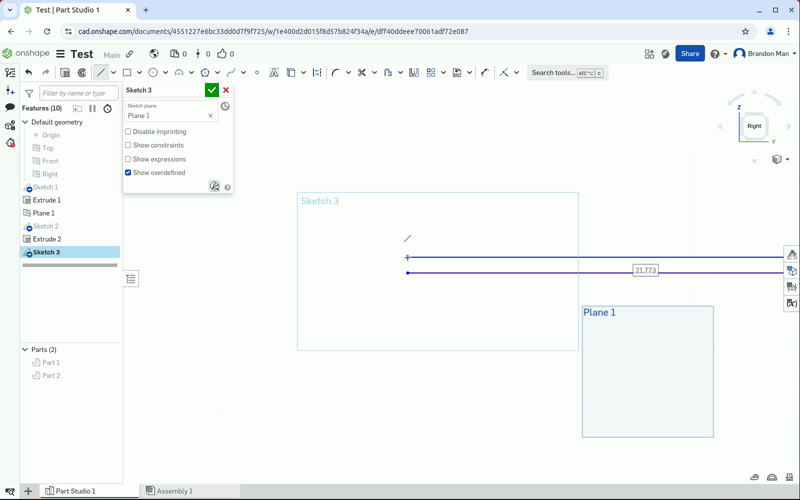
scroll(-6)
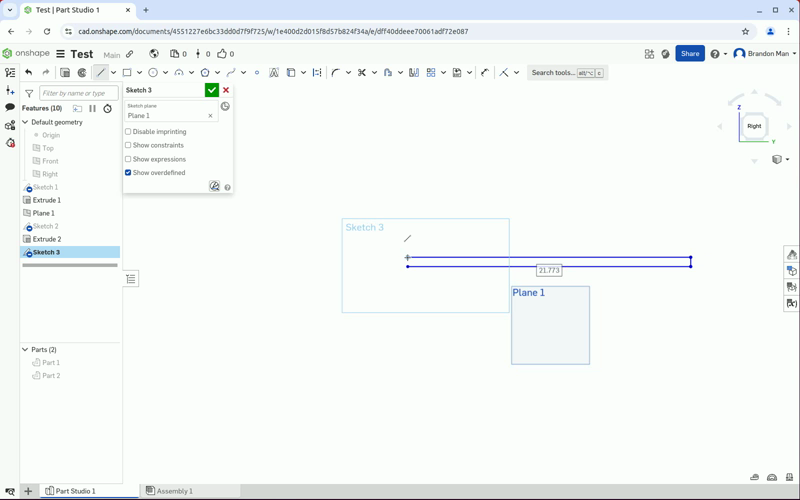
scroll(-6)
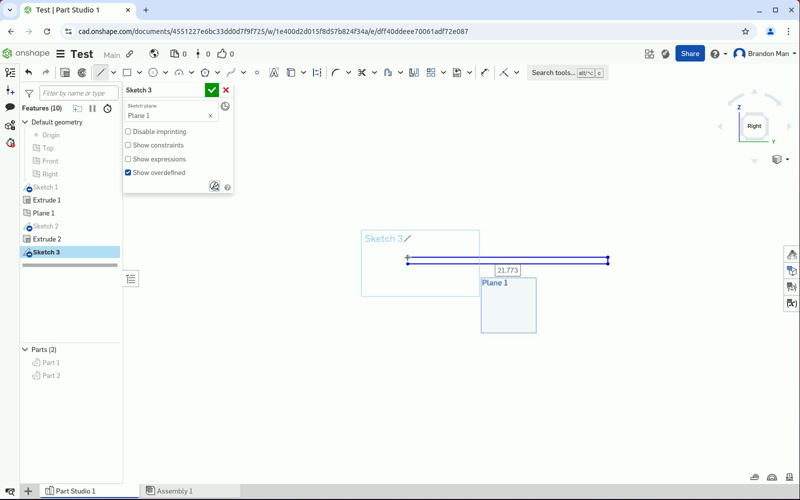
scroll(-6)
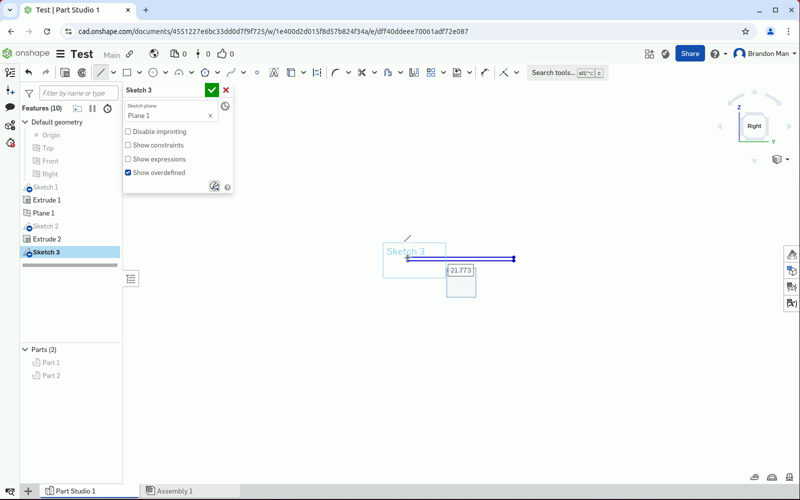
key_up(shift)
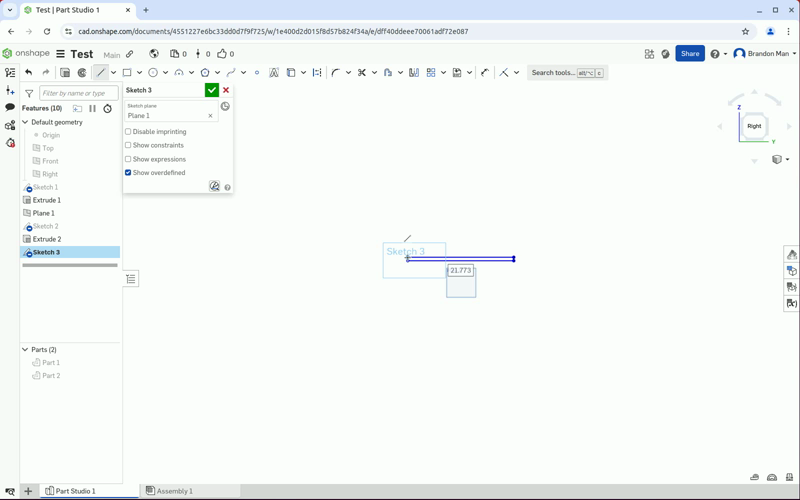
mouse_move(437, 257)
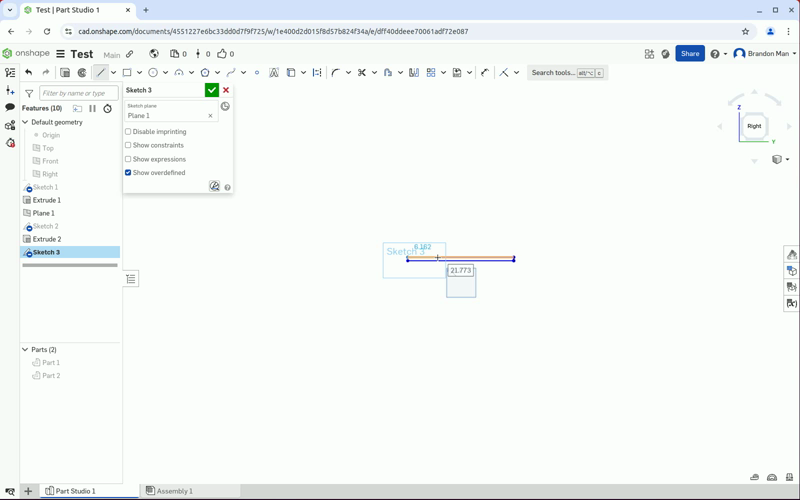
key_down(shift)
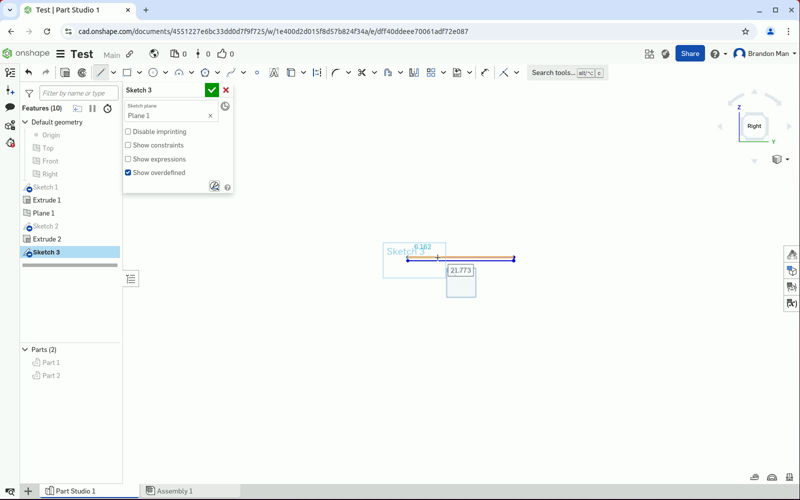
mouse_move(407, 260)
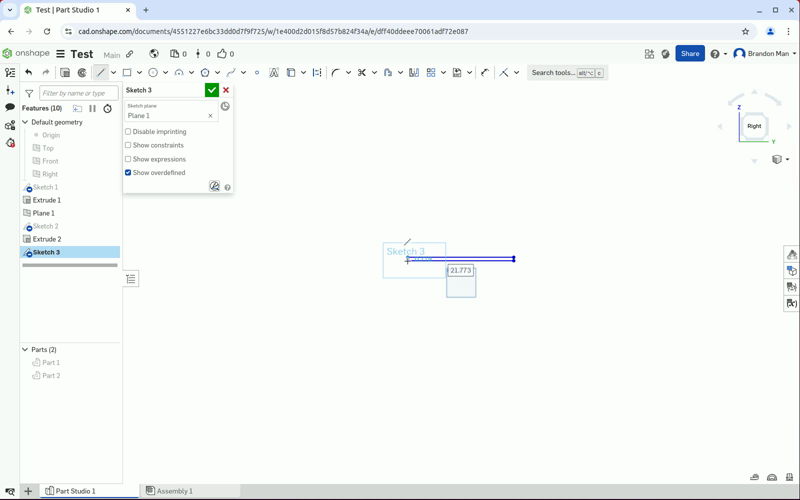
scroll(6)
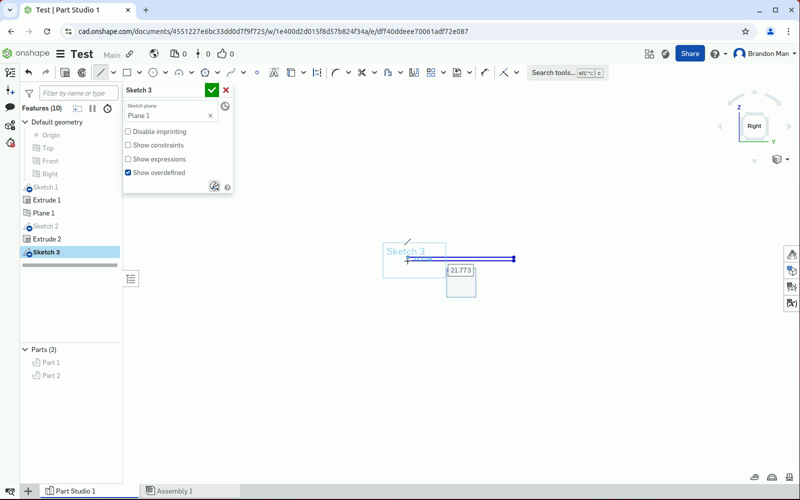
scroll(6)
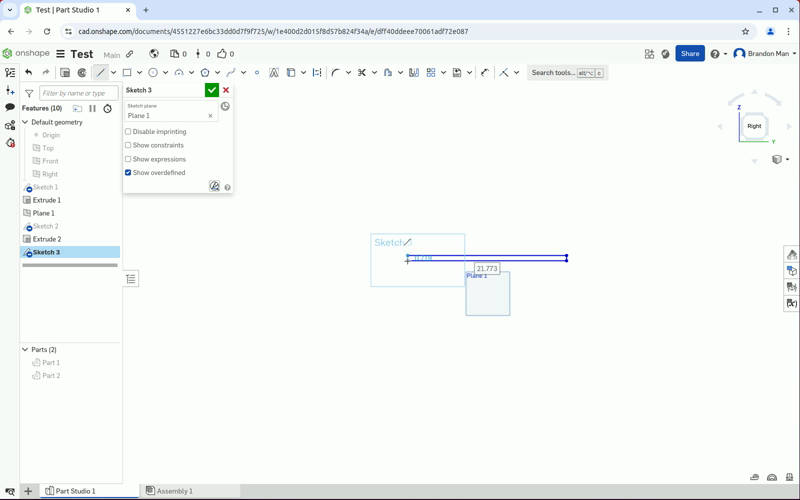
scroll(6)
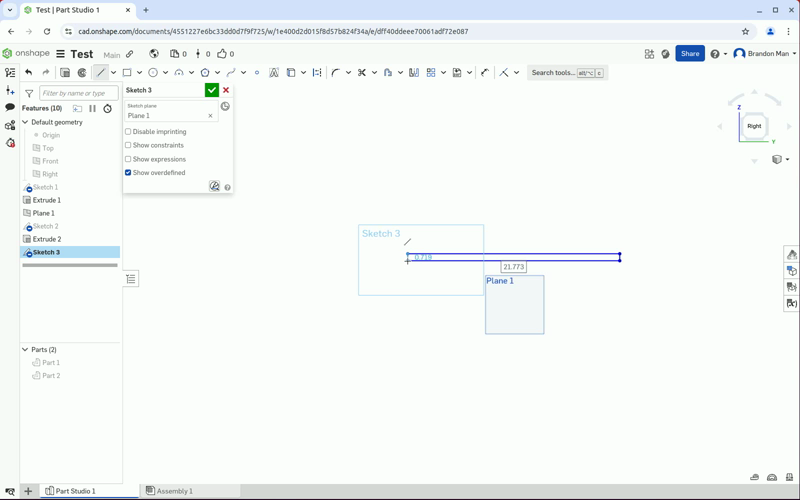
scroll(6)
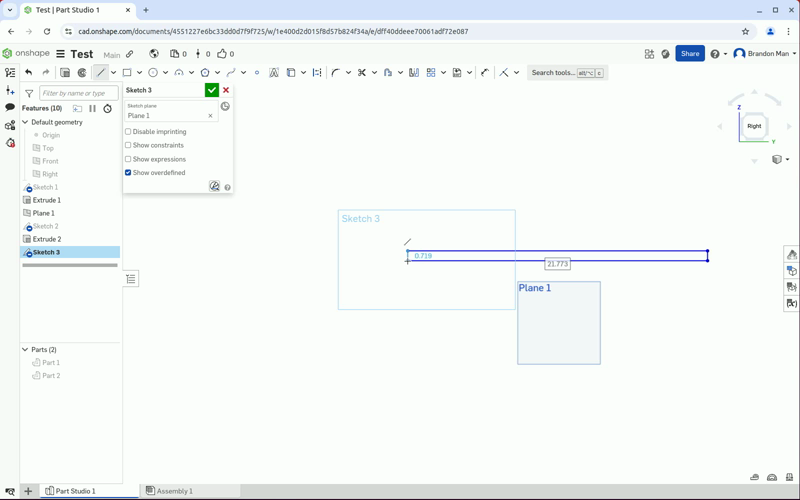
scroll(6)
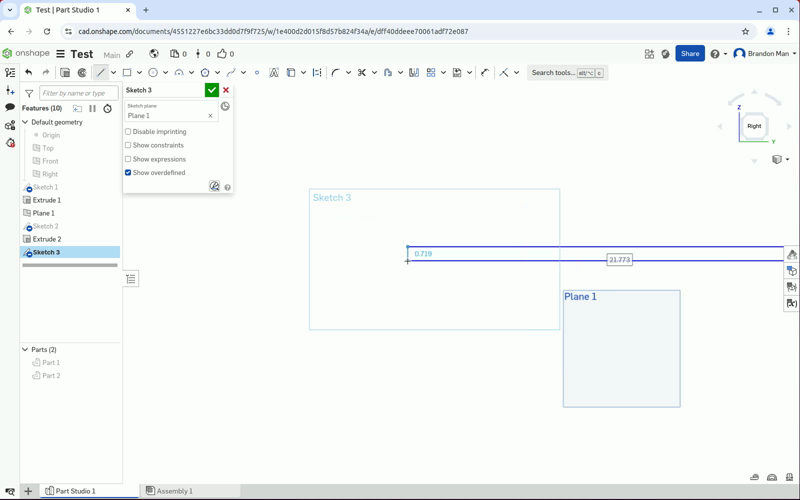
scroll(6)
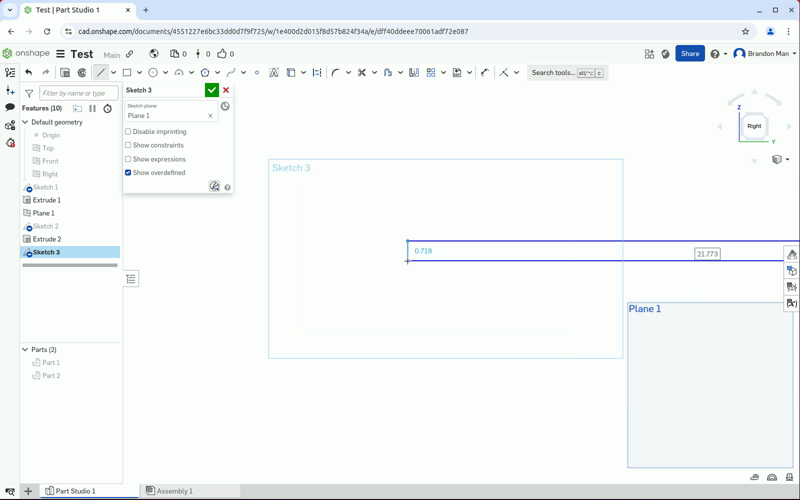
scroll(6)
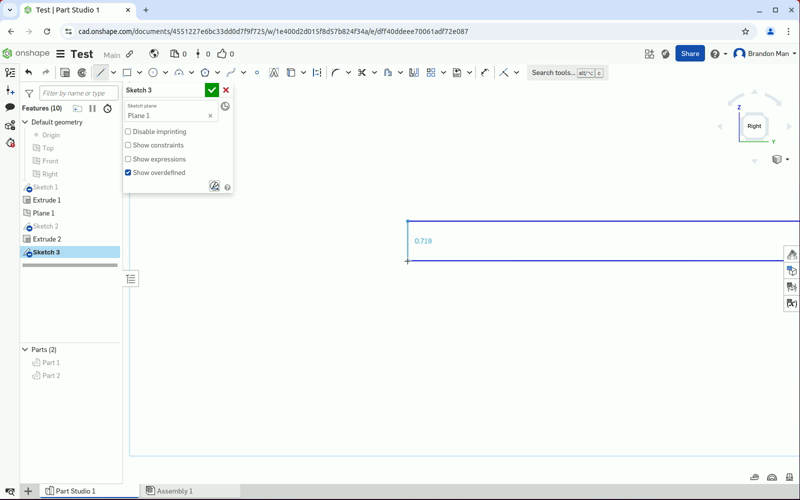
key_up(shift)
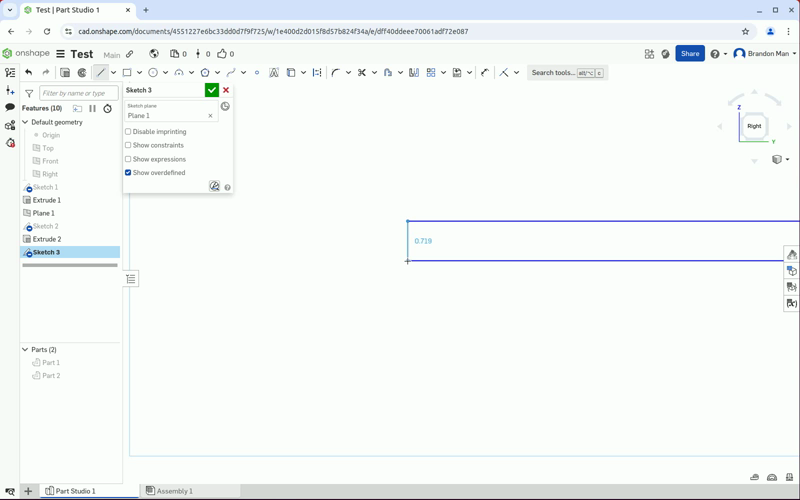
click(407, 260)
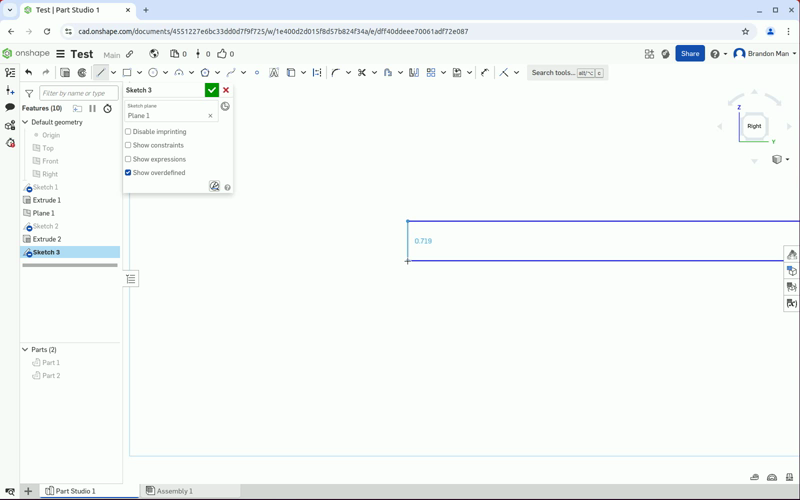
scroll(-6)
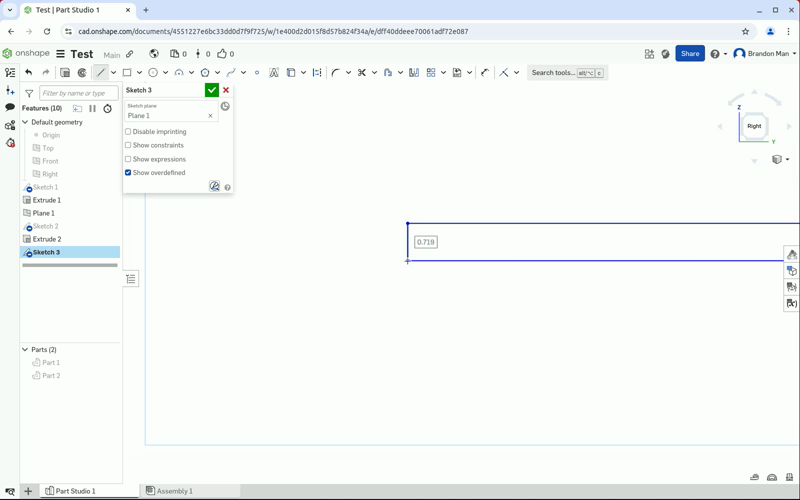
scroll(-6)
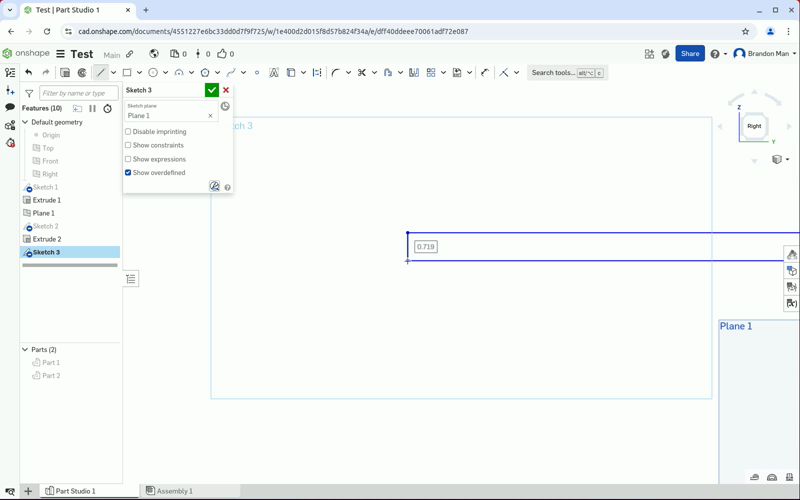
scroll(-6)
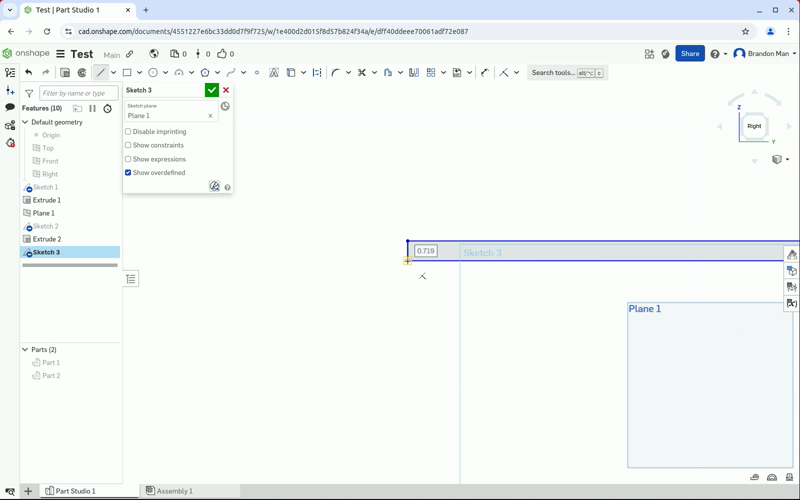
scroll(-6)
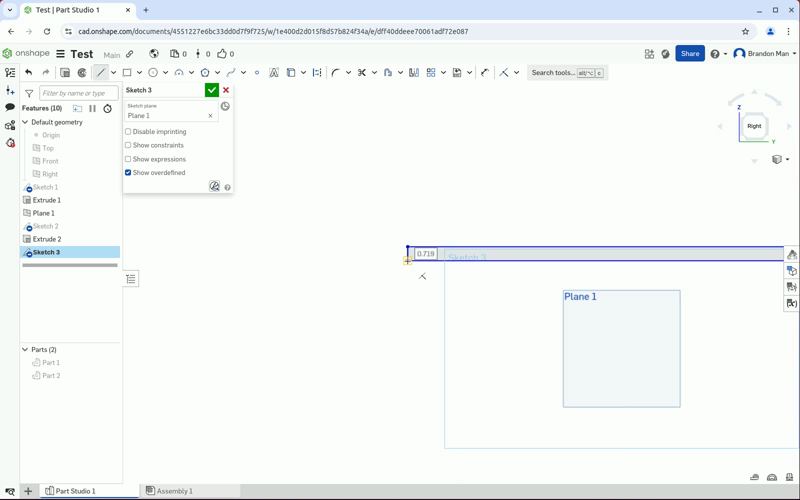
scroll(-6)
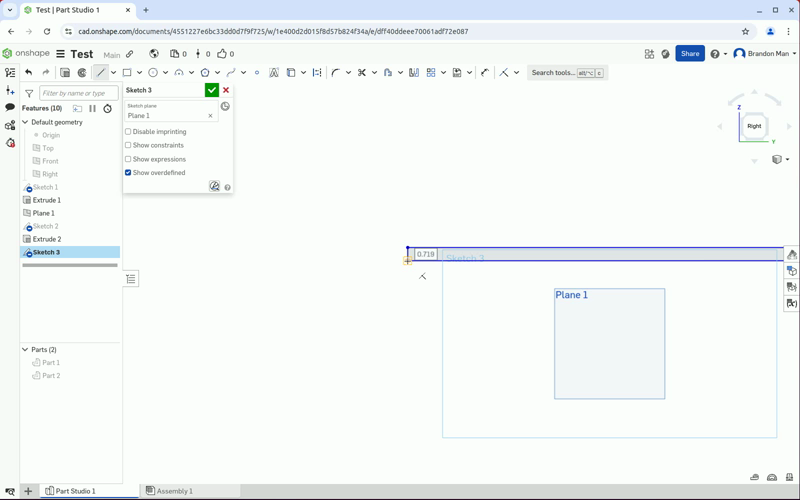
scroll(-6)
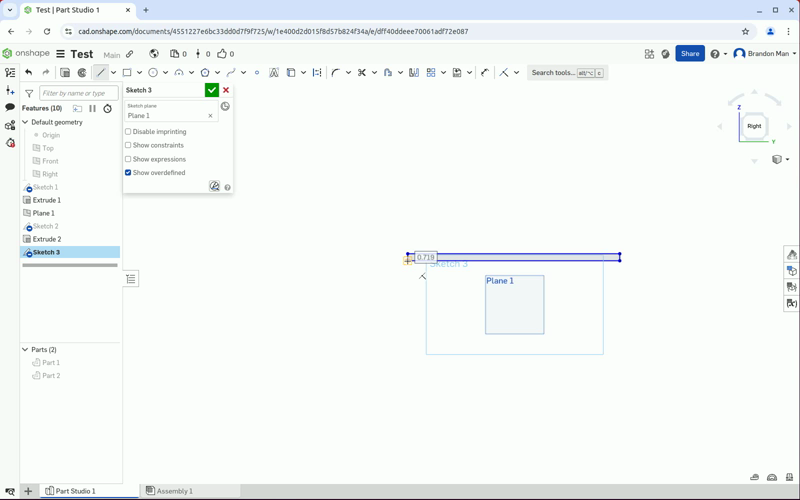
scroll(-6)
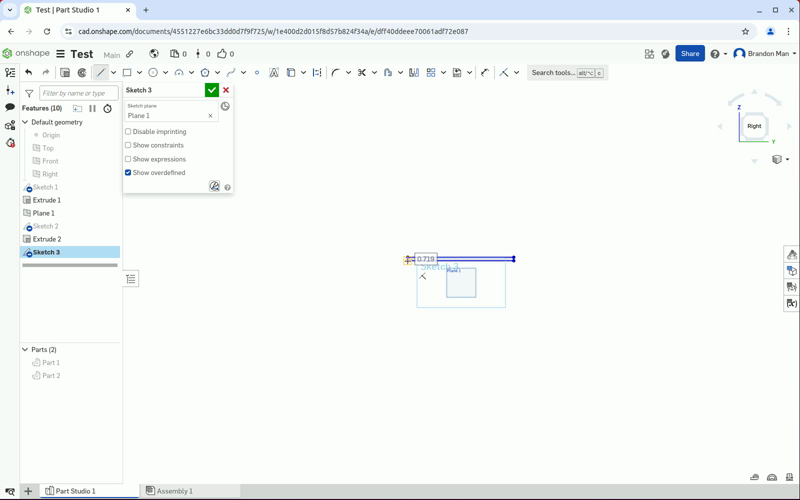
key(esc)
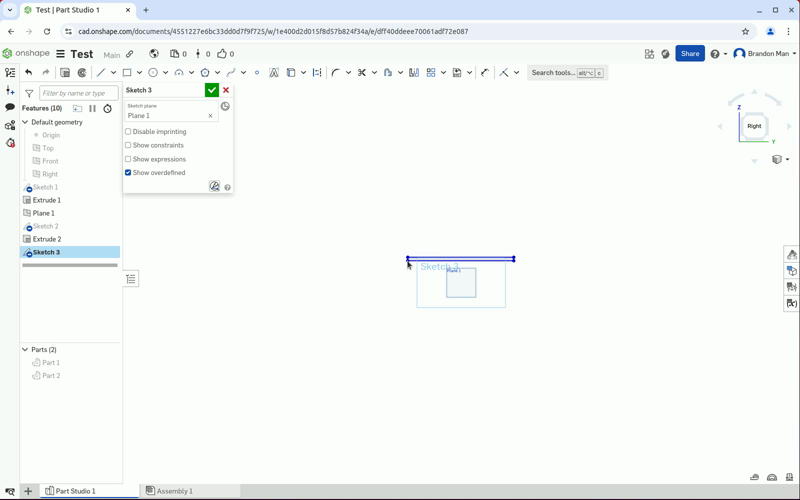
mouse_move(494, 259)
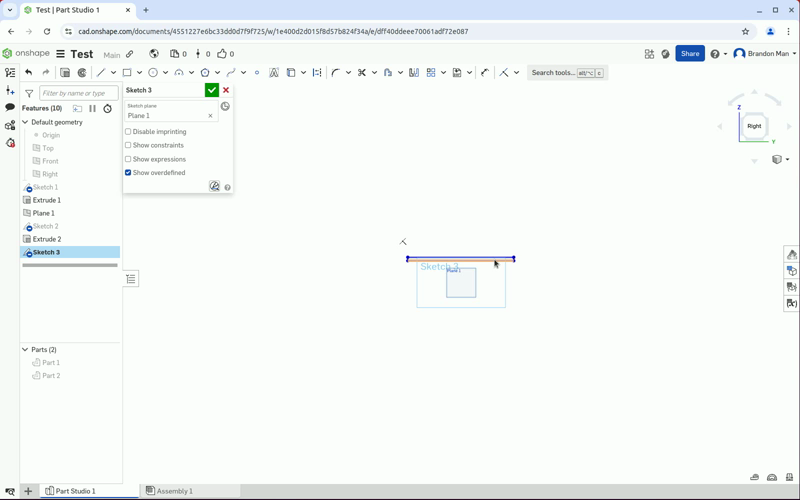
scroll(6)
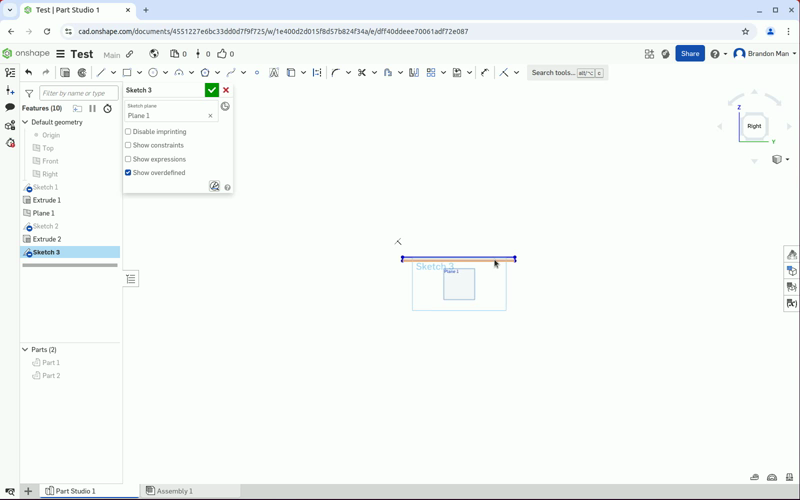
scroll(6)
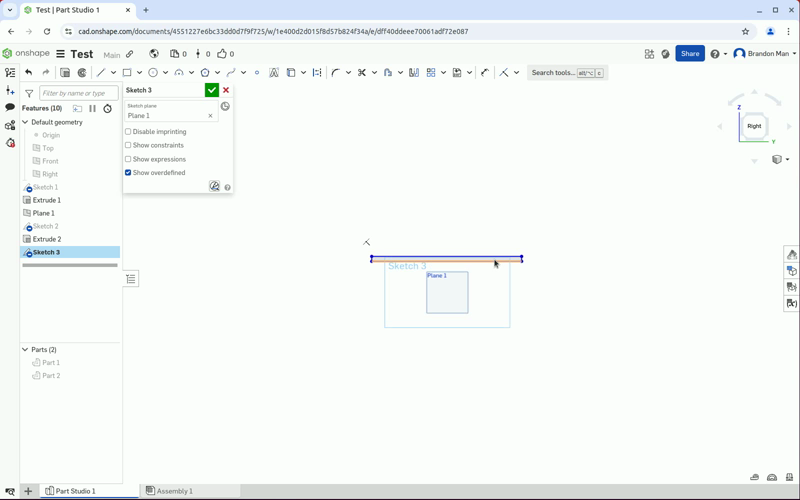
scroll(6)
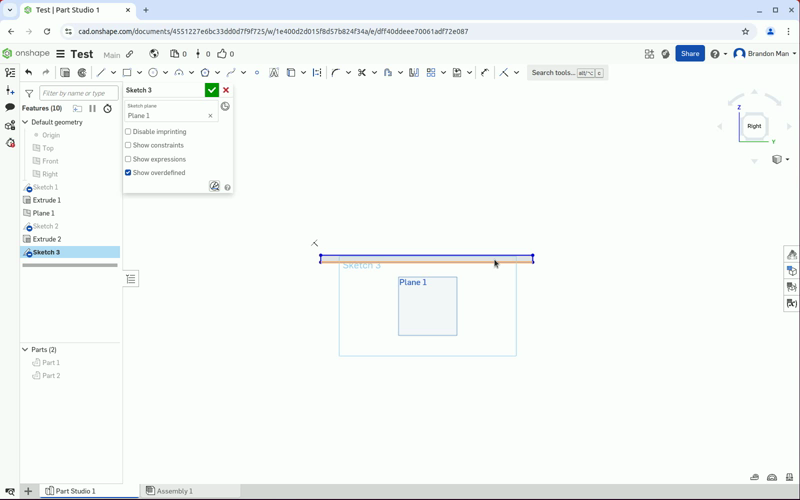
scroll(6)
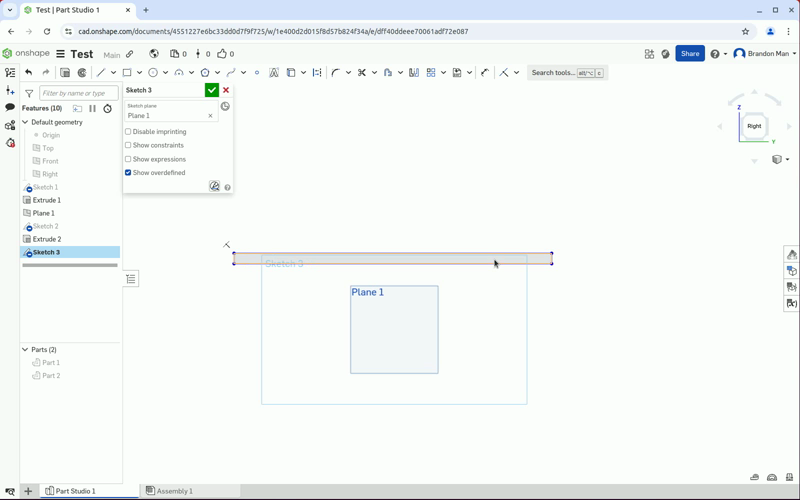
scroll(6)
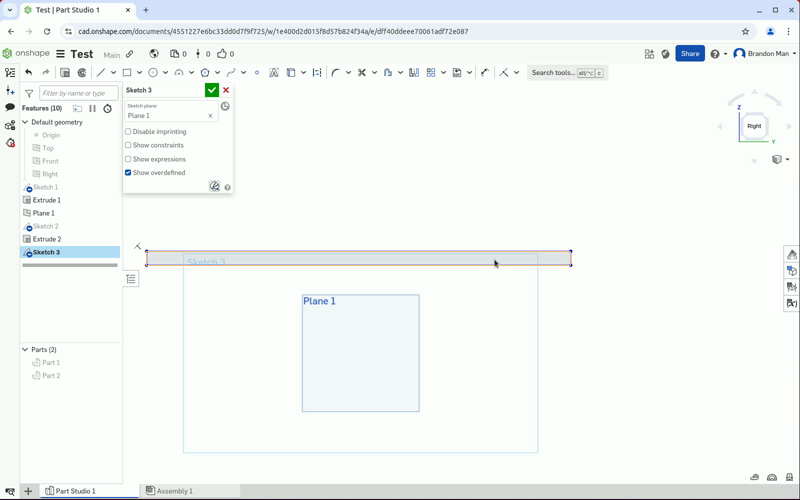
scroll(6)
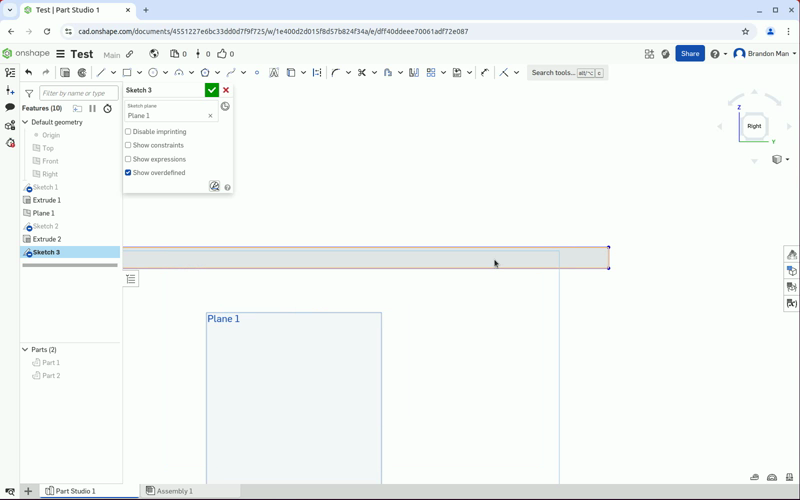
scroll(6)
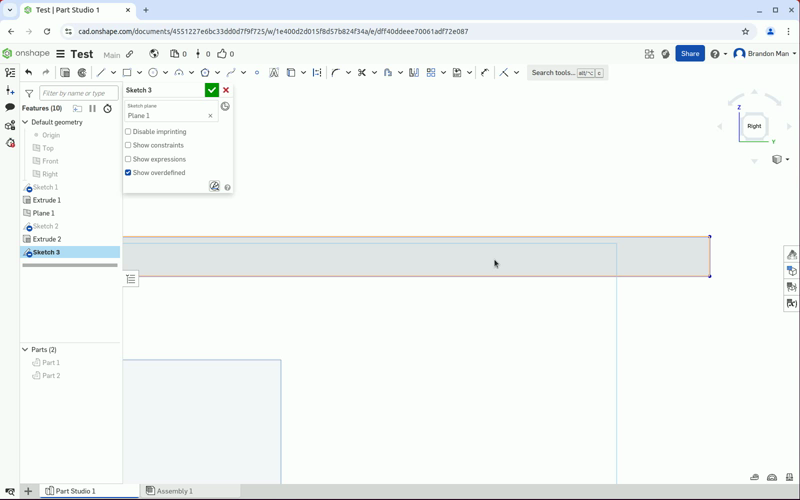
click(494, 259)
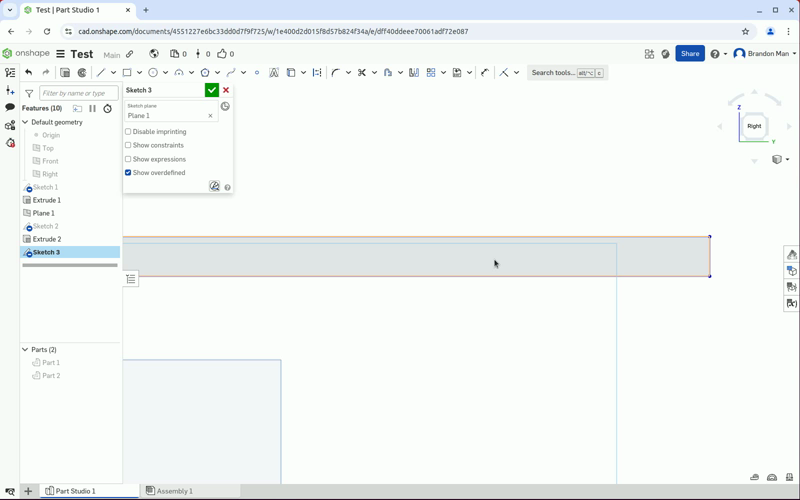
scroll(-6)
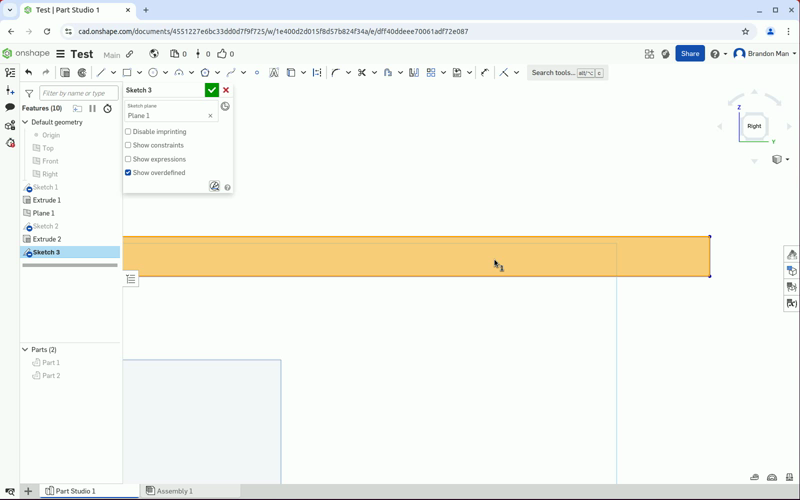
scroll(-6)
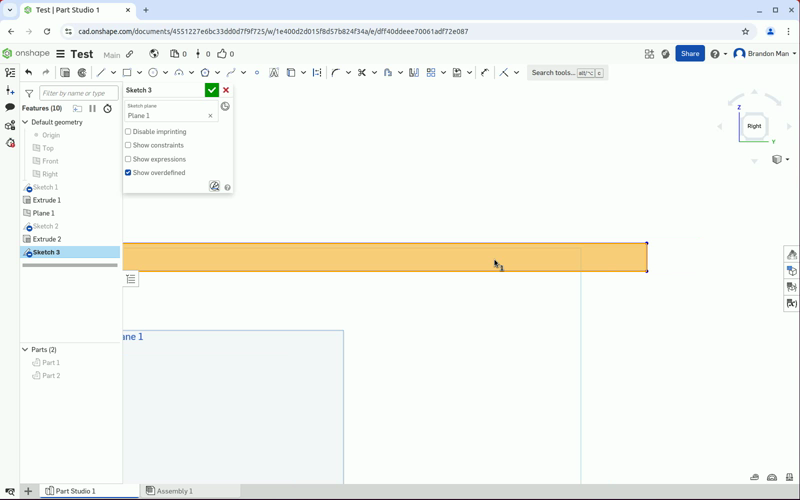
scroll(-6)
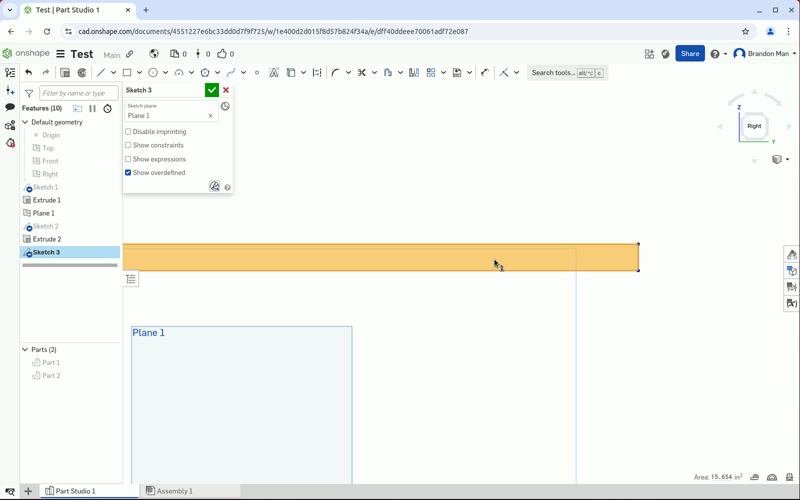
scroll(-6)
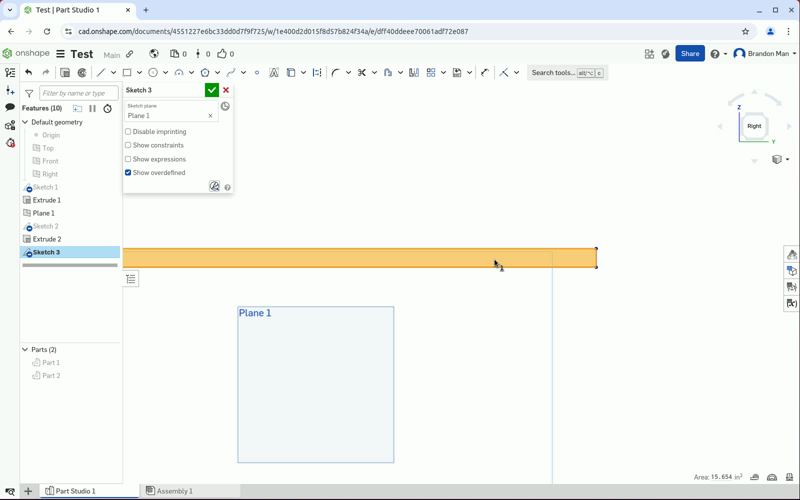
scroll(-6)
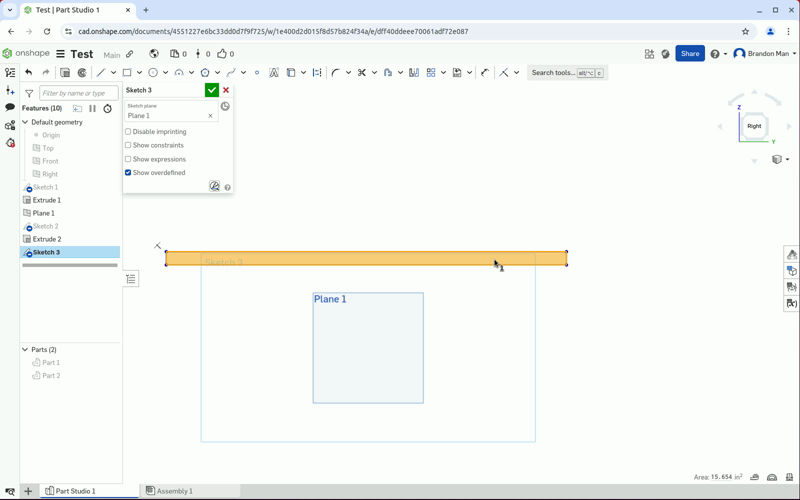
scroll(-6)
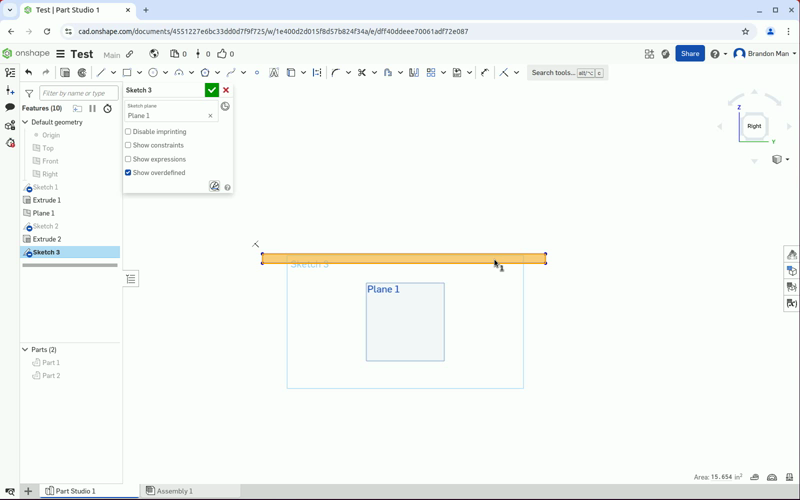
scroll(-6)
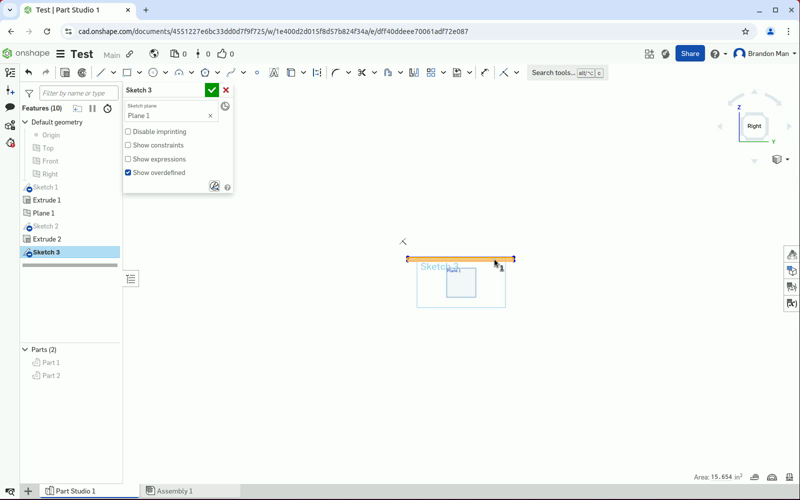
mouse_move(73, 352)
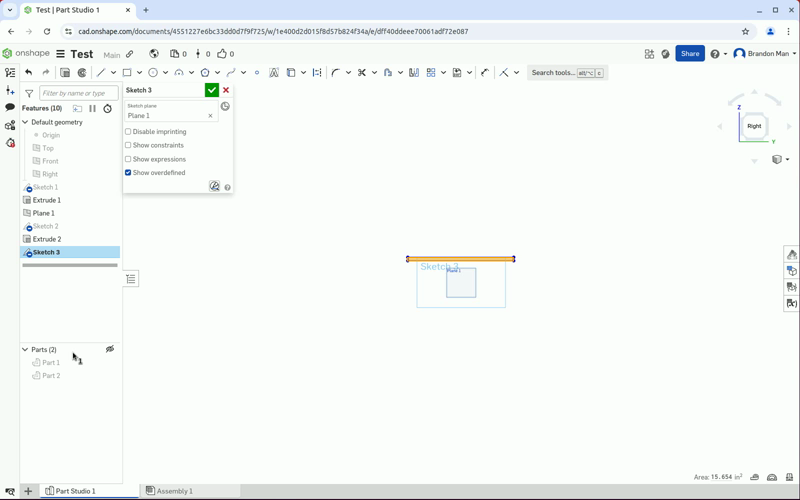
key(shift+y)
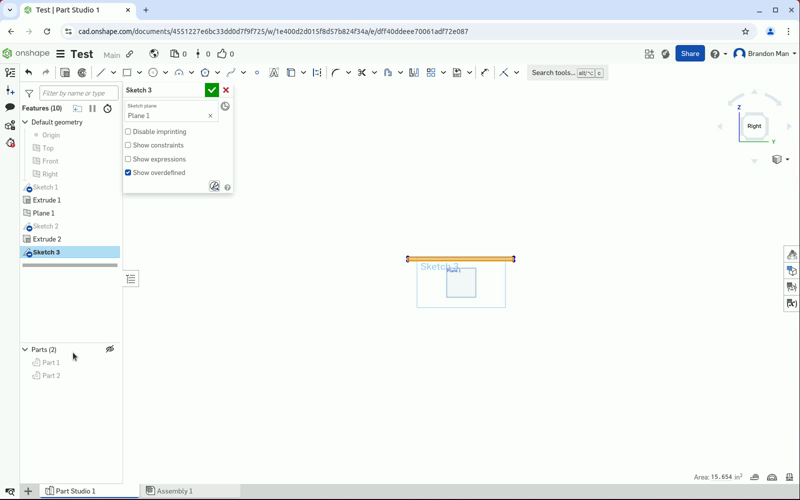
key(shift+e)
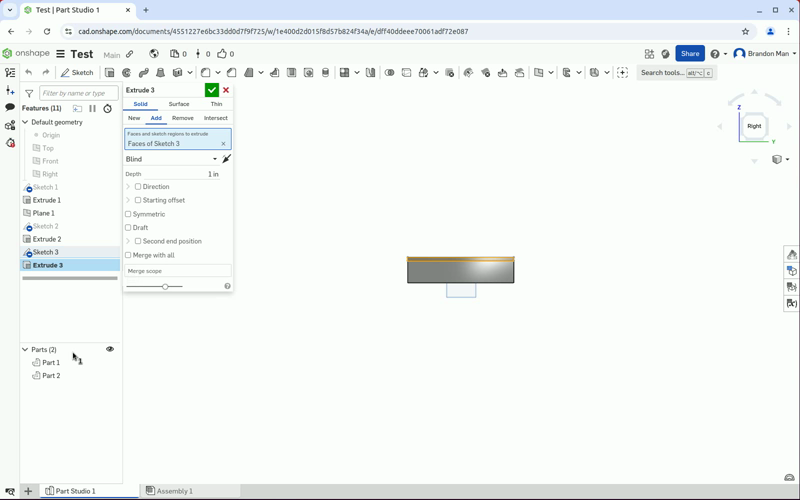
mouse_move(143, 106)
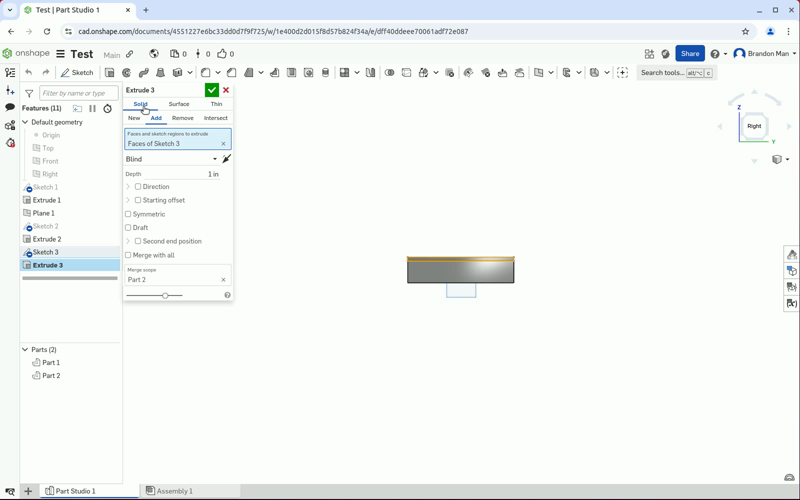
click(143, 106)
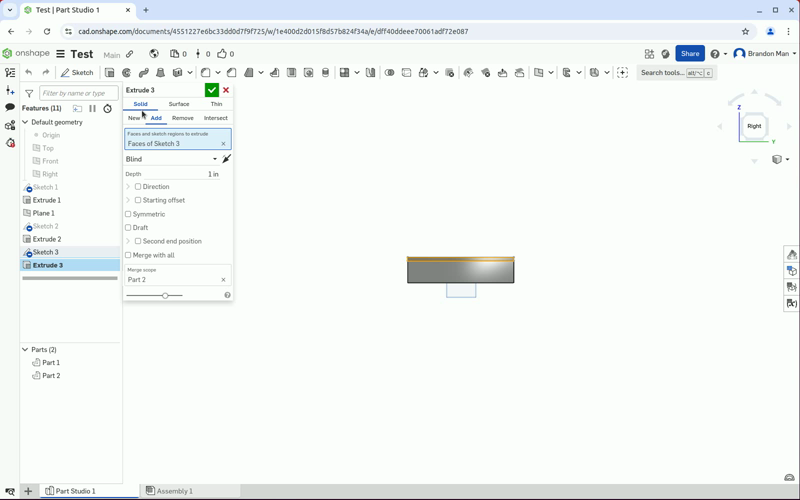
mouse_move(137, 120)
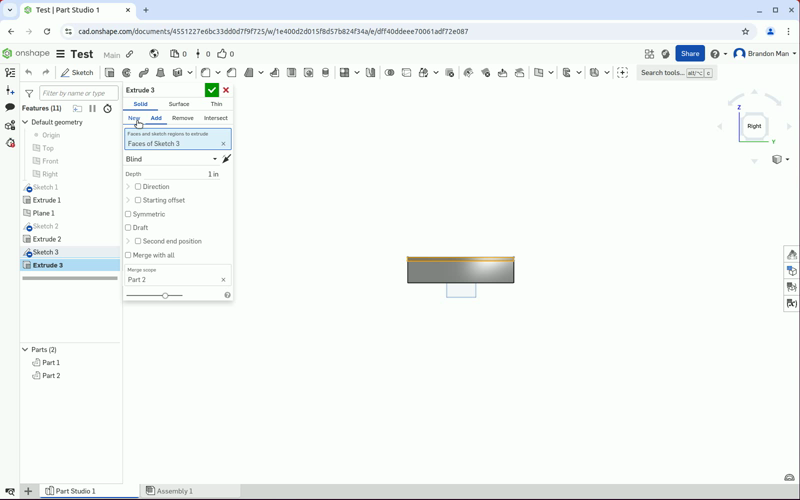
click(137, 120)
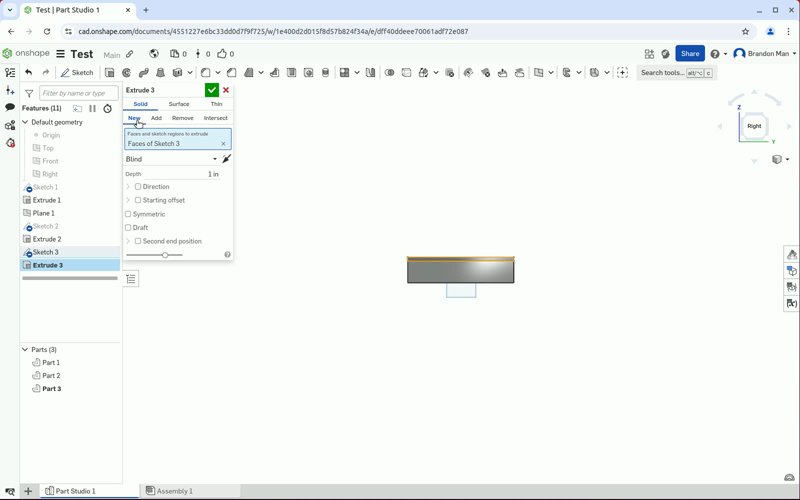
key(tab, 4)
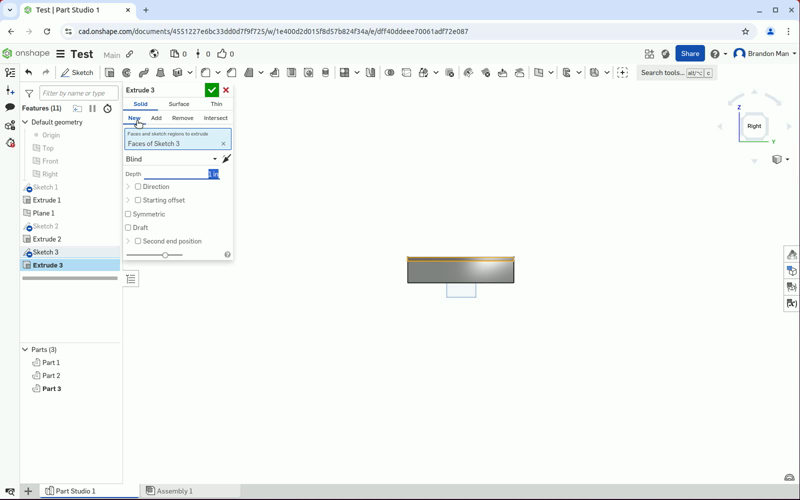
text(0.722)
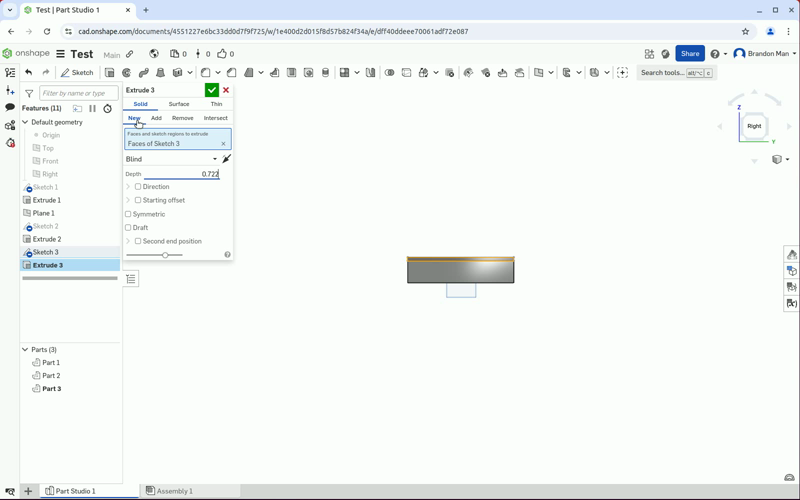
key(enter)
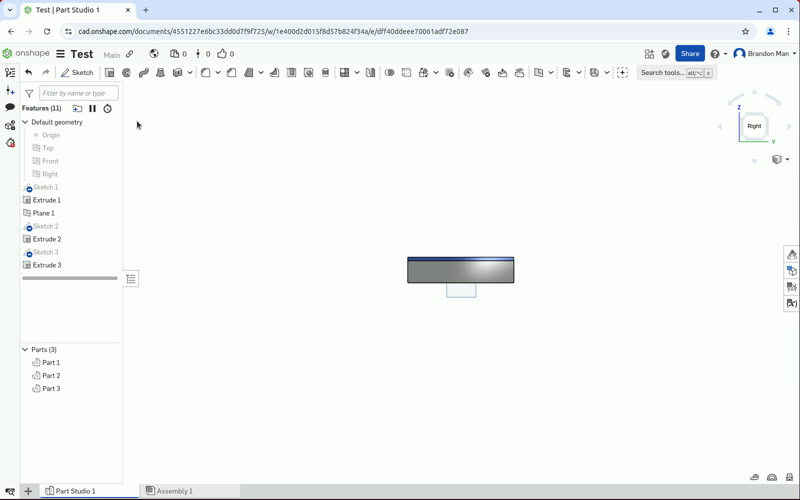
key(shift+h)
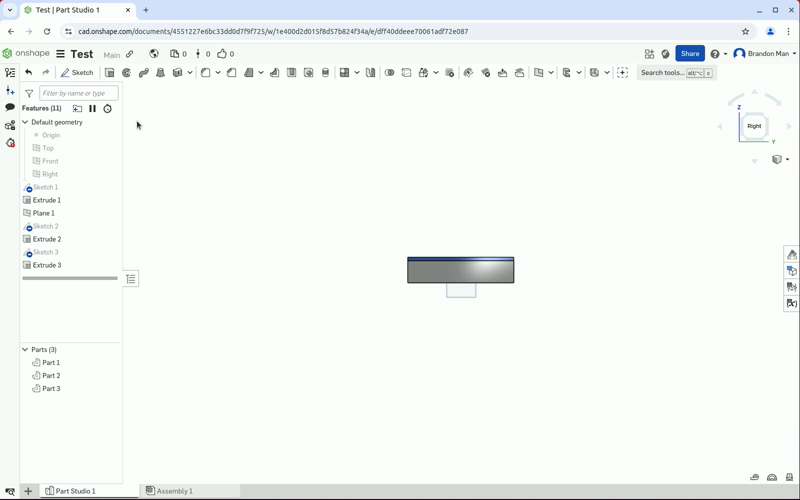
key(shift+h)
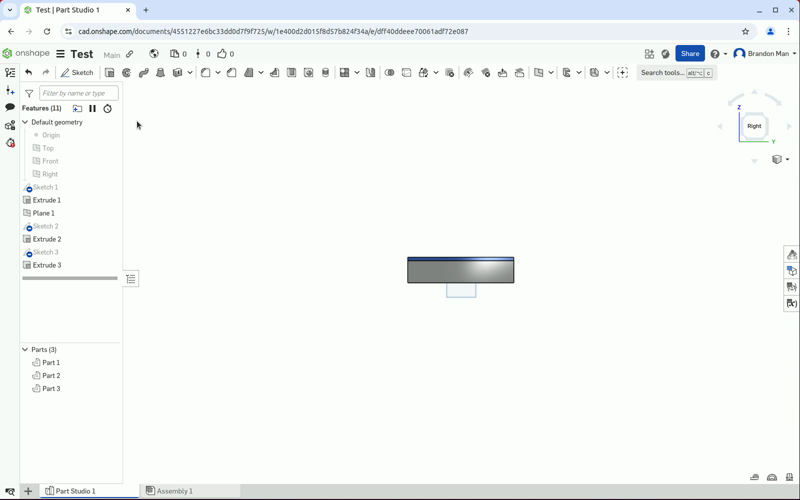
mouse_move(73, 189)
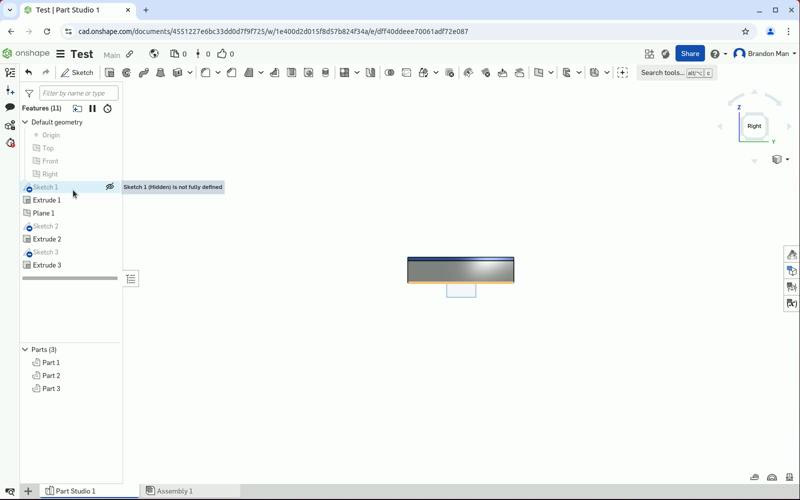
click(73, 189)
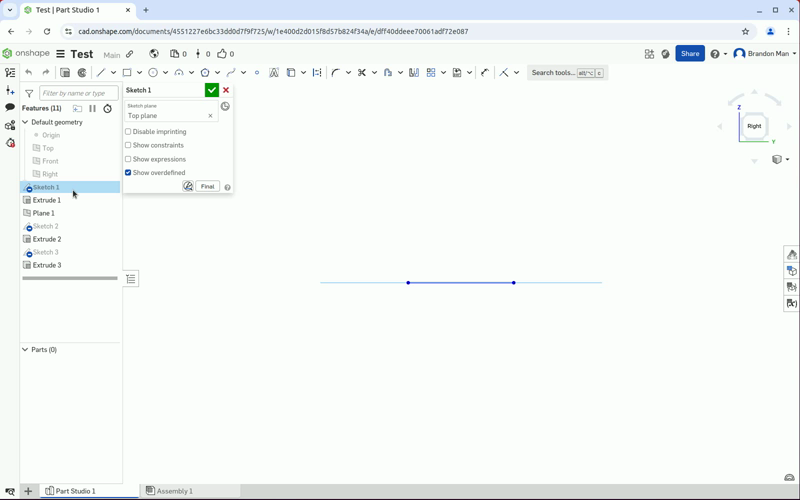
mouse_move(229, 92)
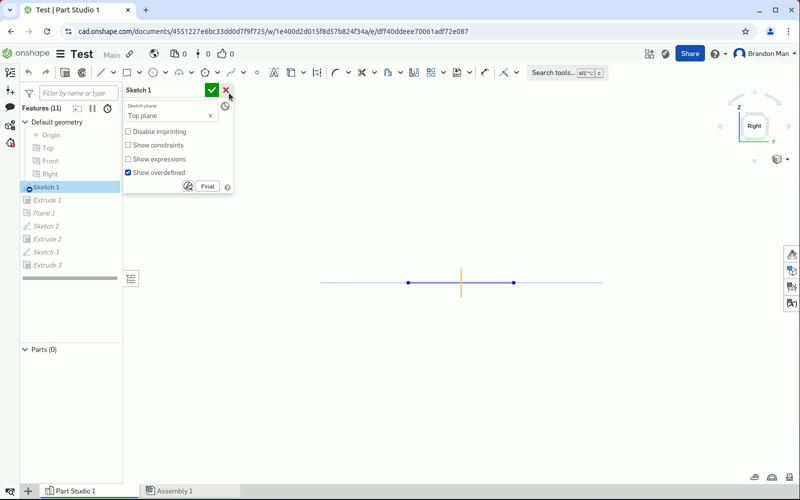
click(229, 92)
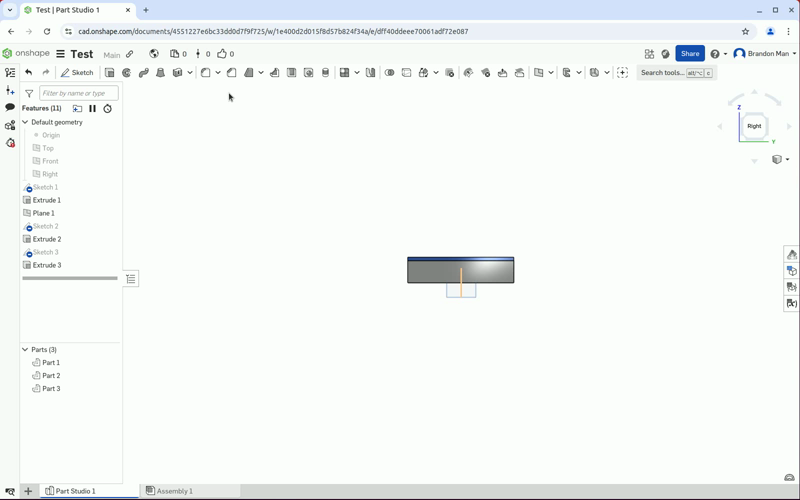
mouse_move(73, 352)
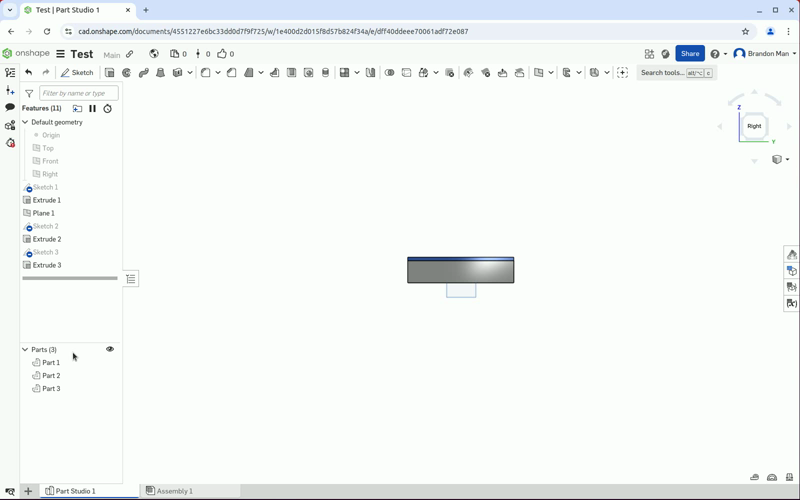
key(y)
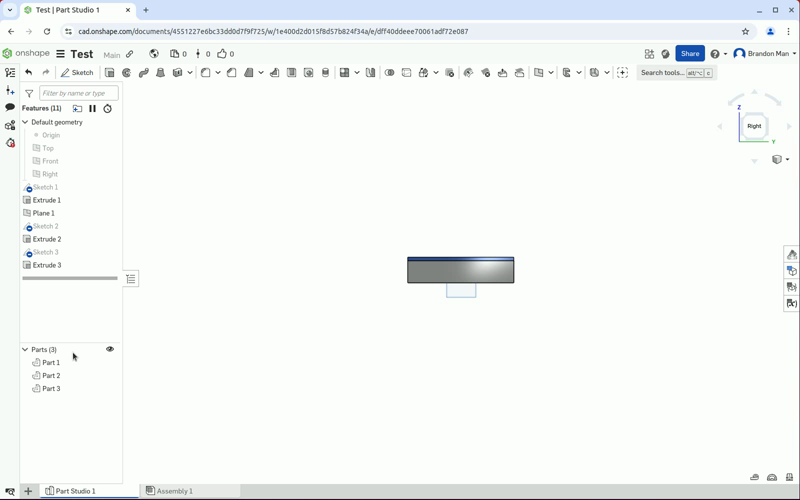
key(shift+p)
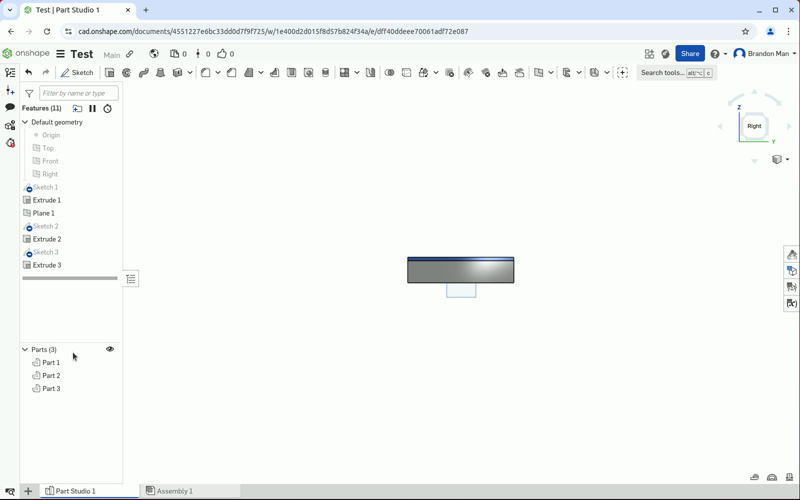
key(space)
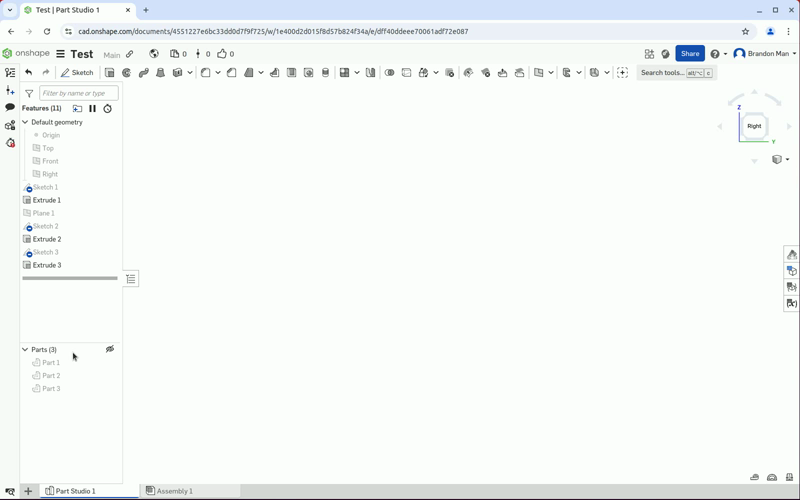
key_down(shift)
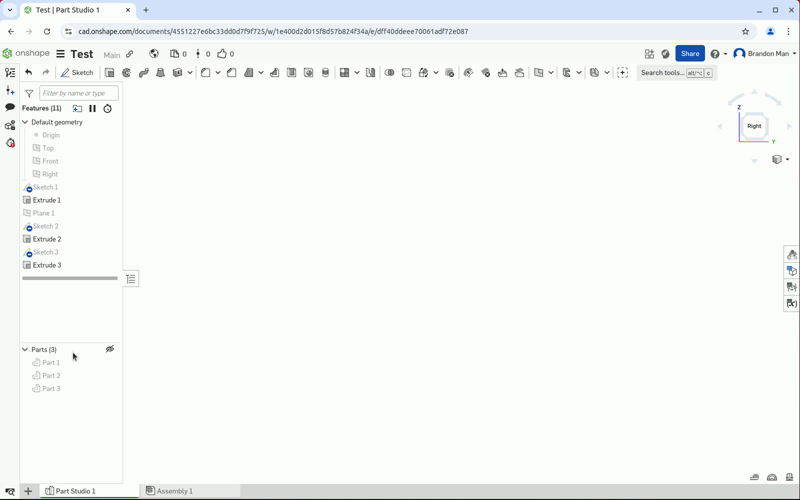
key(right)
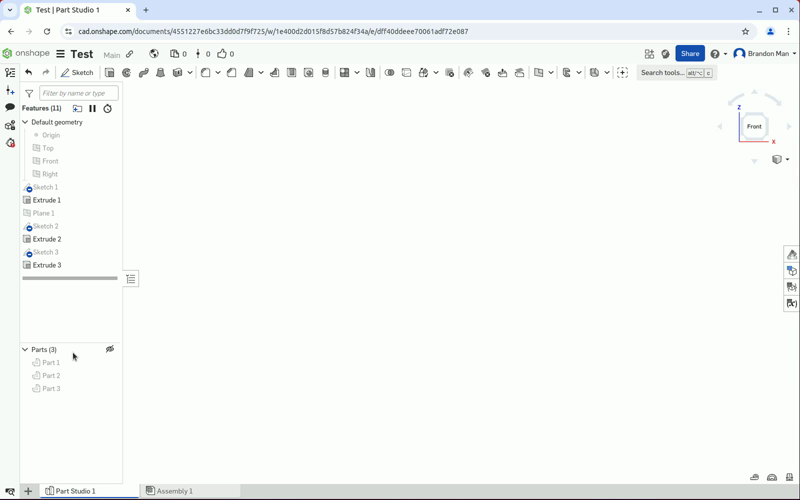
key_up(shift)
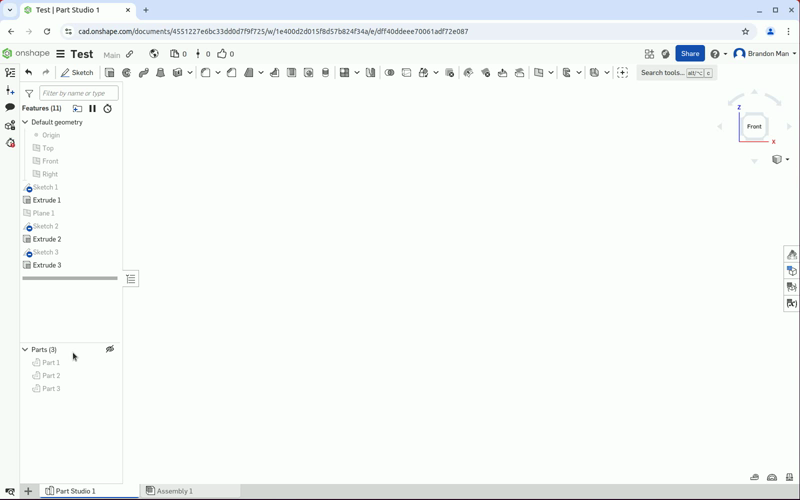
mouse_move(73, 352)
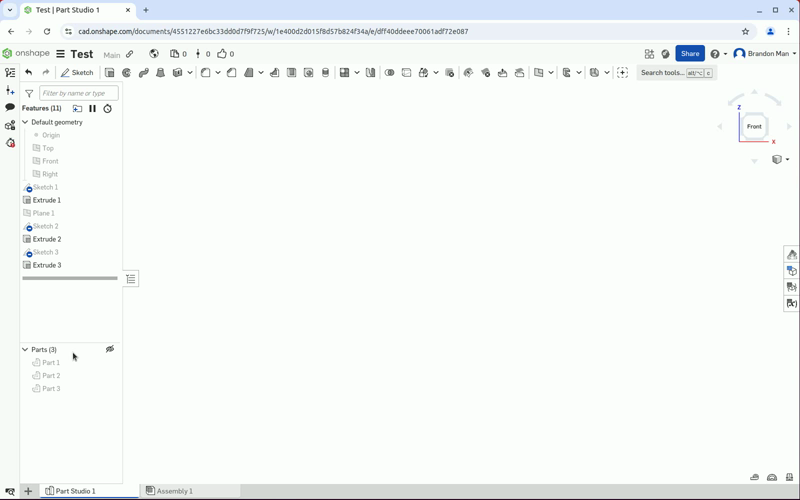
key(shift+y)
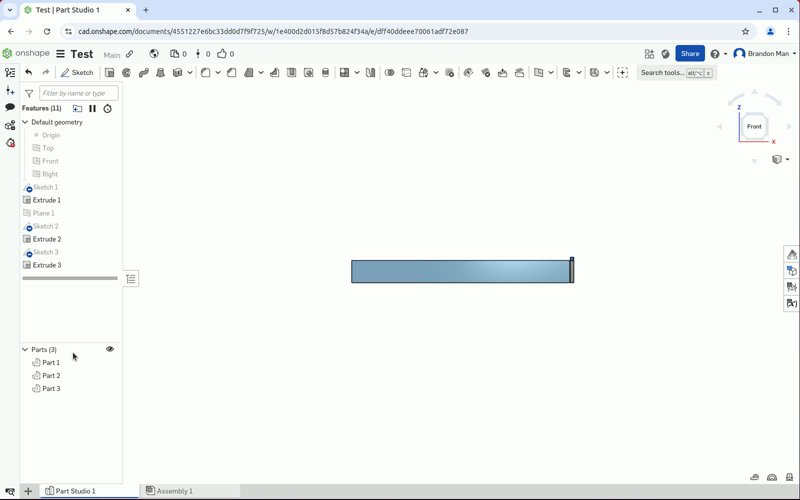
mouse_move(541, 75)
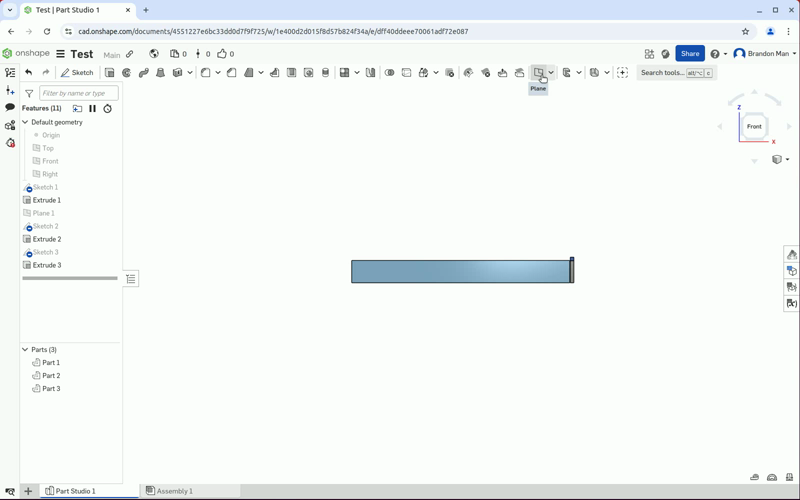
click(541, 75)
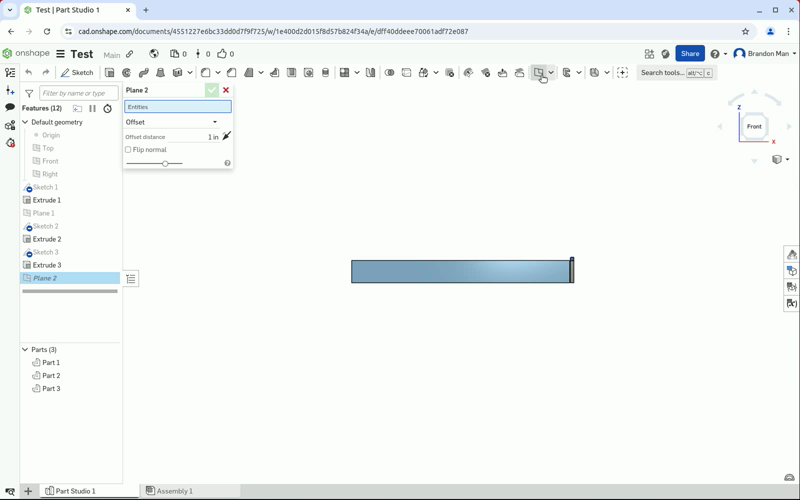
mouse_move(73, 163)
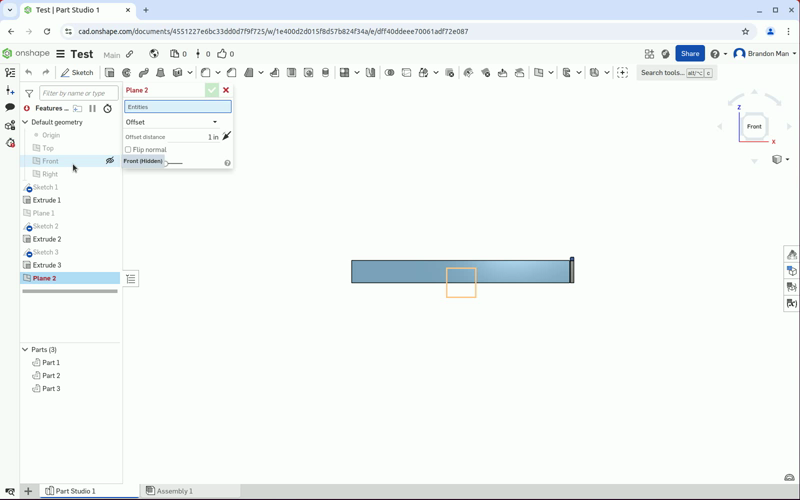
click(73, 163)
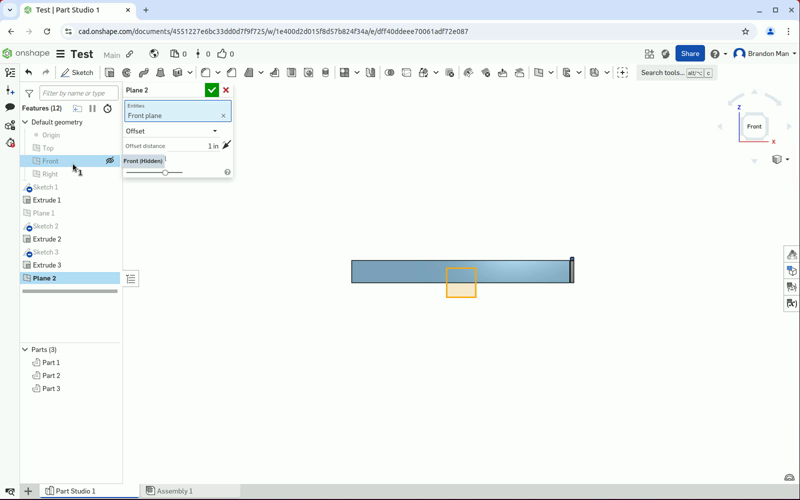
key(tab, 2)
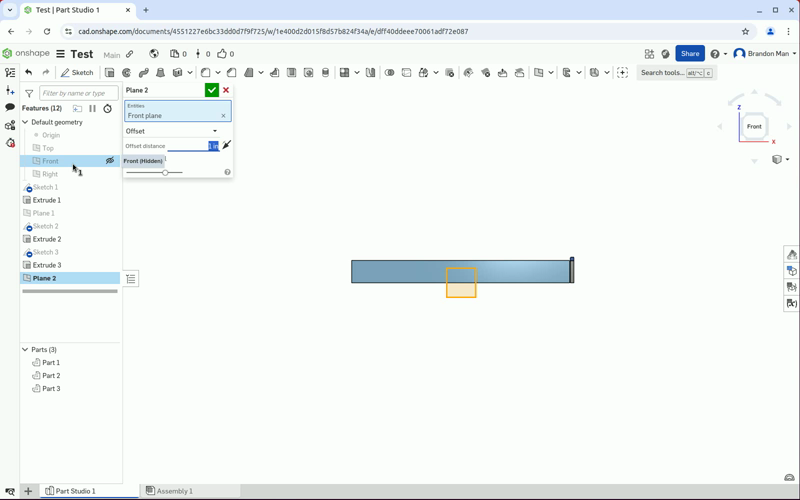
text(10.845)
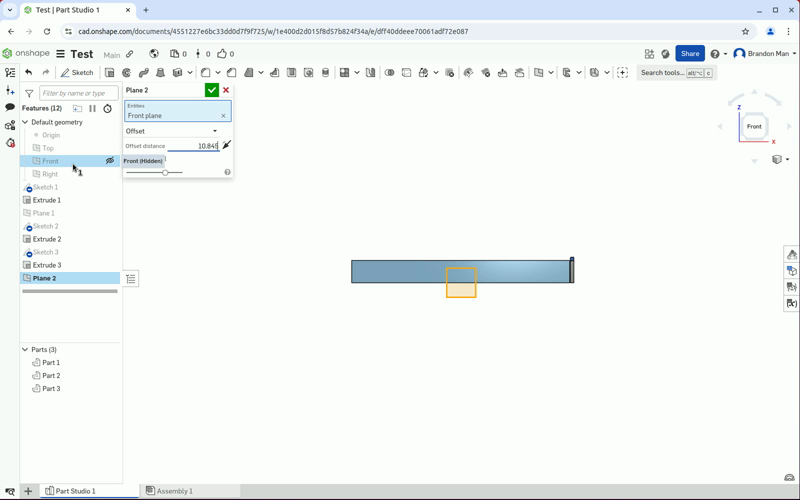
key(enter, 2)
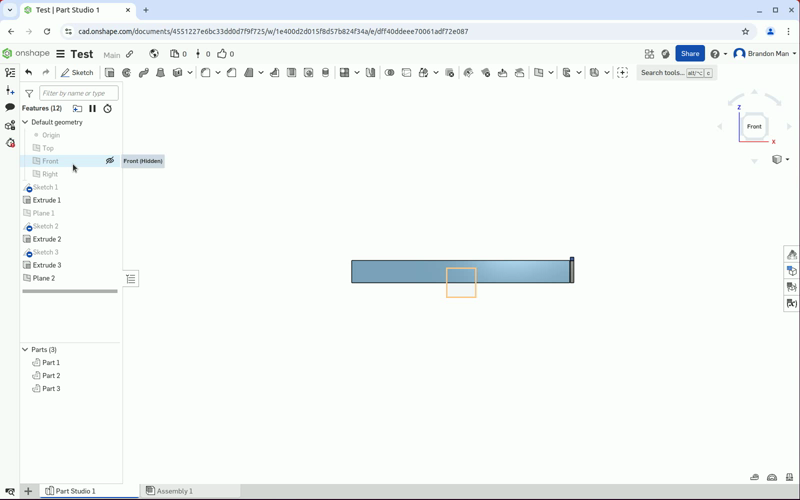
key(shift+s)
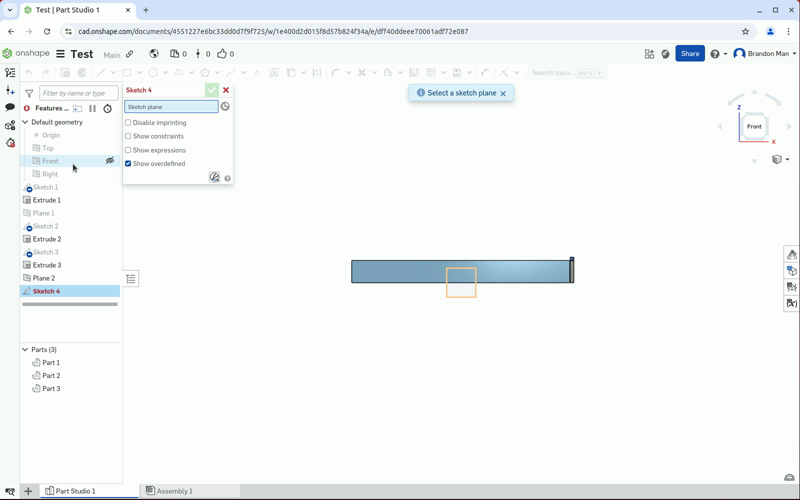
mouse_move(73, 280)
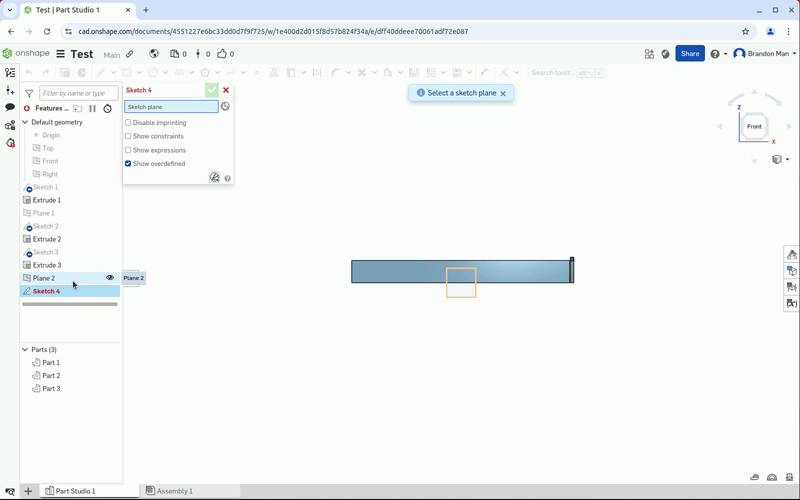
click(73, 280)
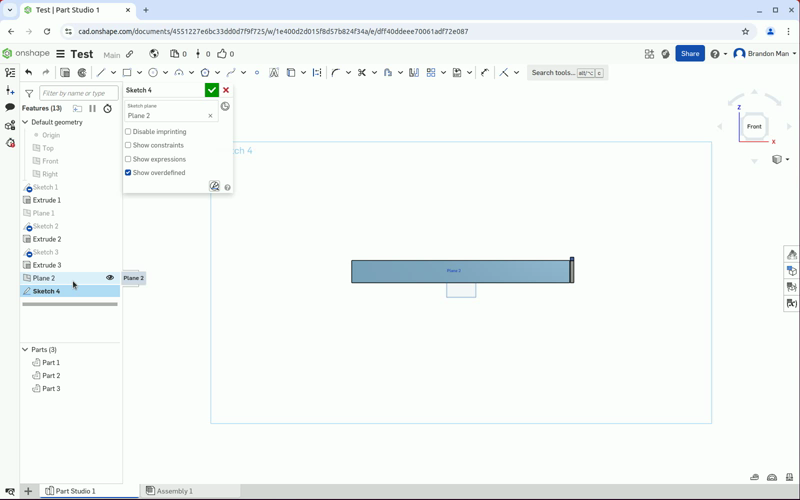
mouse_move(73, 352)
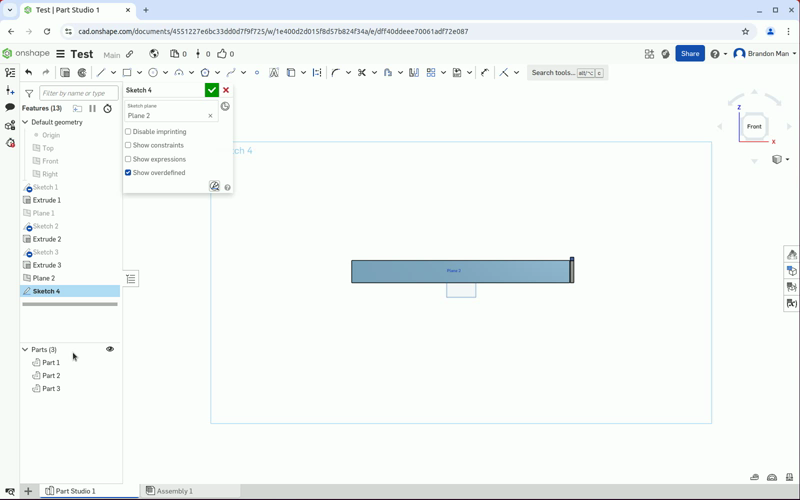
key(y)
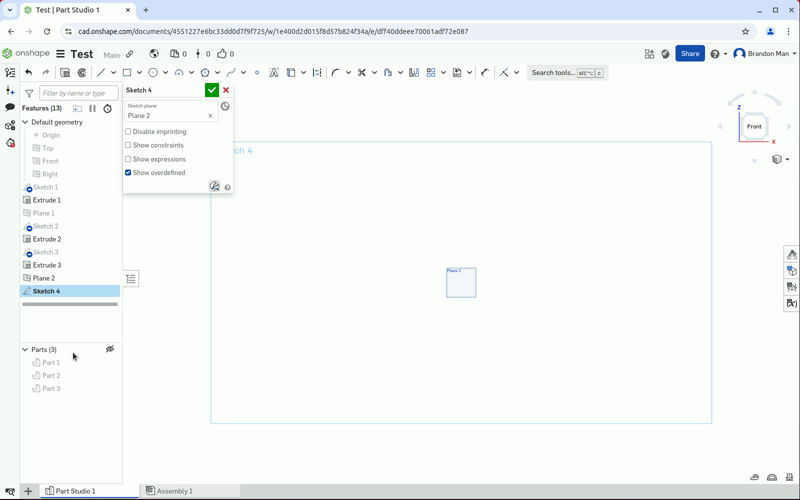
key(l)
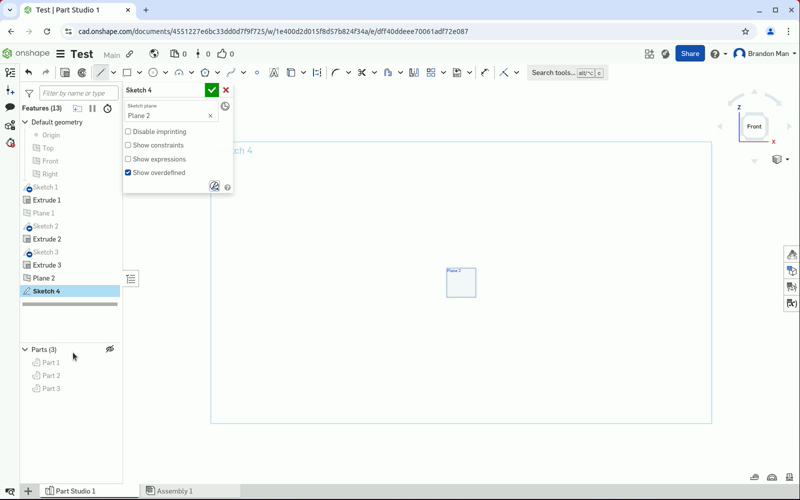
key_down(shift)
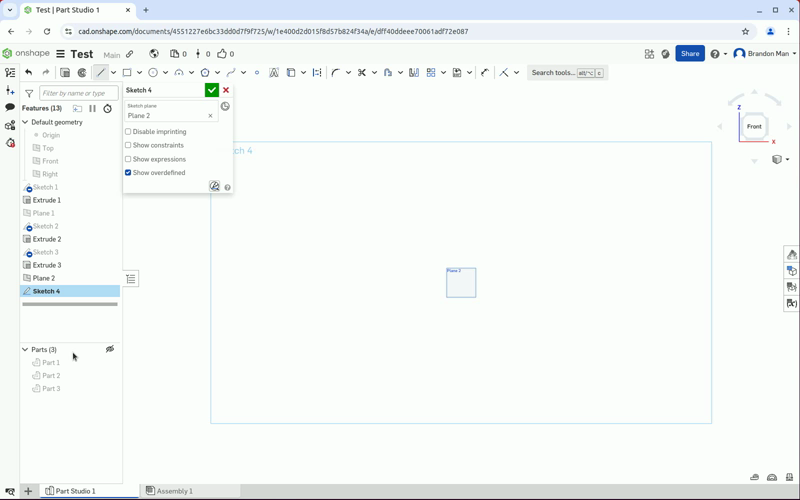
mouse_move(348, 282)
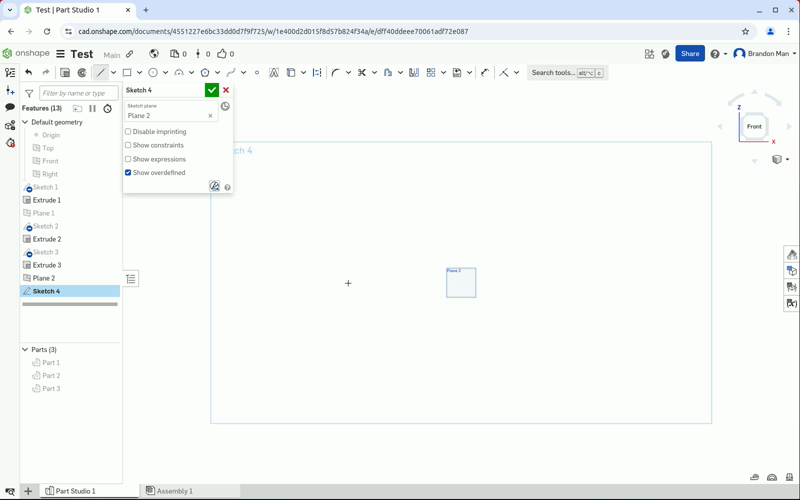
click(348, 282)
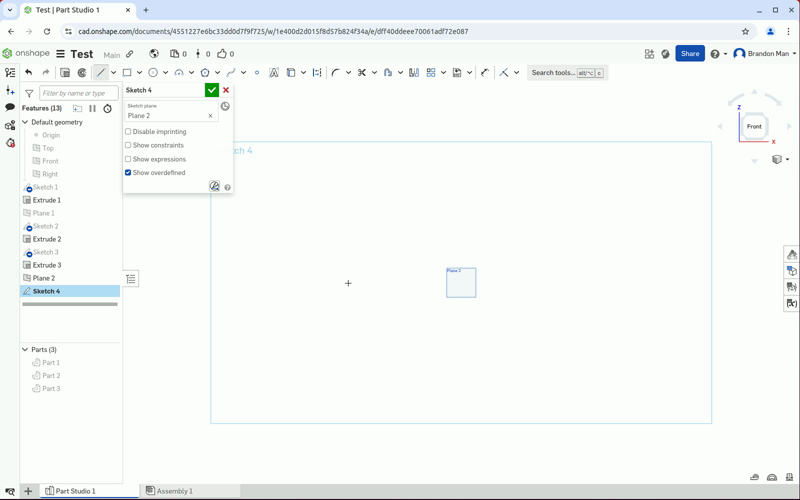
key_up(shift)
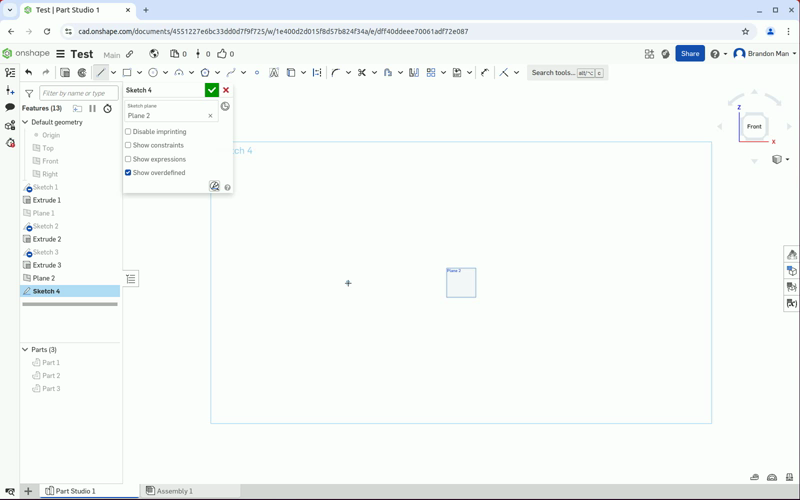
key_down(shift)
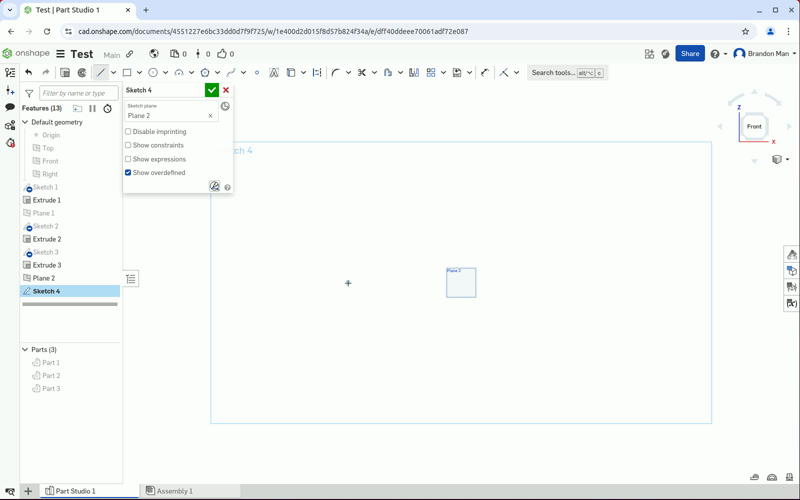
mouse_move(378, 282)
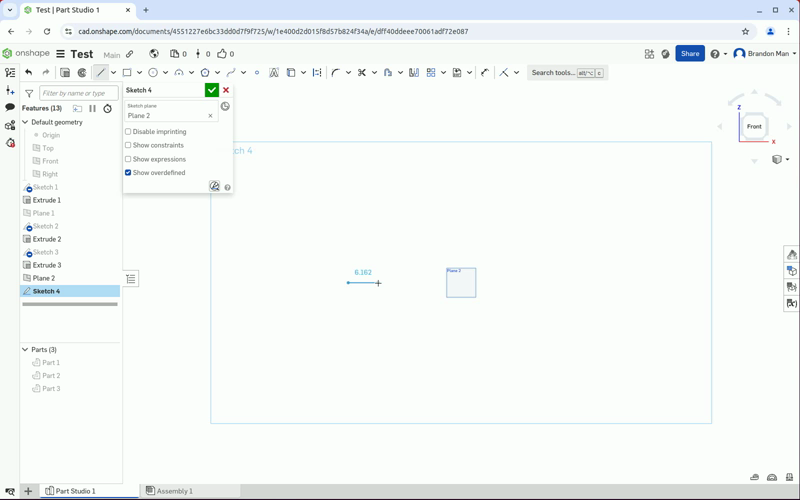
mouse_move(350, 282)
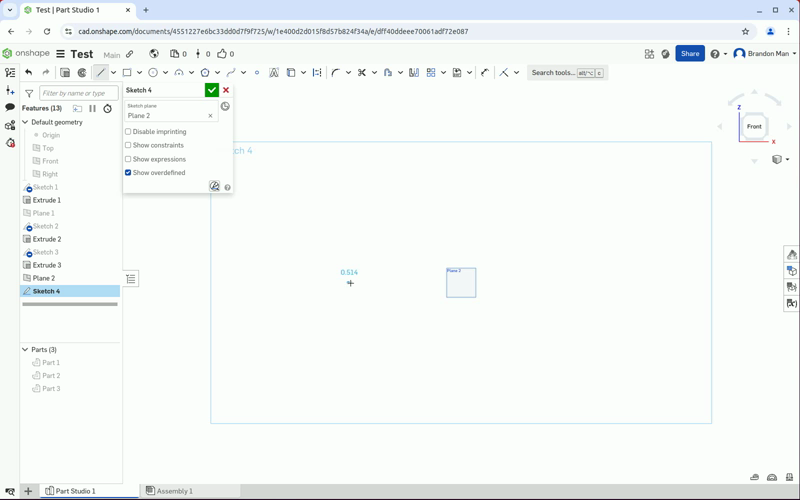
scroll(6)
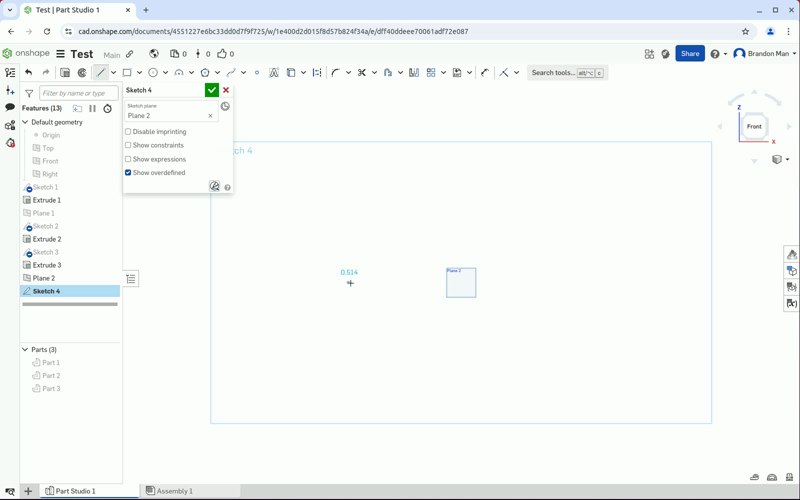
scroll(6)
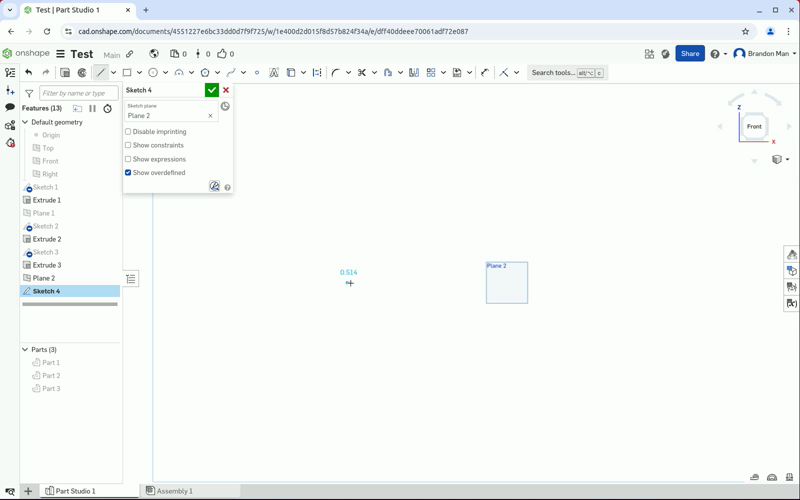
scroll(6)
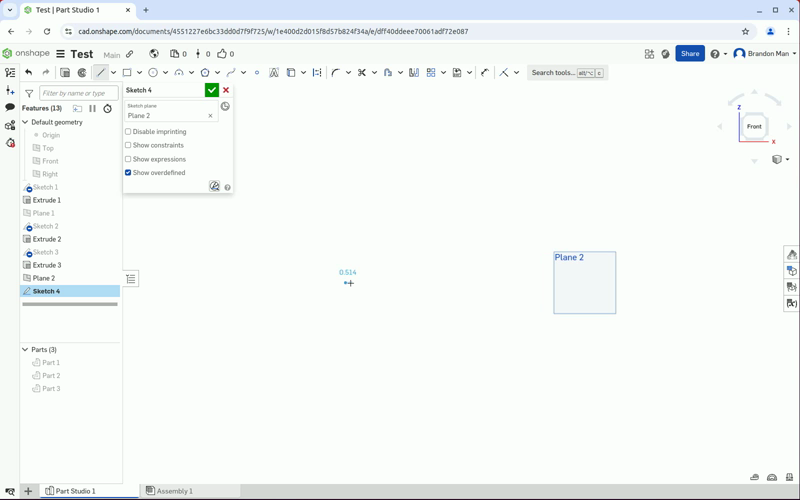
scroll(6)
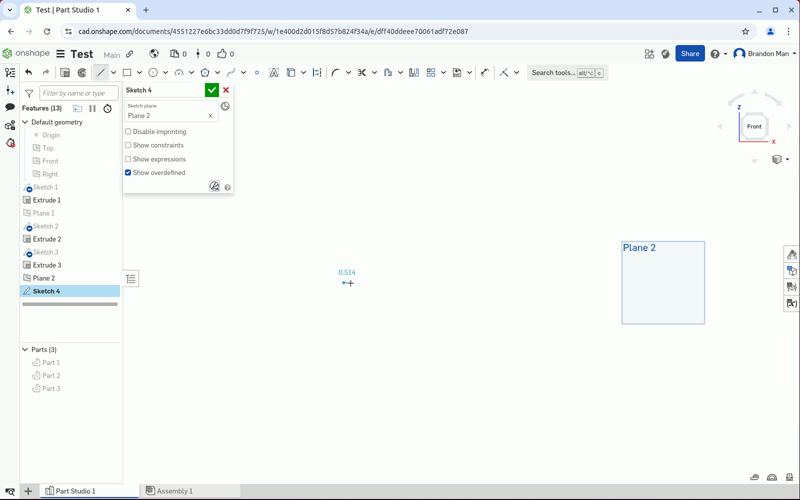
scroll(6)
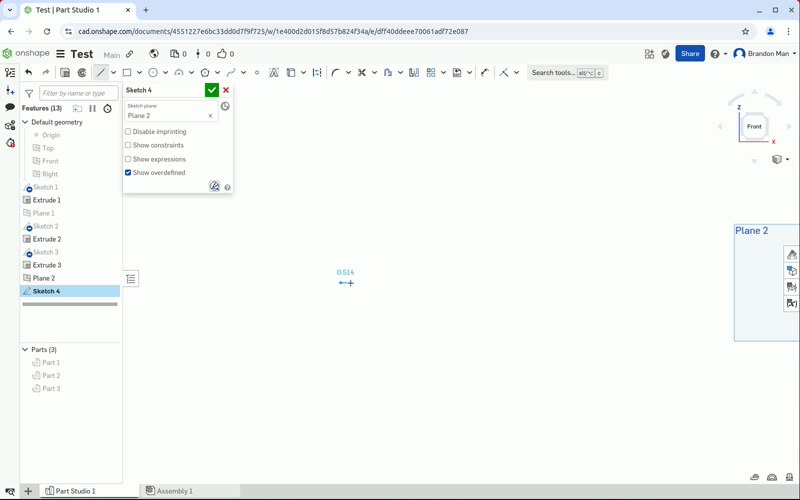
scroll(6)
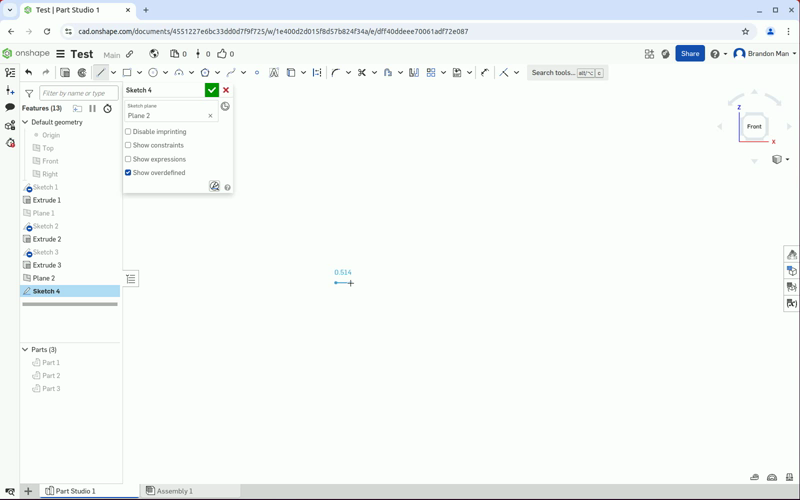
scroll(6)
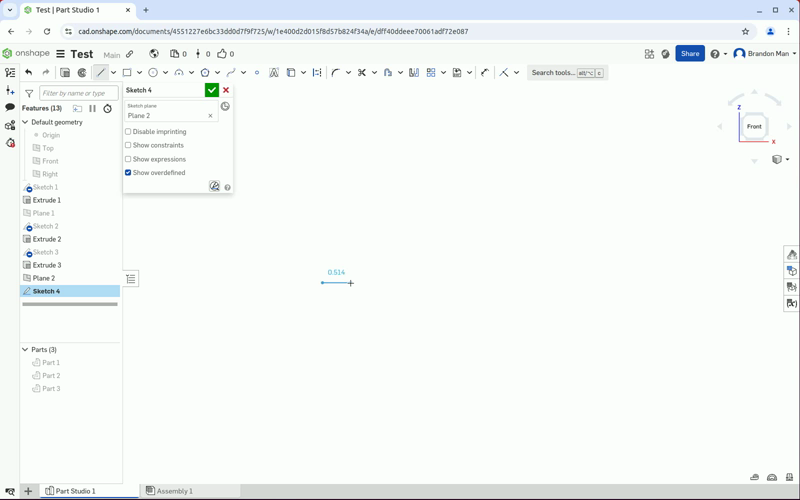
click(350, 282)
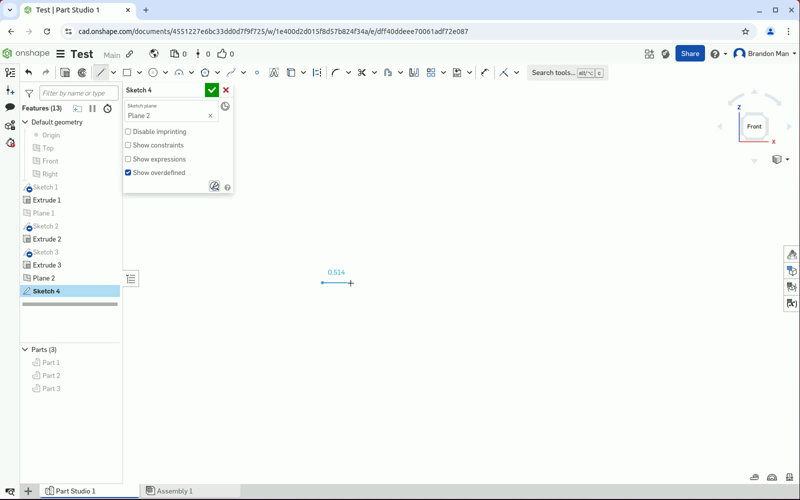
scroll(-6)
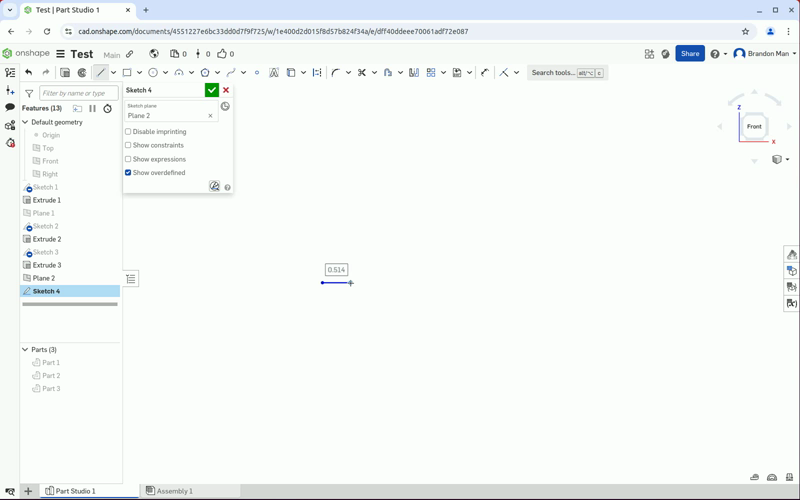
scroll(-6)
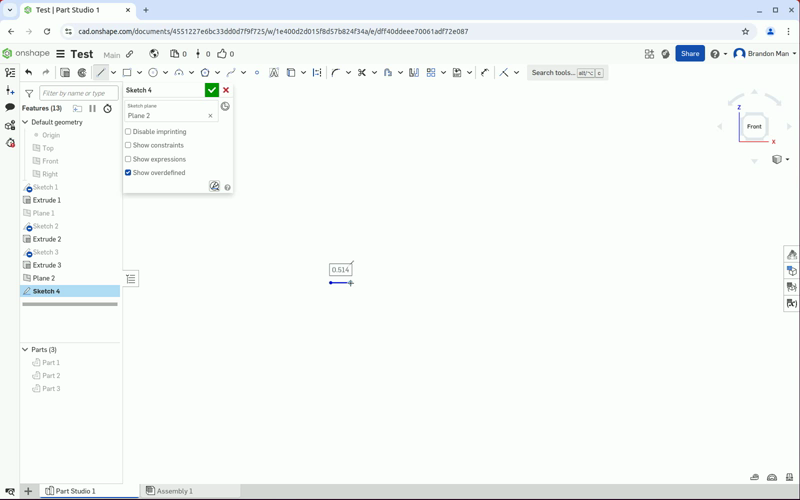
scroll(-6)
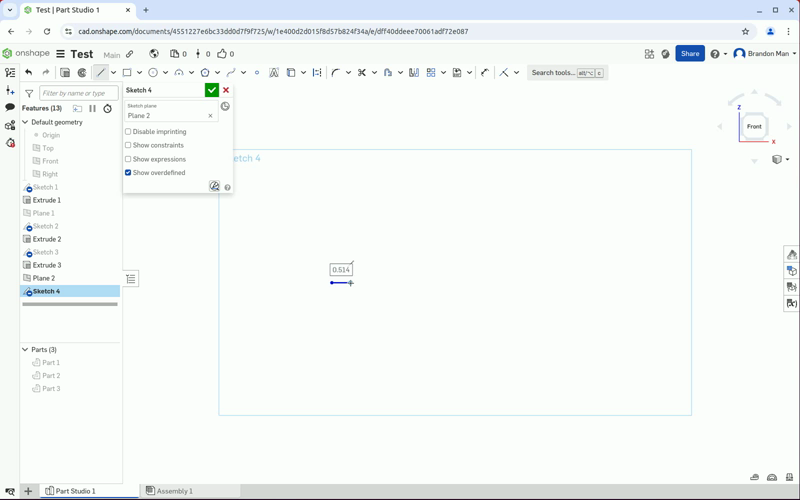
scroll(-6)
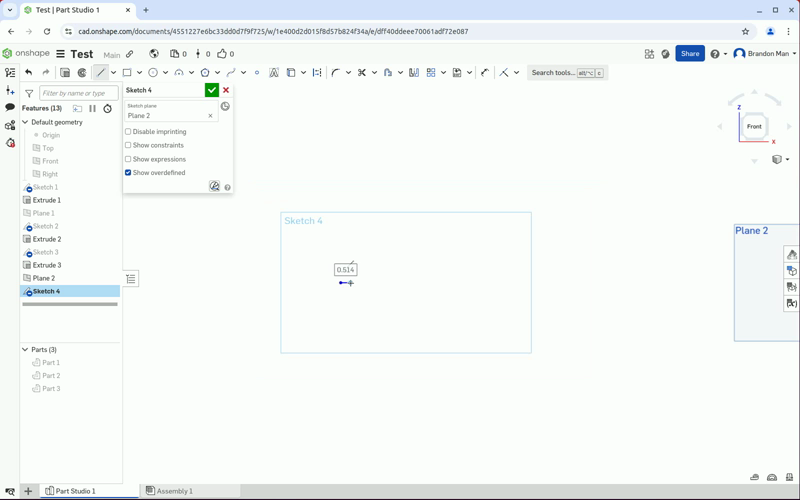
scroll(-6)
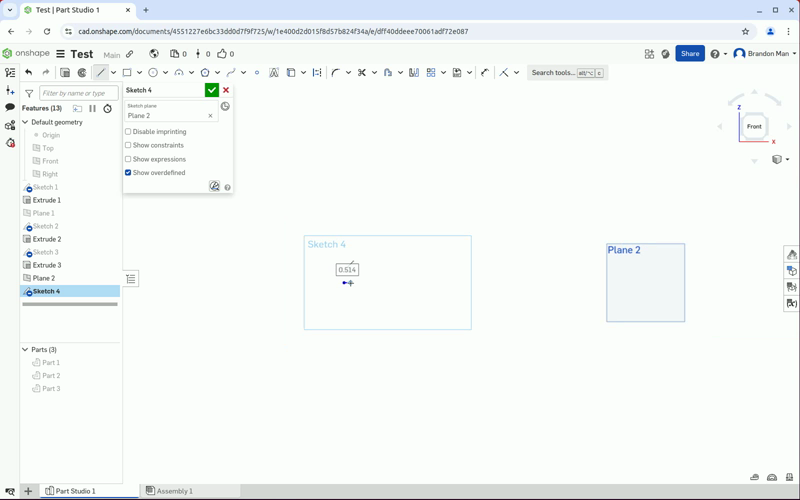
scroll(-6)
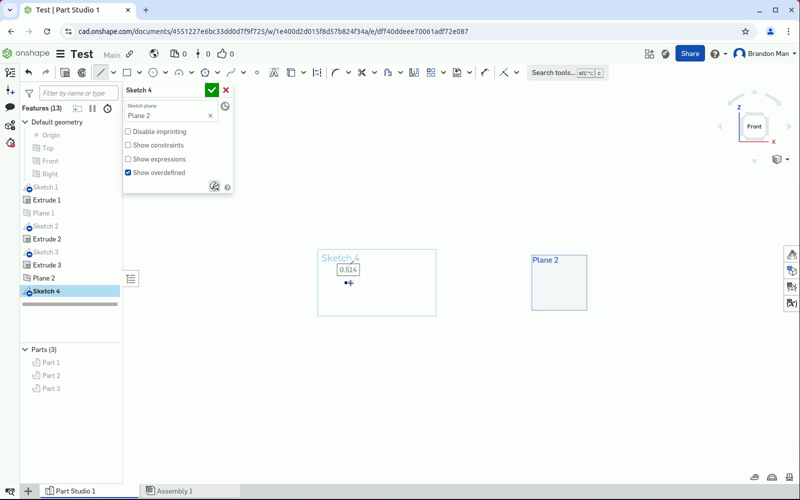
scroll(-6)
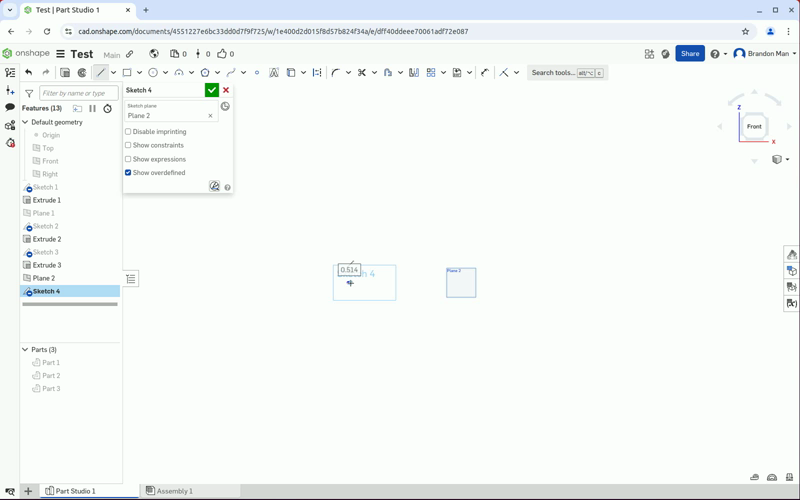
key_up(shift)
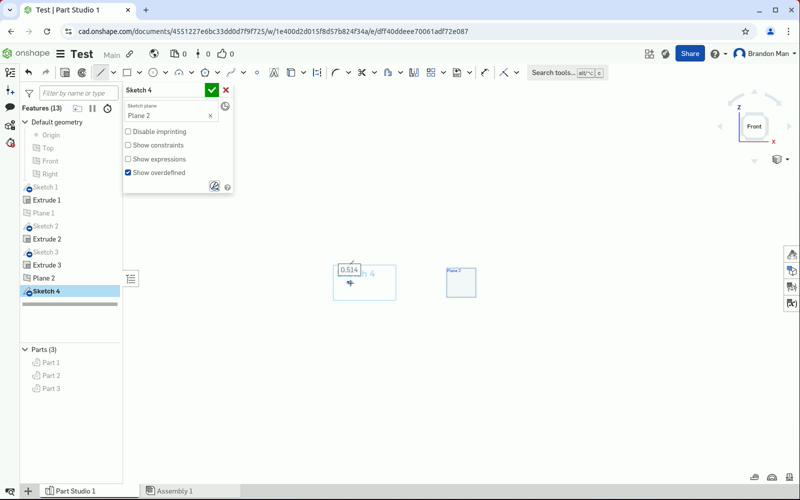
key_down(shift)
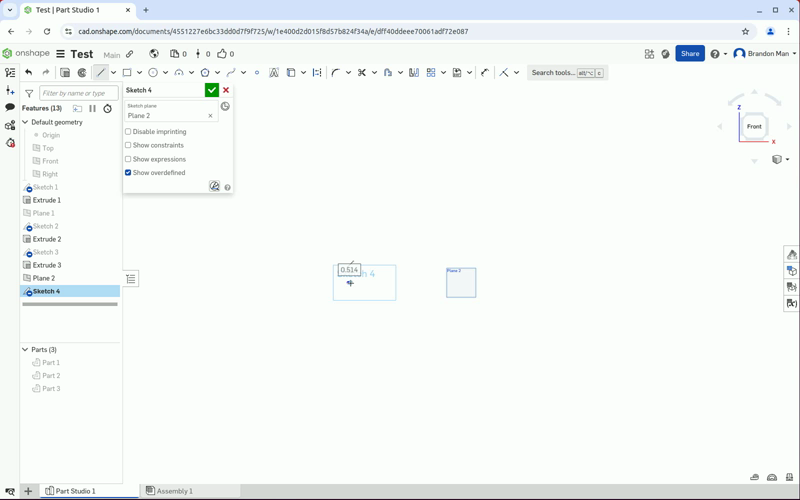
mouse_move(380, 282)
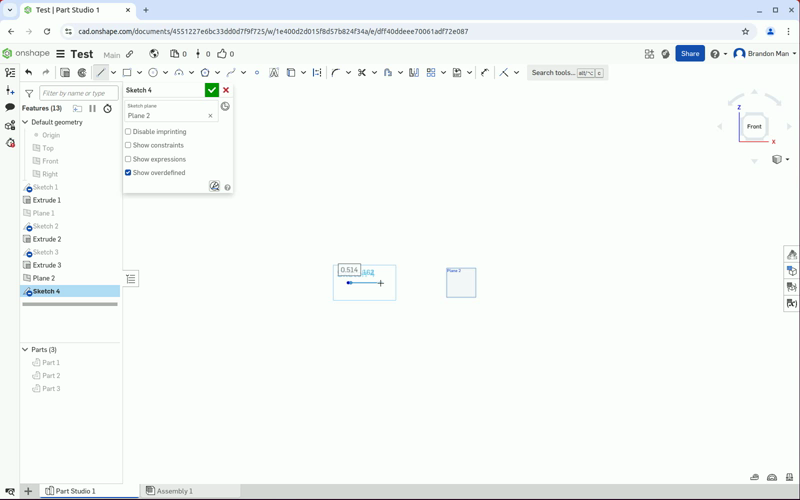
mouse_move(350, 259)
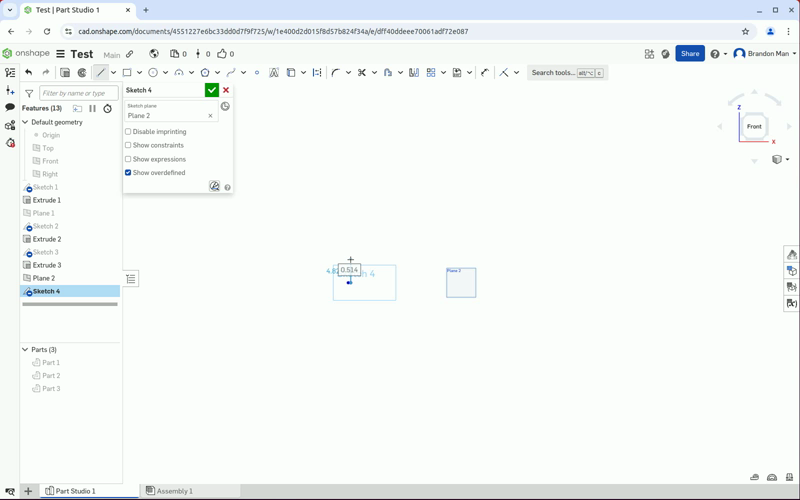
click(350, 259)
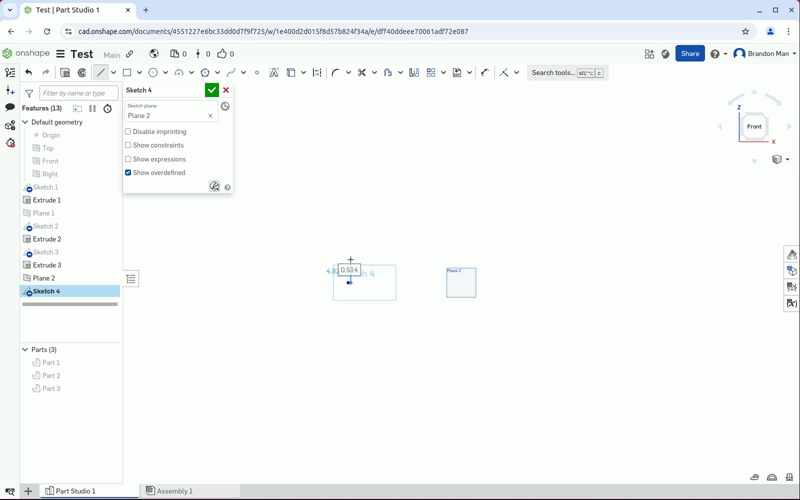
key_up(shift)
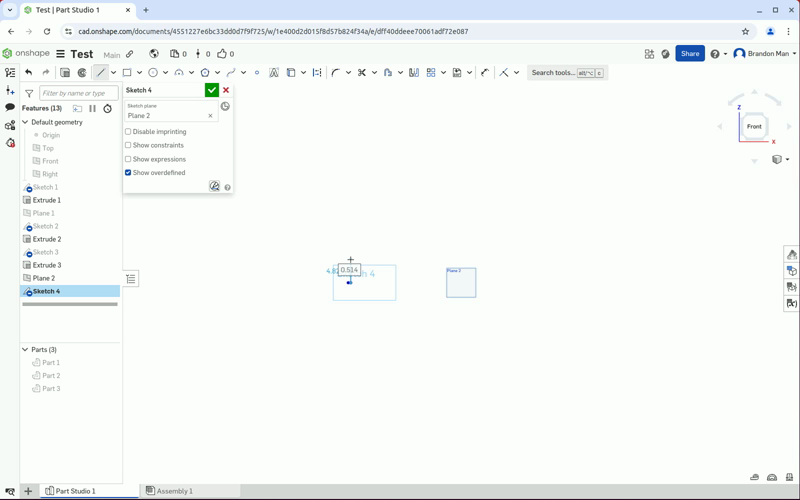
key_down(shift)
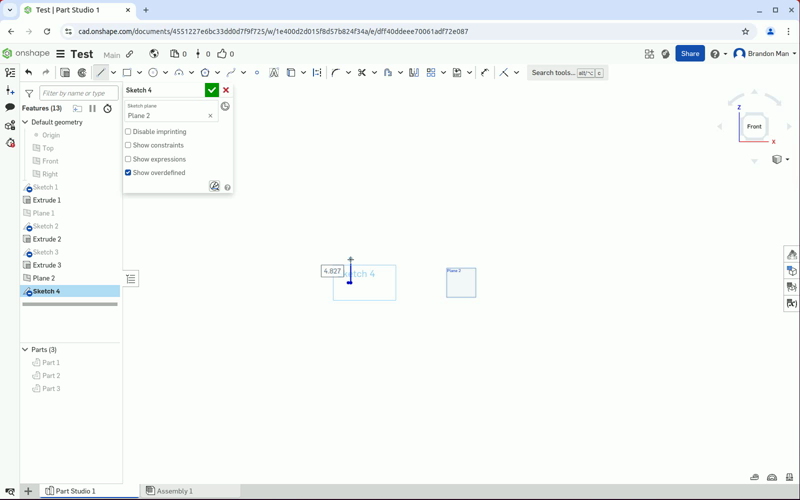
mouse_move(569, 259)
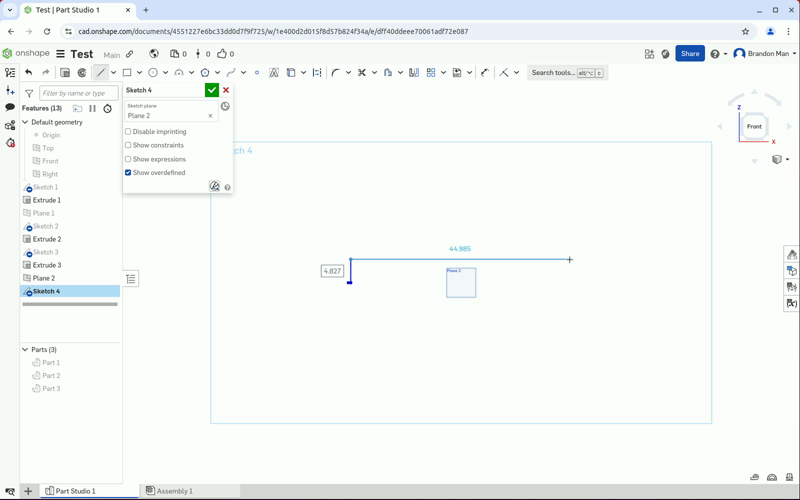
click(569, 259)
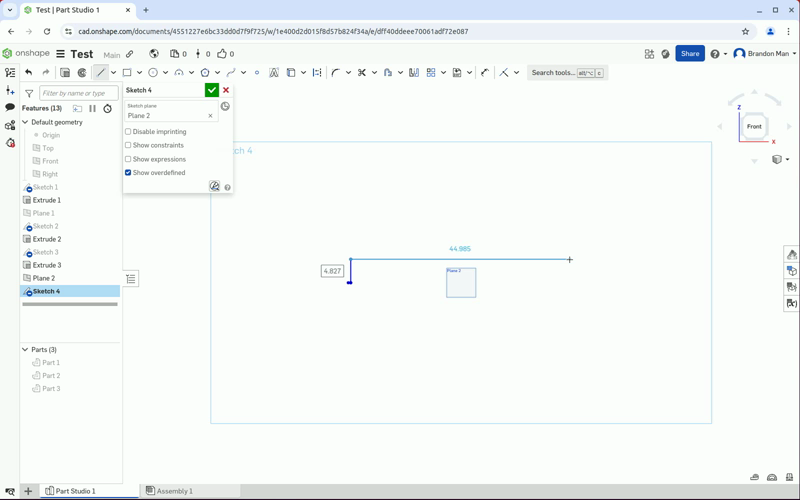
key_up(shift)
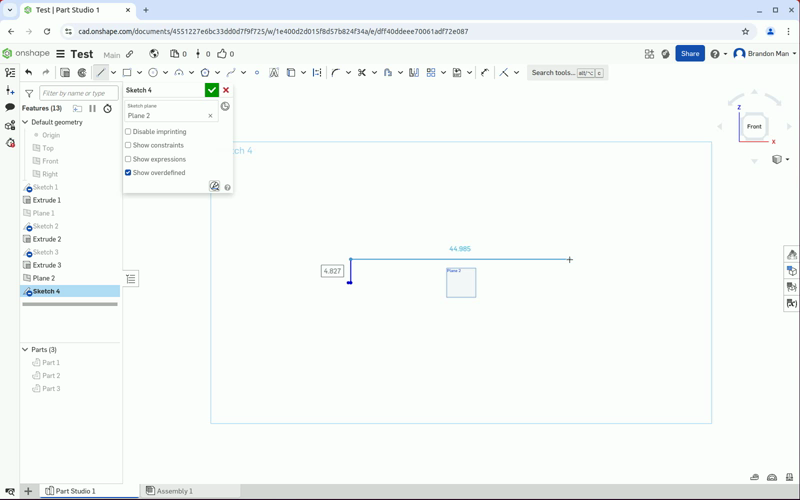
key_down(shift)
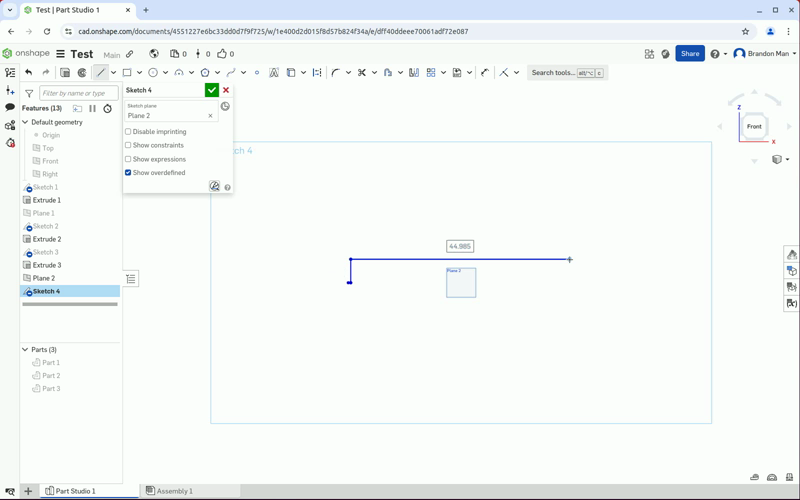
mouse_move(589, 259)
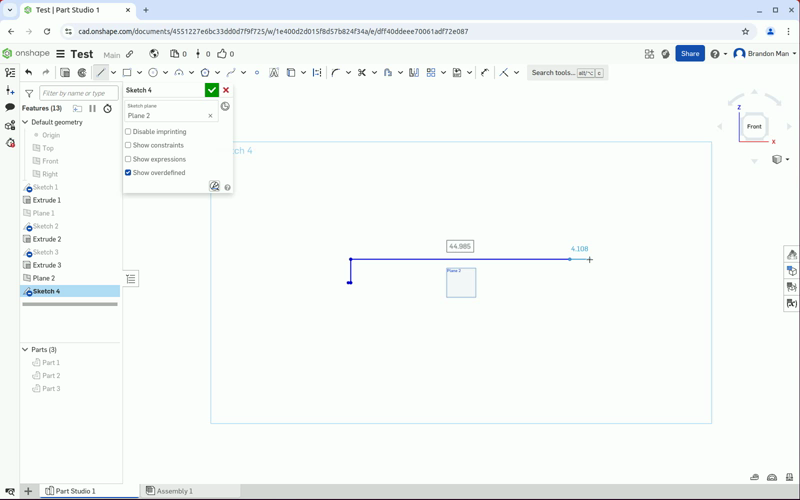
mouse_move(569, 282)
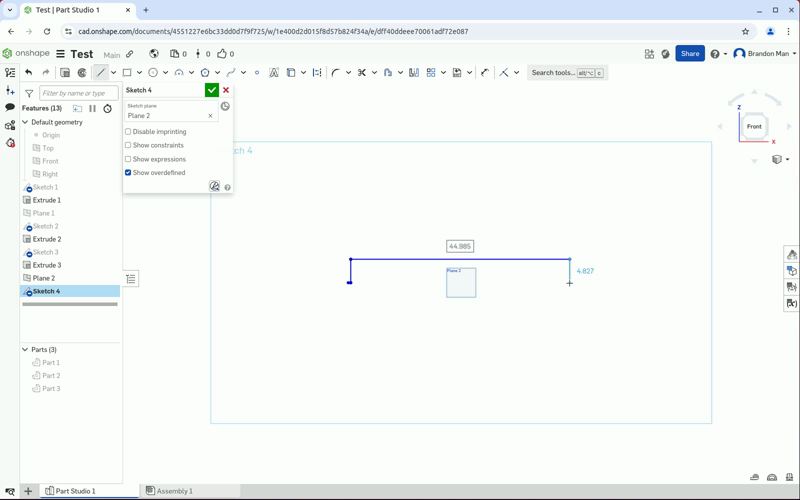
click(569, 282)
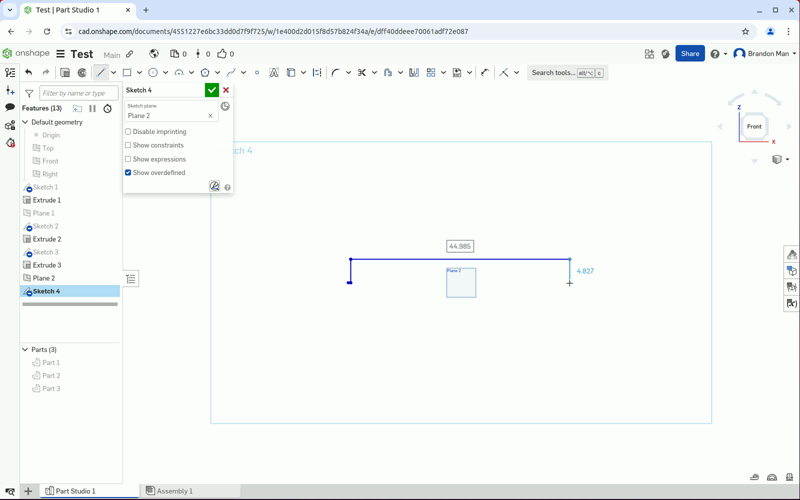
key_up(shift)
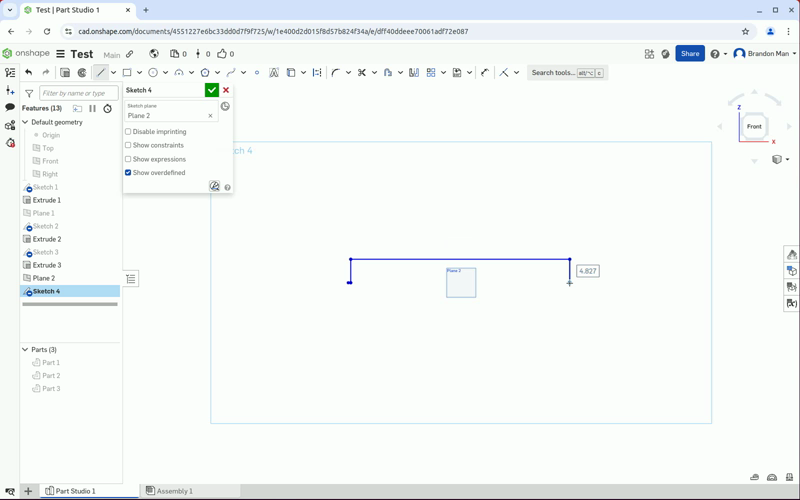
key_down(shift)
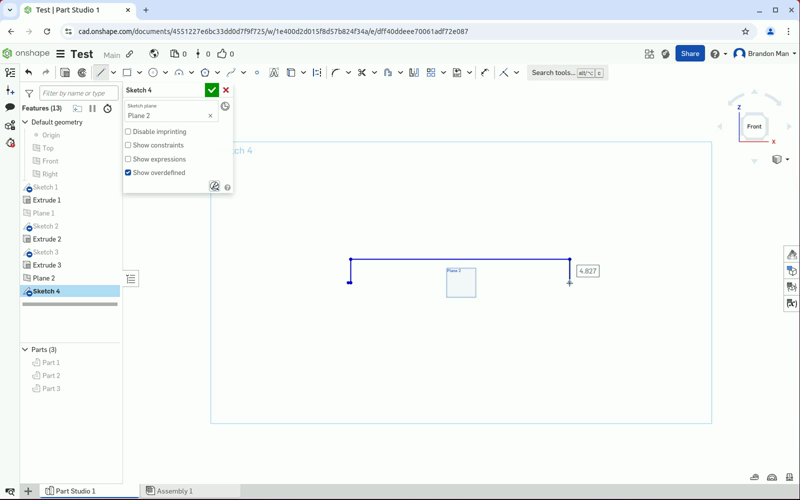
mouse_move(589, 282)
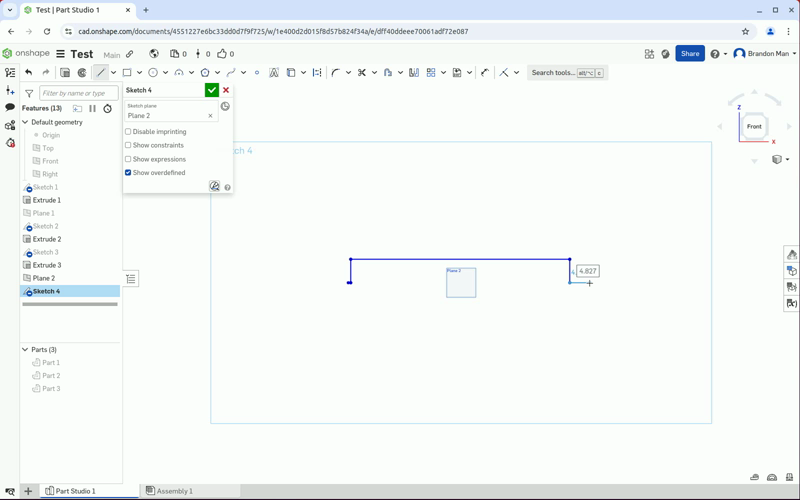
mouse_move(572, 282)
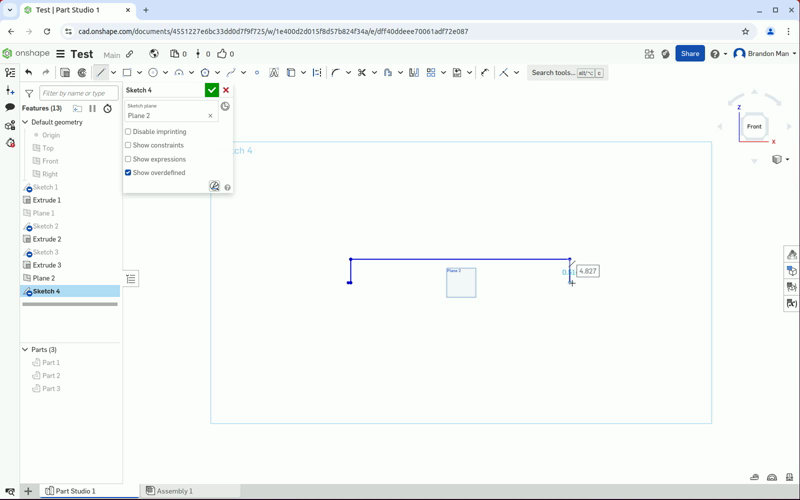
scroll(6)
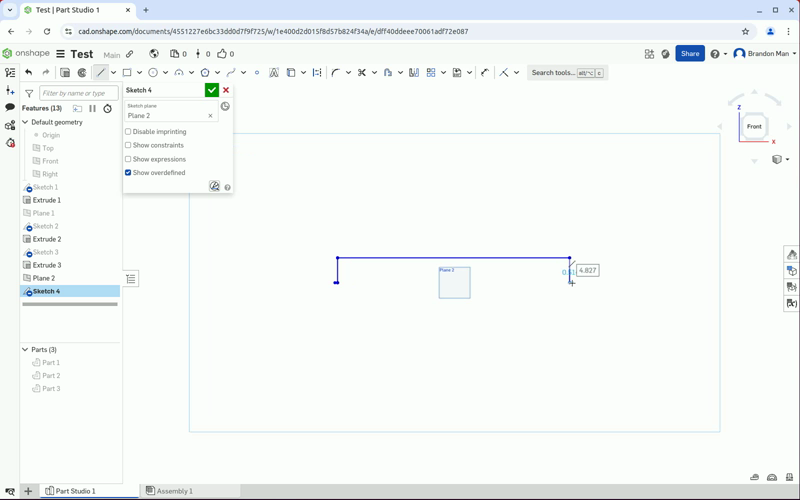
scroll(6)
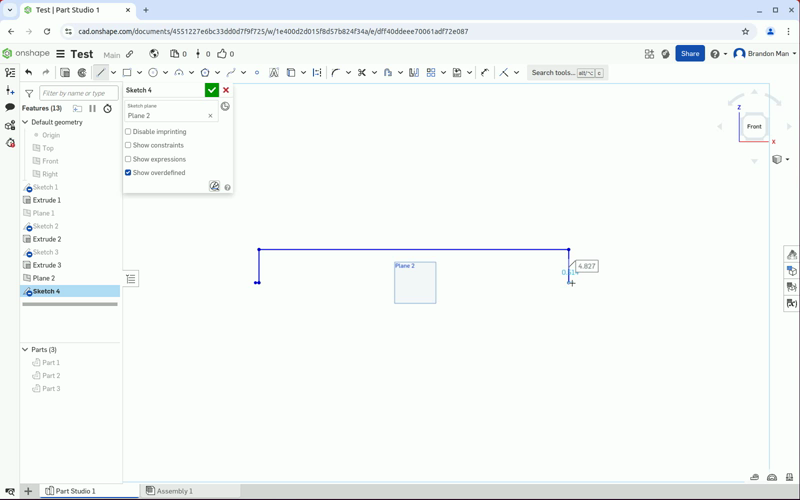
scroll(6)
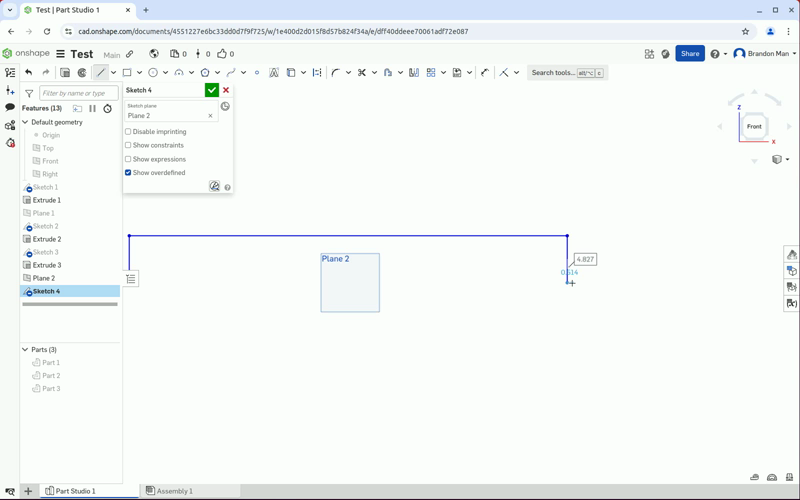
scroll(6)
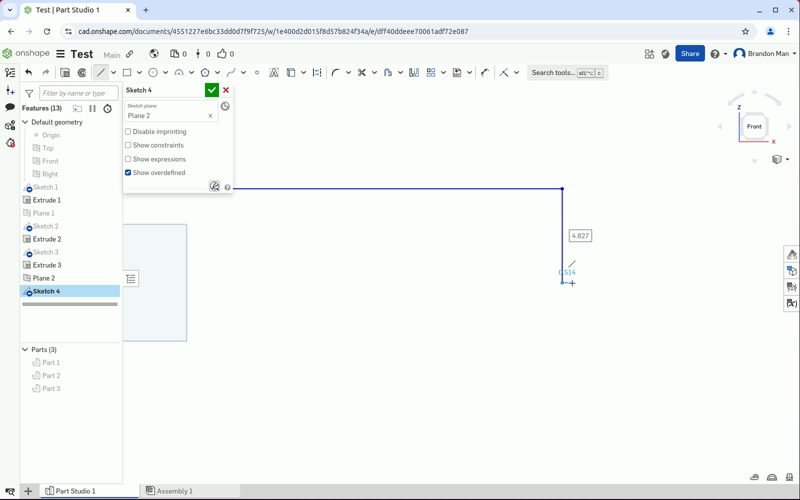
scroll(6)
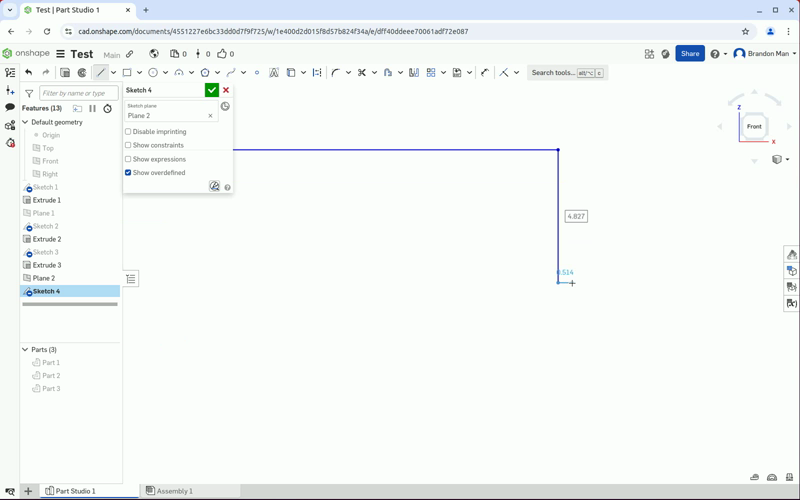
scroll(6)
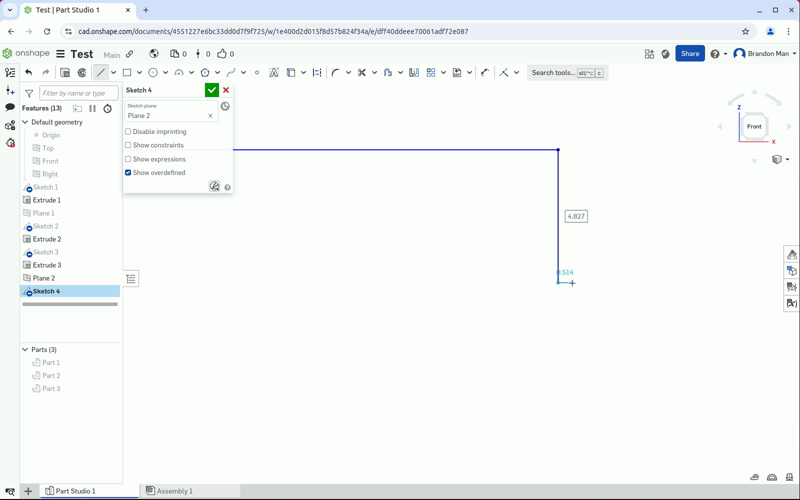
scroll(6)
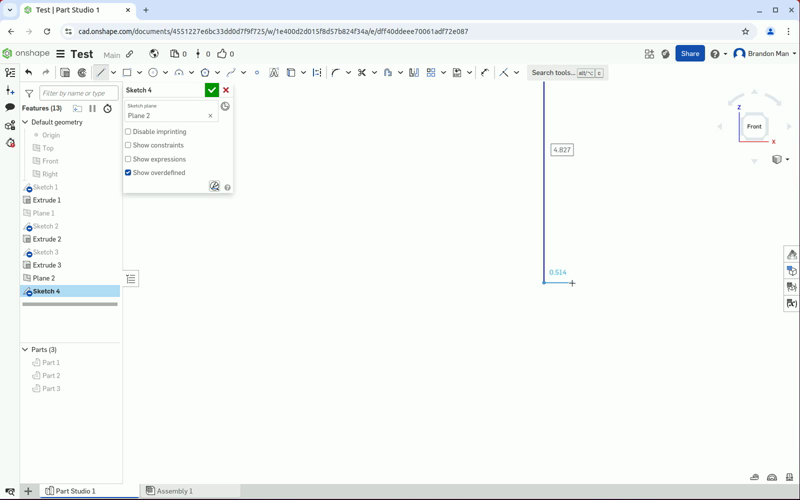
click(572, 282)
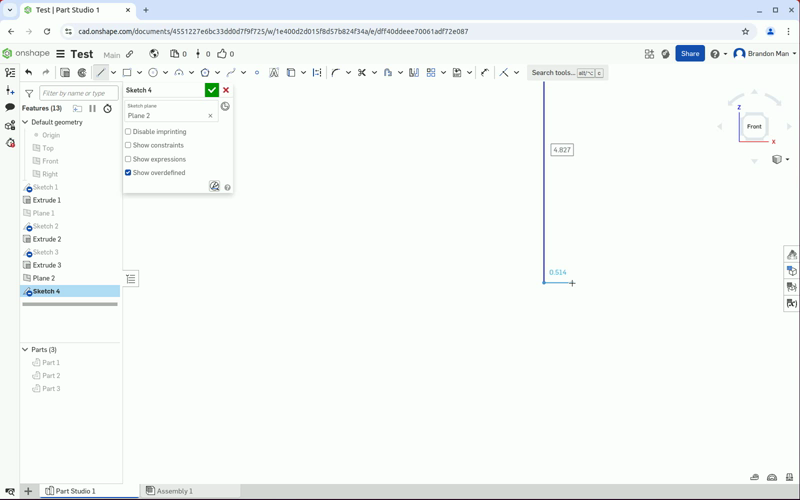
scroll(-6)
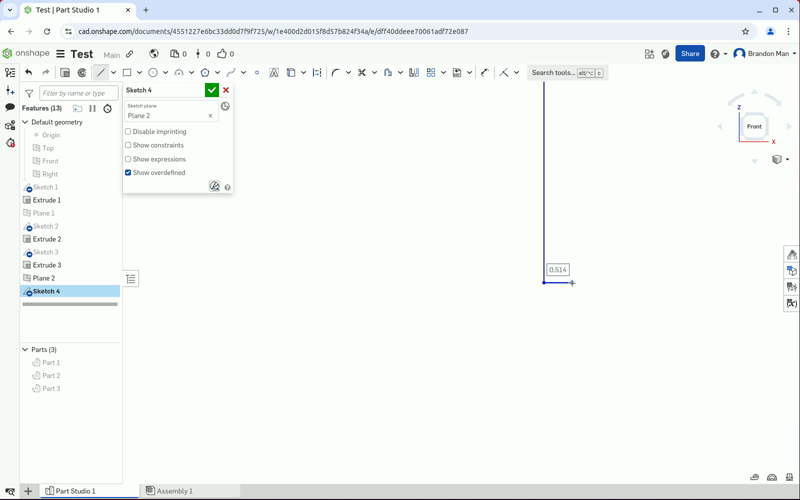
scroll(-6)
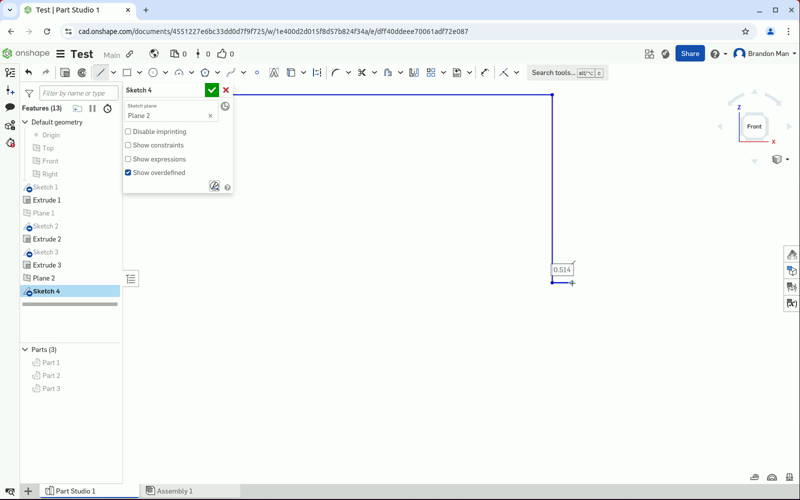
scroll(-6)
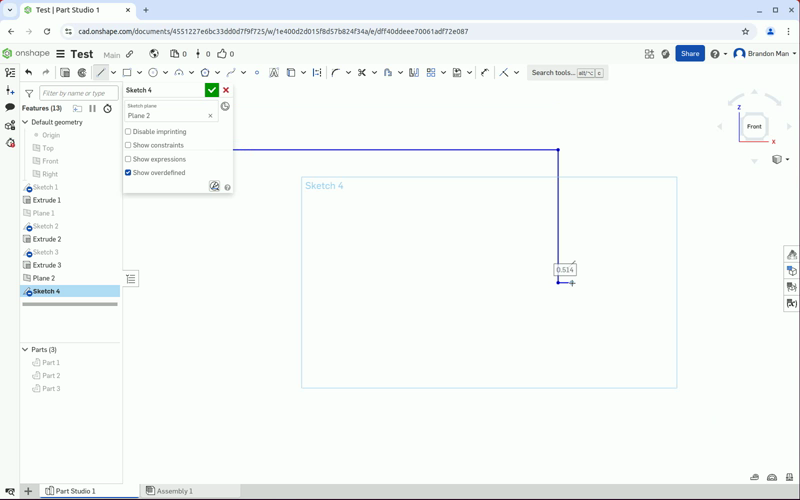
scroll(-6)
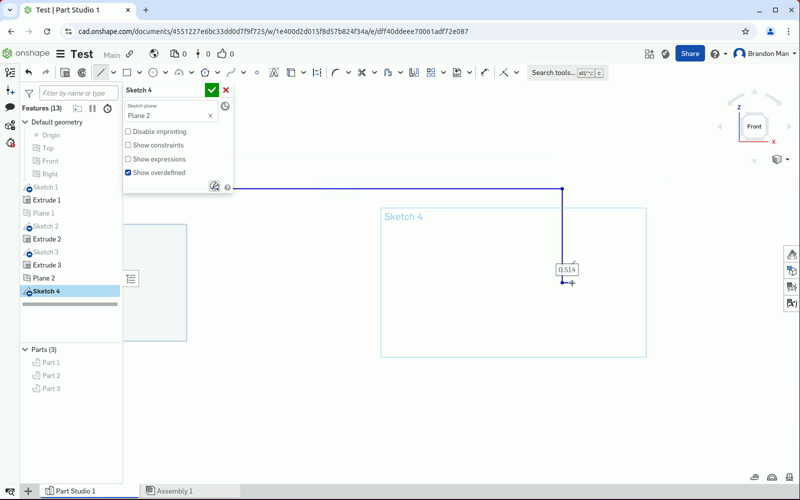
scroll(-6)
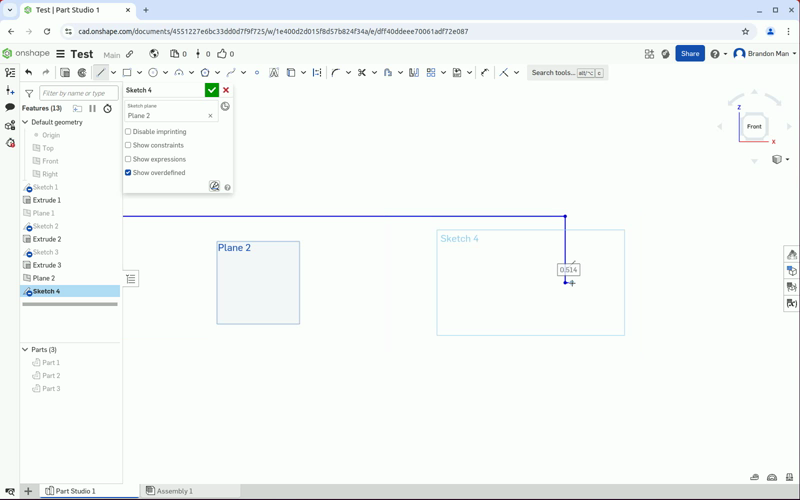
scroll(-6)
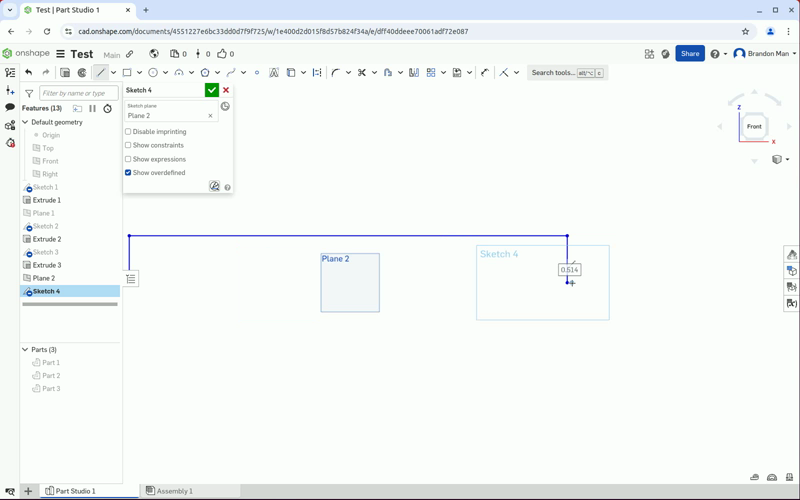
scroll(-6)
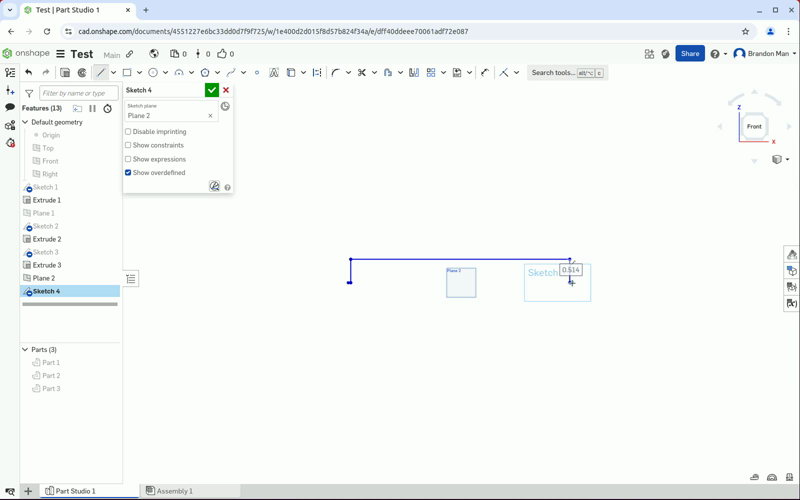
key_up(shift)
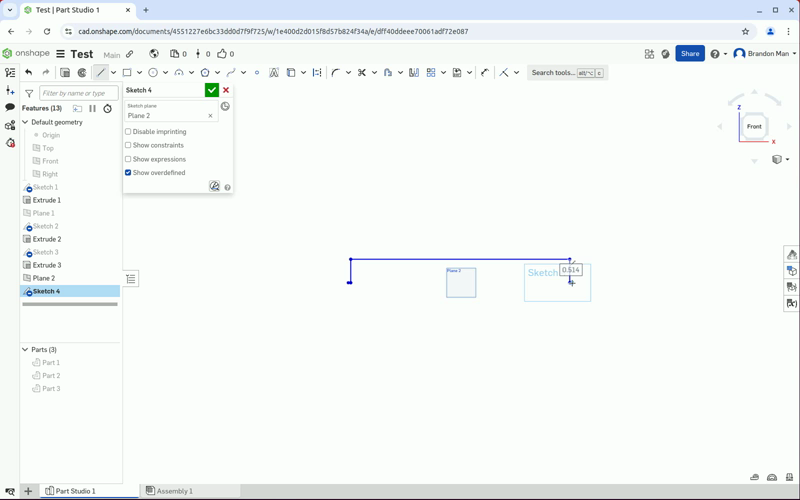
key_down(shift)
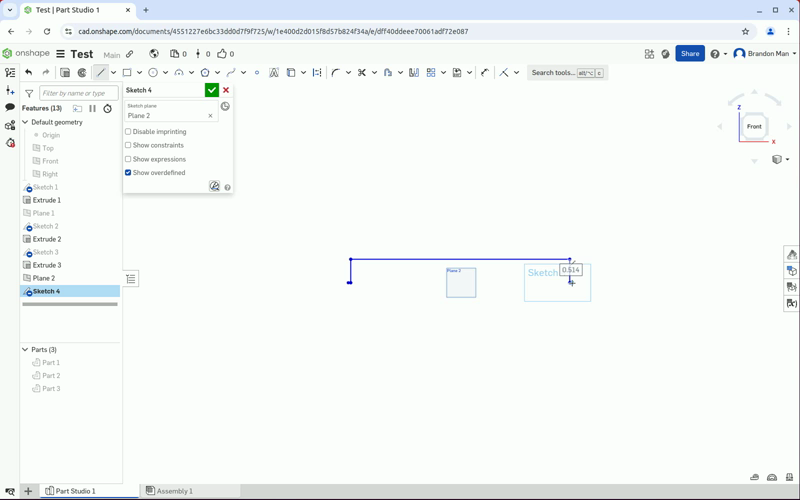
mouse_move(589, 282)
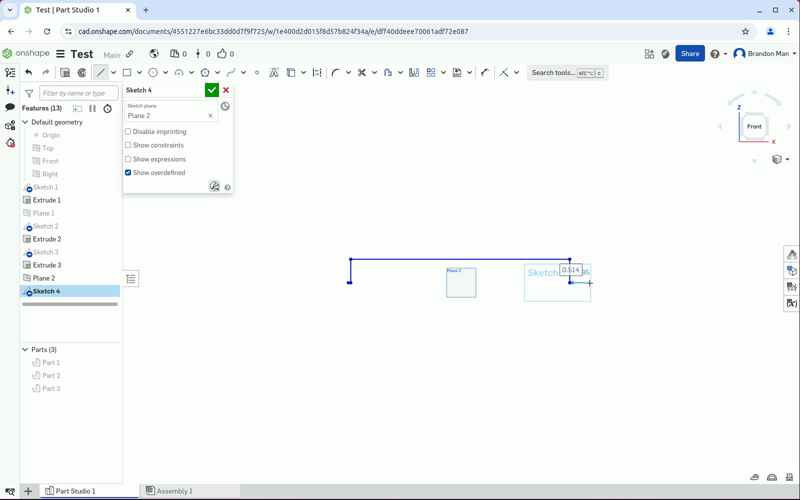
mouse_move(572, 257)
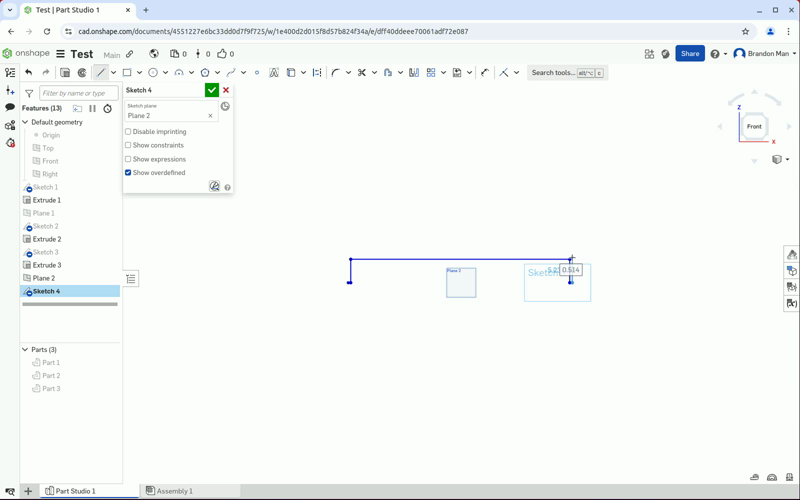
scroll(6)
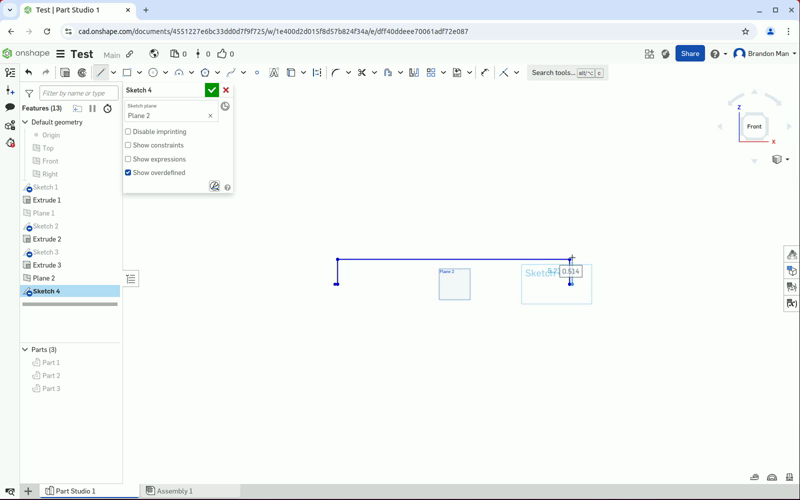
scroll(6)
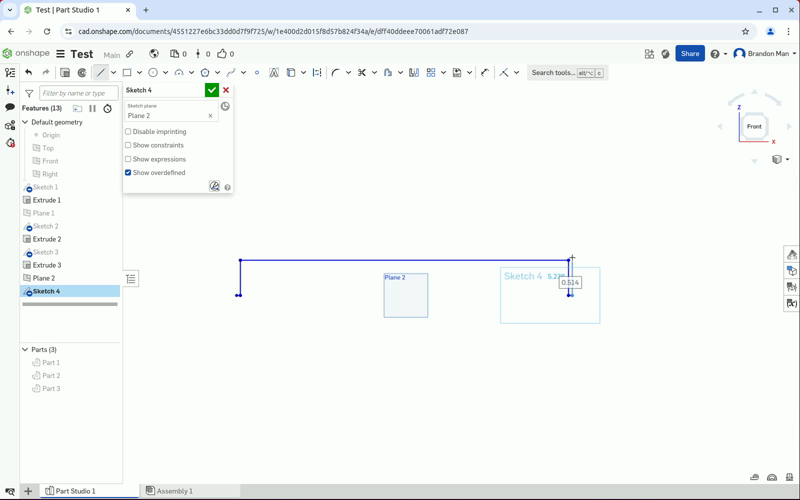
scroll(6)
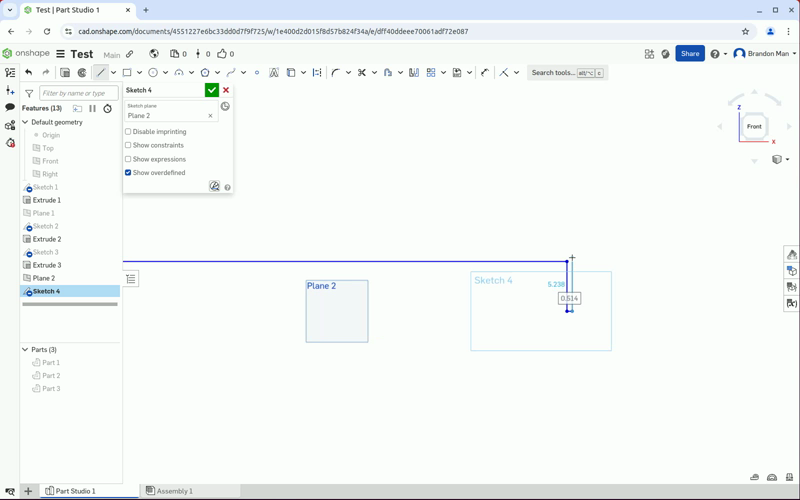
scroll(6)
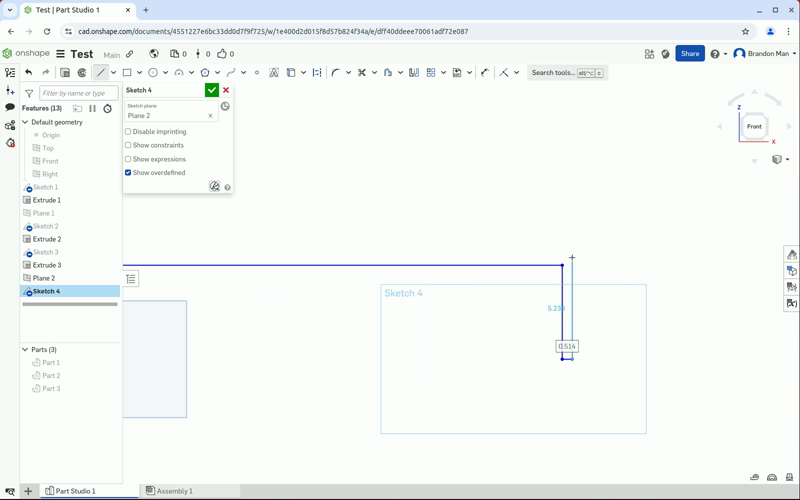
scroll(6)
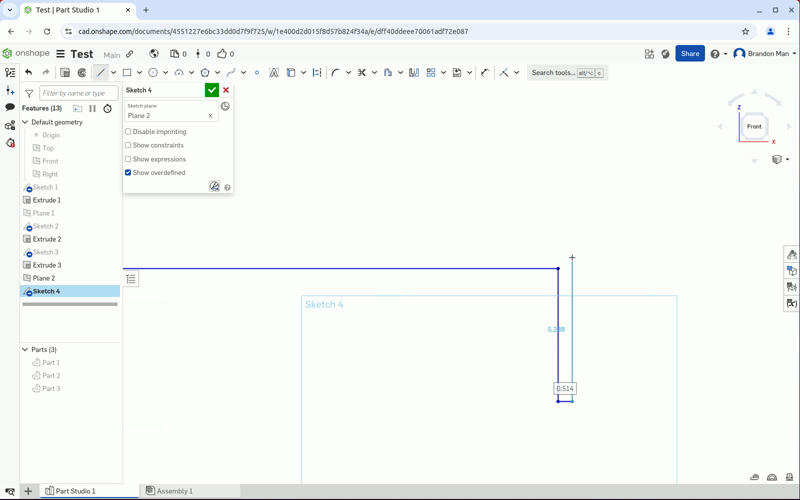
scroll(6)
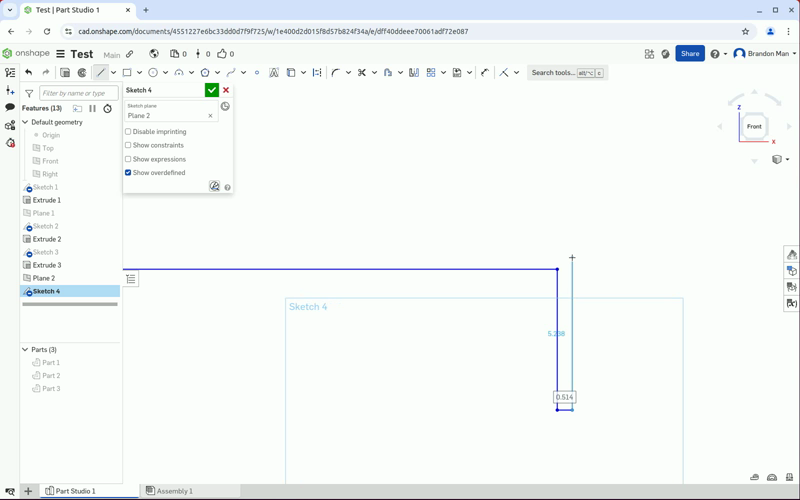
scroll(6)
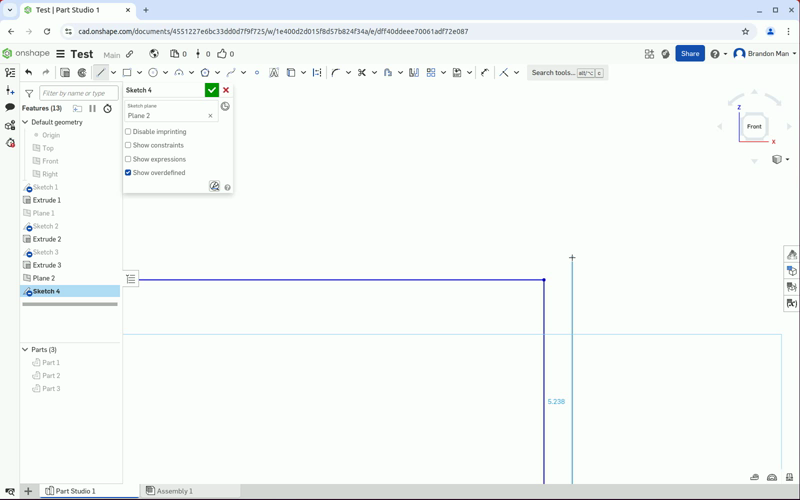
click(572, 257)
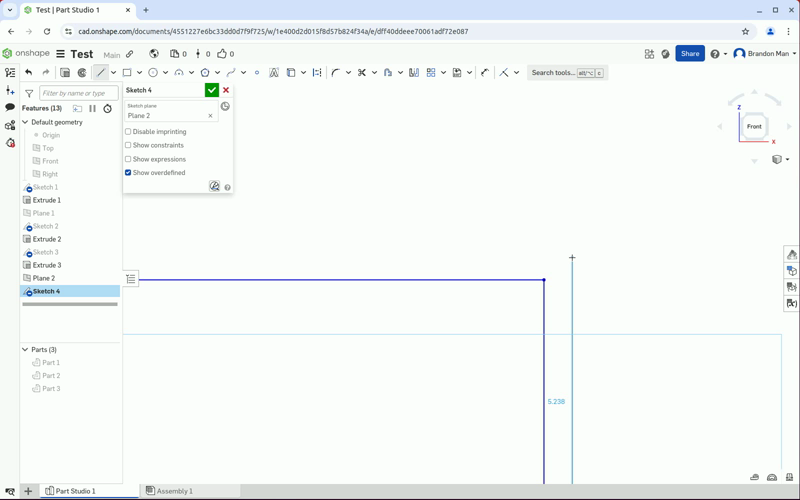
scroll(-6)
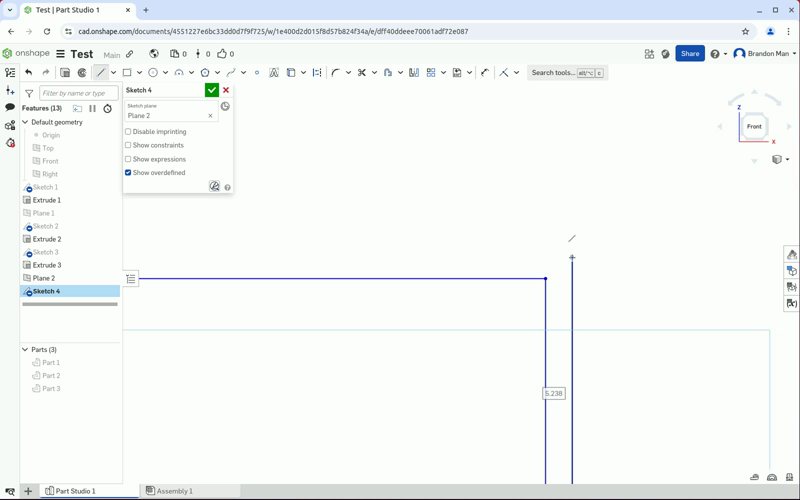
scroll(-6)
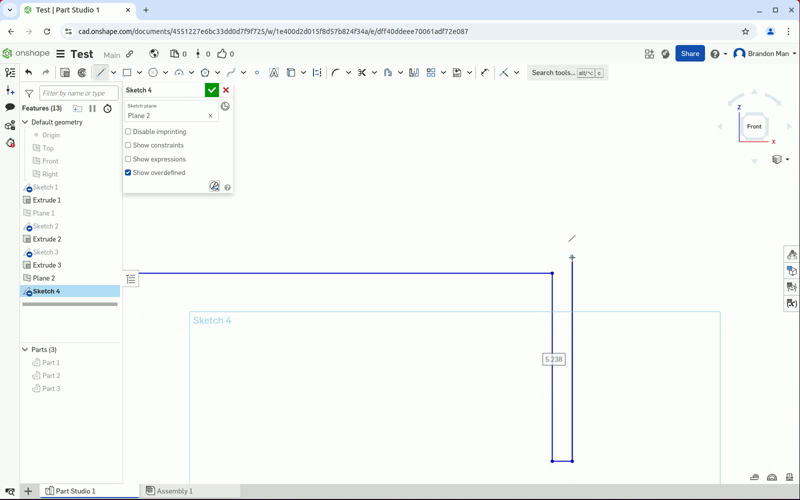
scroll(-6)
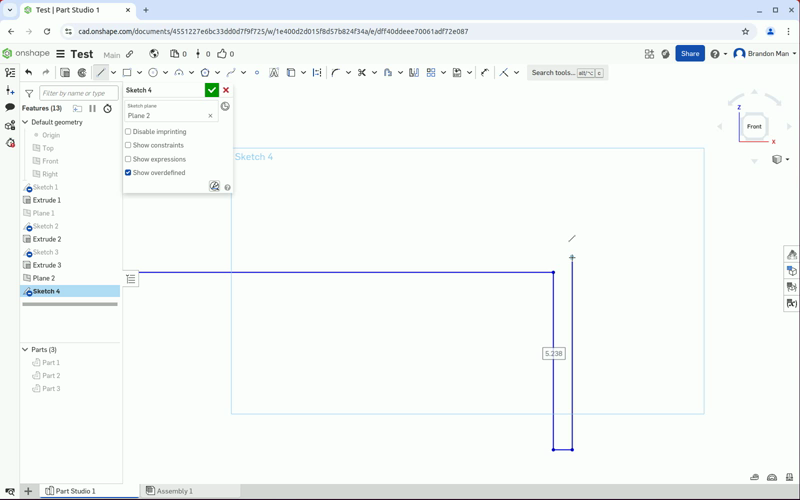
scroll(-6)
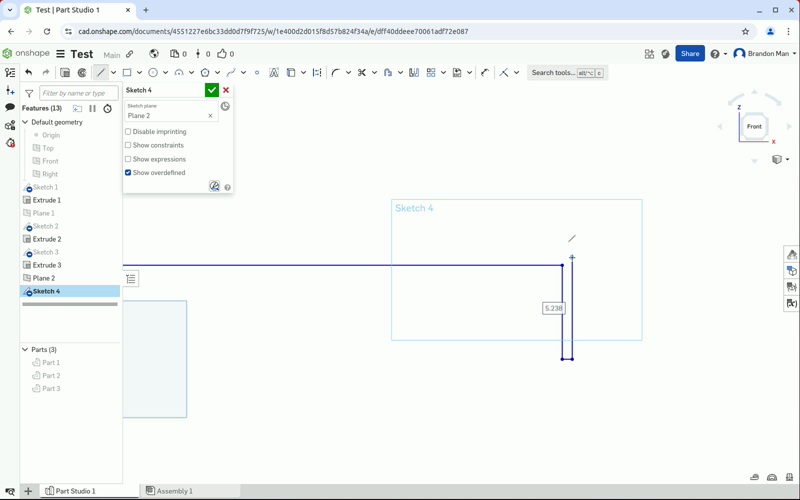
scroll(-6)
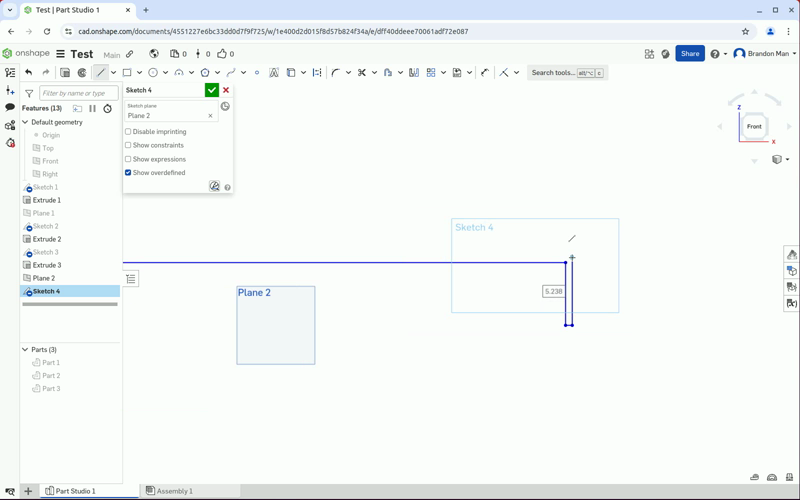
scroll(-6)
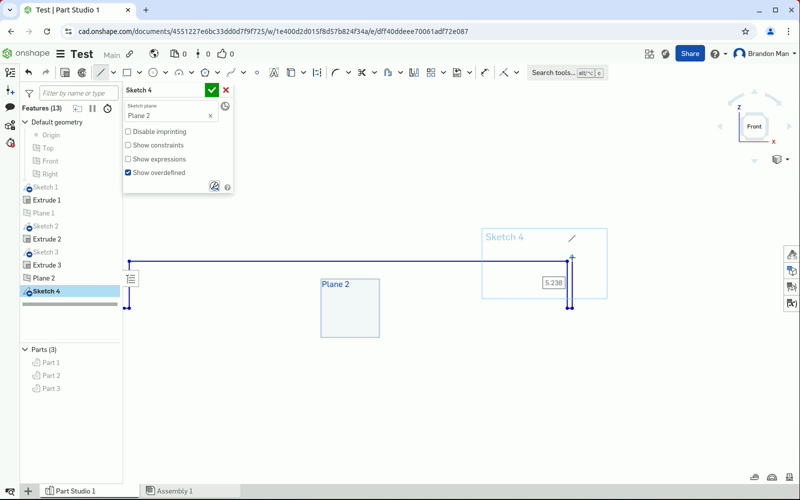
scroll(-6)
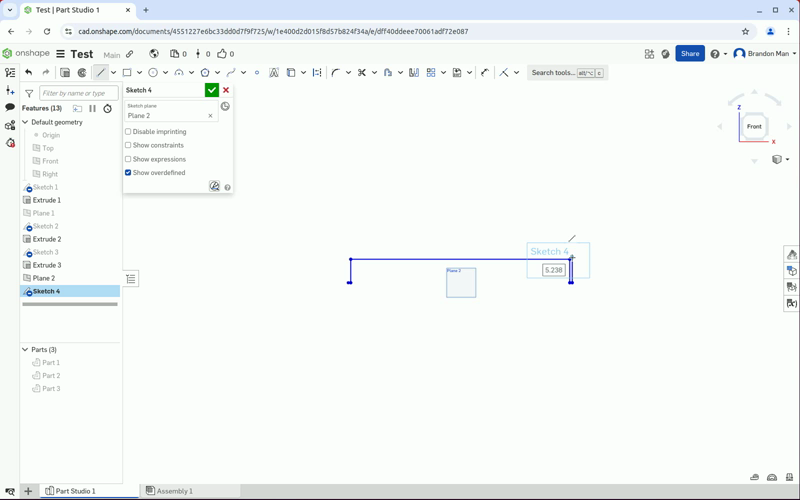
key_up(shift)
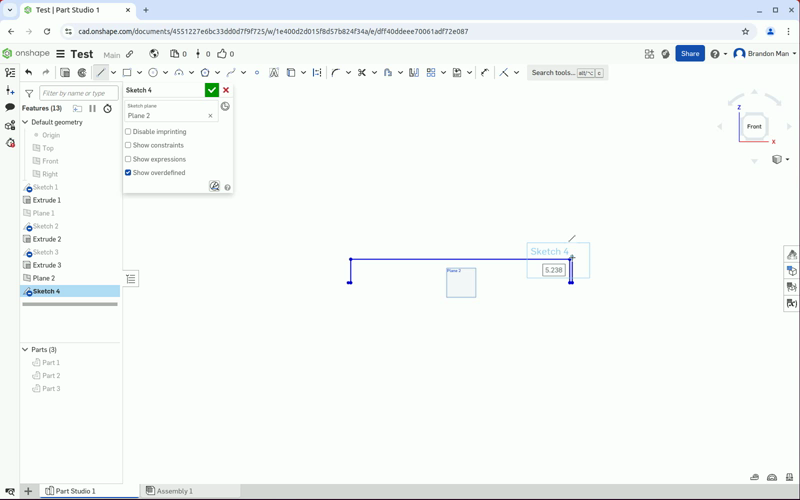
key_down(shift)
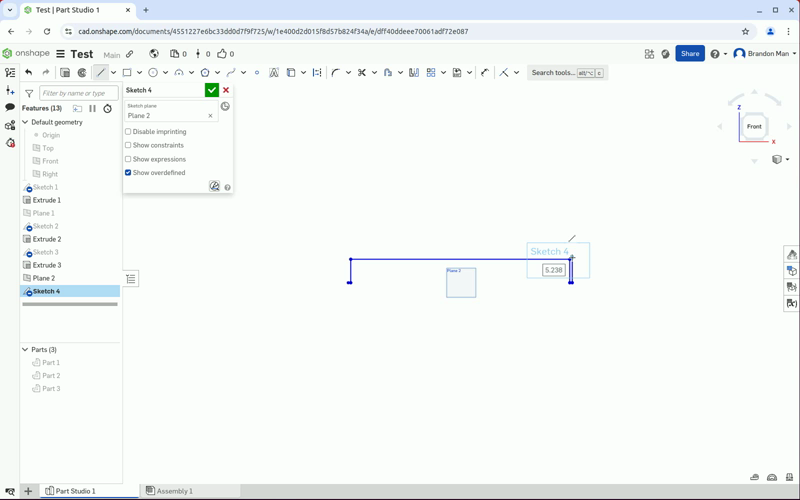
mouse_move(348, 257)
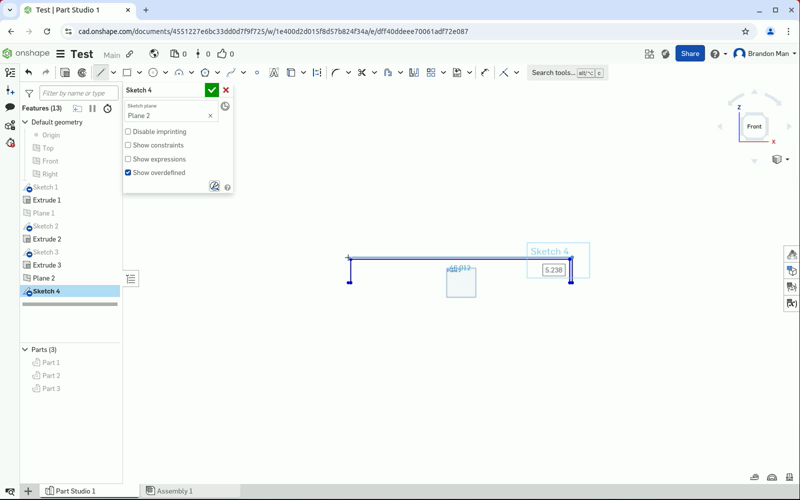
scroll(6)
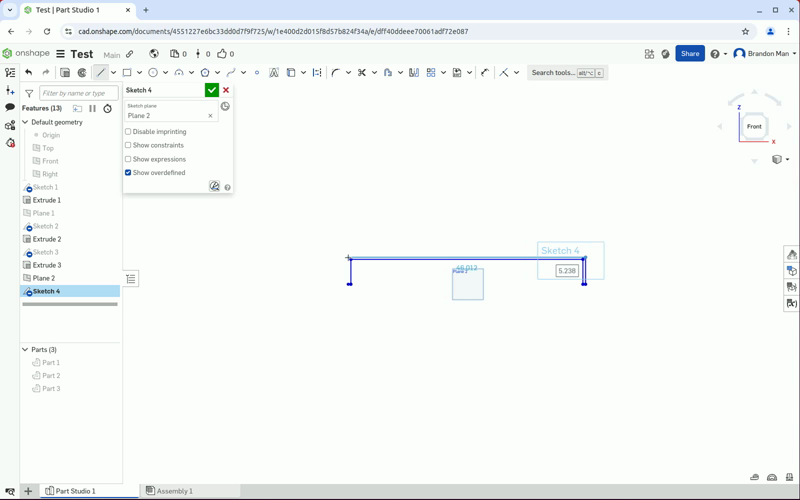
scroll(6)
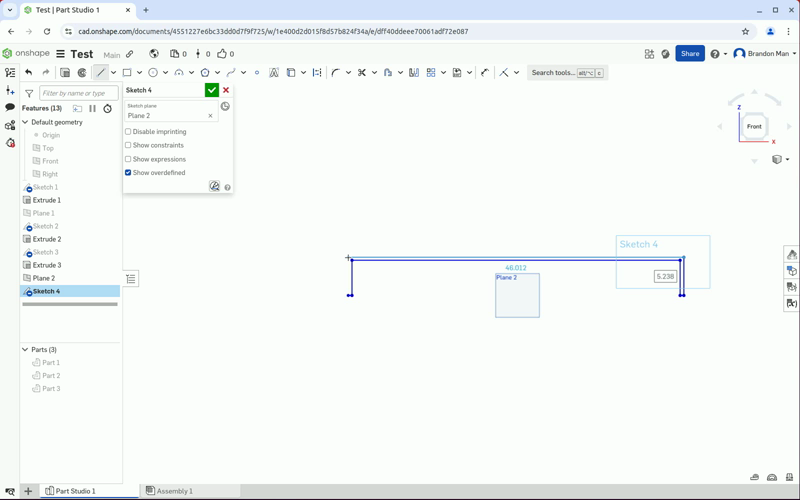
scroll(6)
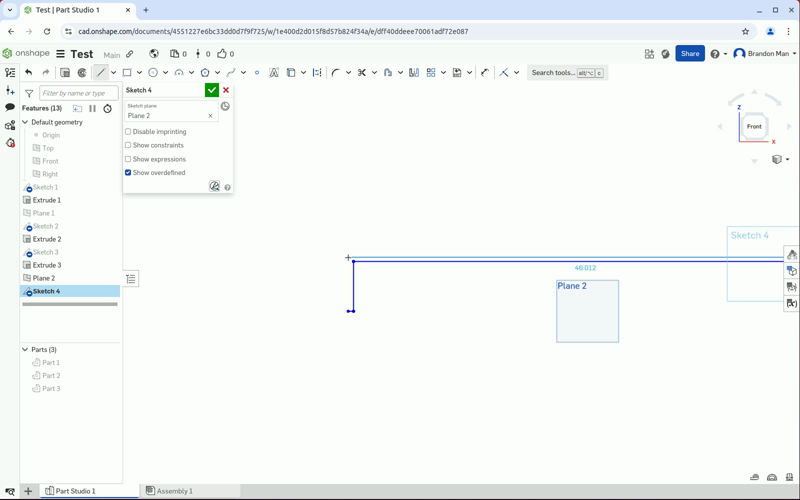
scroll(6)
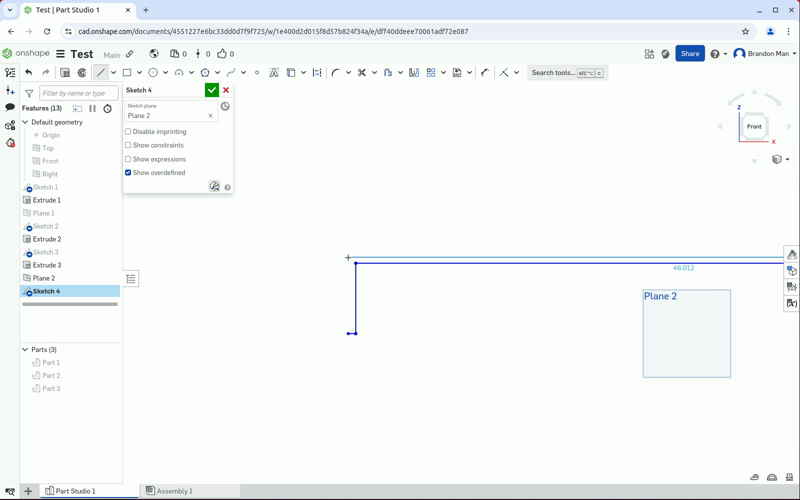
scroll(6)
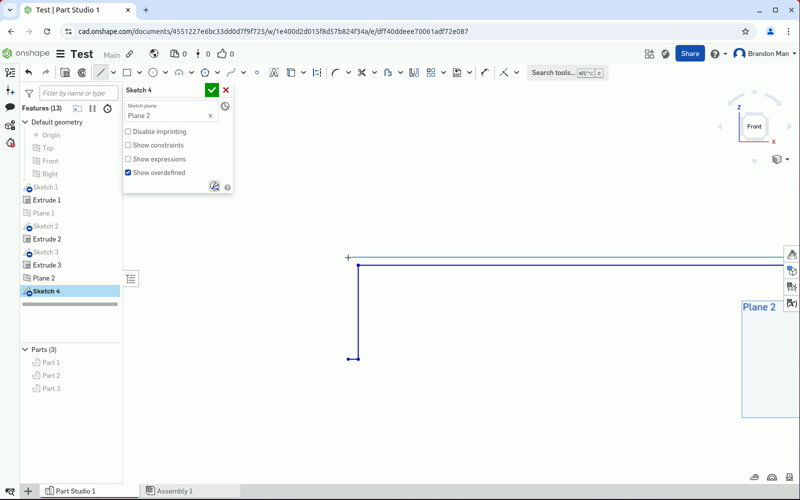
scroll(6)
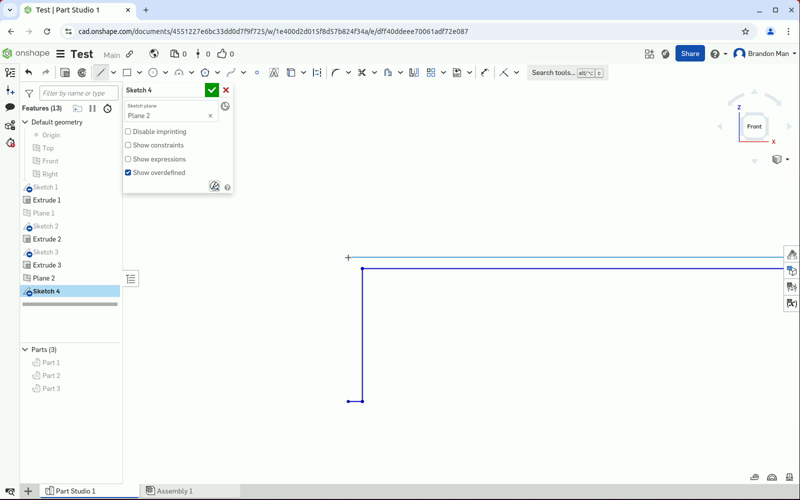
scroll(6)
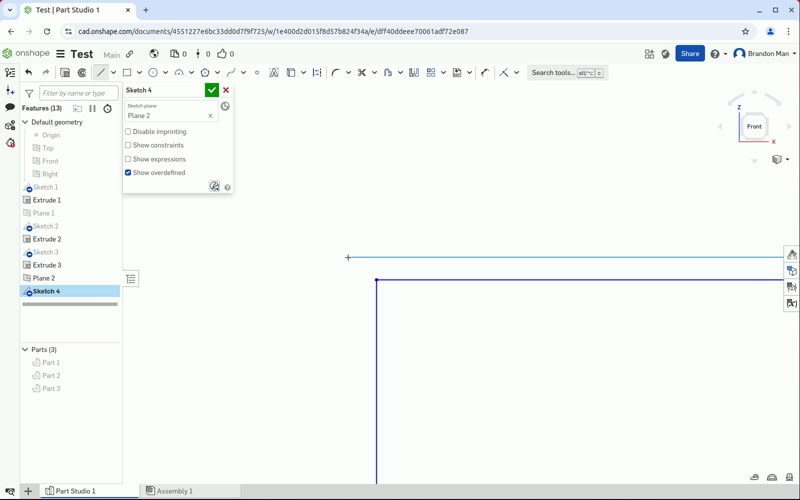
click(348, 257)
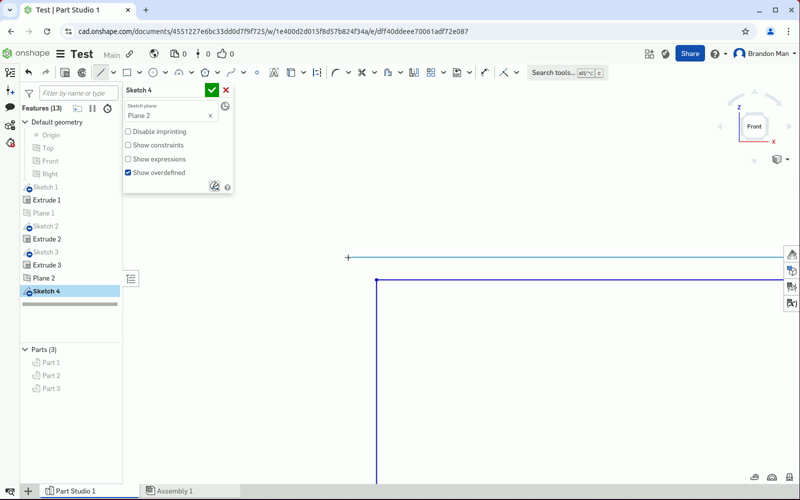
scroll(-6)
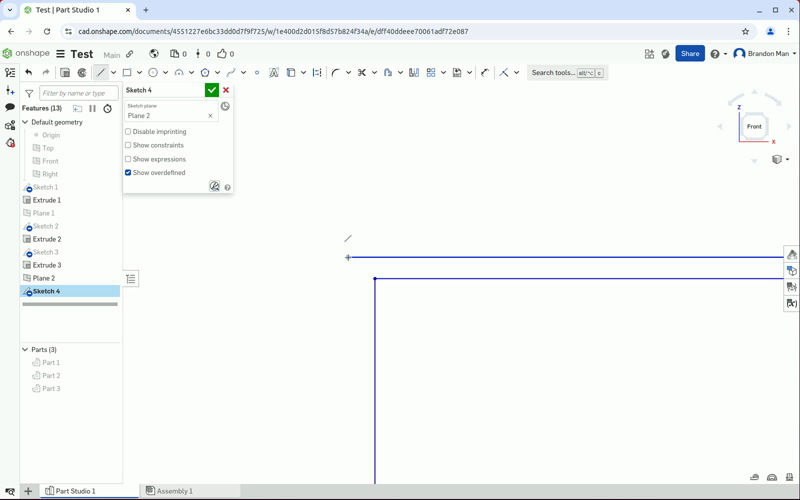
scroll(-6)
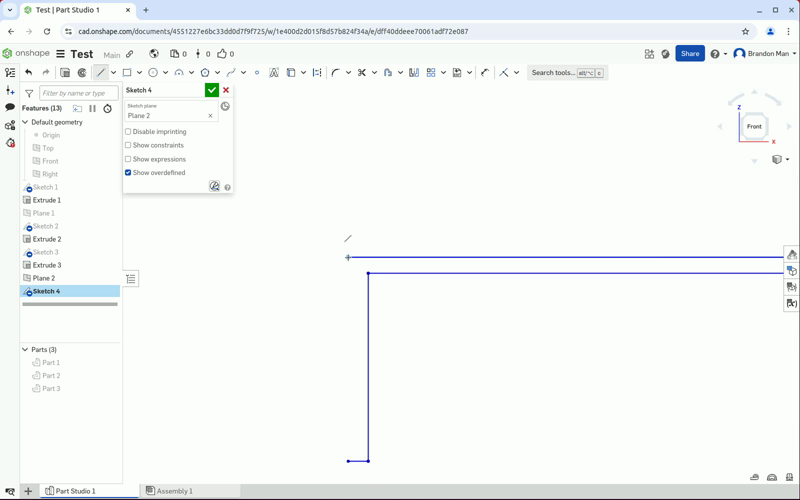
scroll(-6)
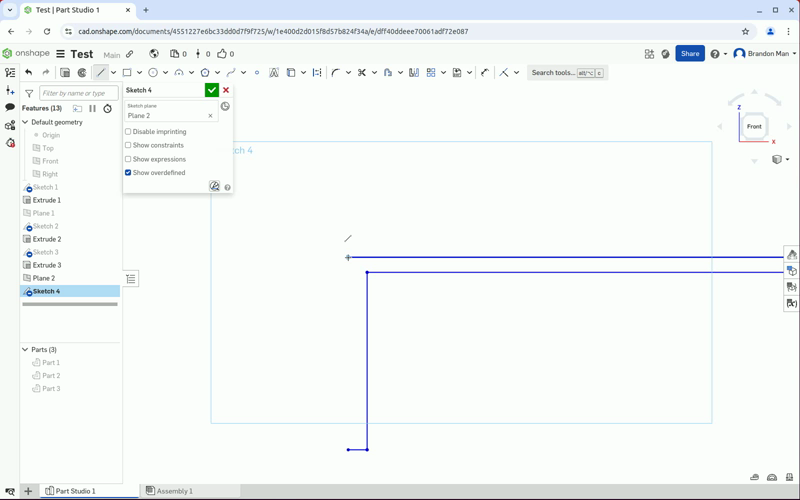
scroll(-6)
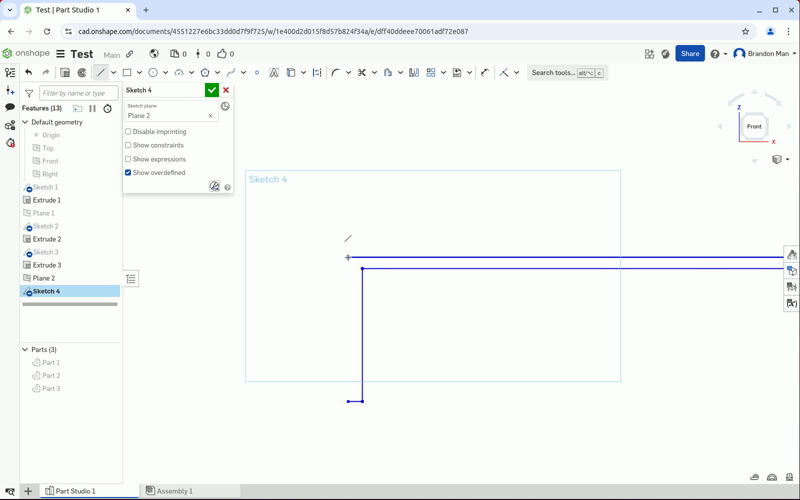
scroll(-6)
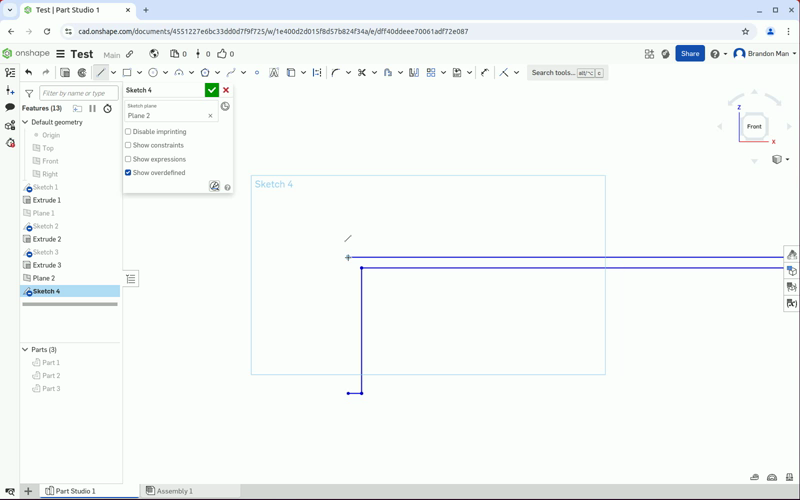
scroll(-6)
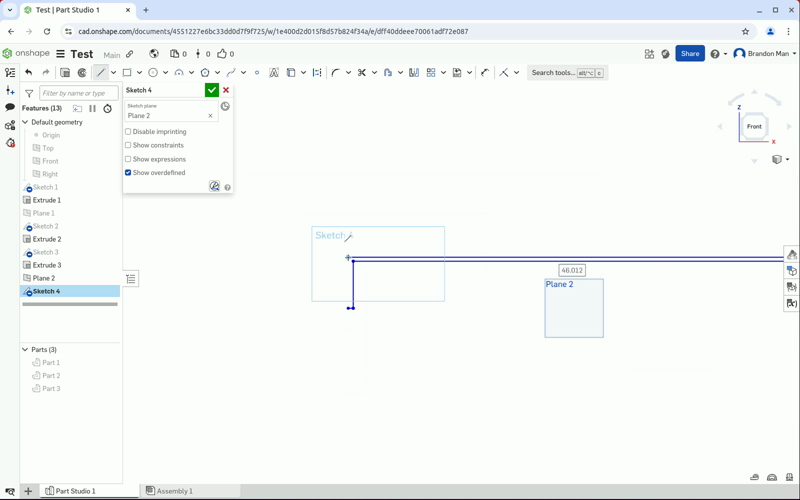
scroll(-6)
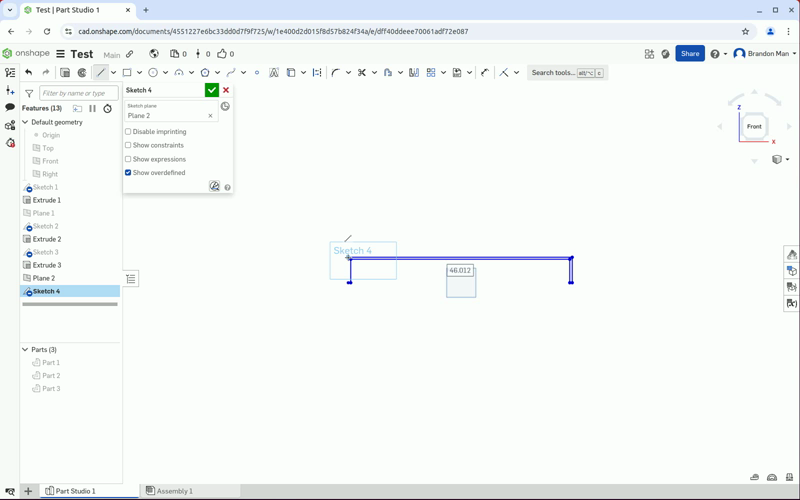
key_up(shift)
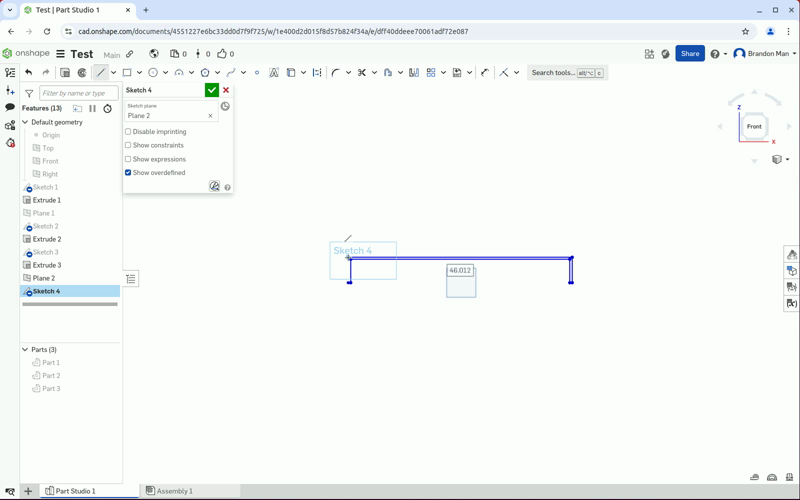
mouse_move(378, 257)
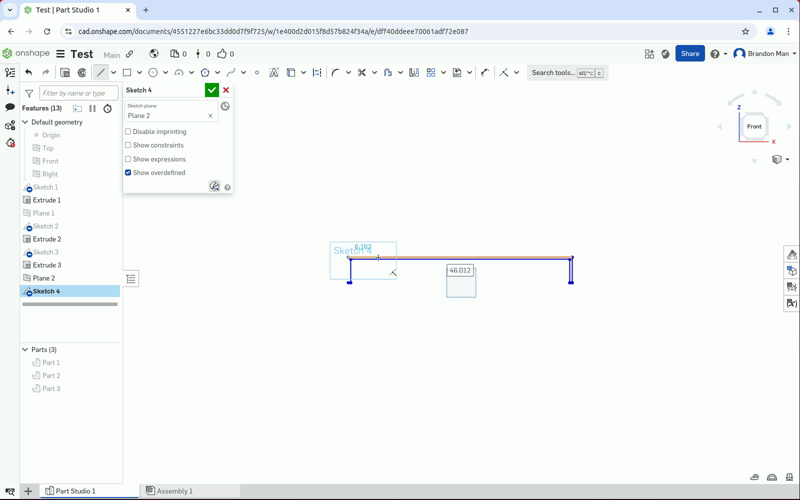
key_down(shift)
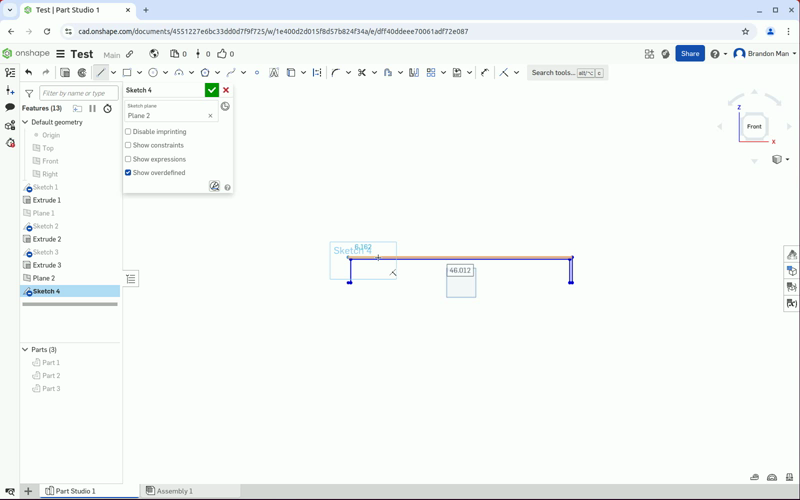
mouse_move(348, 282)
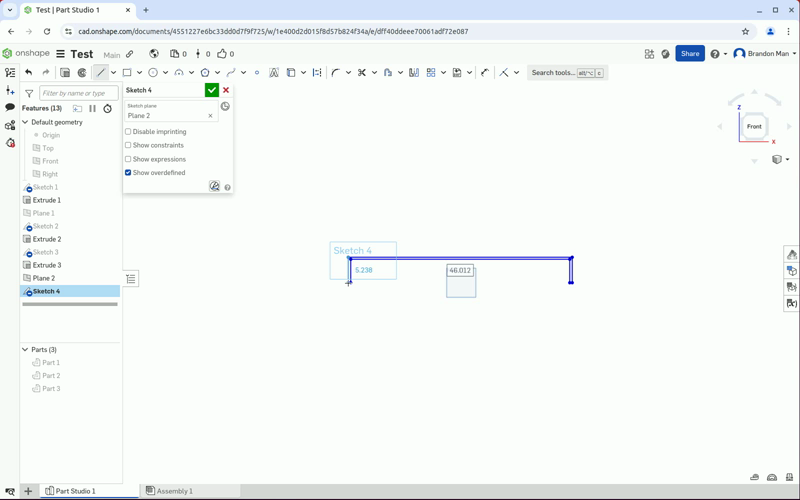
scroll(6)
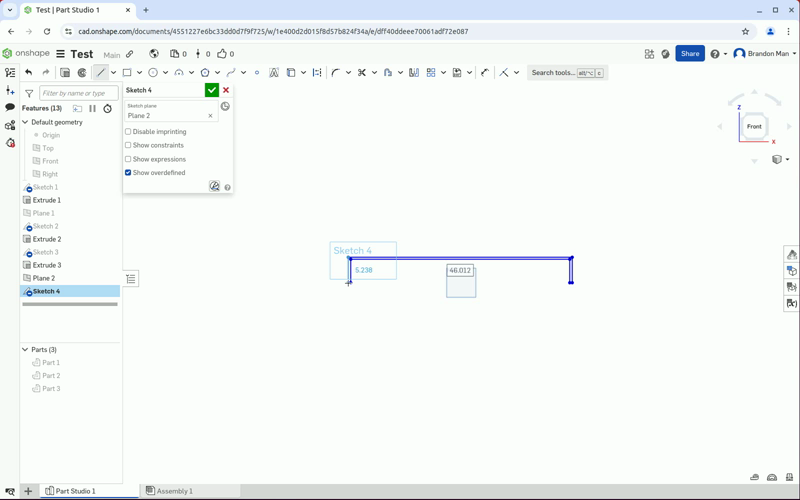
scroll(6)
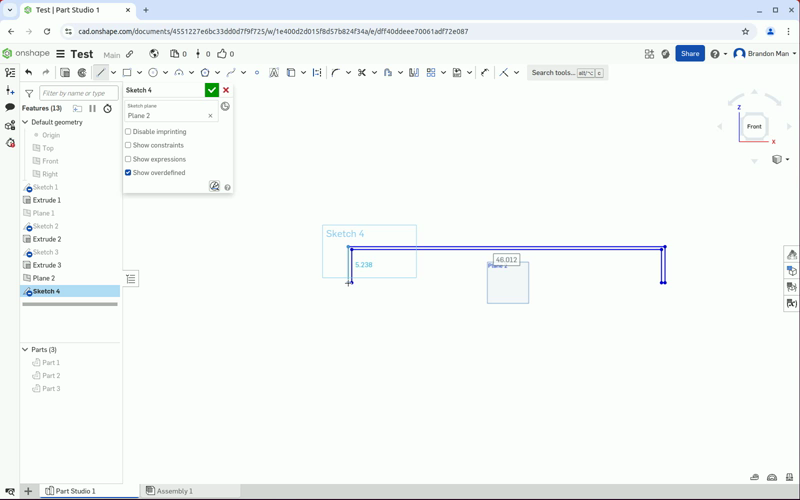
scroll(6)
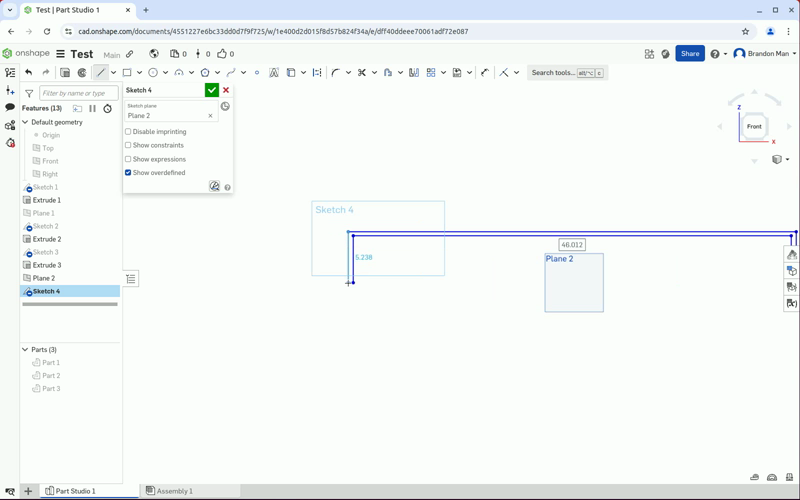
scroll(6)
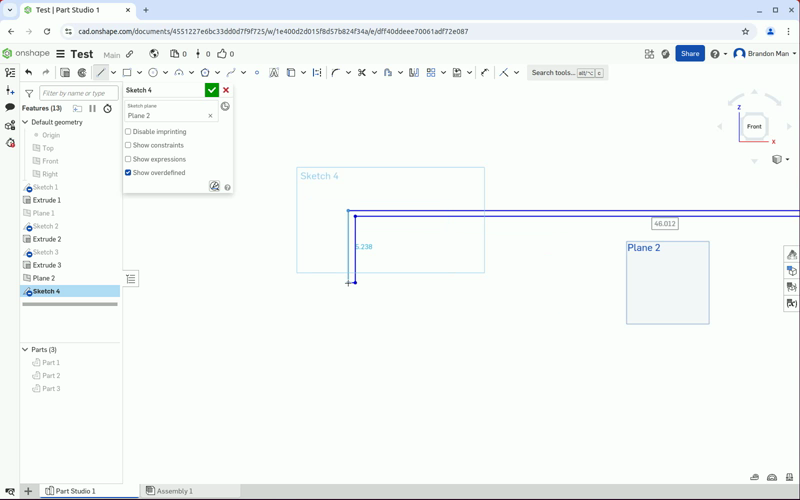
scroll(6)
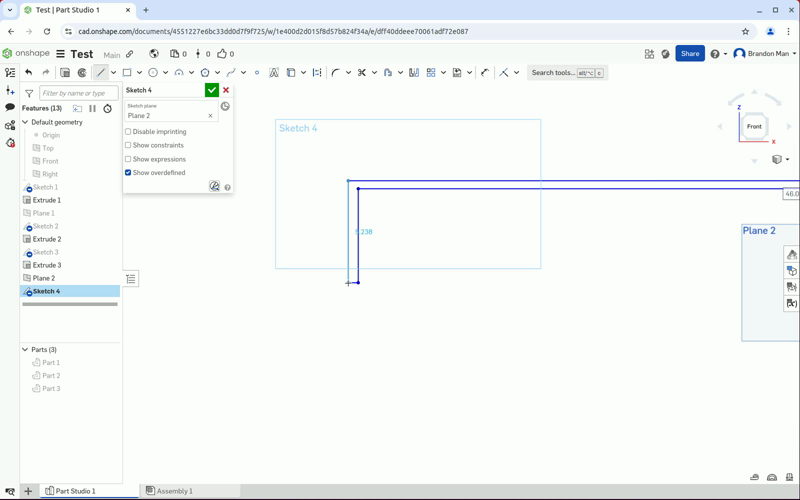
scroll(6)
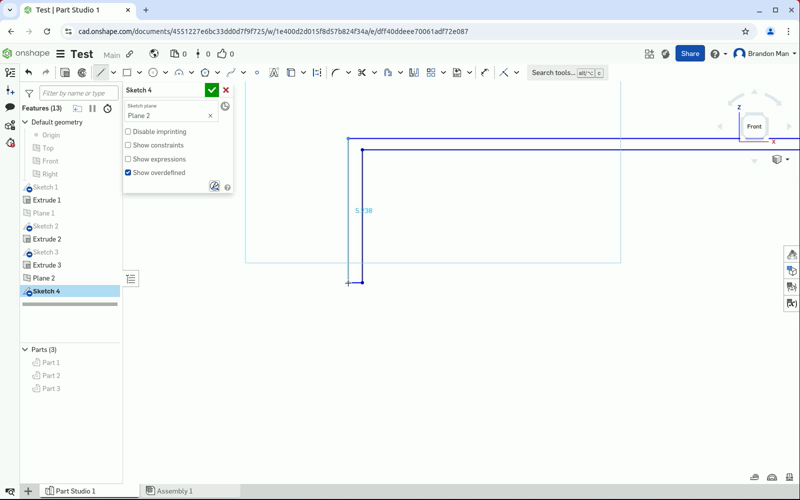
scroll(6)
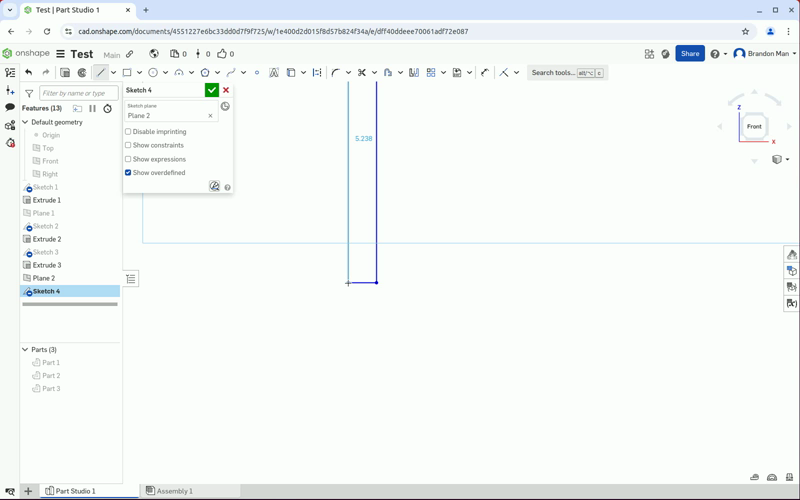
key_up(shift)
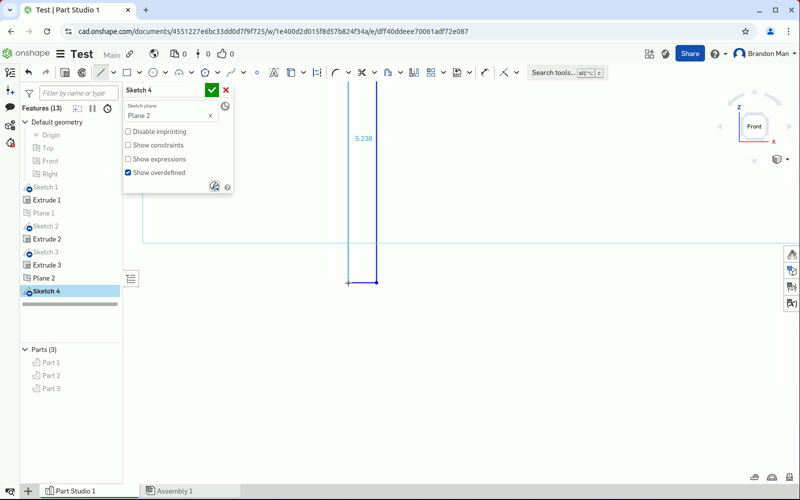
click(348, 282)
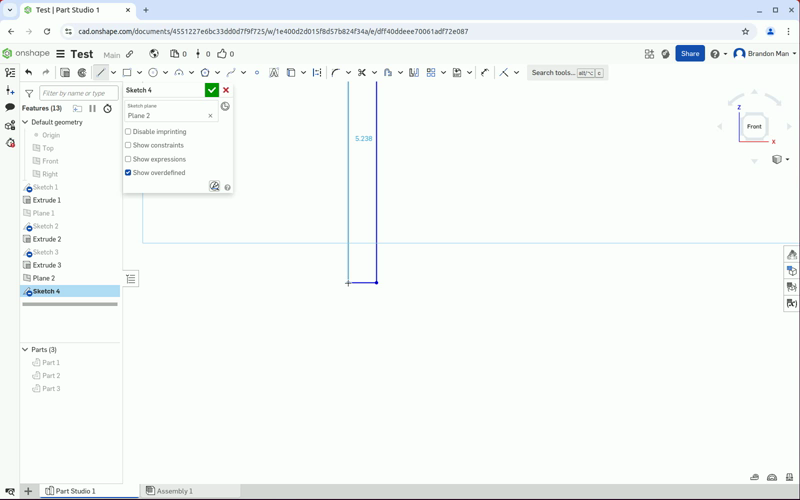
scroll(-6)
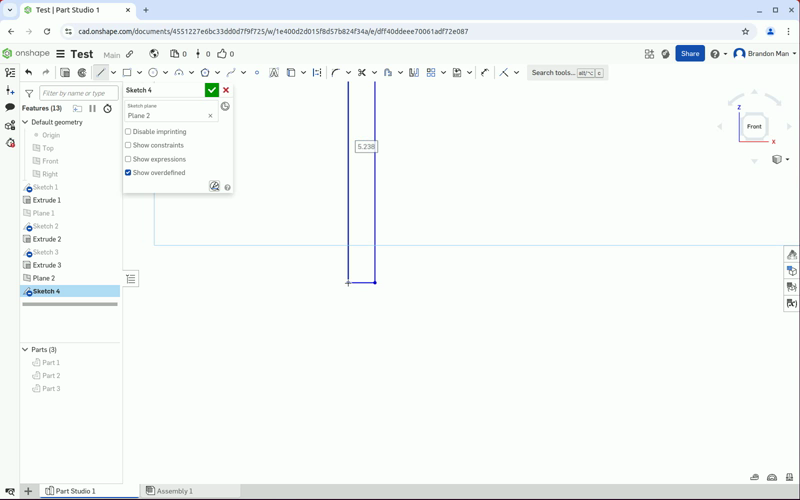
scroll(-6)
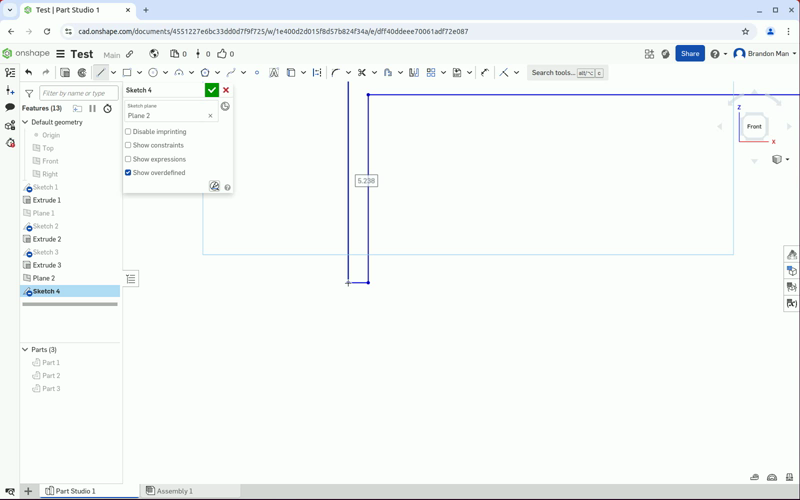
scroll(-6)
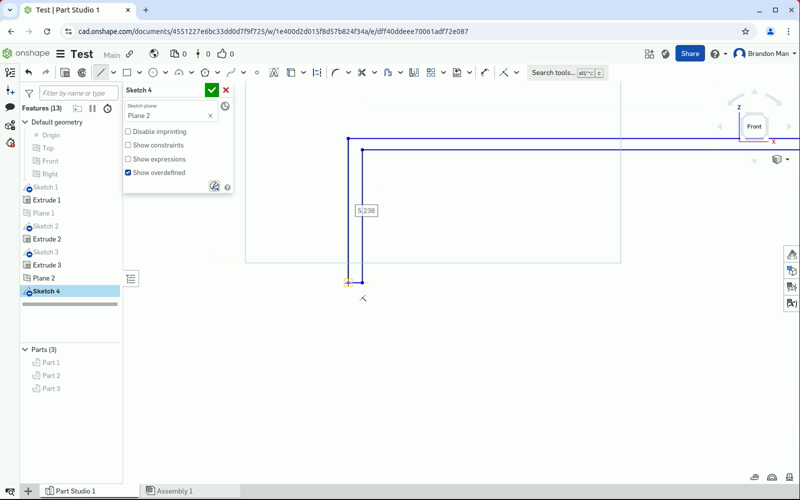
scroll(-6)
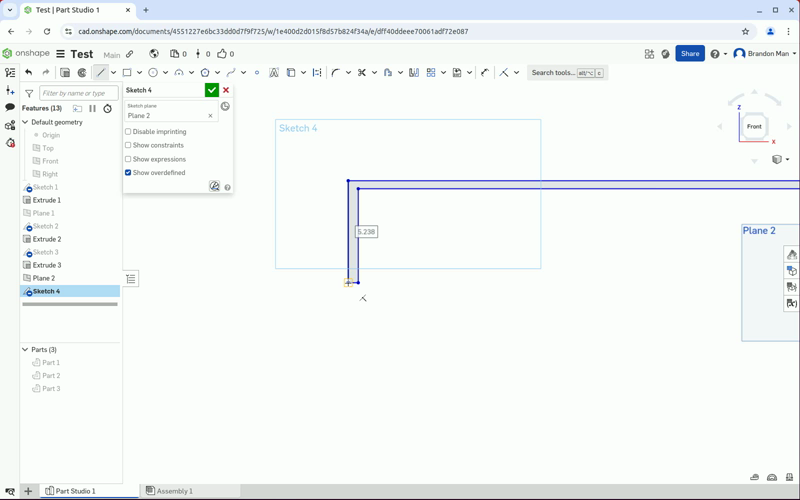
scroll(-6)
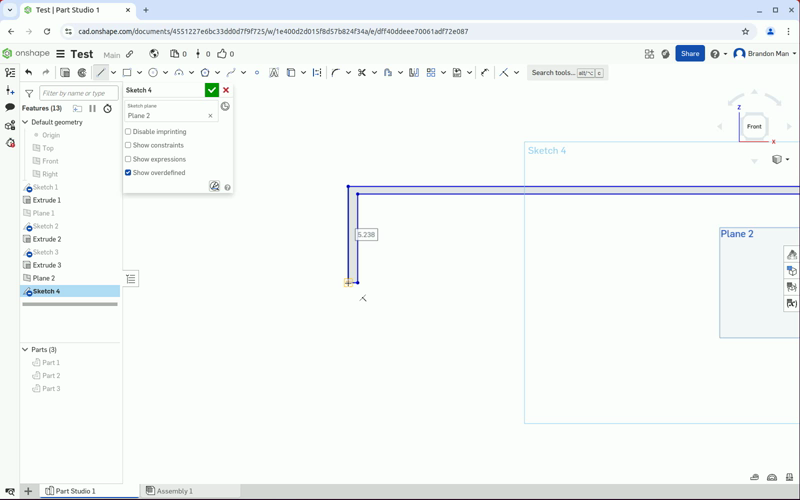
scroll(-6)
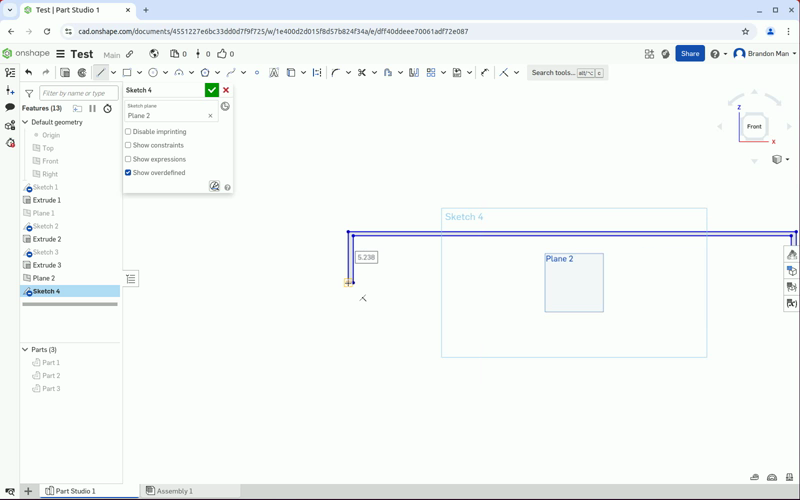
scroll(-6)
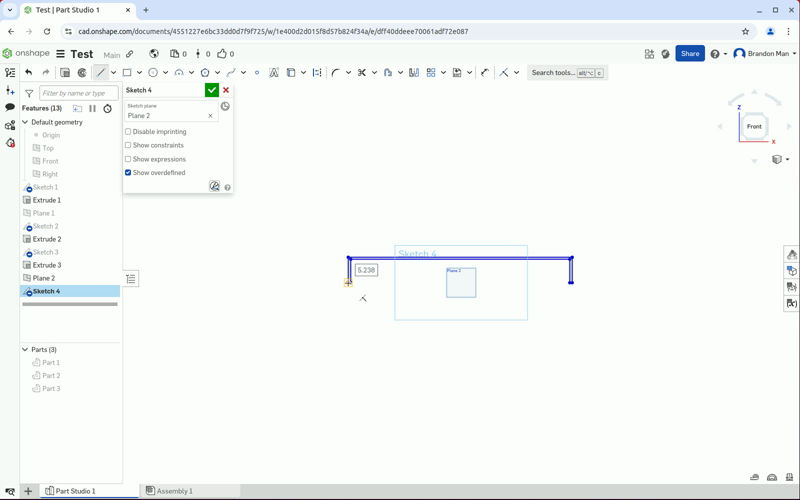
key(esc)
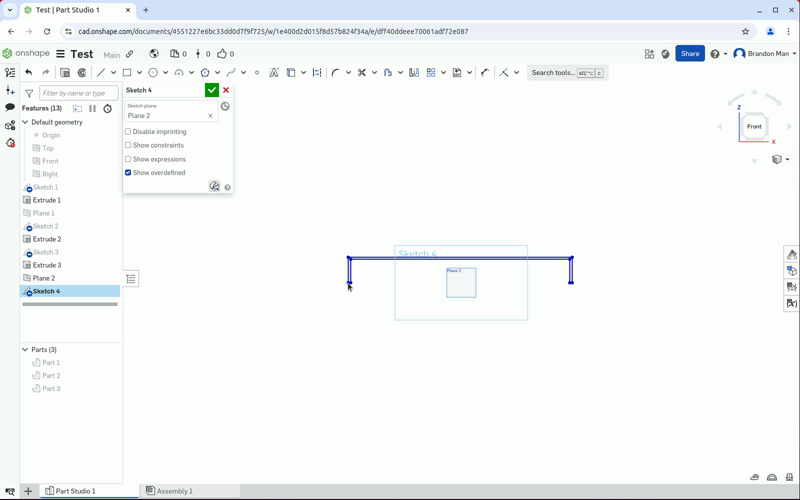
mouse_move(530, 258)
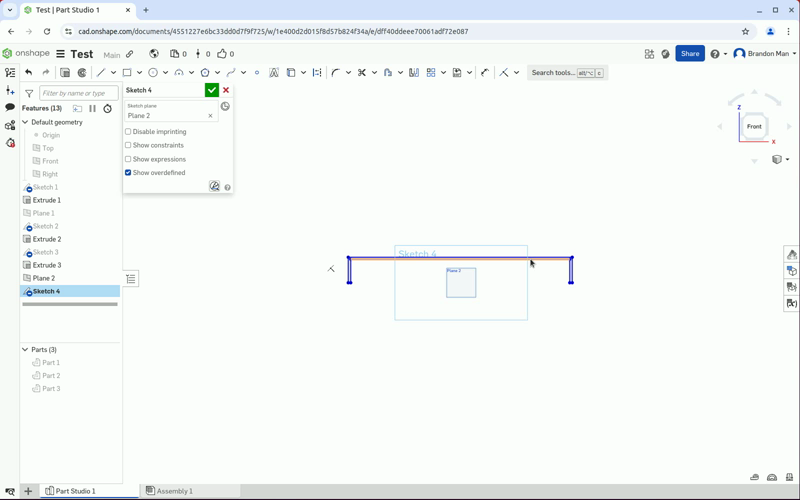
scroll(6)
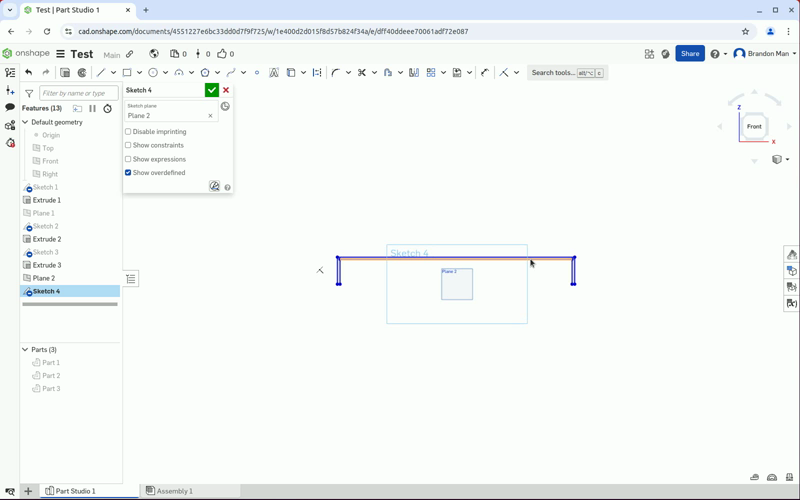
scroll(6)
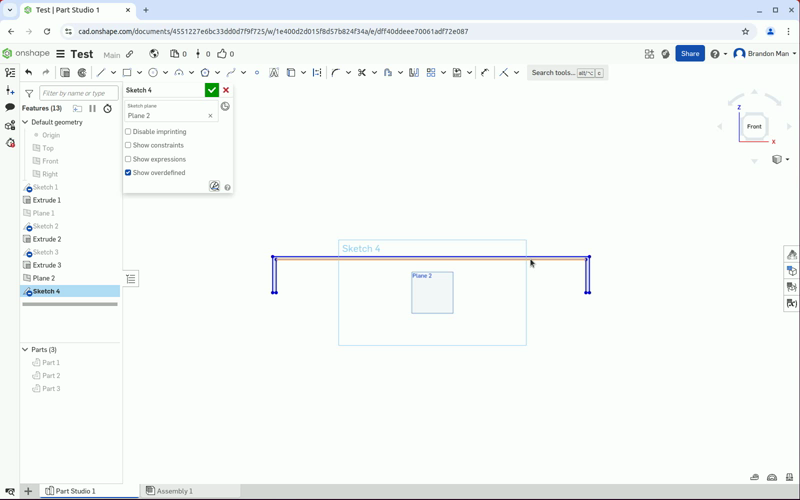
scroll(6)
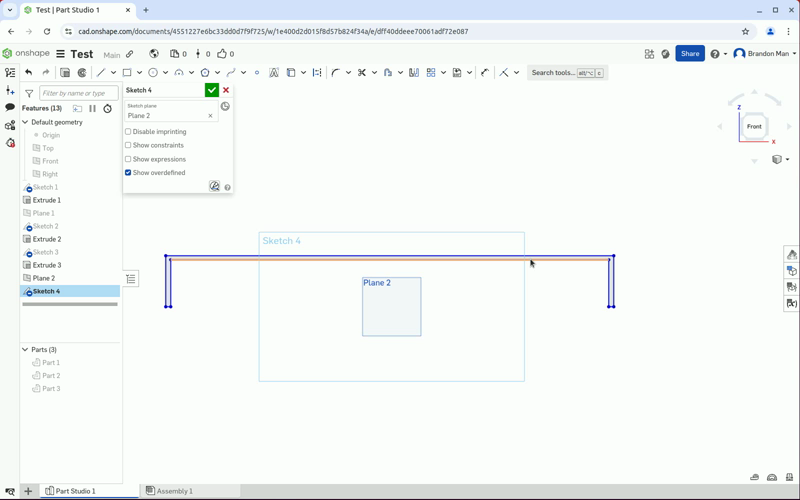
scroll(6)
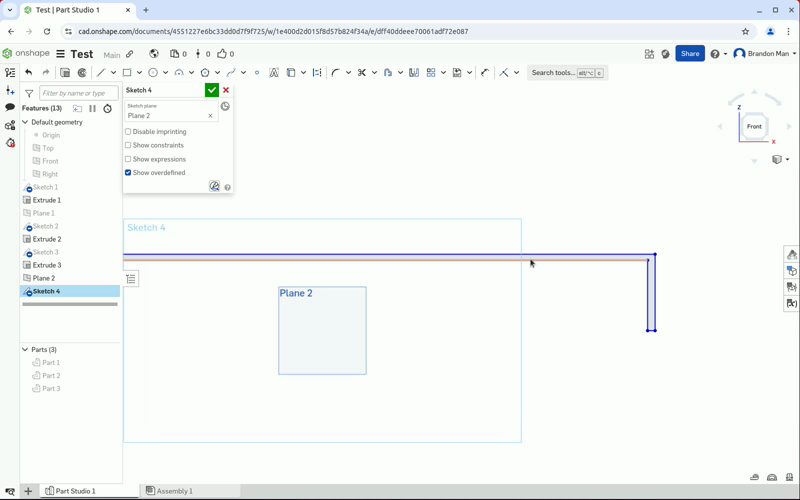
scroll(6)
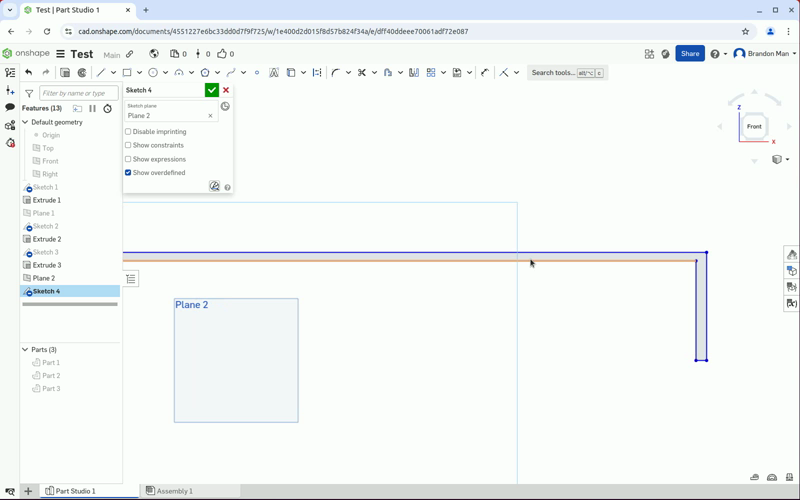
scroll(6)
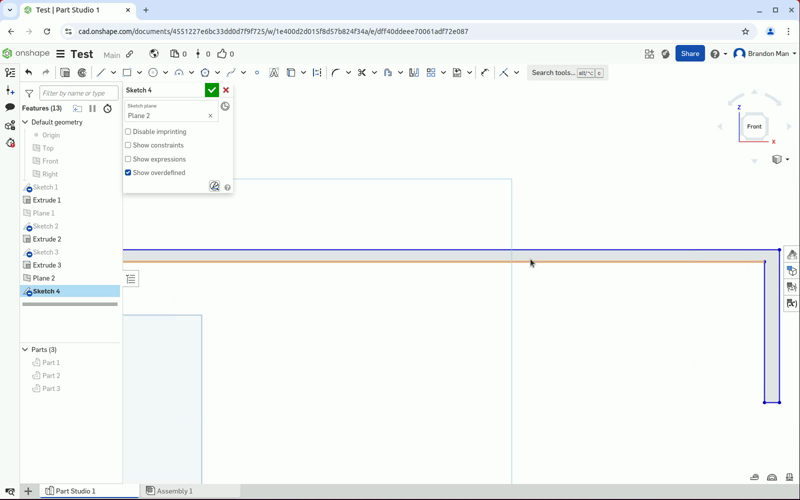
scroll(6)
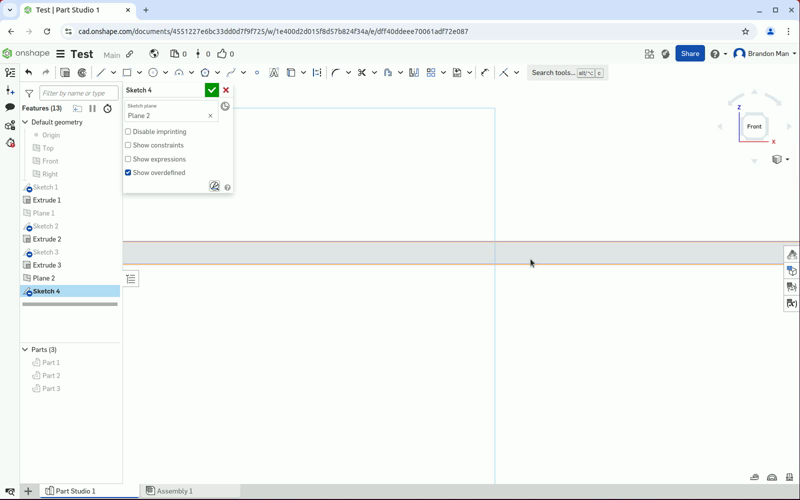
click(530, 258)
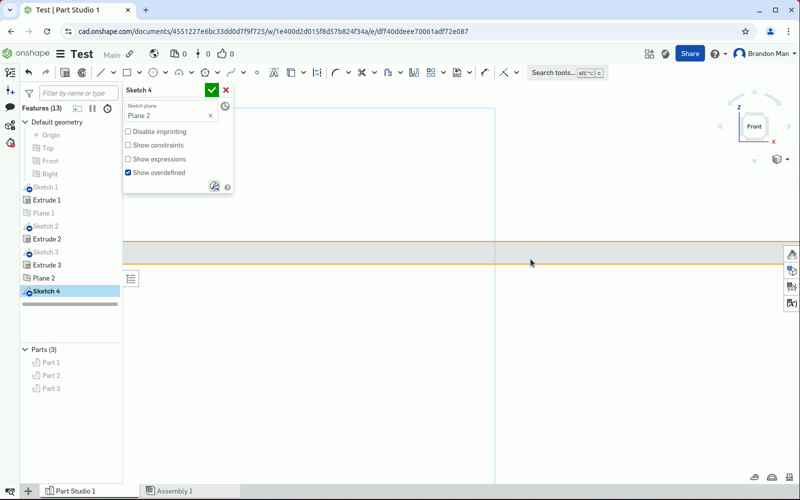
scroll(-6)
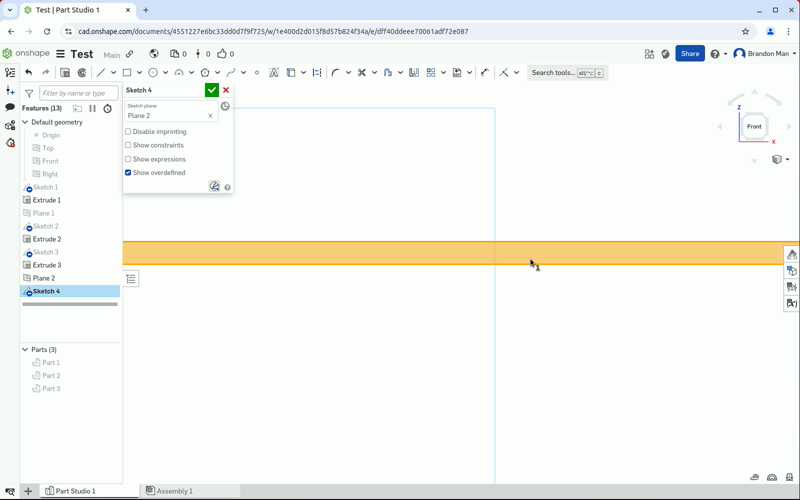
scroll(-6)
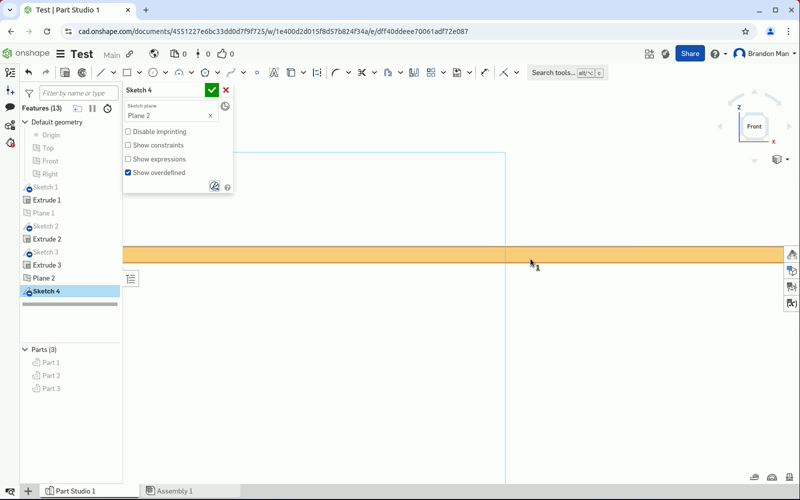
scroll(-6)
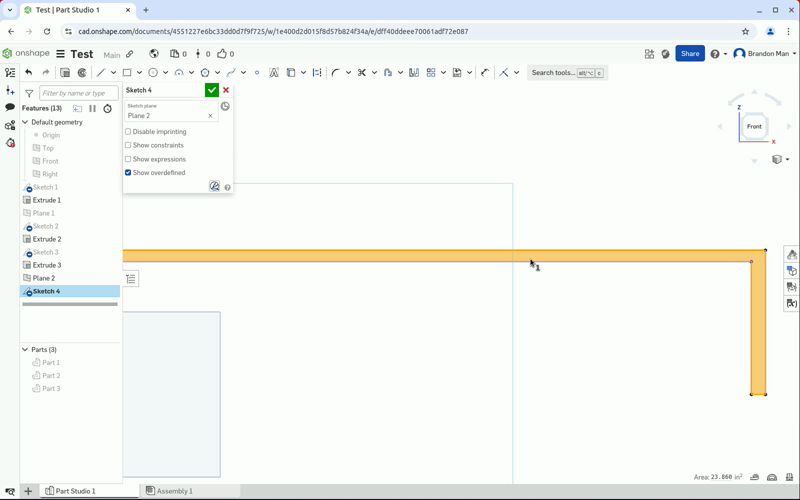
scroll(-6)
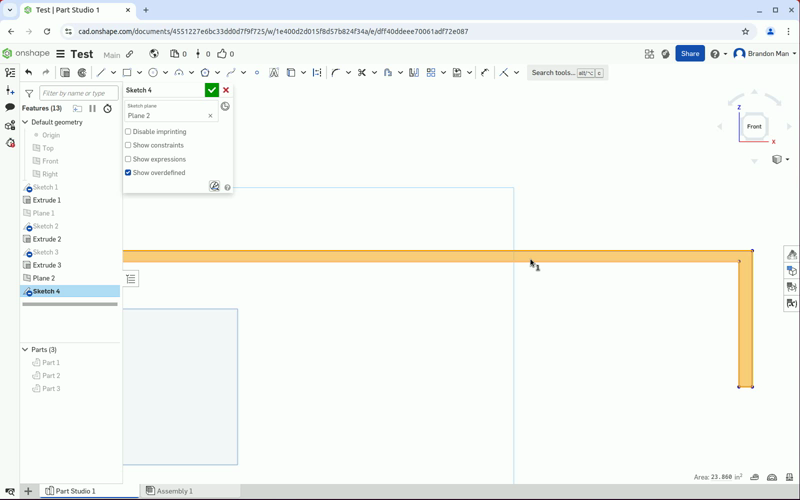
scroll(-6)
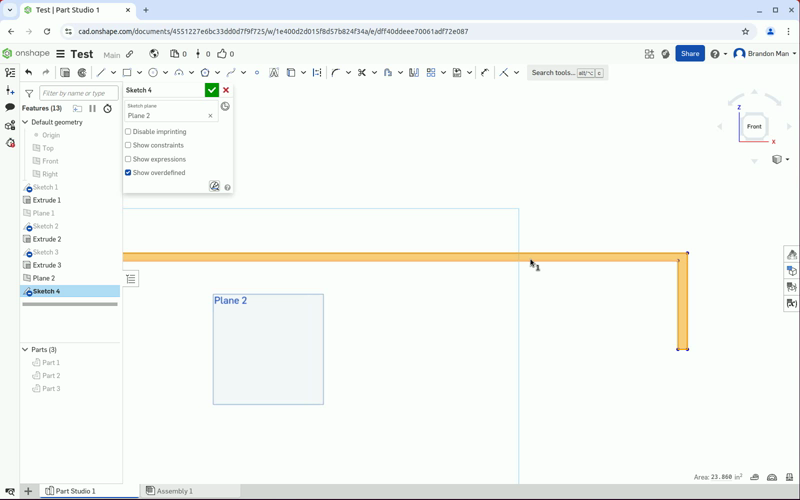
scroll(-6)
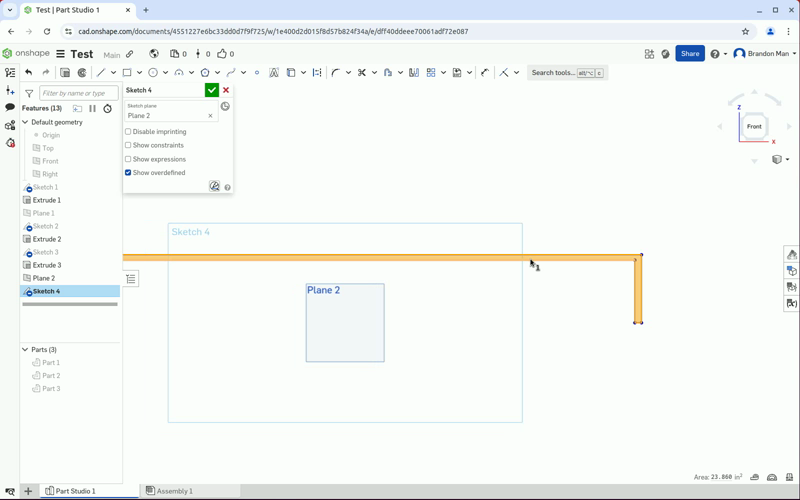
scroll(-6)
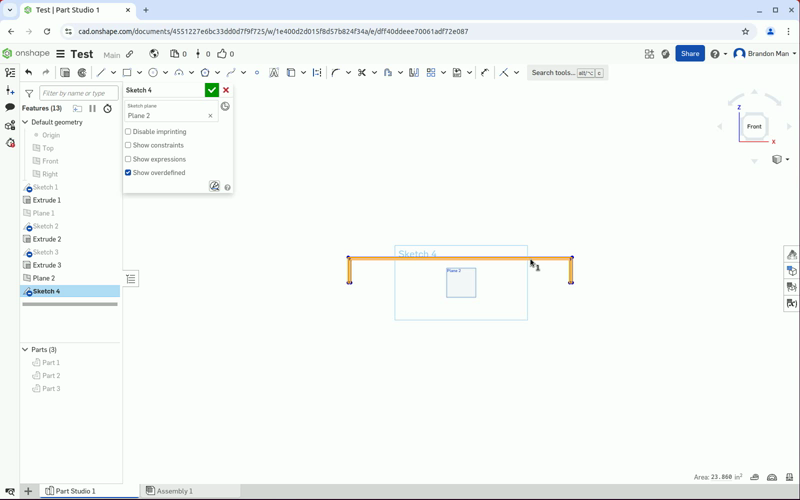
mouse_move(73, 352)
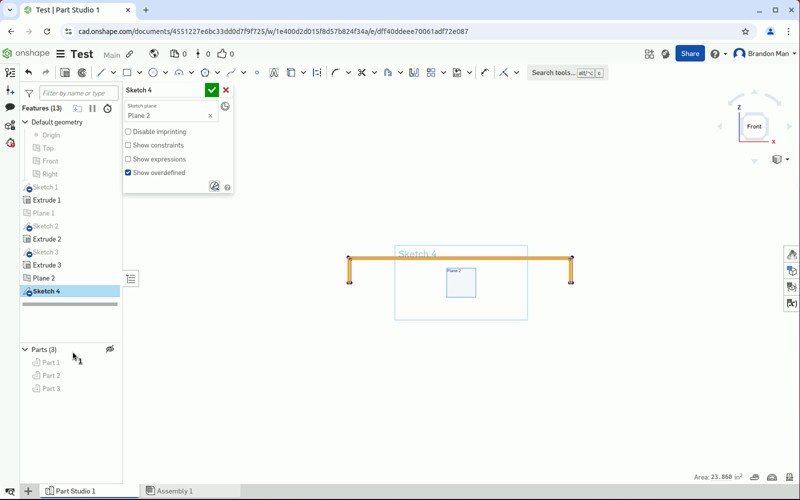
key(shift+y)
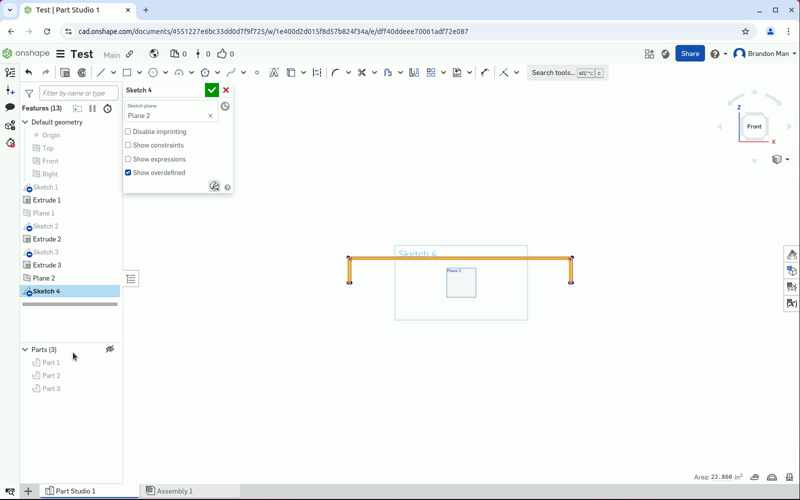
key(shift+e)
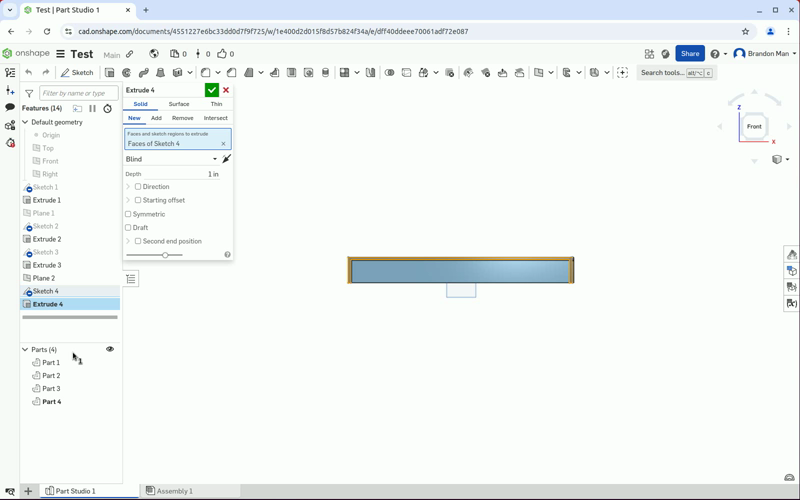
mouse_move(143, 106)
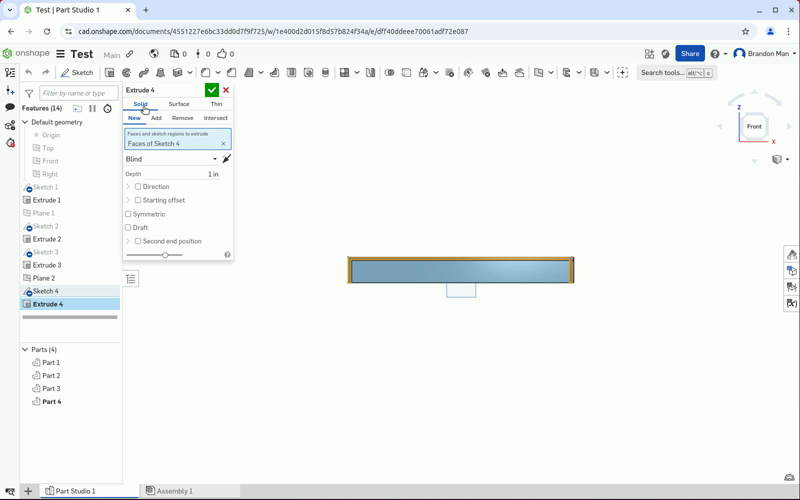
click(143, 106)
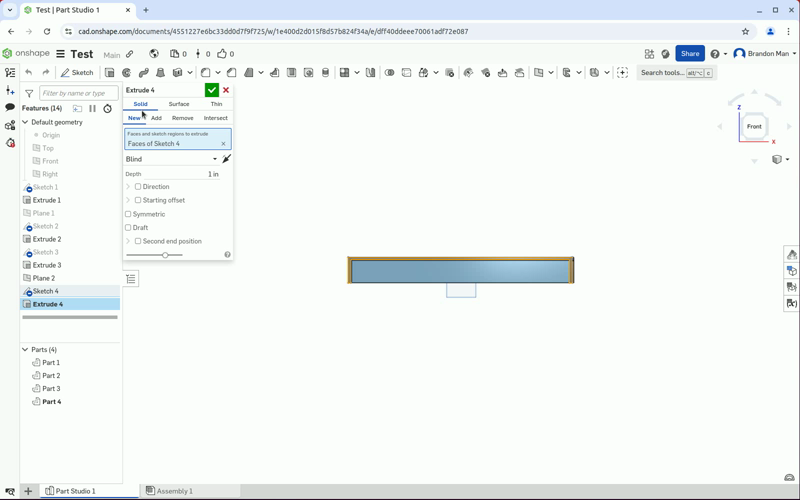
mouse_move(137, 120)
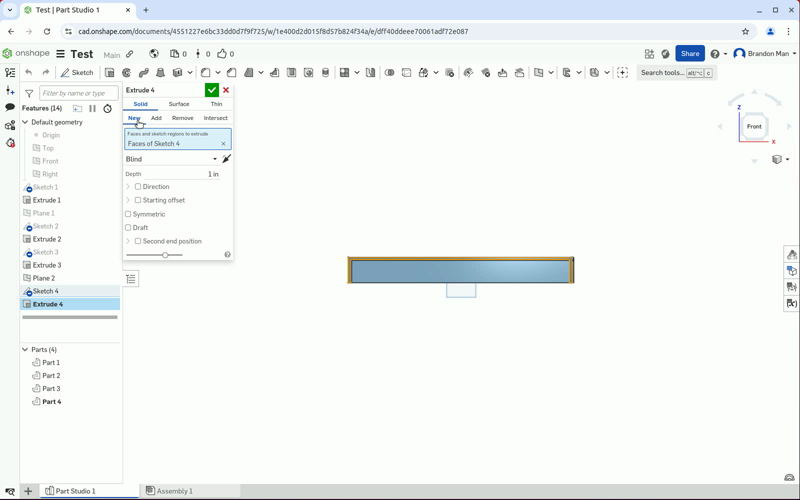
click(137, 120)
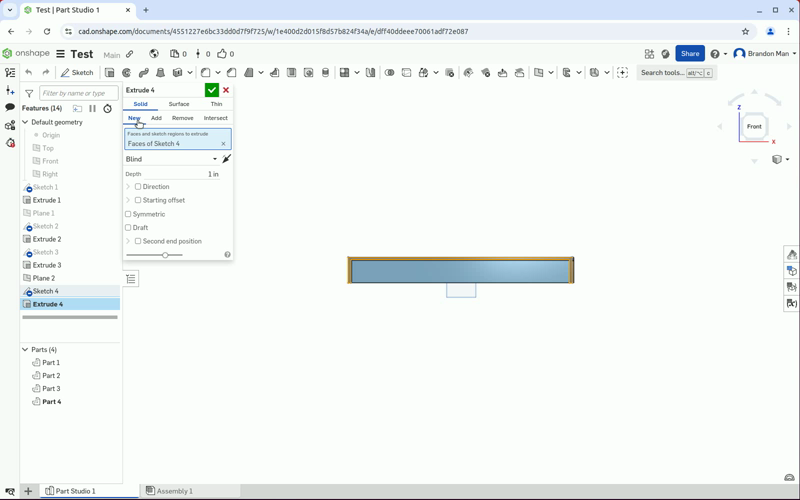
key(tab, 4)
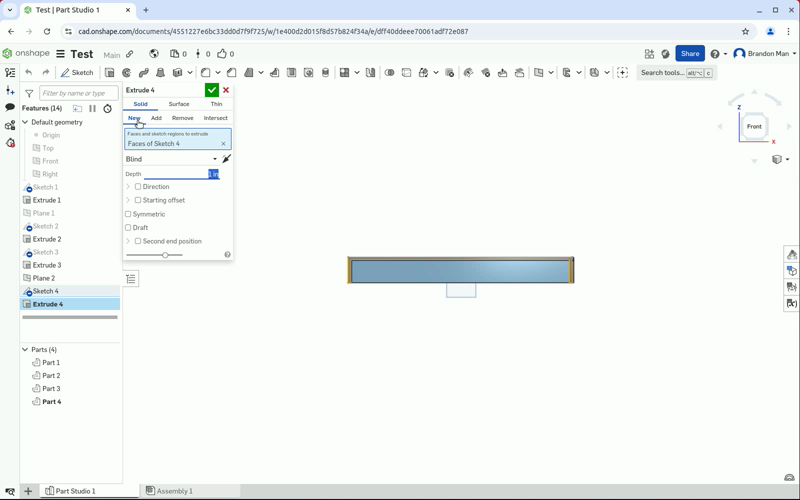
text(0.722)
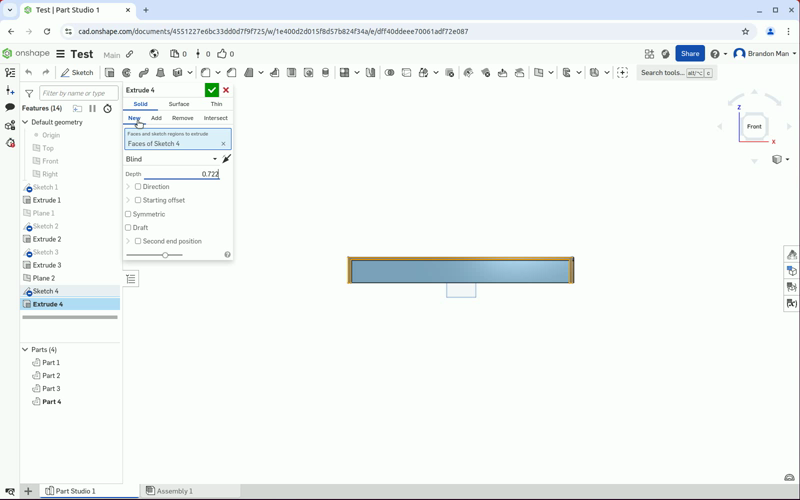
key(enter)
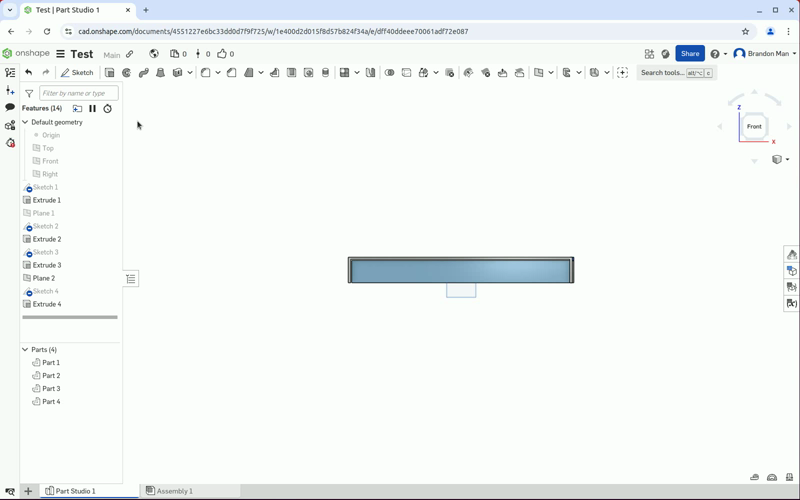
key(shift+h)
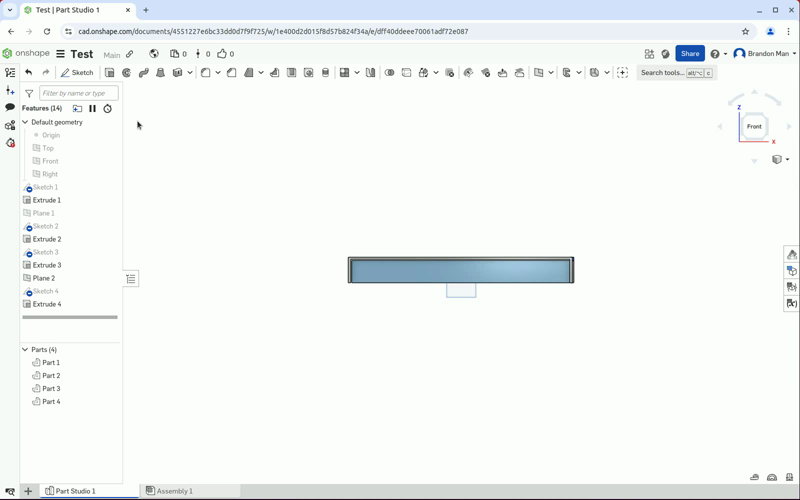
key(shift+h)
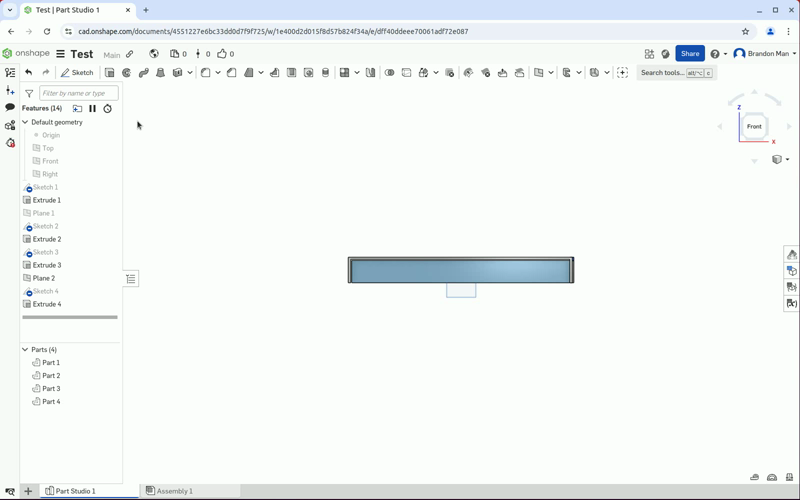
mouse_move(73, 189)
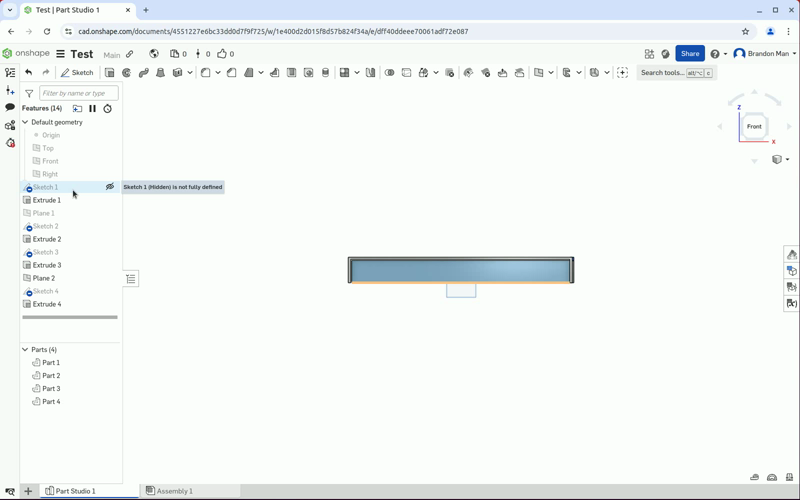
click(73, 189)
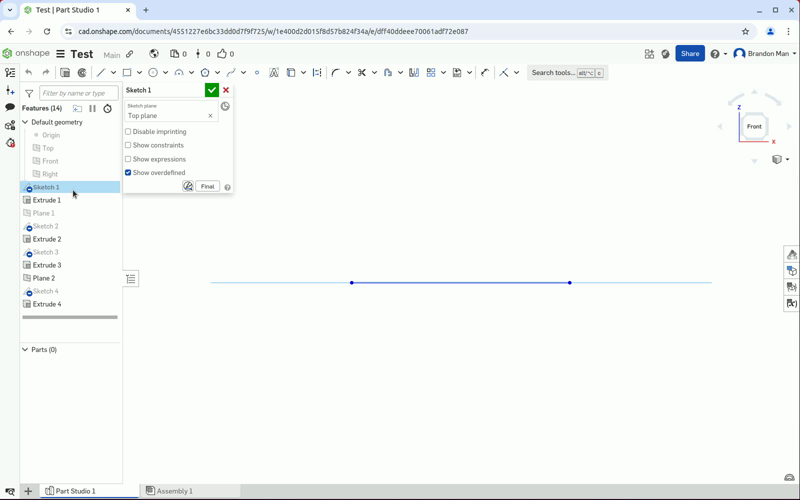
mouse_move(229, 92)
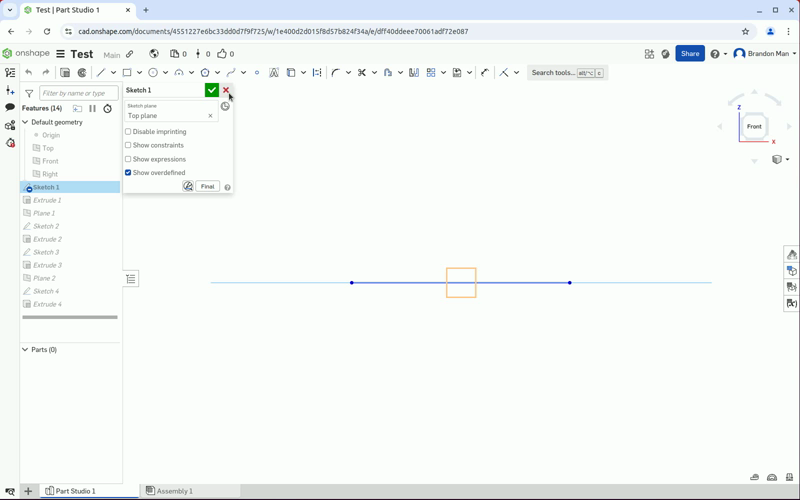
click(229, 92)
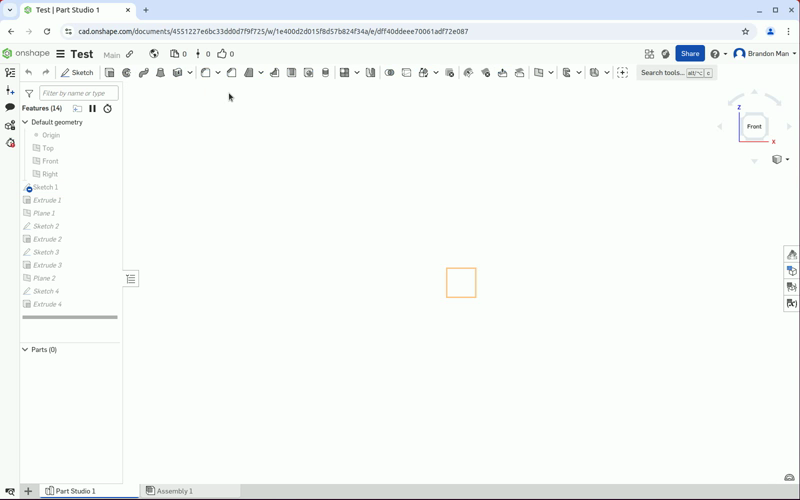
key(shift+s)
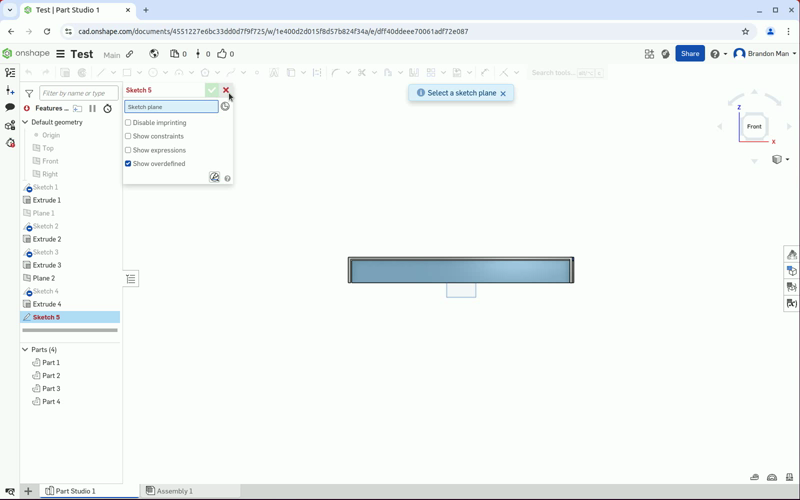
mouse_move(73, 280)
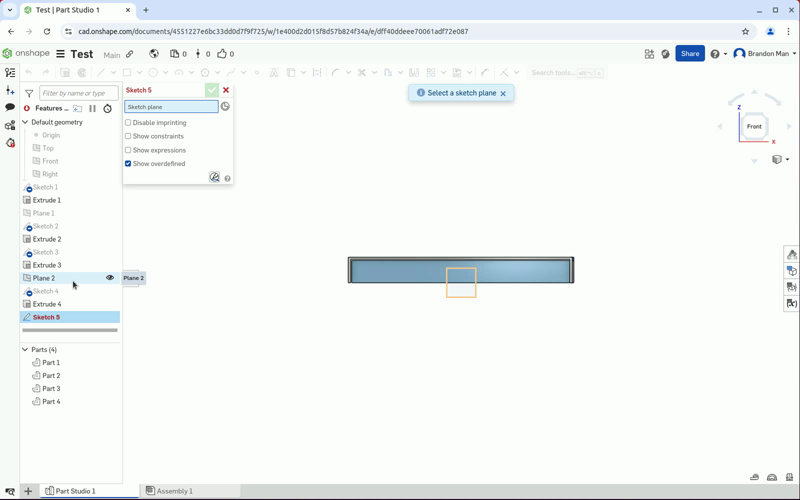
click(73, 280)
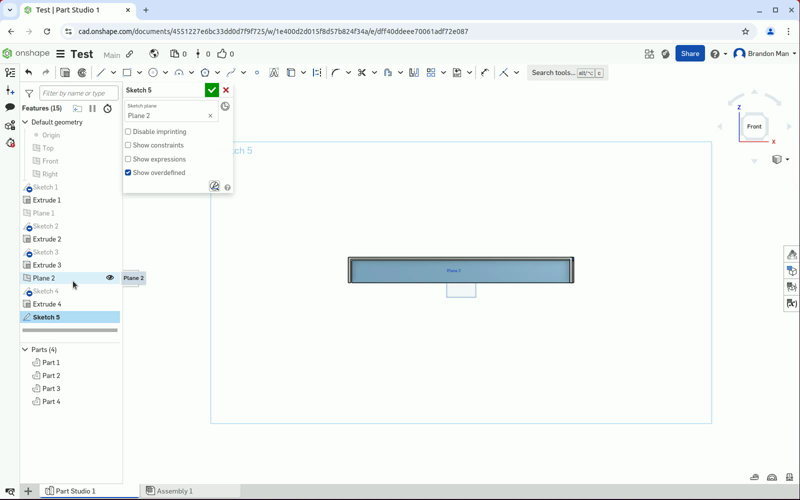
mouse_move(73, 352)
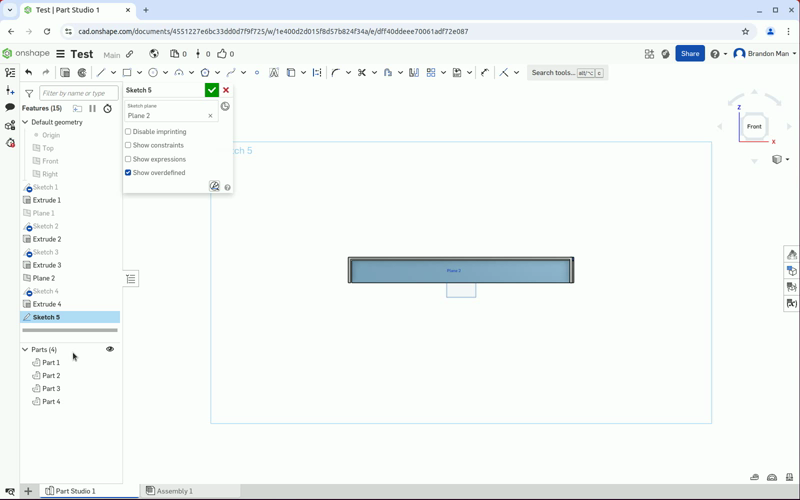
key(y)
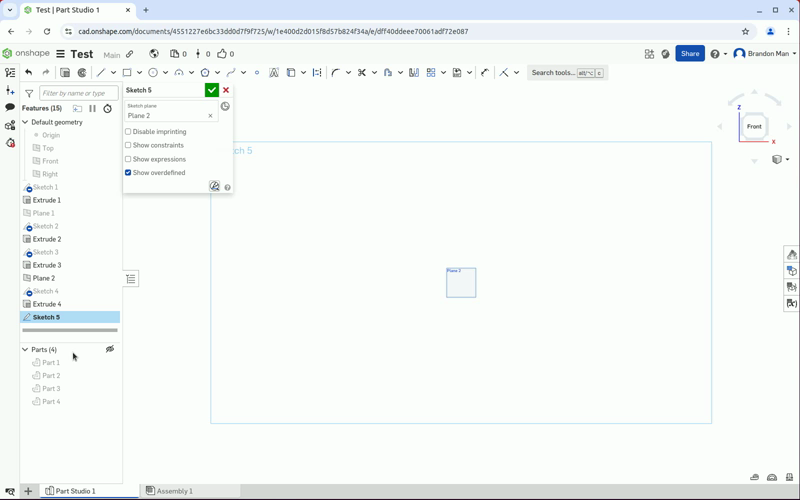
key(l)
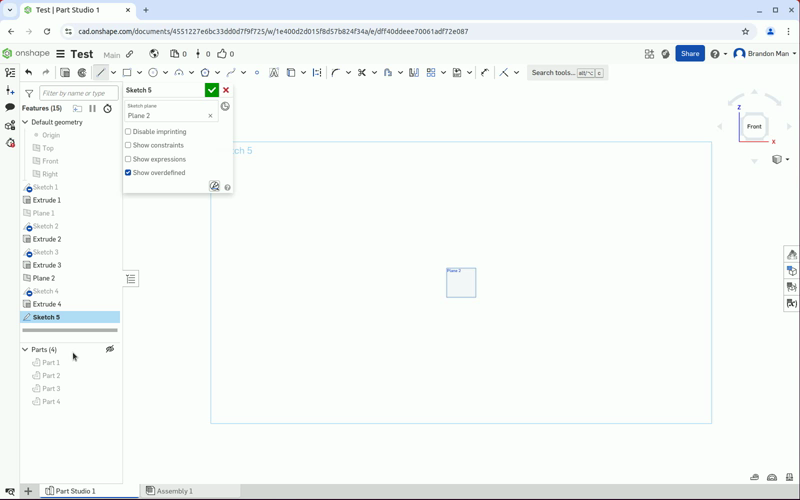
key_down(shift)
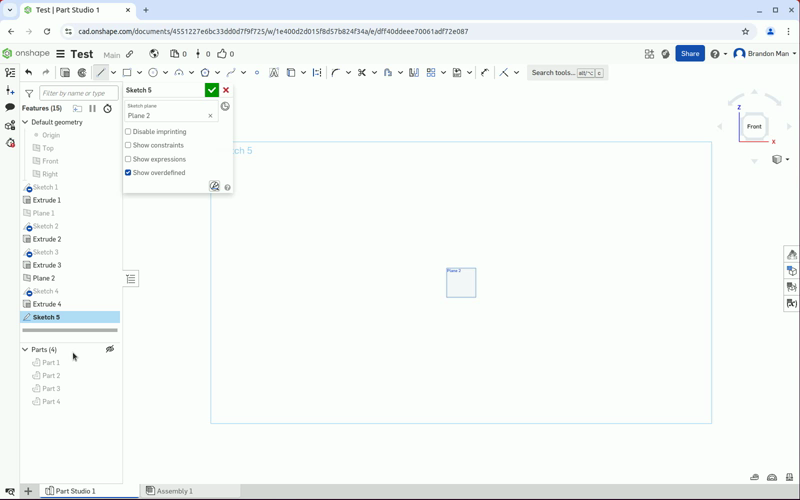
mouse_move(351, 282)
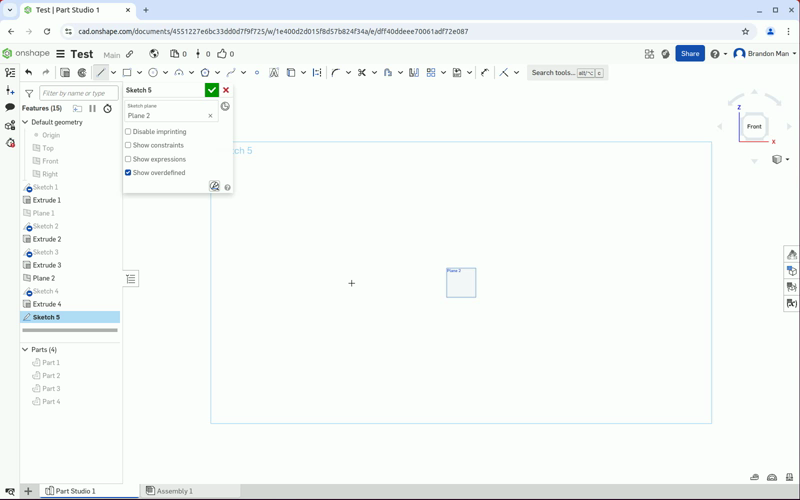
click(351, 282)
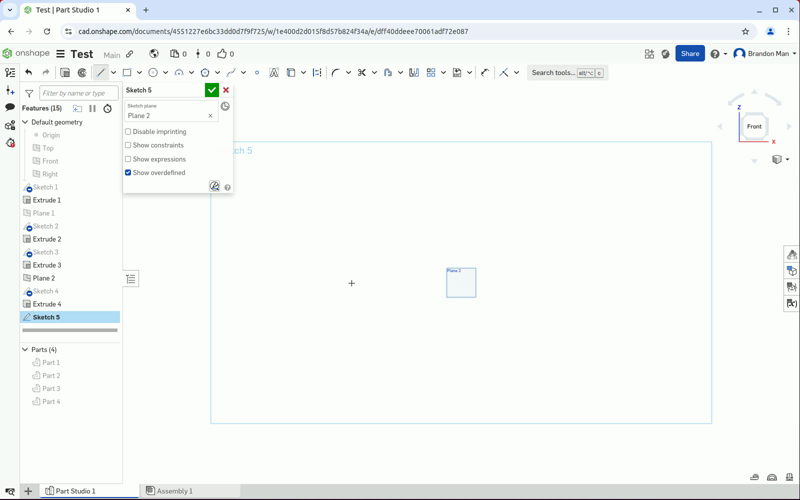
key_up(shift)
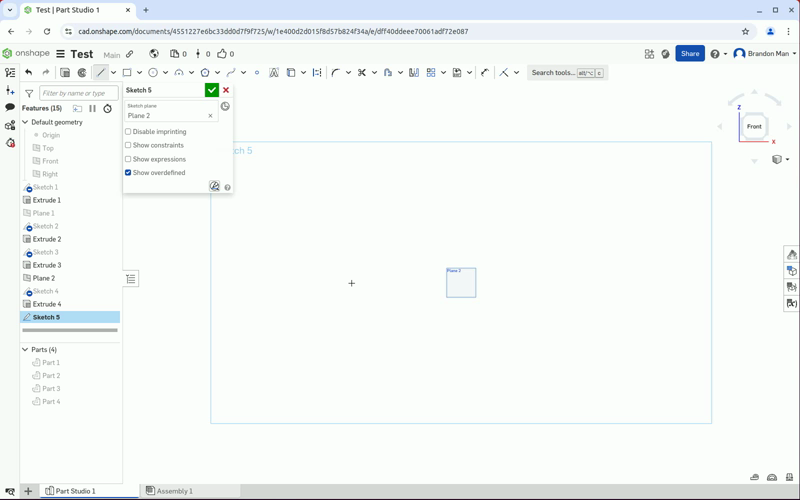
key_down(shift)
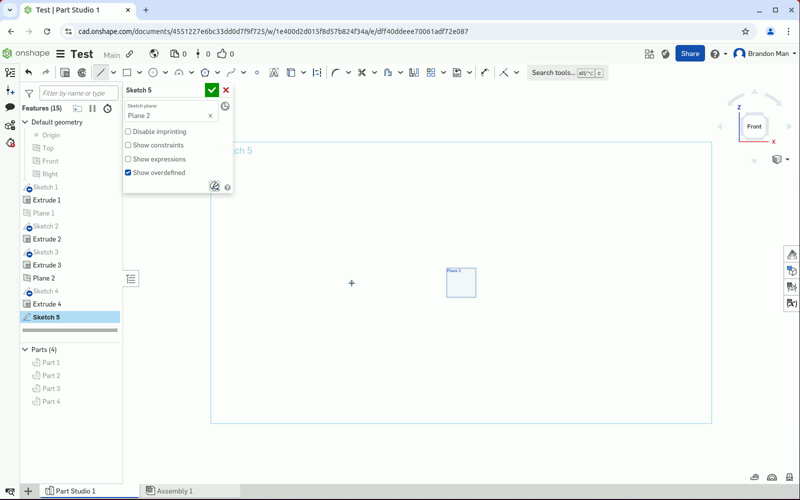
mouse_move(569, 282)
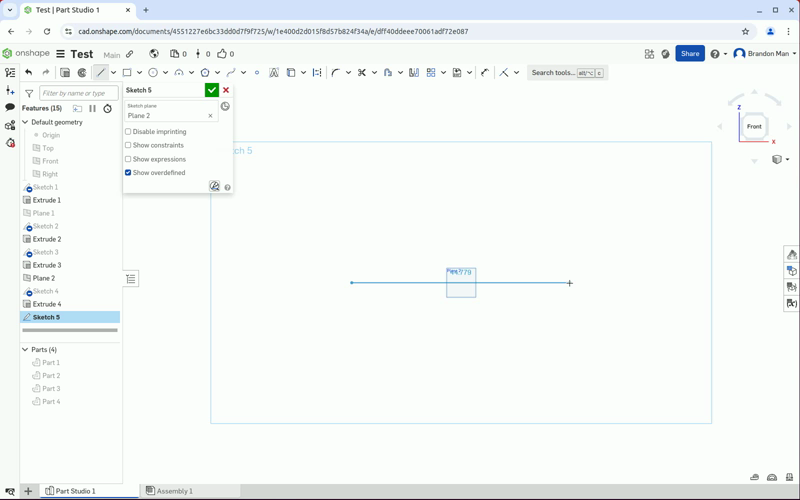
click(569, 282)
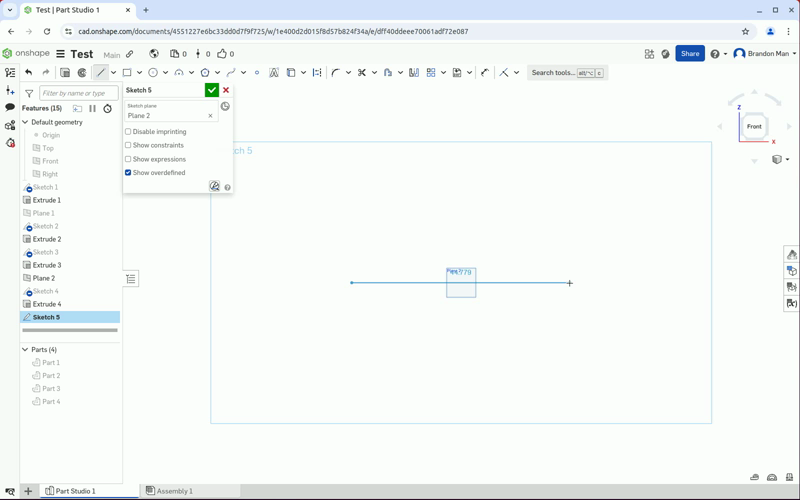
key_up(shift)
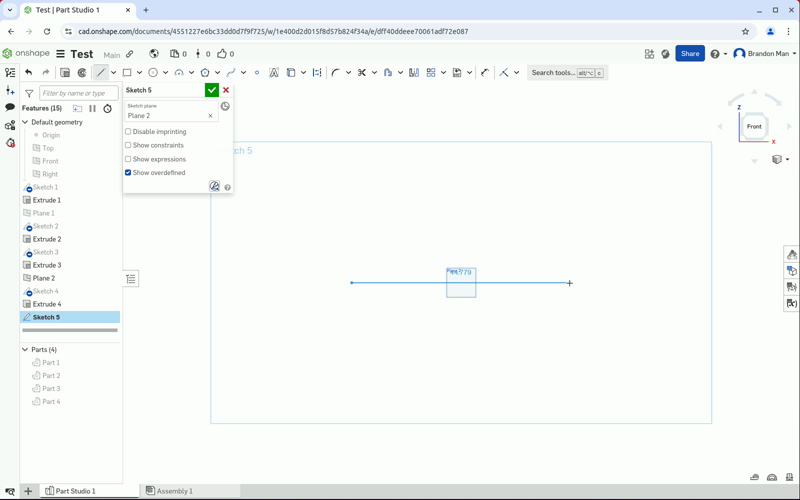
key_down(shift)
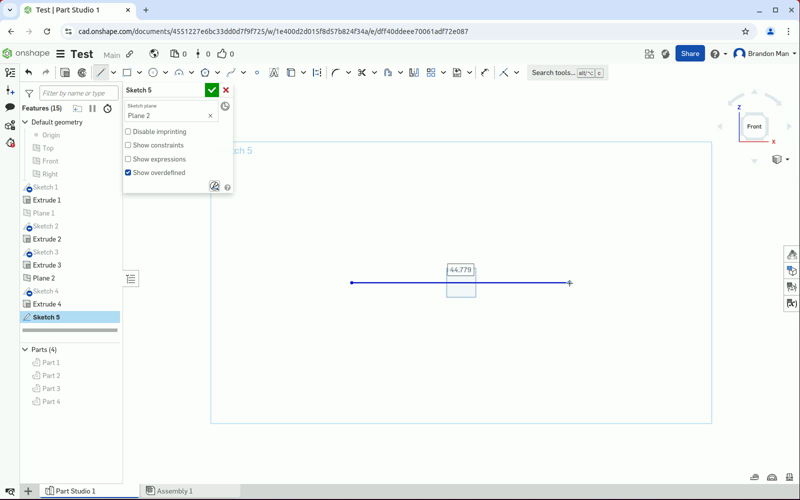
mouse_move(589, 282)
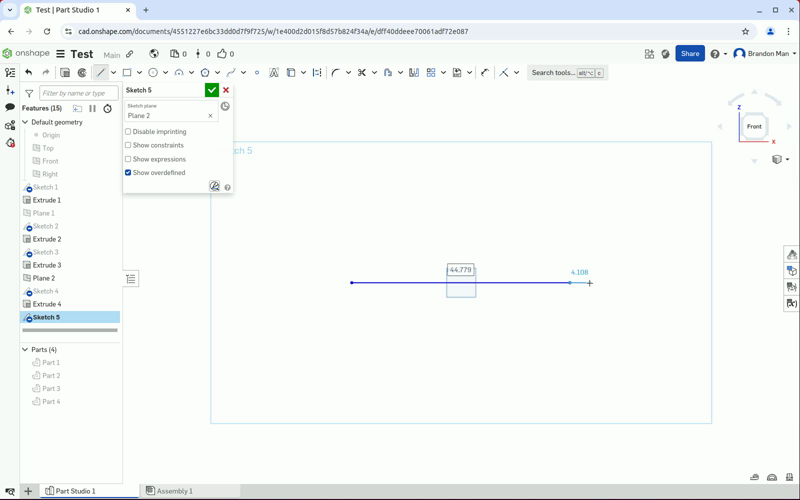
mouse_move(569, 260)
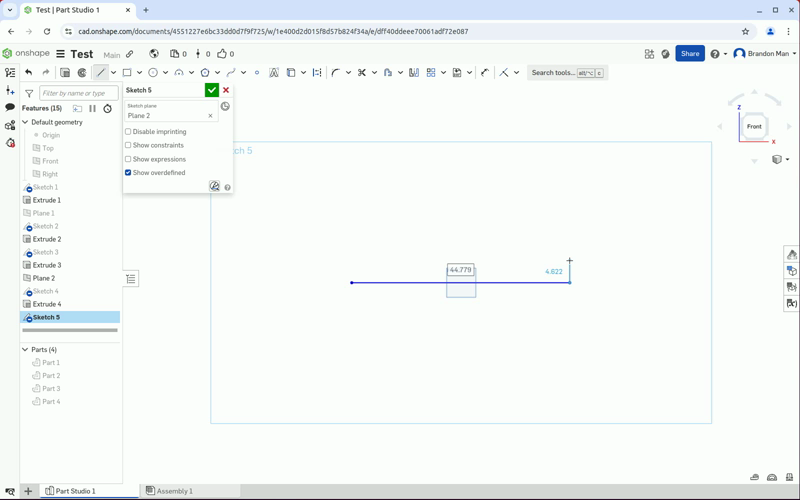
click(569, 260)
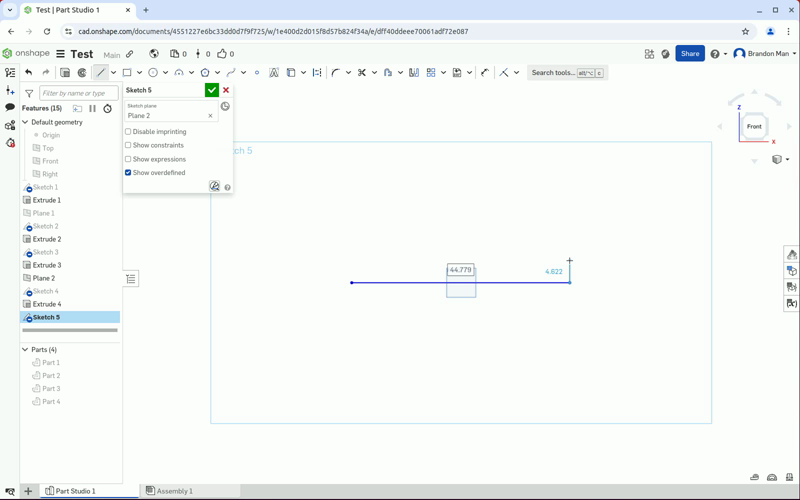
key_up(shift)
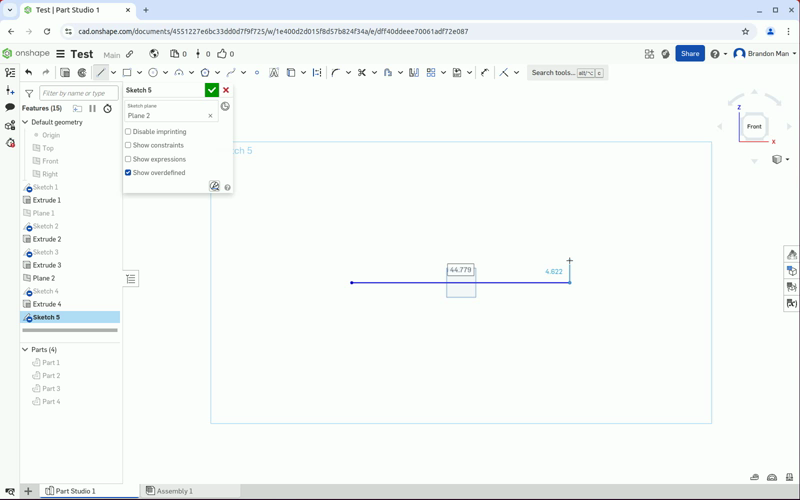
key_down(shift)
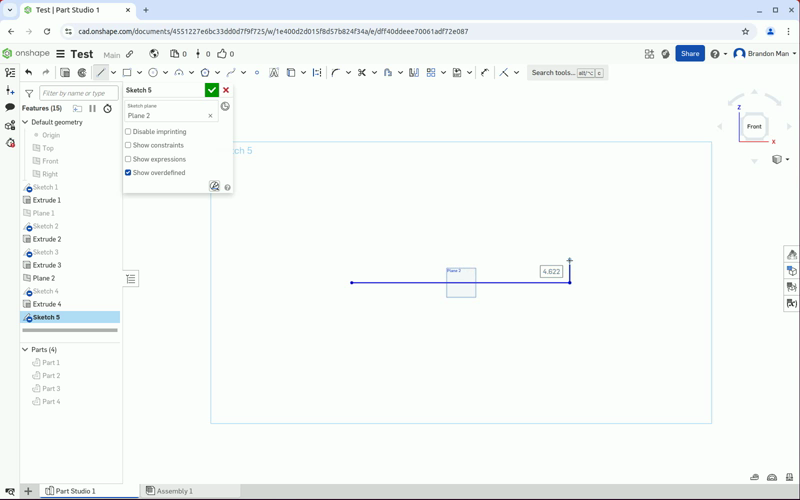
mouse_move(351, 260)
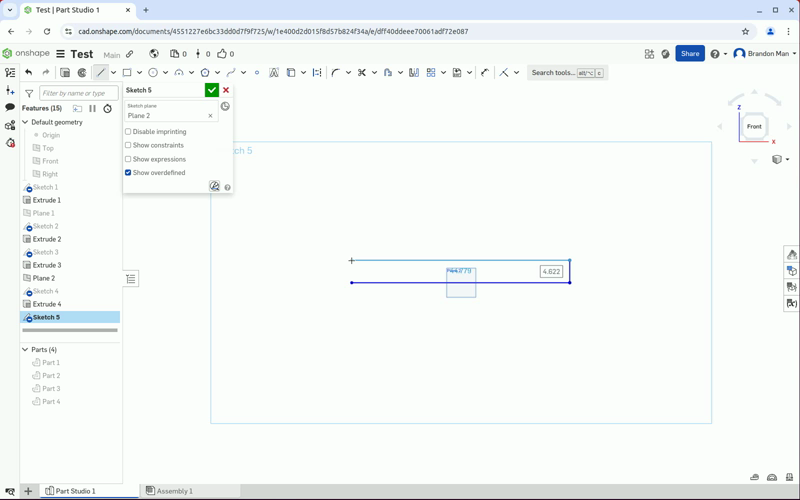
click(351, 260)
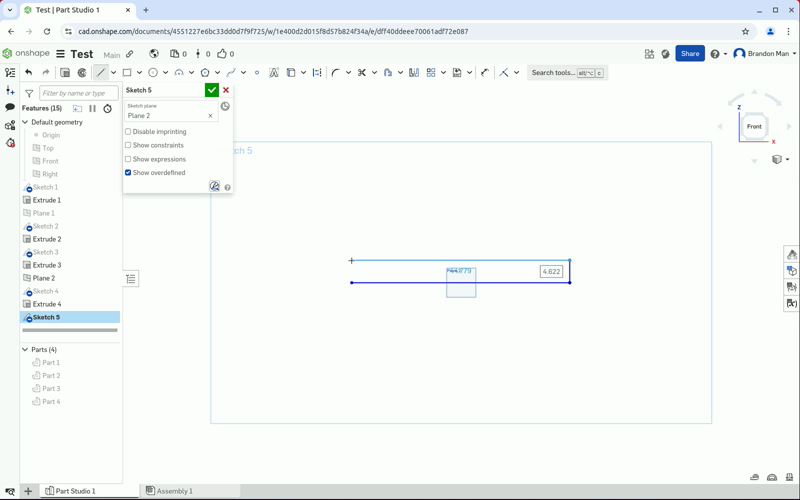
key_up(shift)
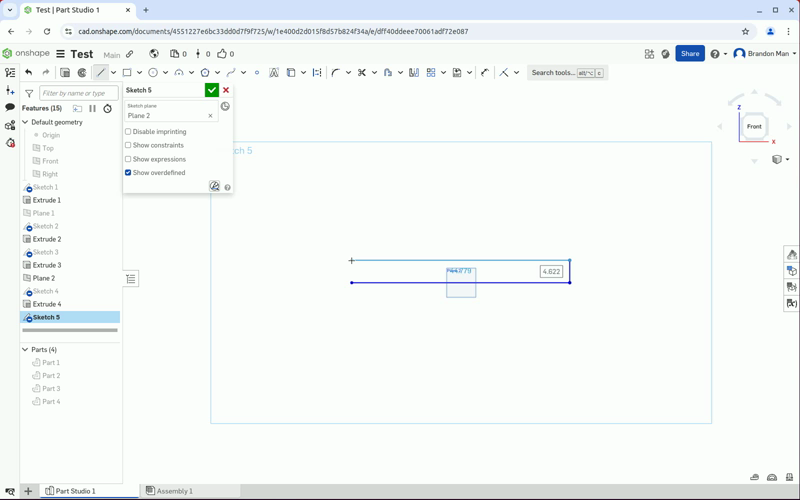
mouse_move(381, 260)
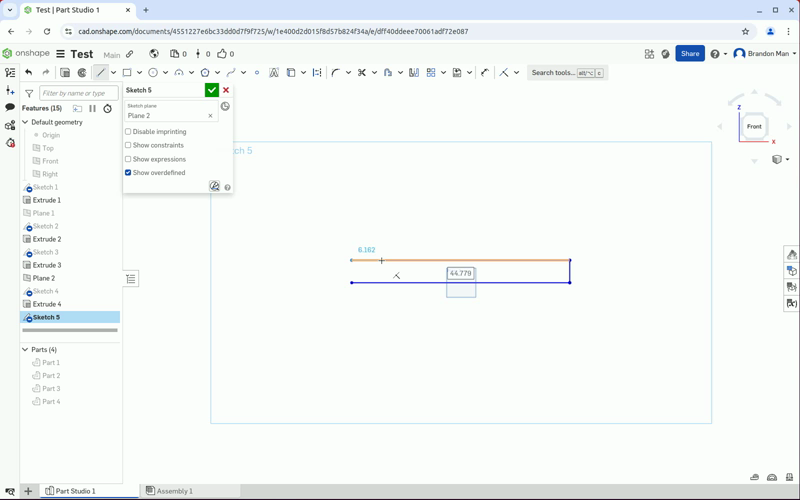
key_down(shift)
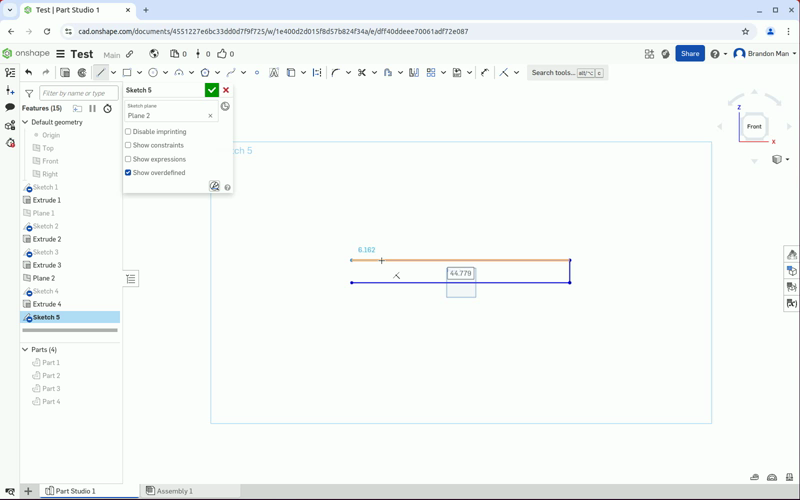
mouse_move(351, 282)
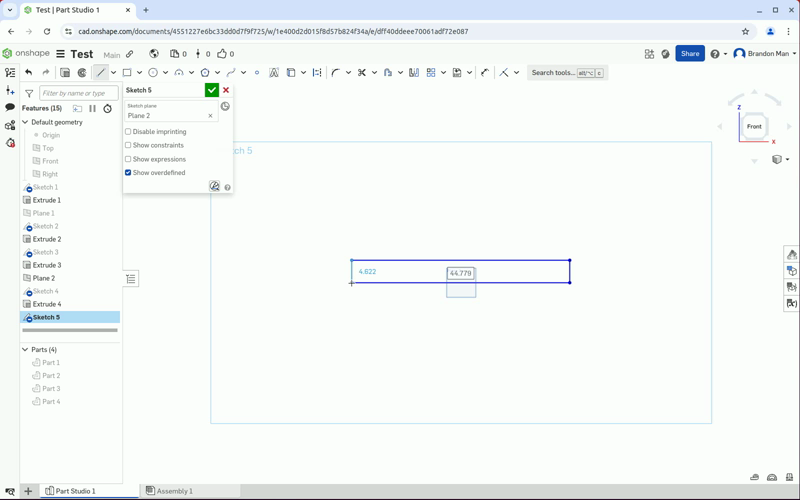
key_up(shift)
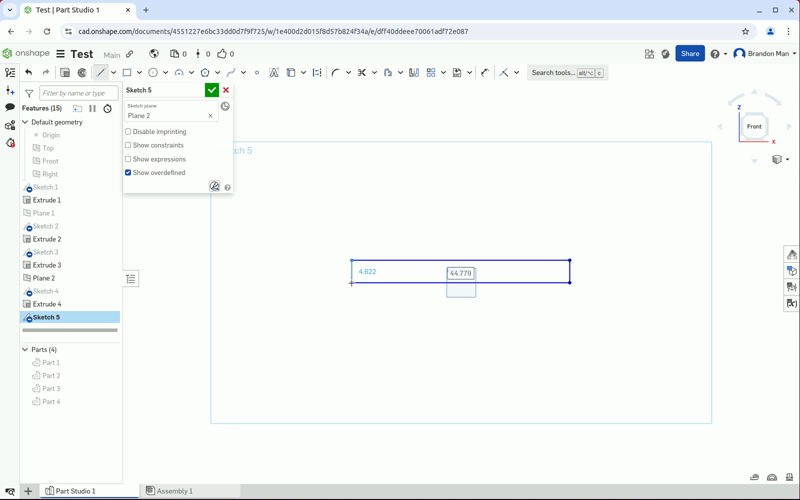
click(351, 282)
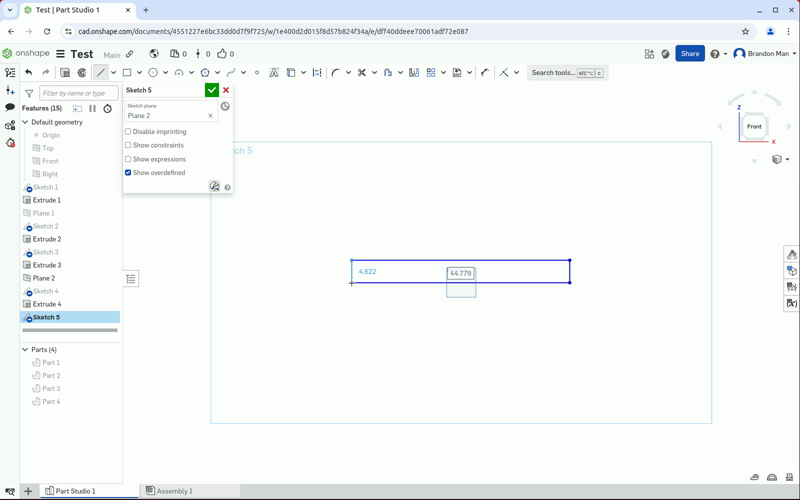
key(esc)
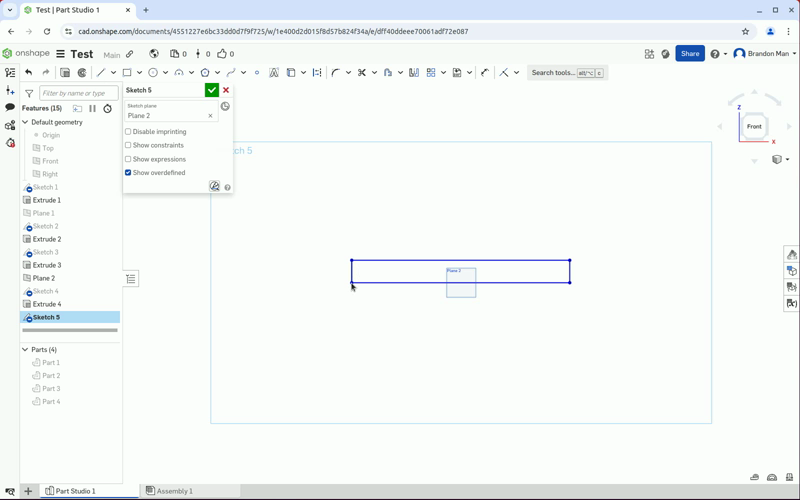
mouse_move(510, 273)
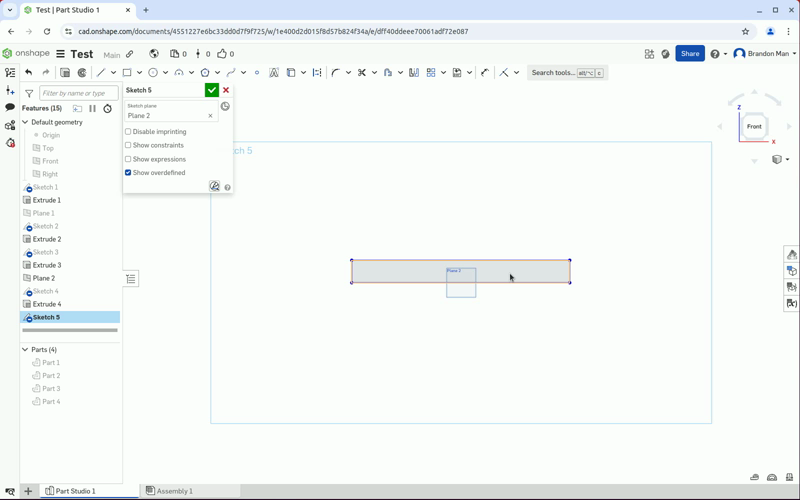
click(510, 273)
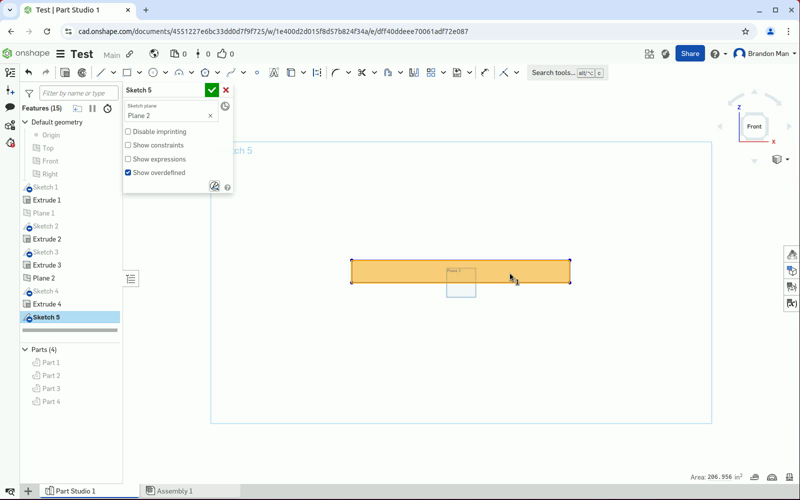
mouse_move(73, 352)
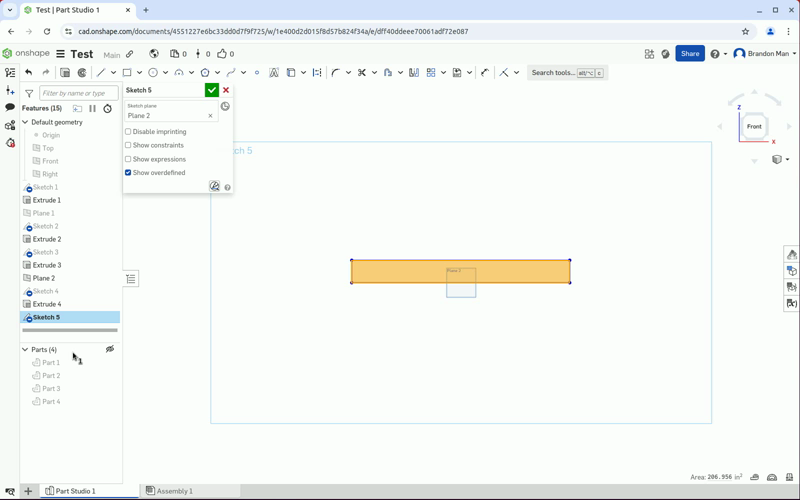
key(shift+y)
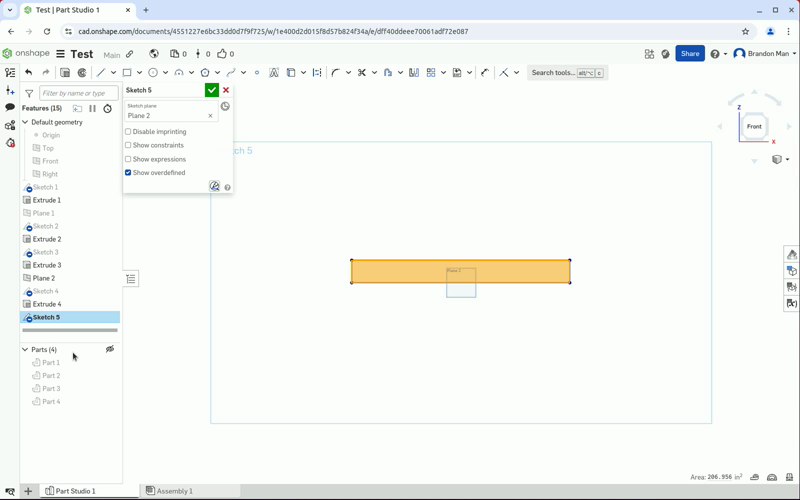
key(shift+e)
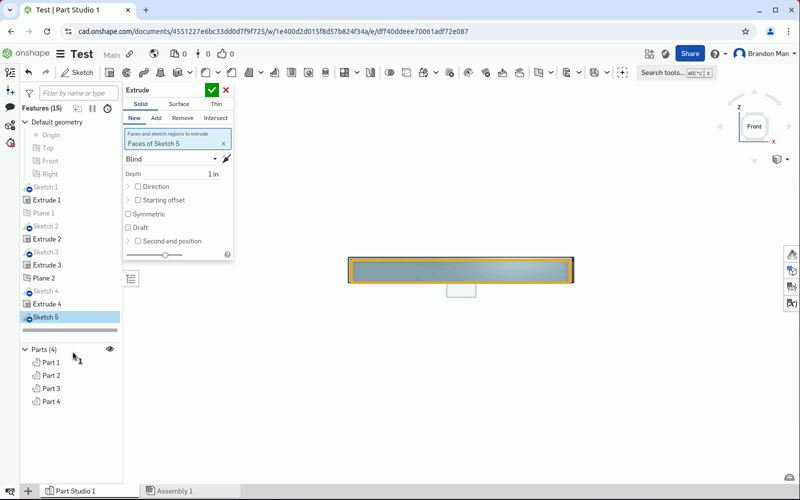
mouse_move(143, 106)
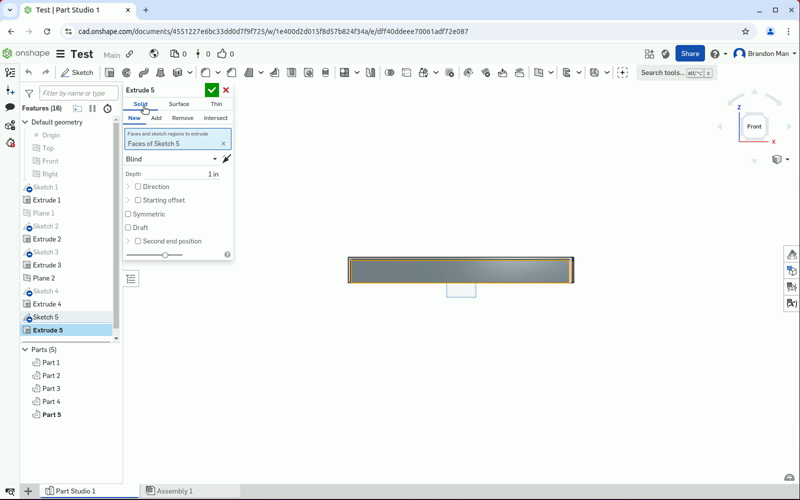
click(143, 106)
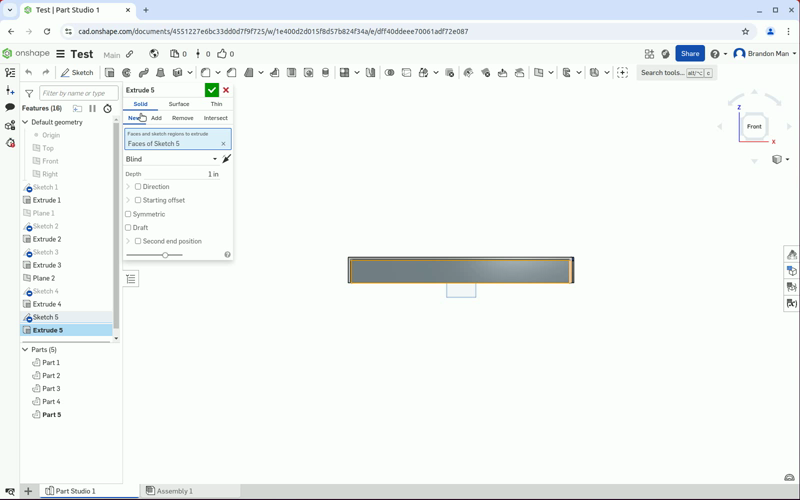
mouse_move(137, 120)
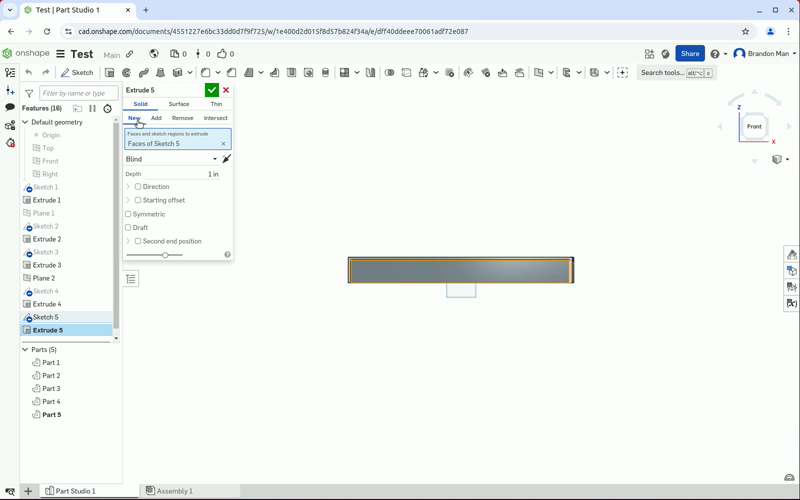
click(137, 120)
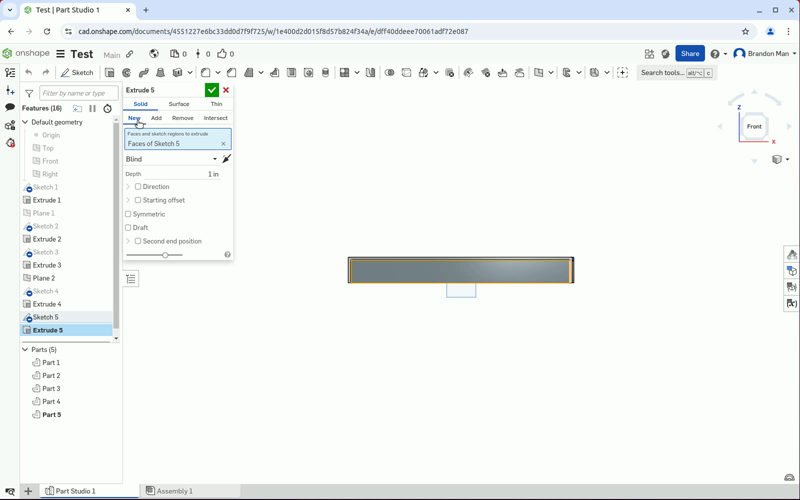
key(tab, 4)
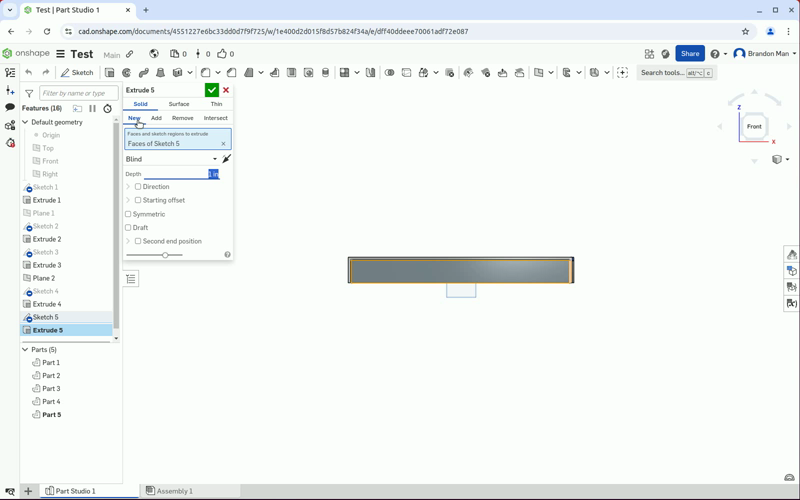
text(0.722)
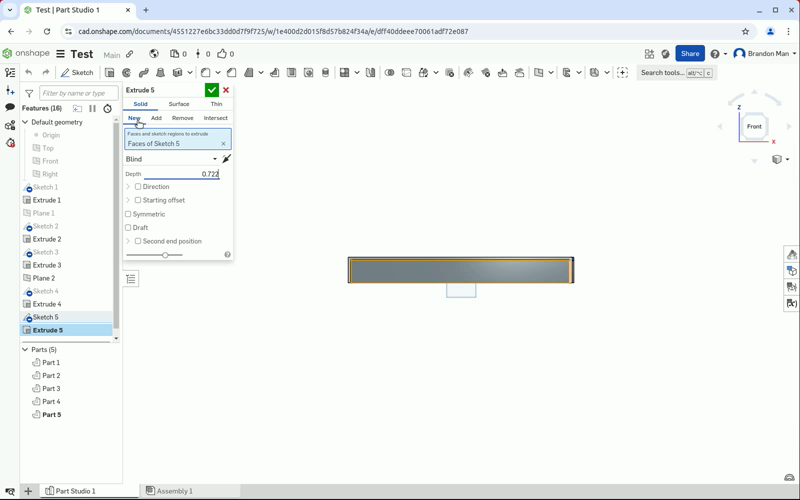
key(enter)
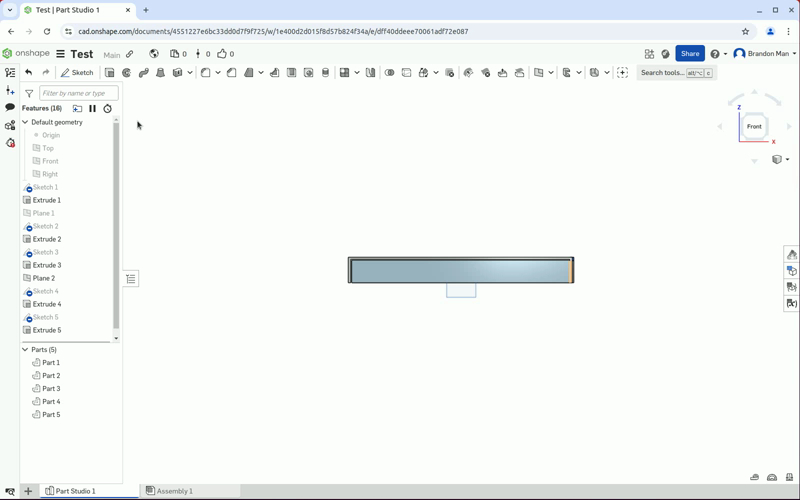
key(shift+h)
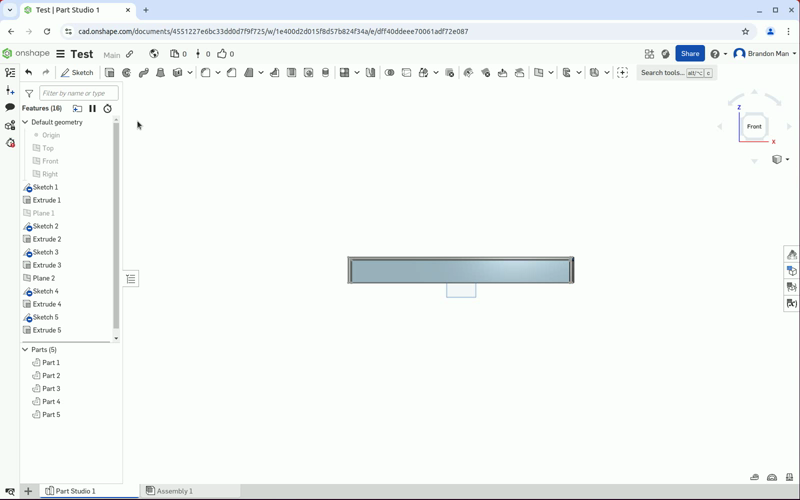
key(shift+h)
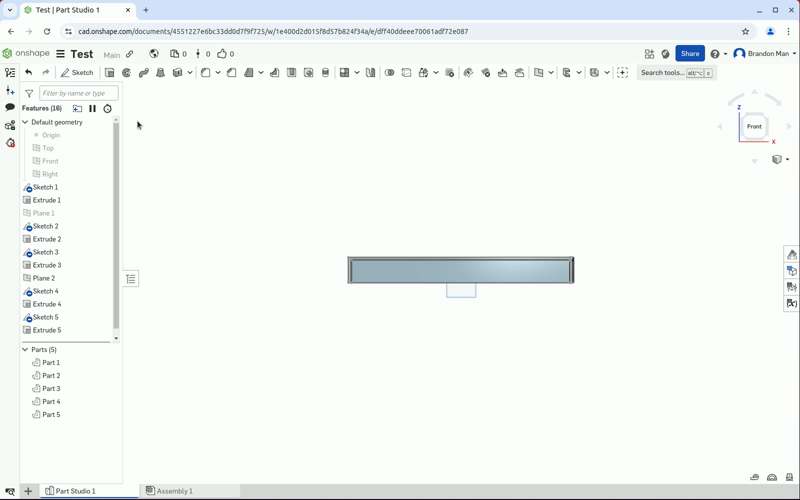
key(shift+7)
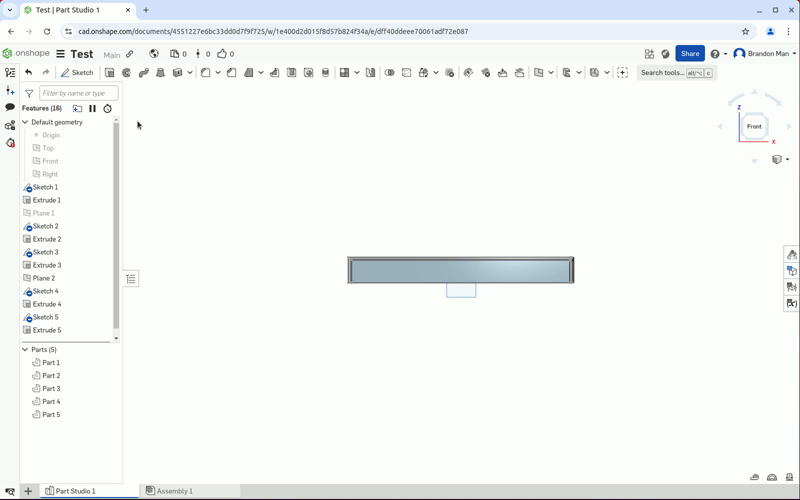
key(left, 2)
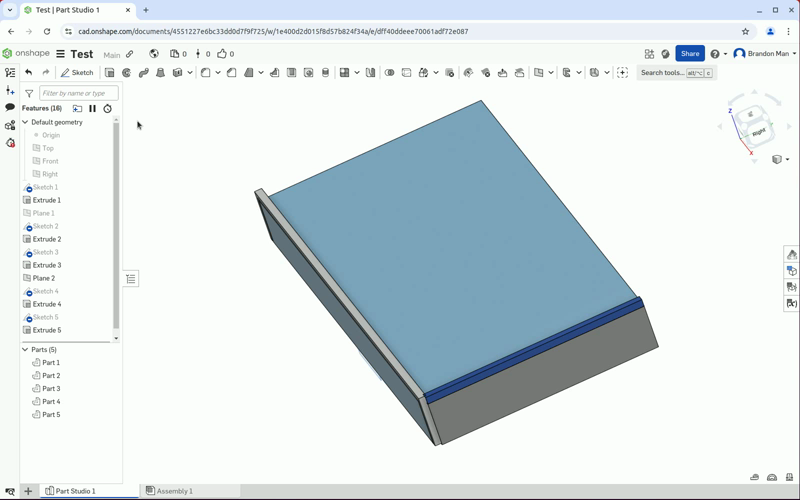
key(down, 2)
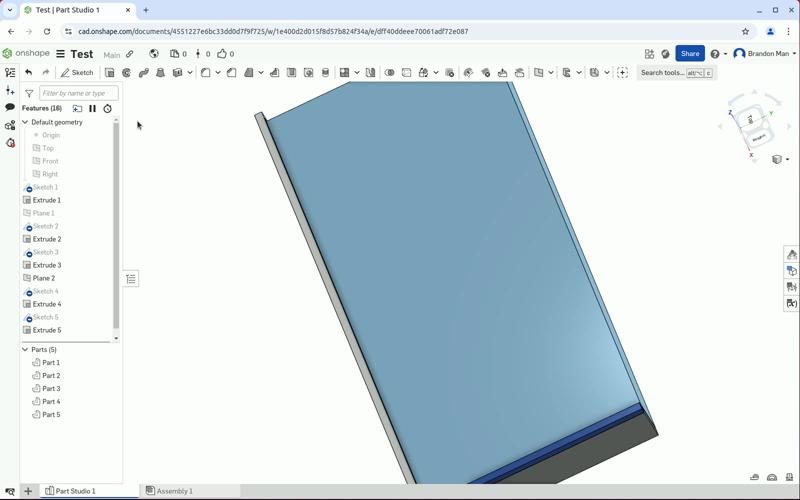
key(up, 2)
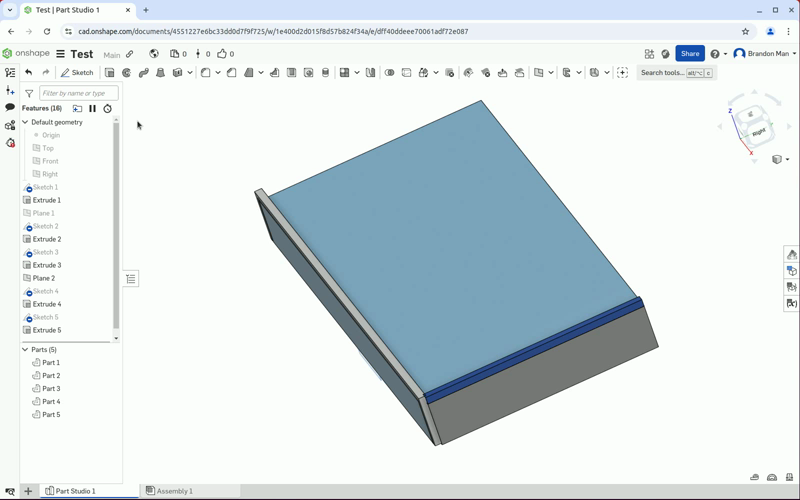
key(right, 2)
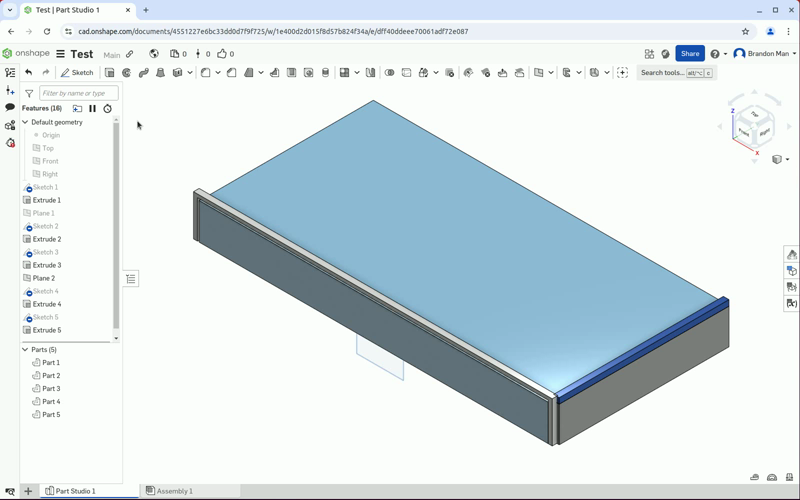
mouse_move(69, 189)
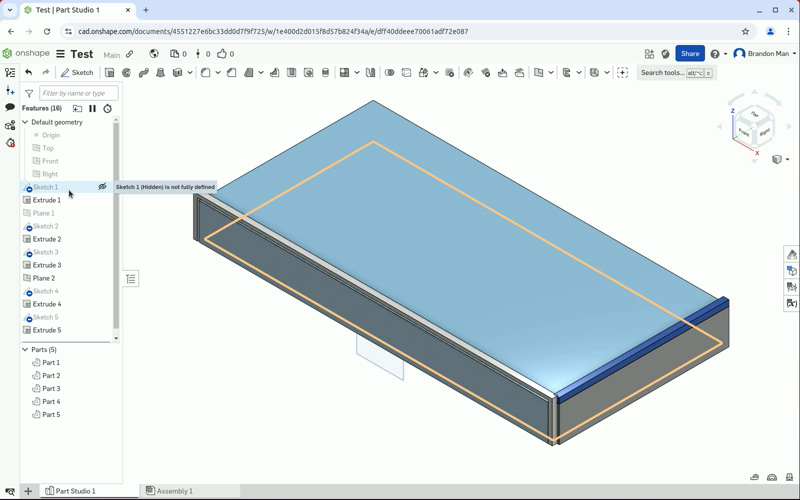
click(69, 189)